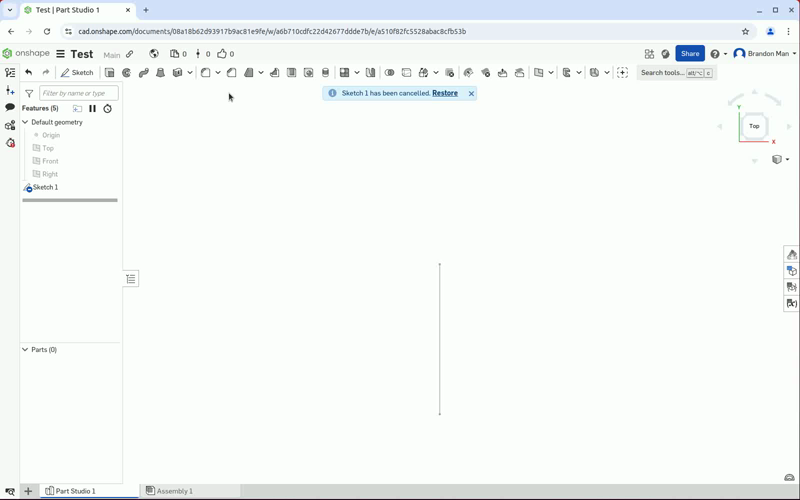
key(shift+h)
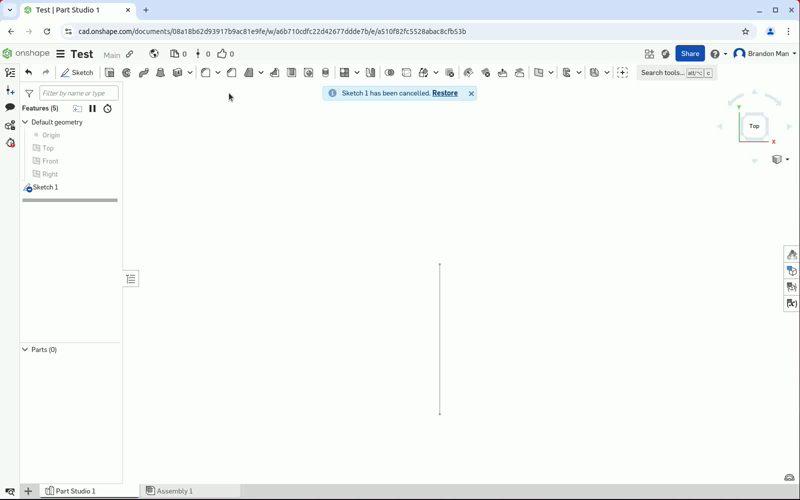
key(shift+s)
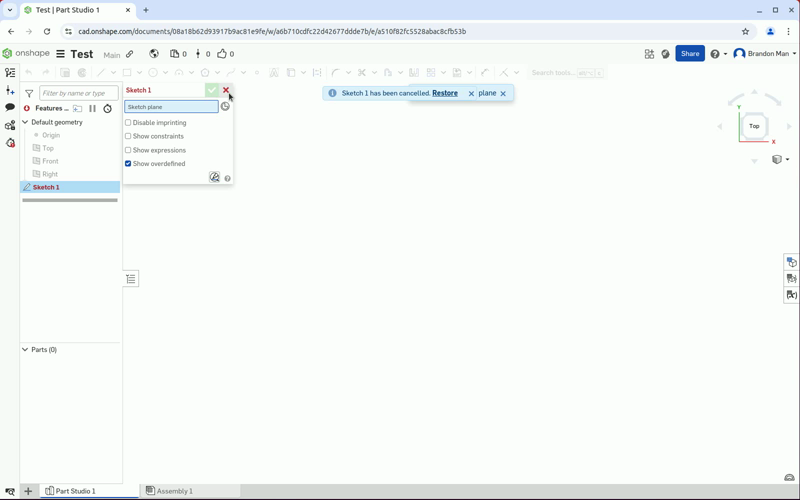
mouse_move(73, 150)
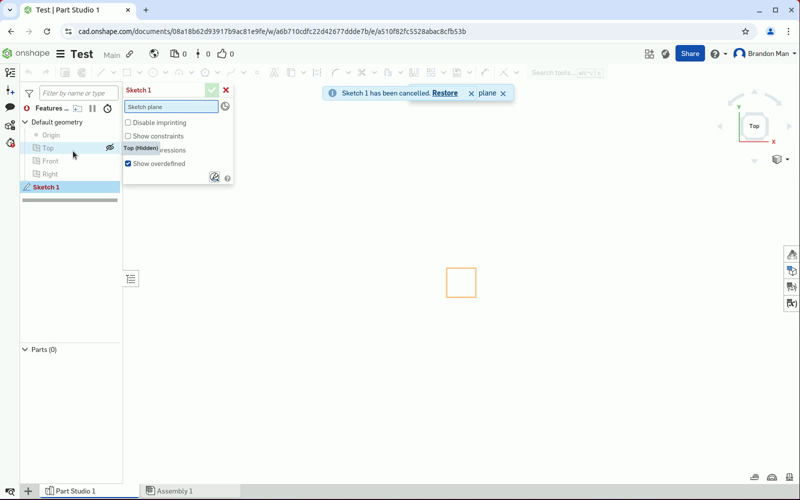
click(73, 150)
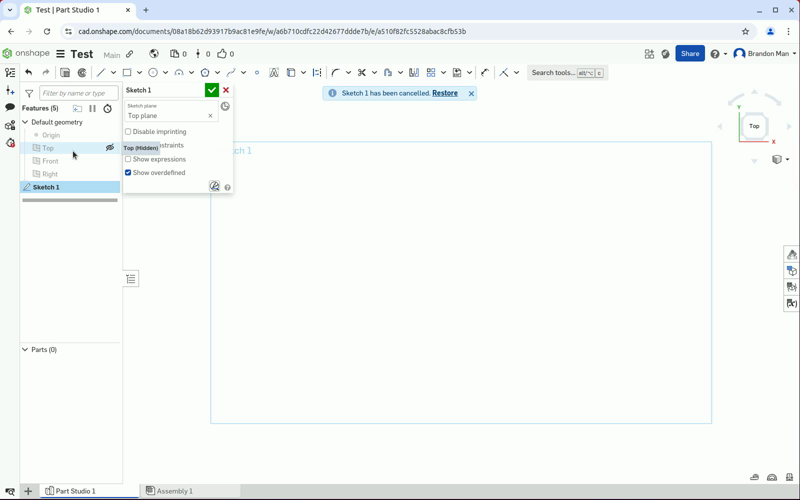
mouse_move(73, 352)
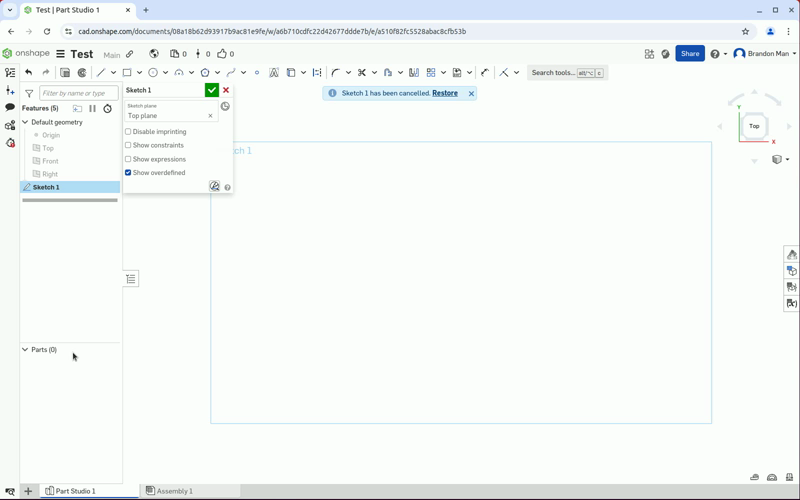
key(y)
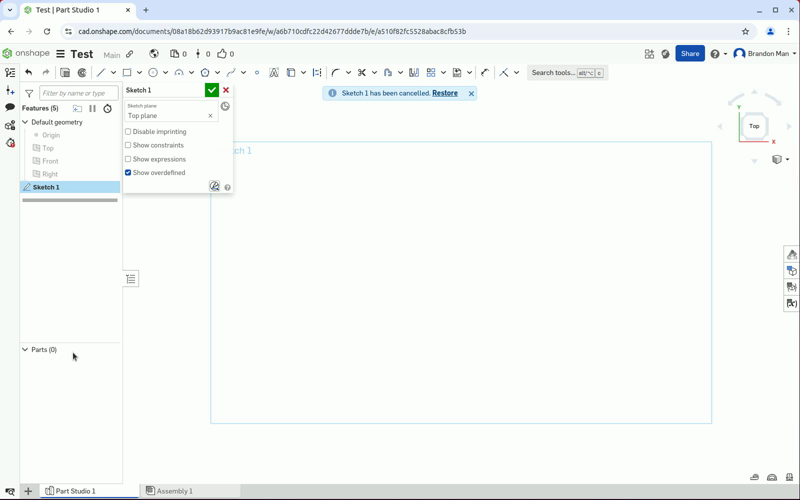
key(l)
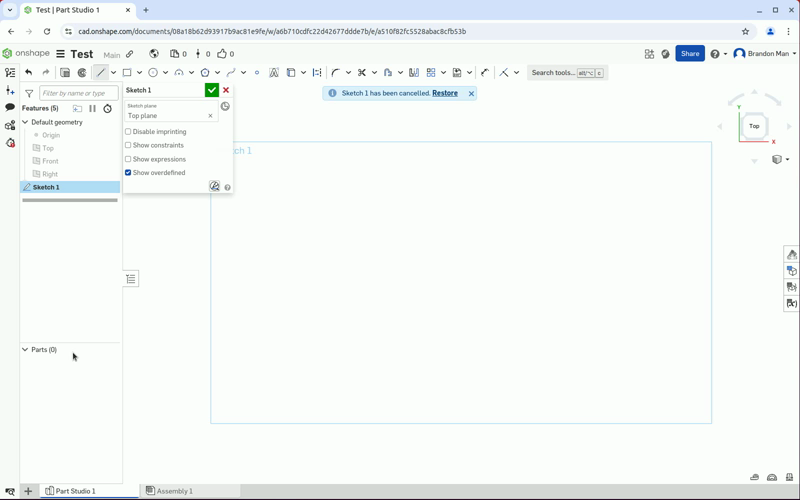
key_down(shift)
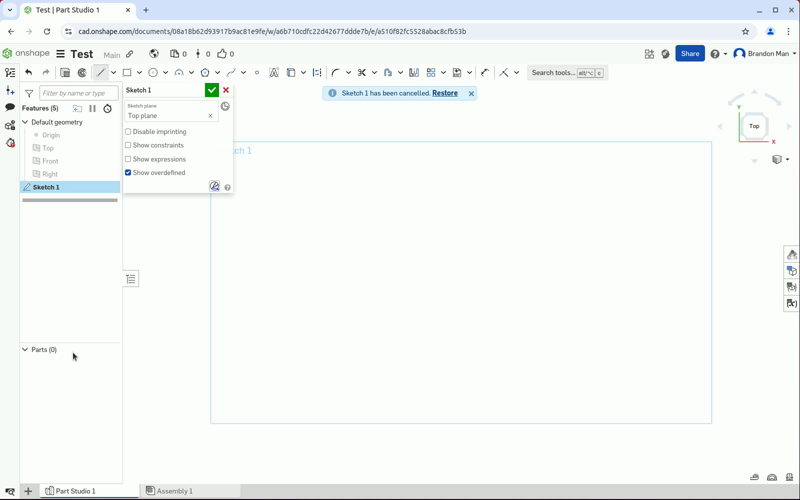
mouse_move(414, 314)
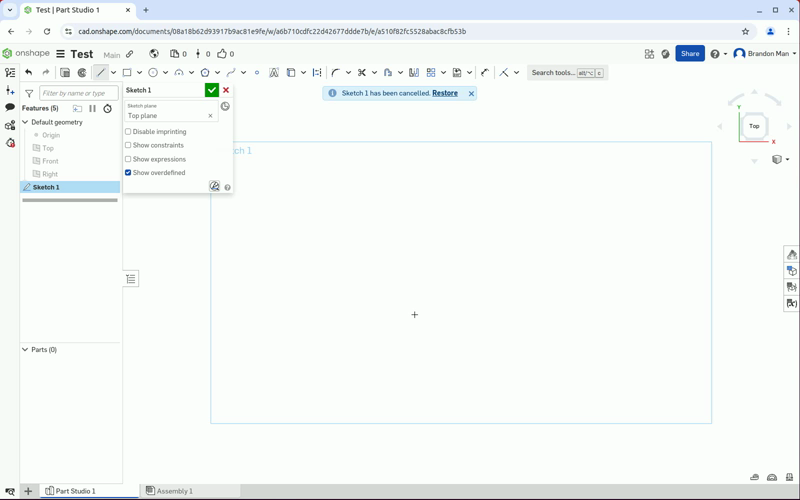
click(414, 314)
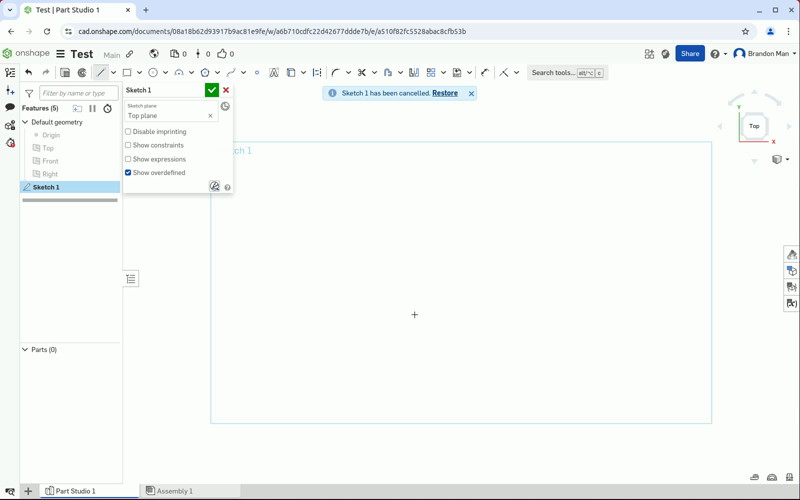
key_up(shift)
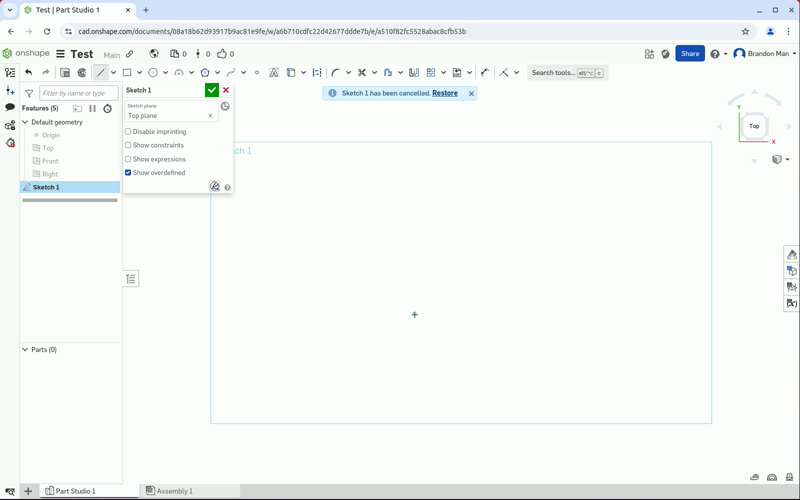
key_down(shift)
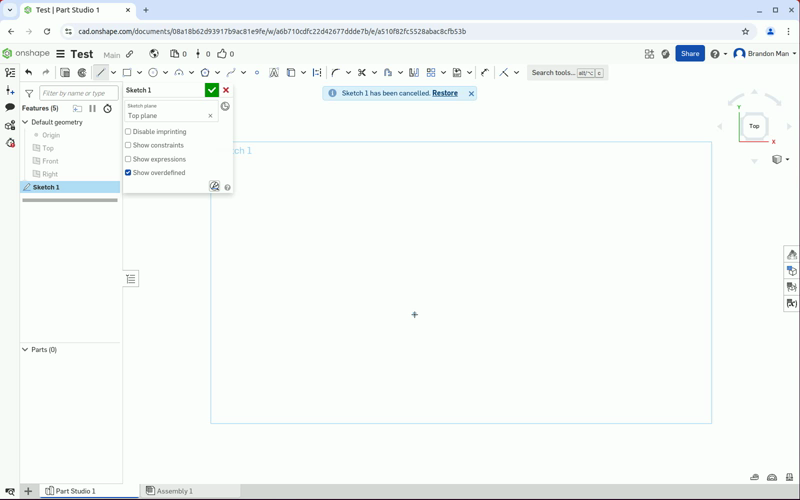
mouse_move(506, 314)
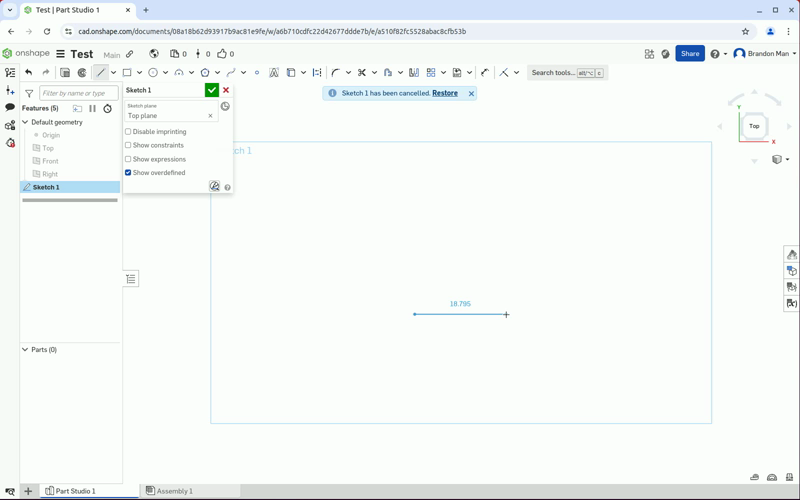
click(506, 314)
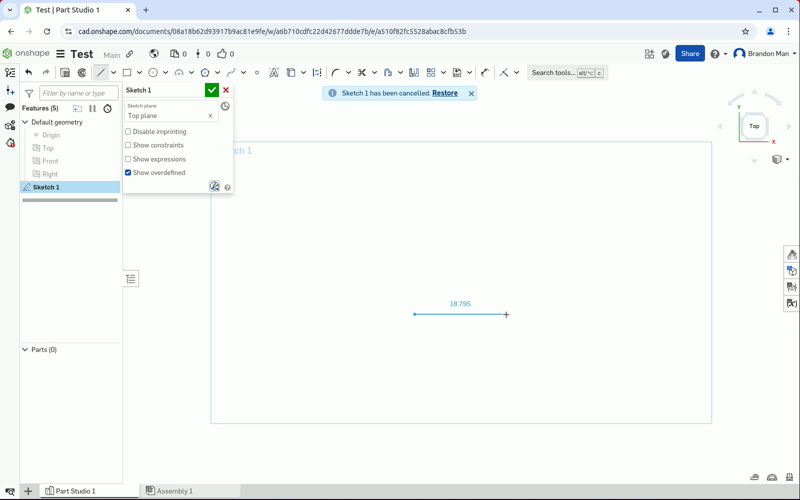
key_up(shift)
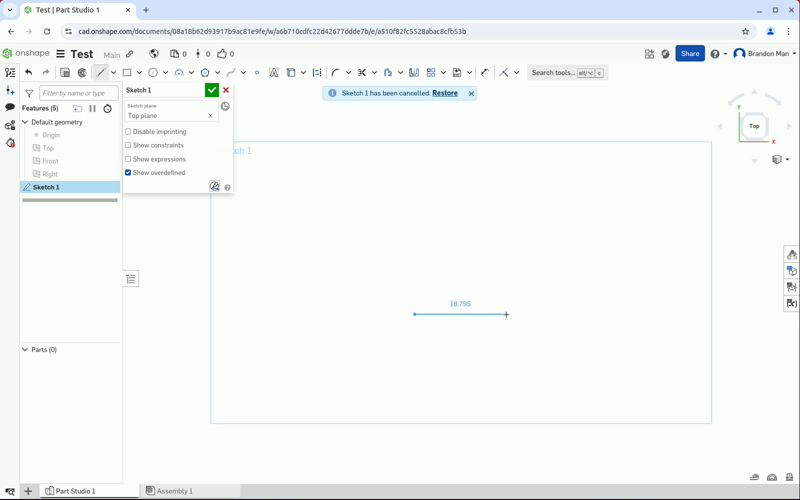
key_down(shift)
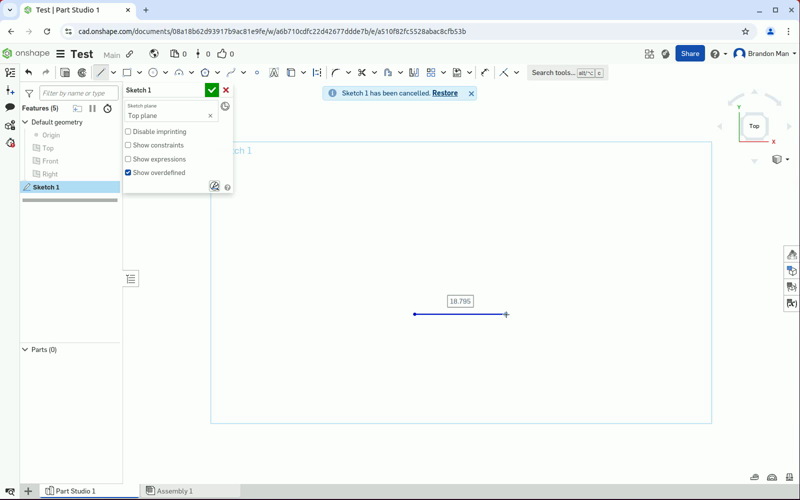
mouse_move(506, 217)
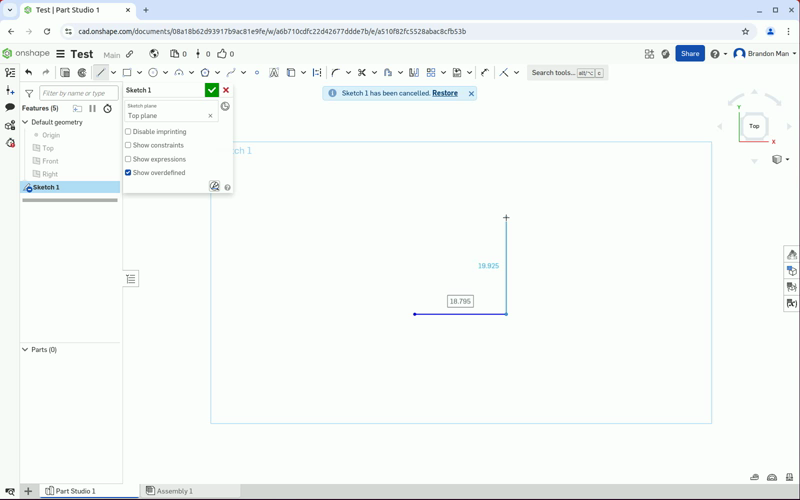
click(506, 217)
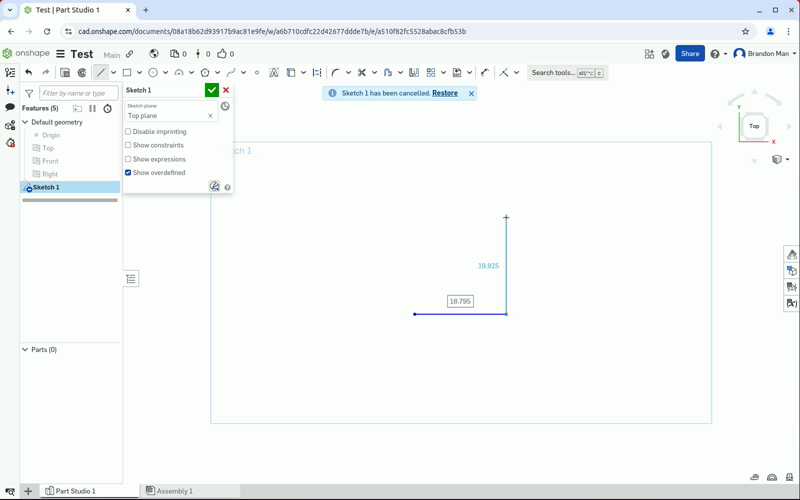
key_up(shift)
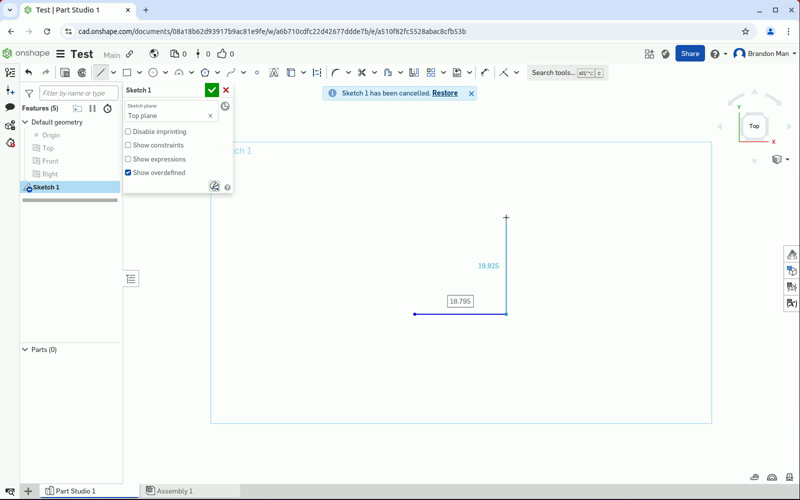
key_down(shift)
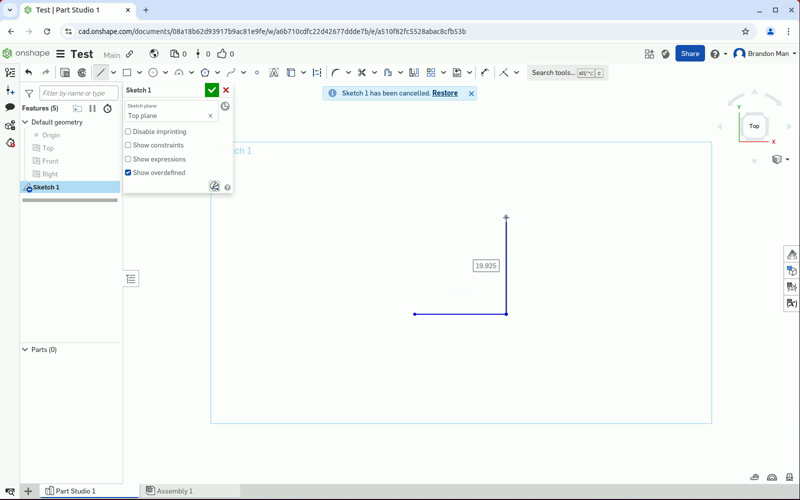
mouse_move(536, 217)
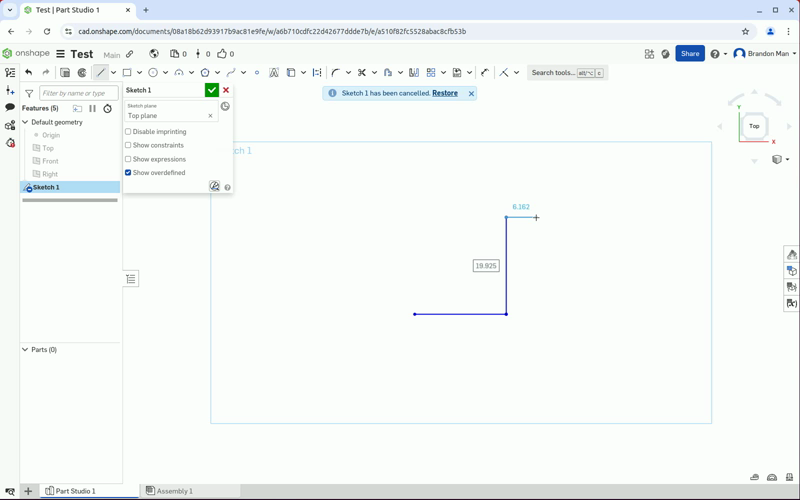
mouse_move(498, 217)
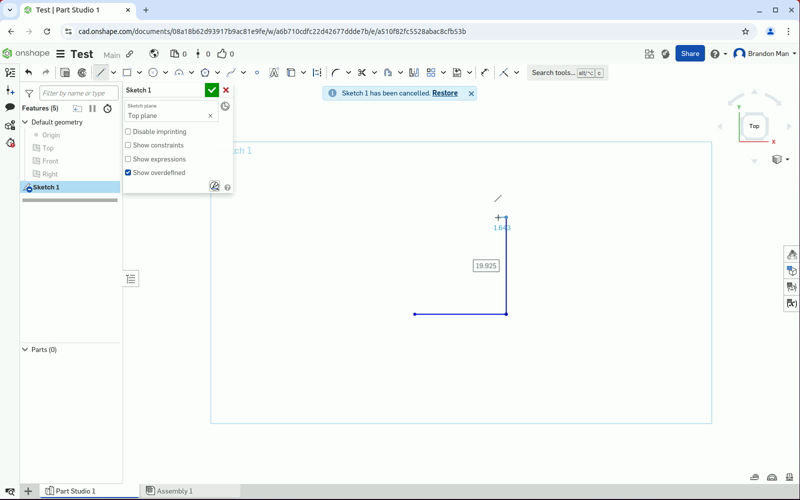
click(498, 217)
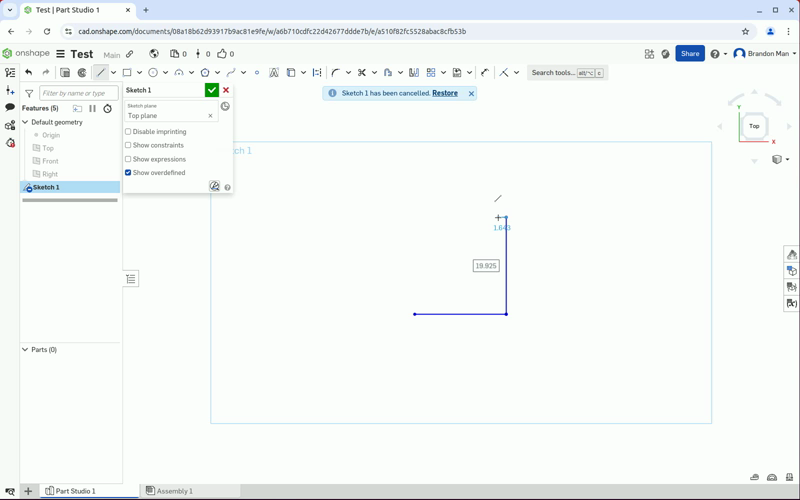
key_up(shift)
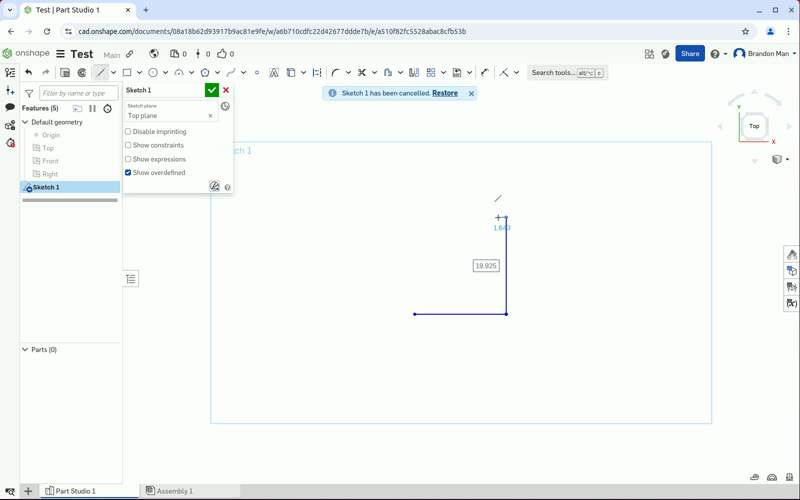
key_down(shift)
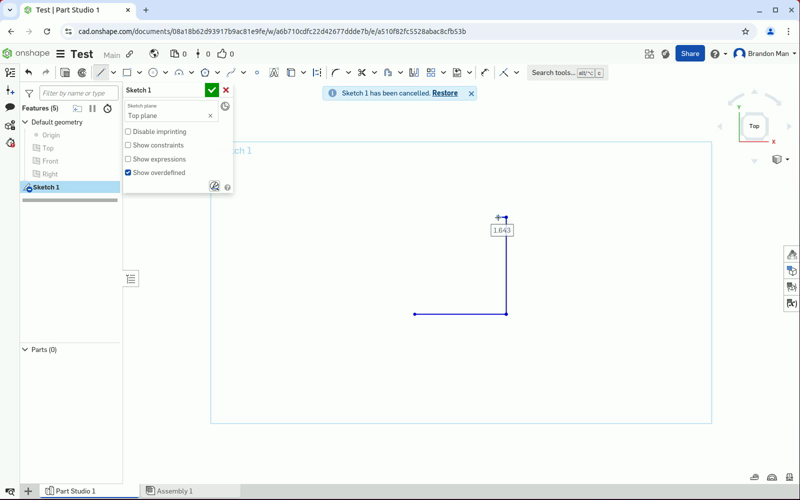
mouse_move(528, 217)
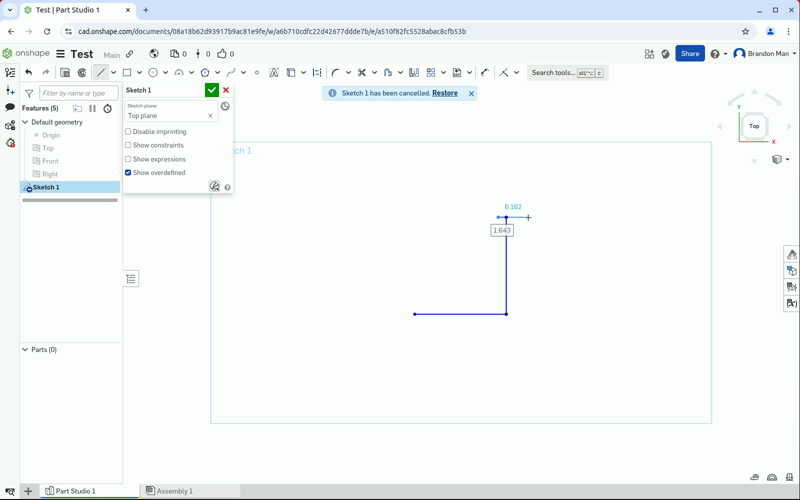
mouse_move(498, 238)
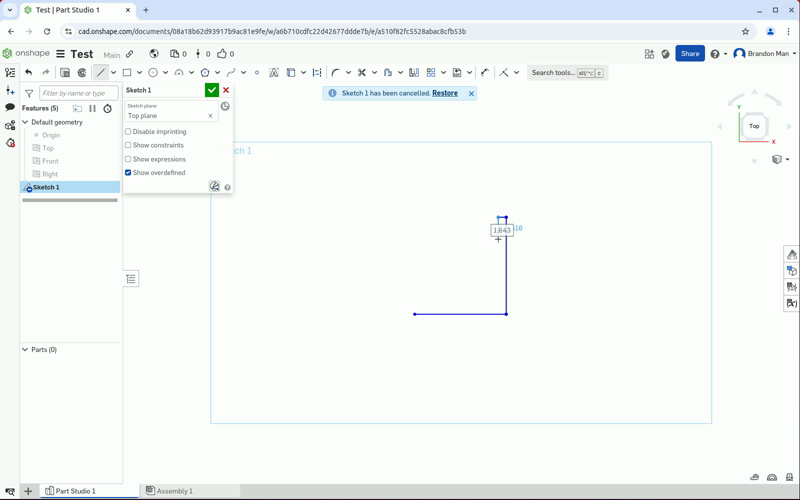
click(498, 238)
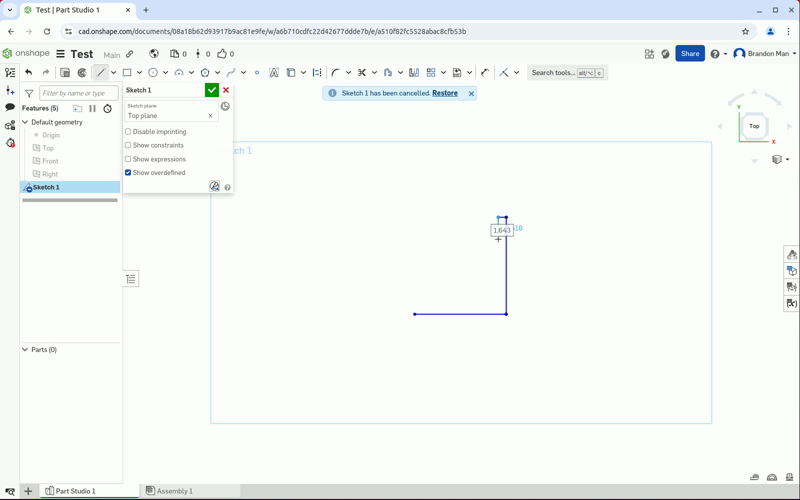
key_up(shift)
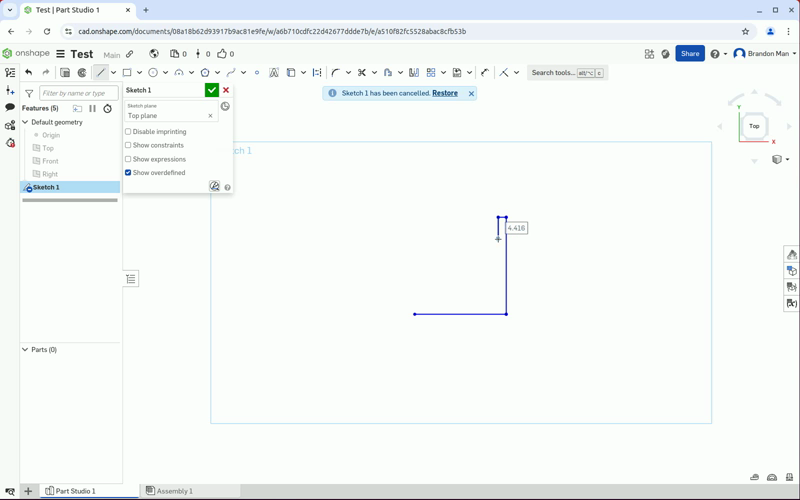
key(esc)
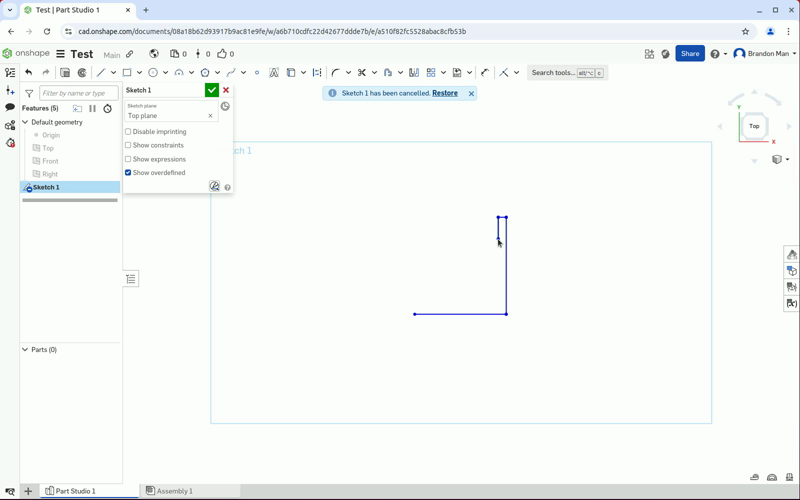
key(a)
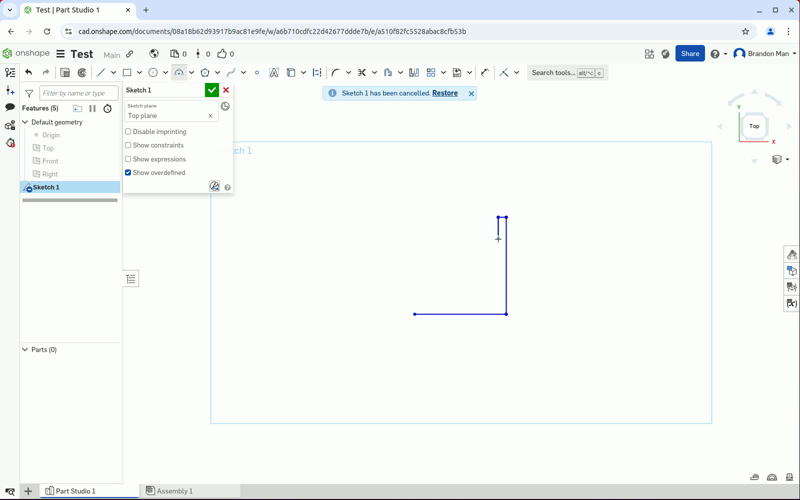
mouse_move(498, 238)
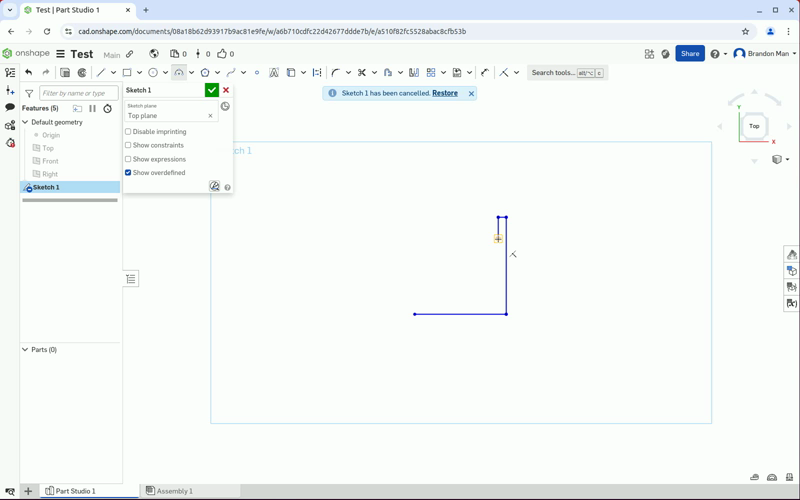
click(498, 238)
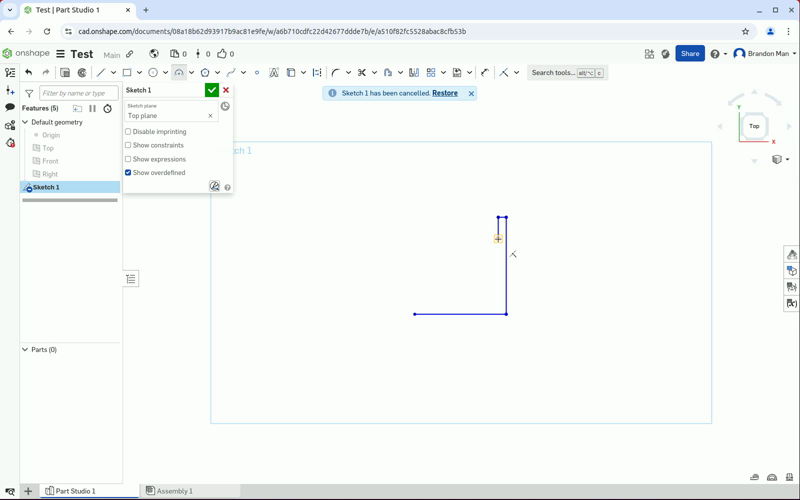
key_down(shift)
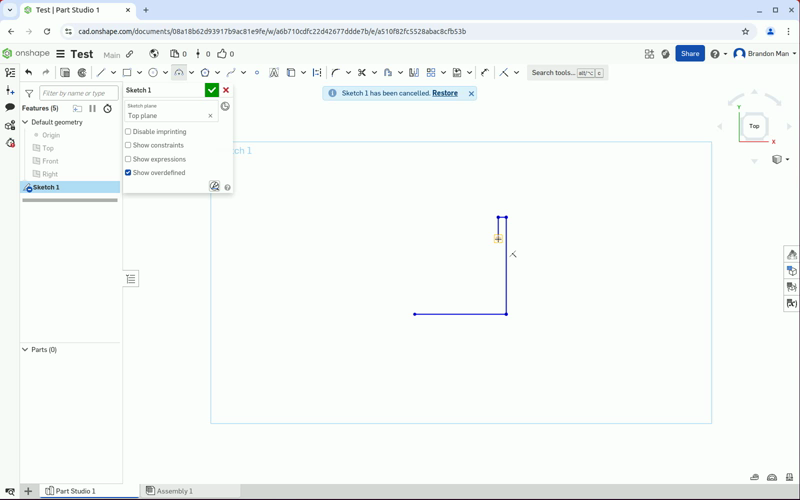
mouse_move(476, 217)
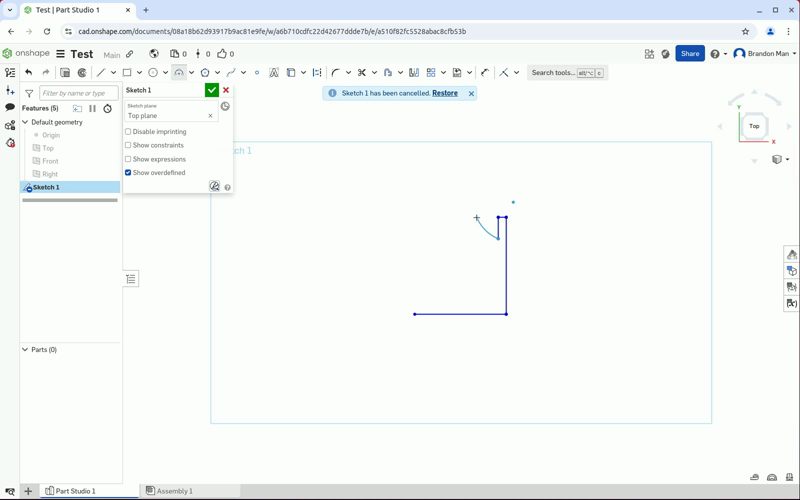
click(476, 217)
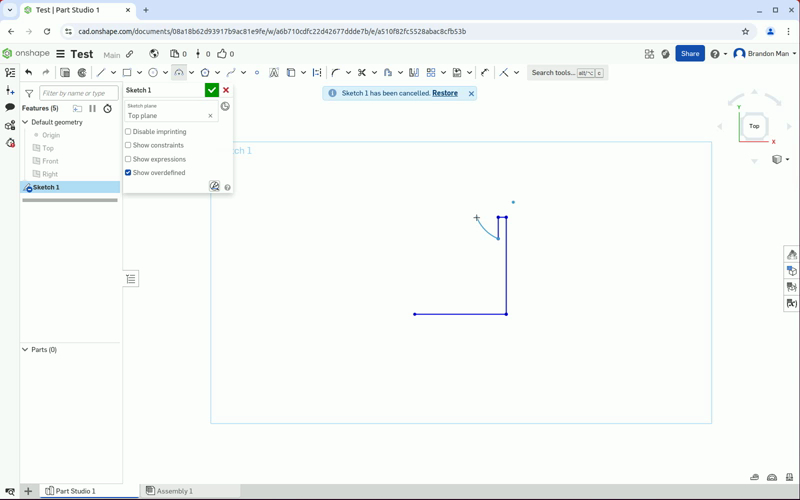
mouse_move(483, 232)
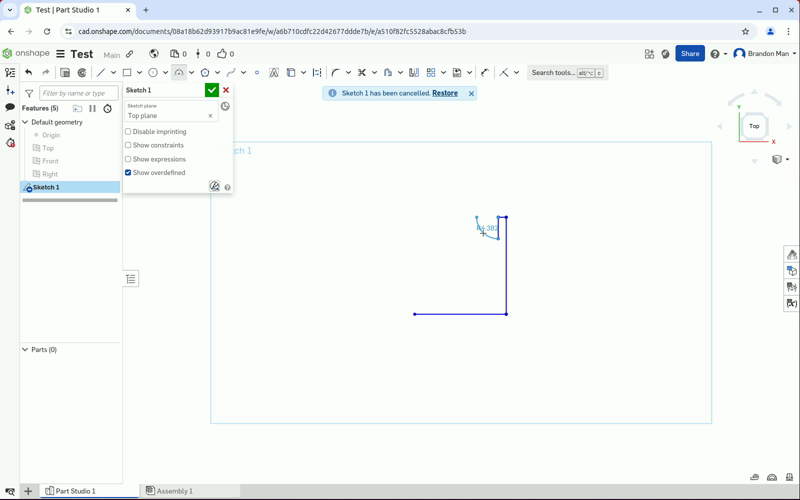
click(483, 232)
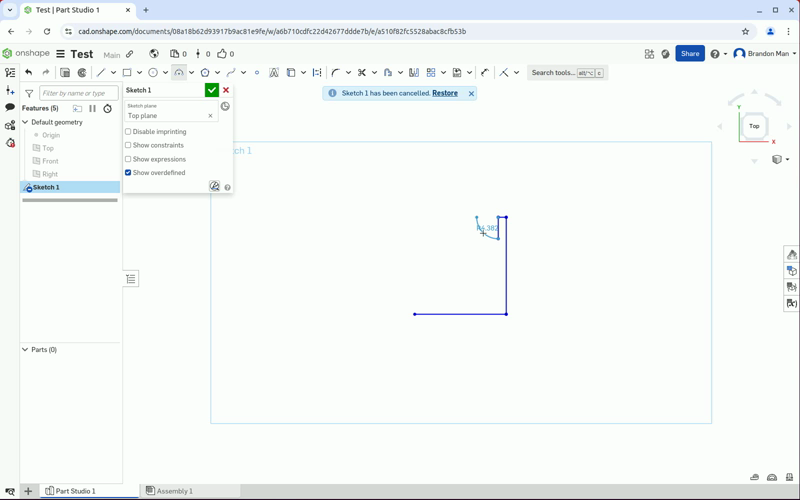
key_up(shift)
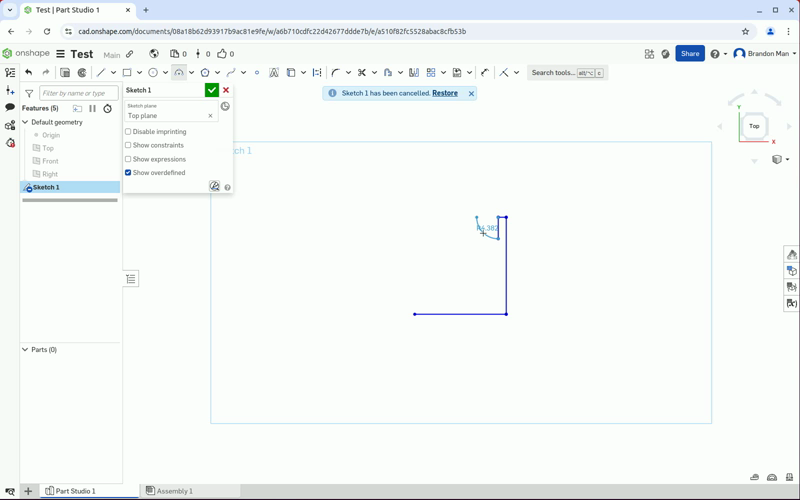
key(esc)
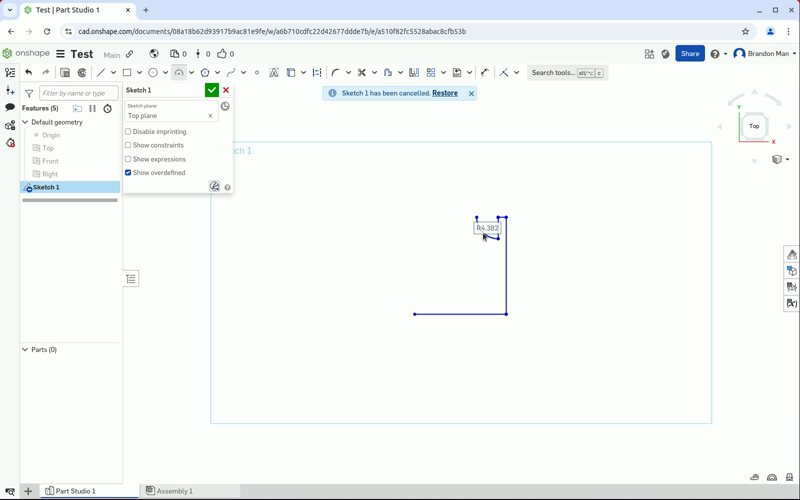
key(l)
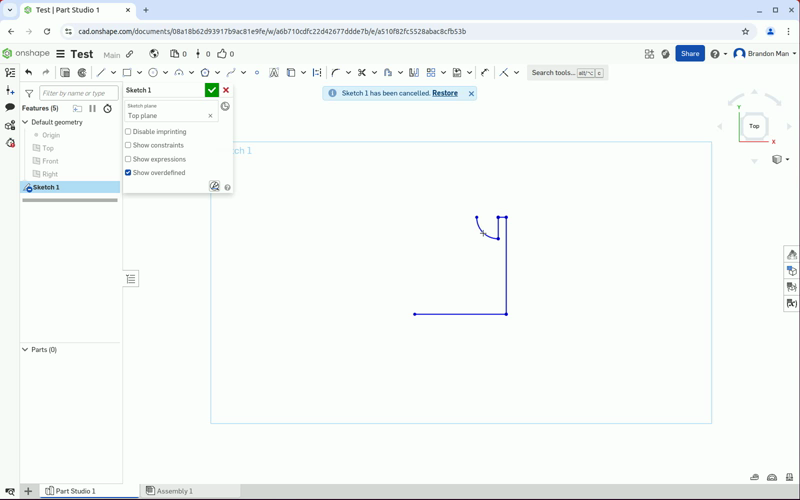
mouse_move(476, 217)
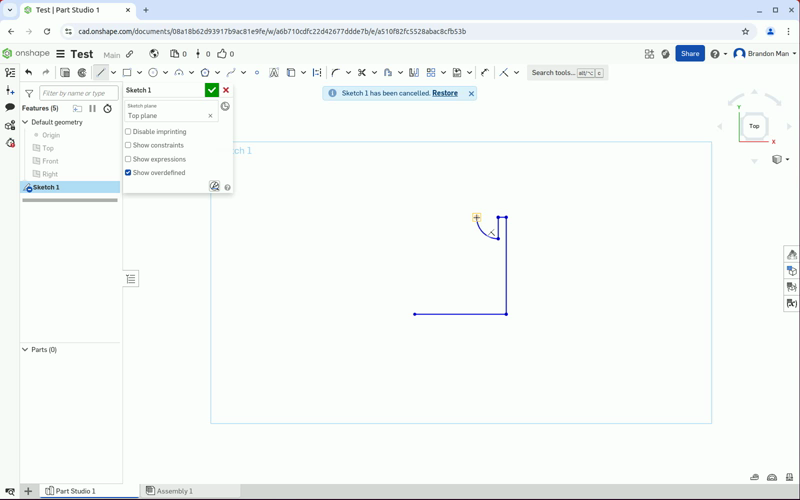
click(476, 217)
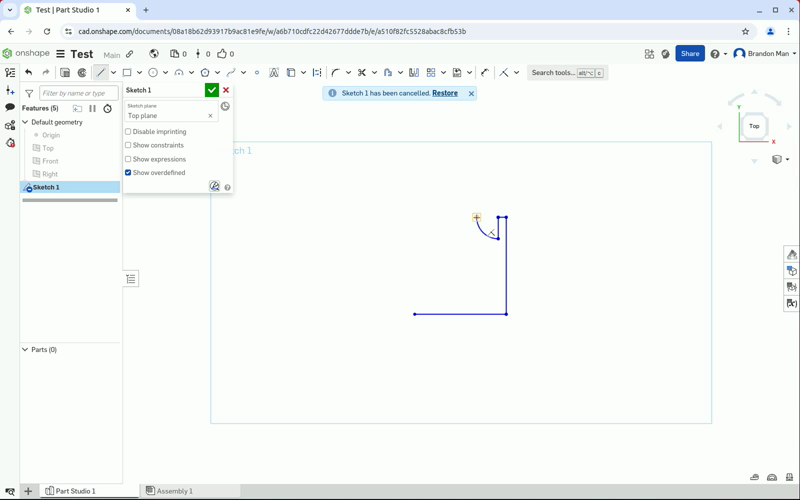
key_down(shift)
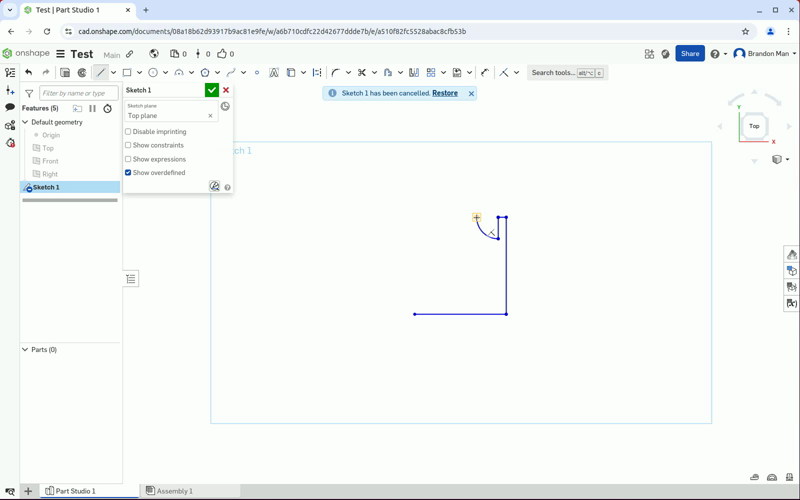
mouse_move(414, 217)
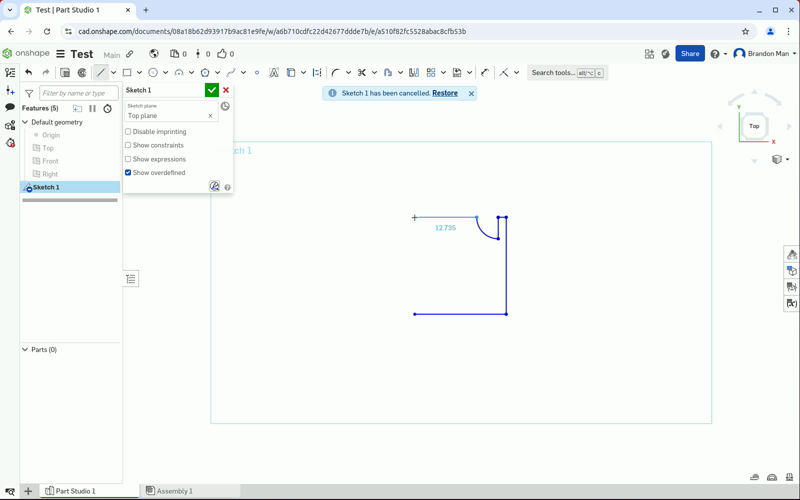
click(414, 217)
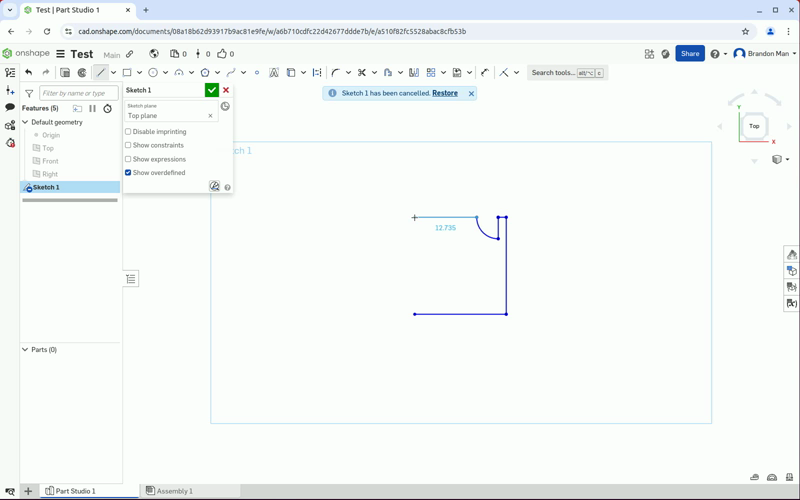
key_up(shift)
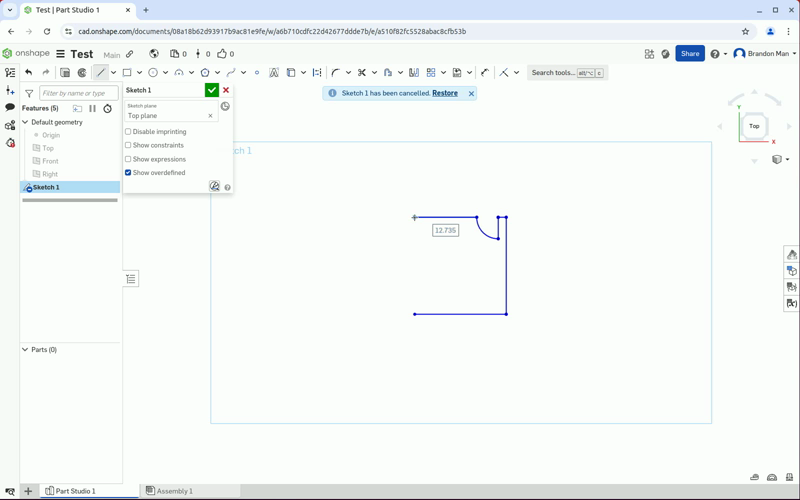
key_down(shift)
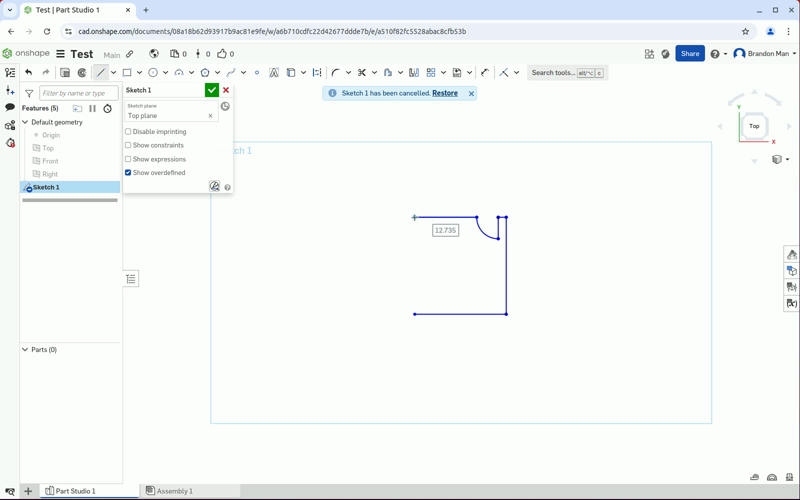
mouse_move(444, 217)
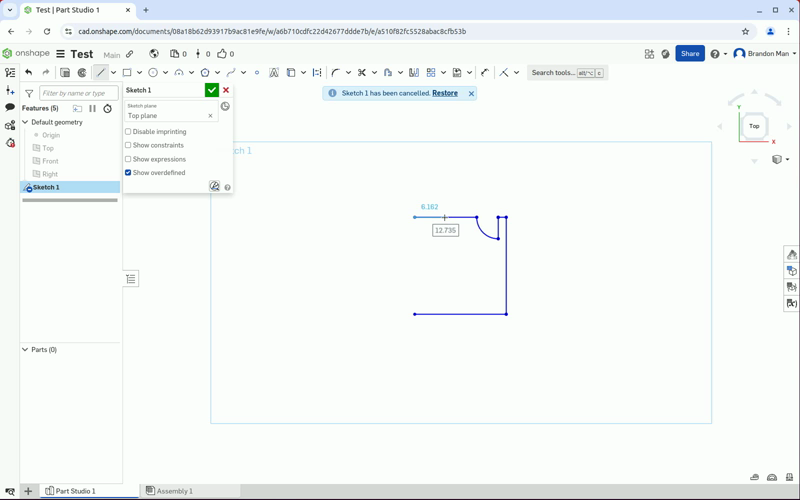
mouse_move(414, 242)
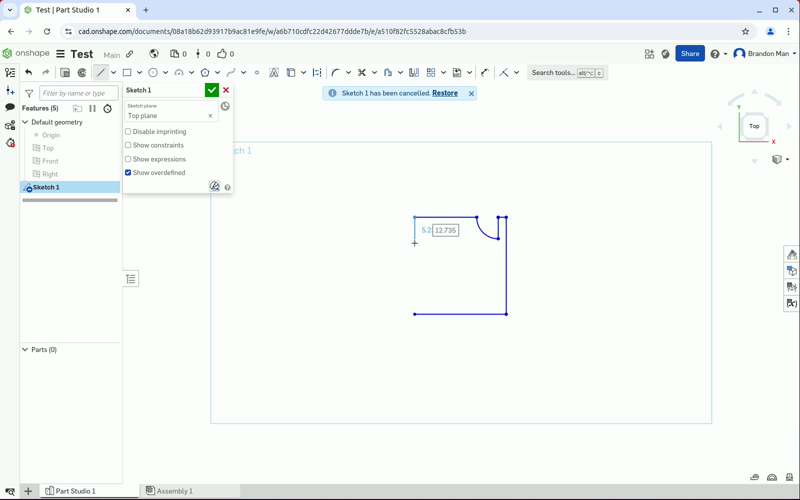
click(414, 242)
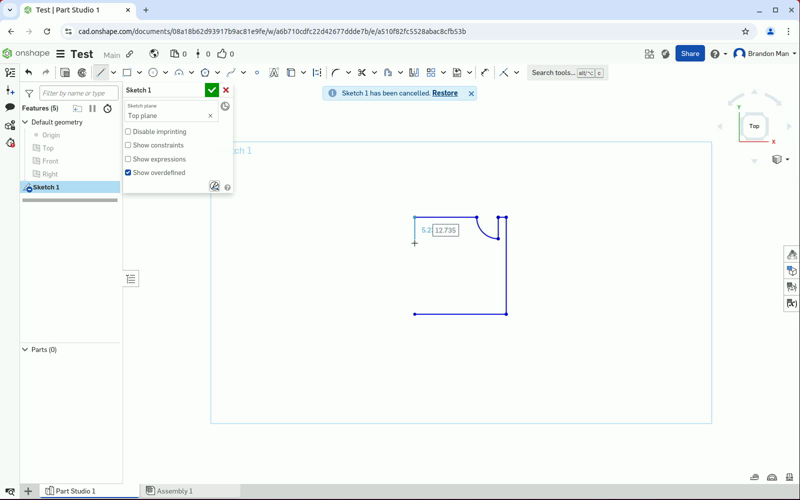
key_up(shift)
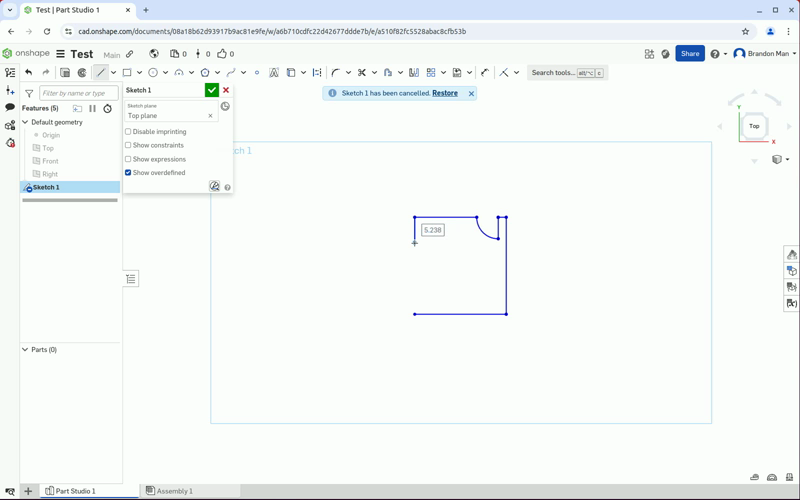
key_down(shift)
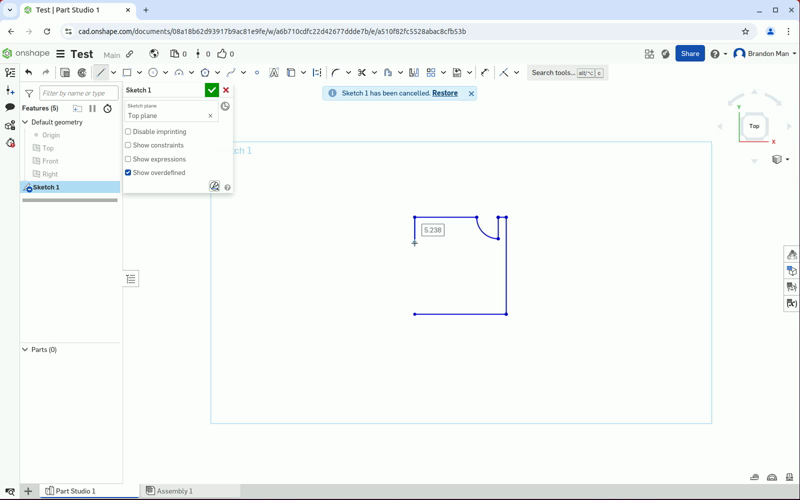
mouse_move(444, 242)
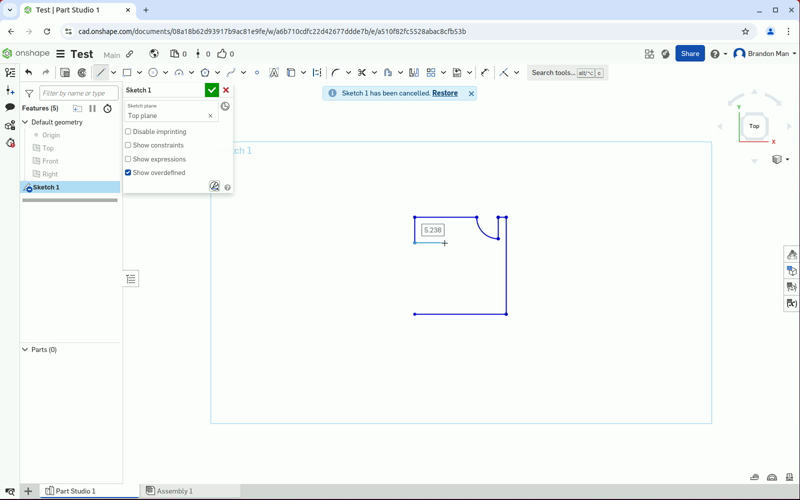
mouse_move(429, 242)
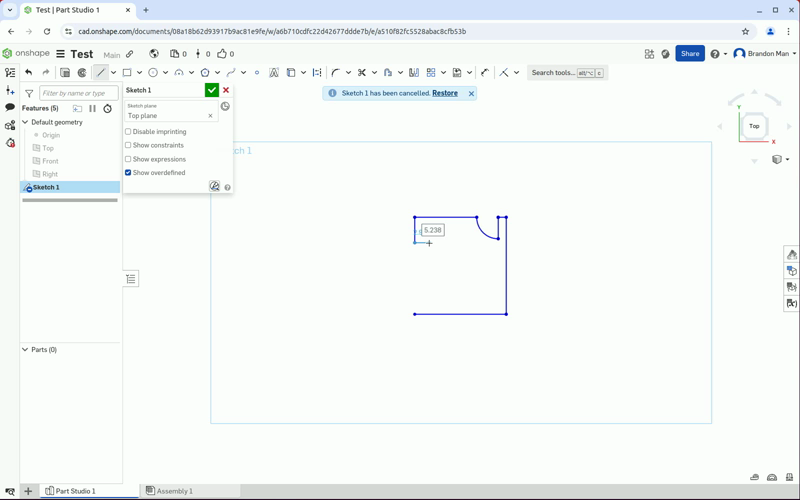
click(429, 242)
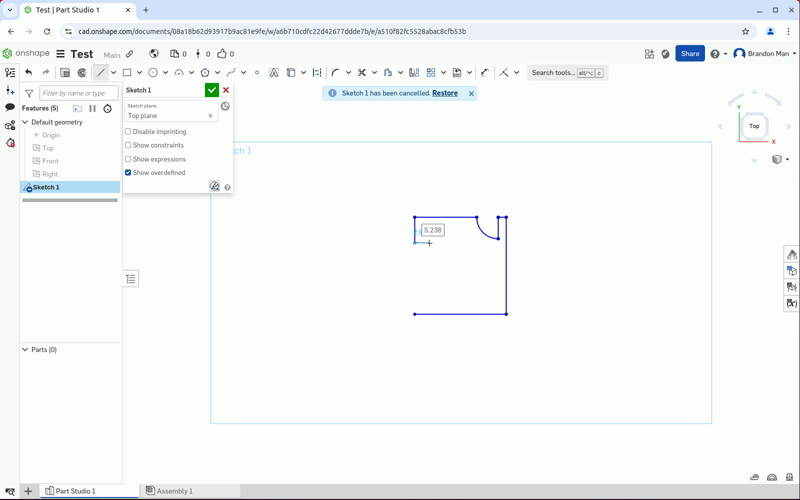
key_up(shift)
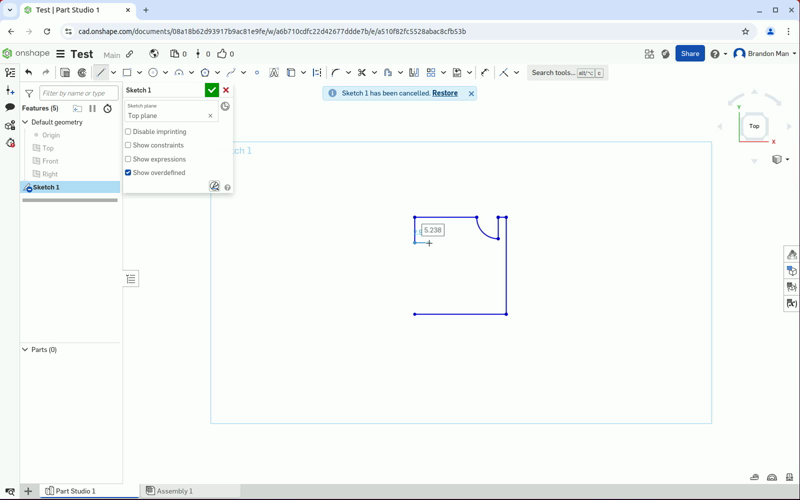
key_down(shift)
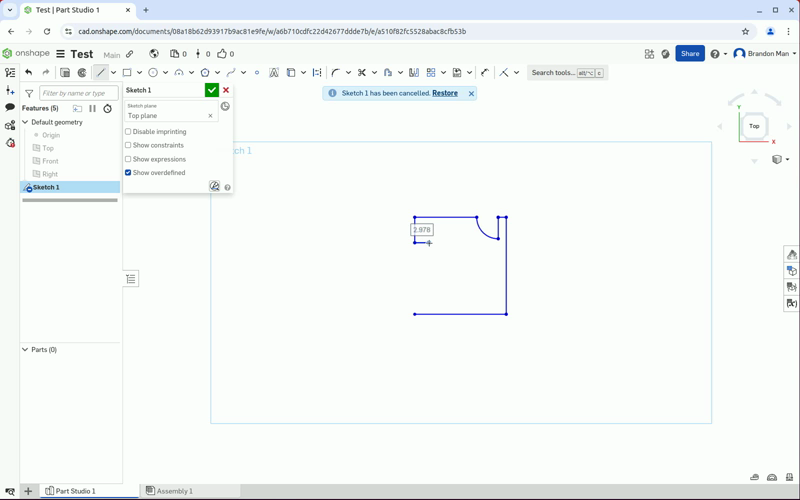
mouse_move(459, 242)
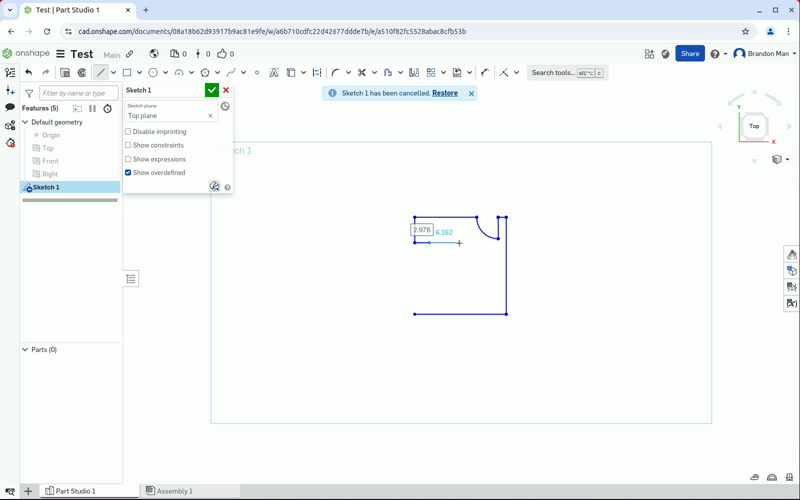
mouse_move(429, 267)
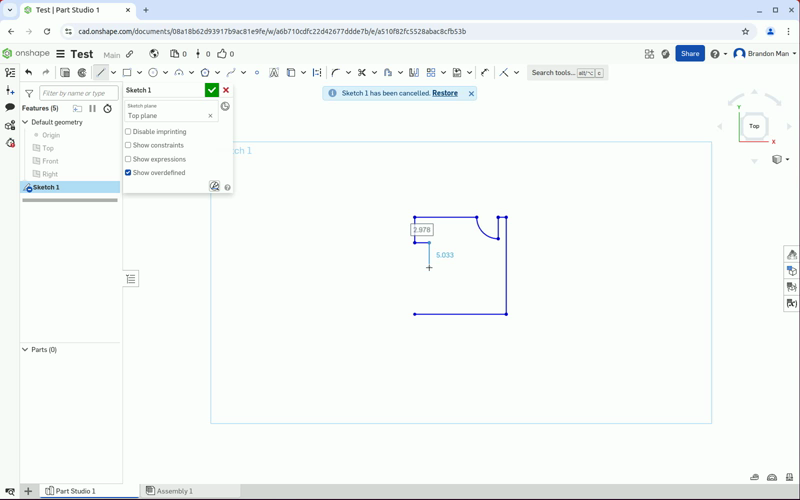
click(429, 267)
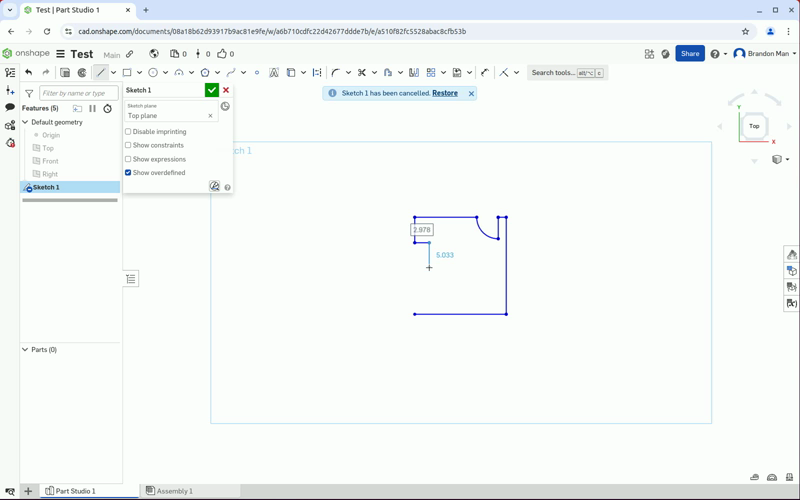
key_up(shift)
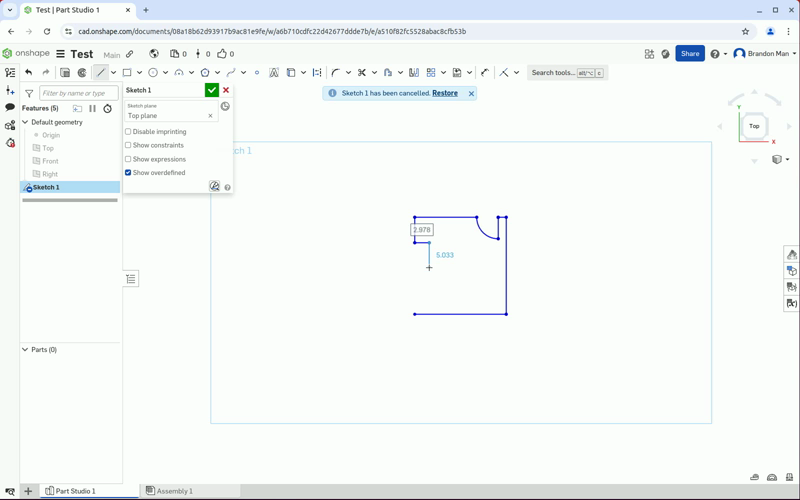
key_down(shift)
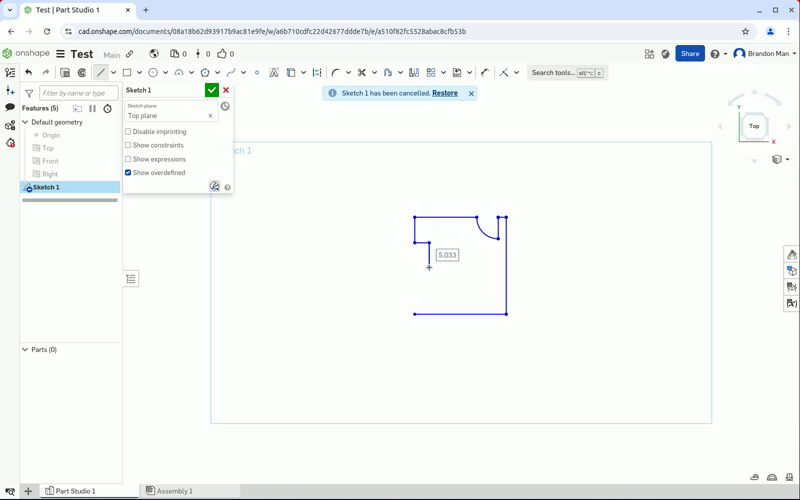
mouse_move(459, 267)
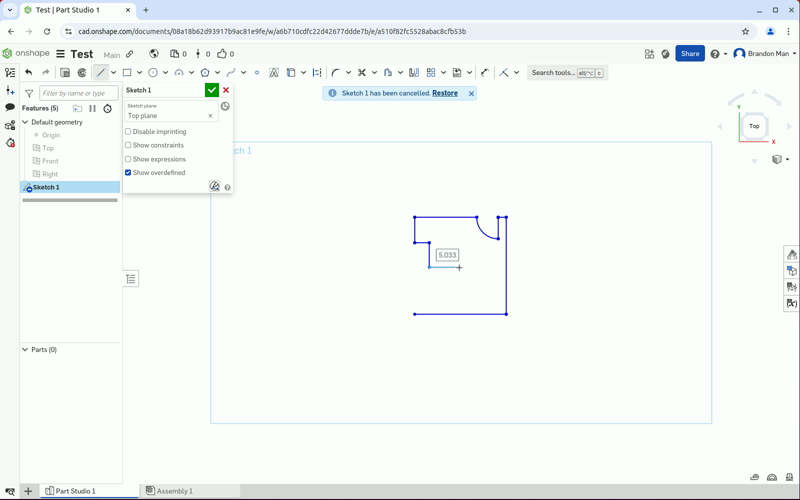
mouse_move(414, 267)
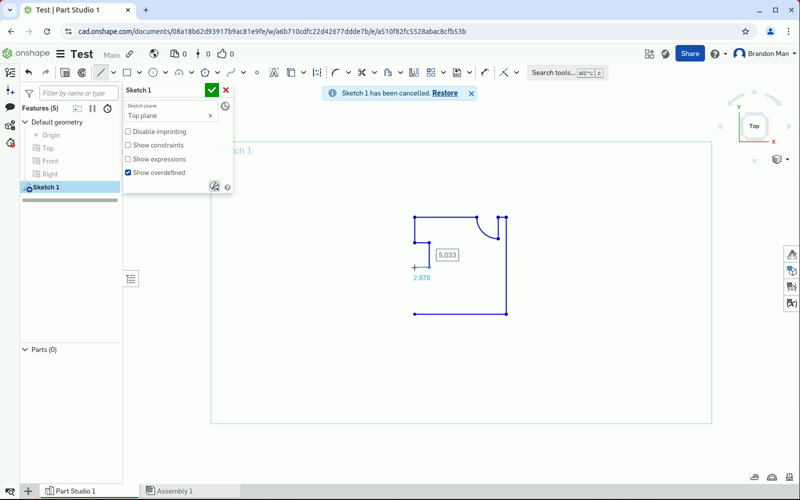
click(414, 267)
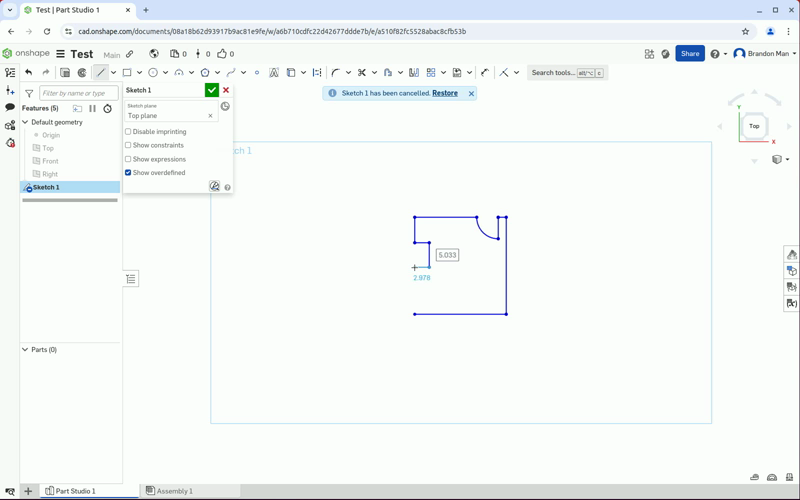
key_up(shift)
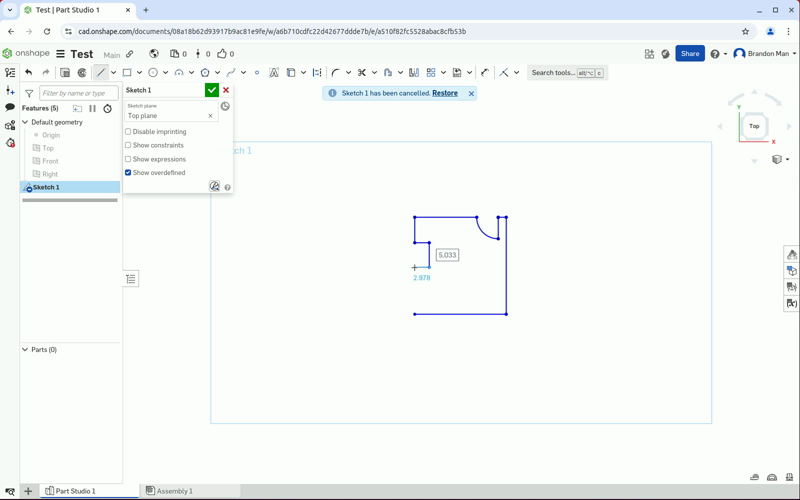
key_down(shift)
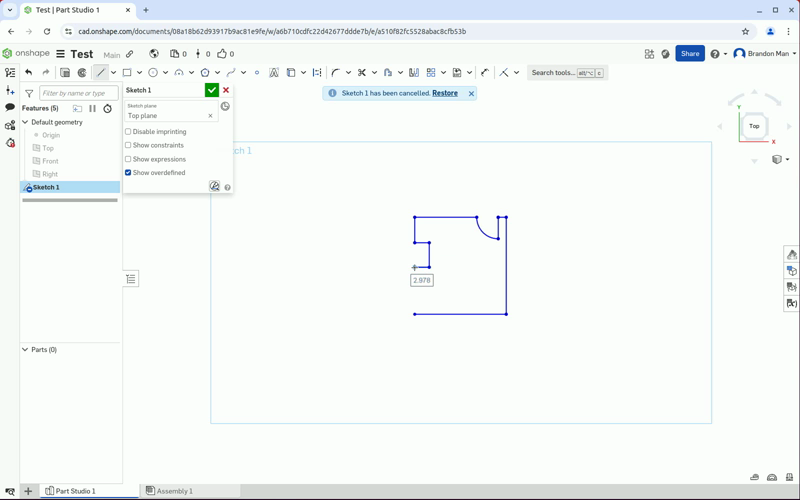
mouse_move(444, 267)
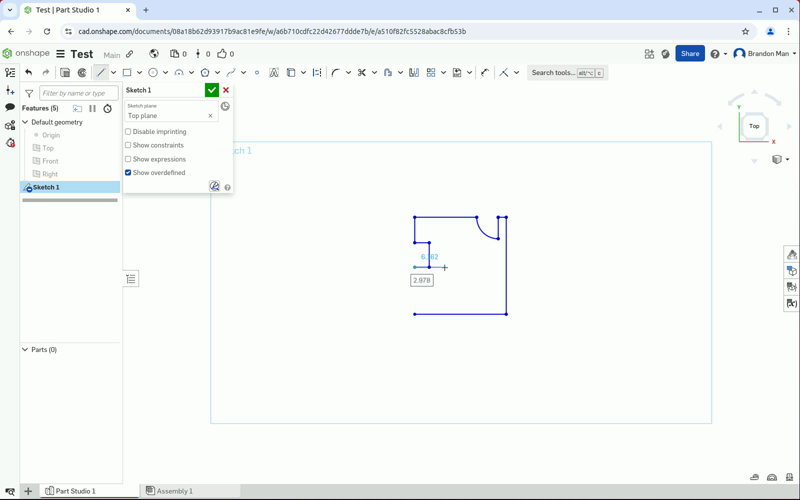
mouse_move(414, 288)
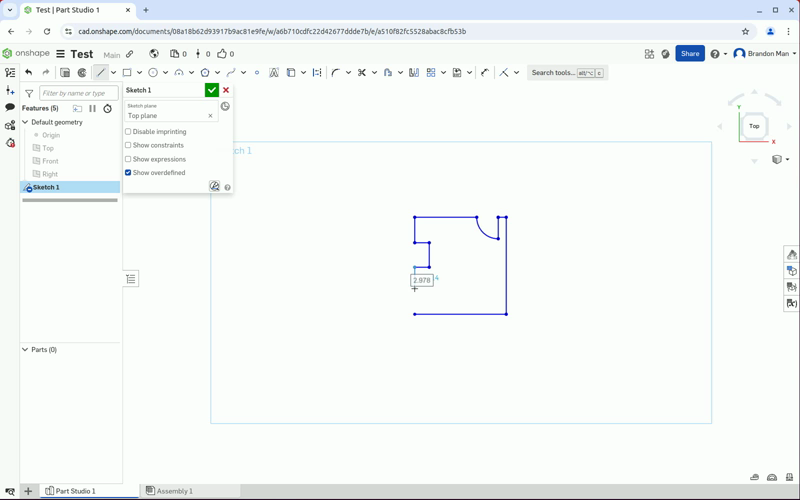
click(414, 288)
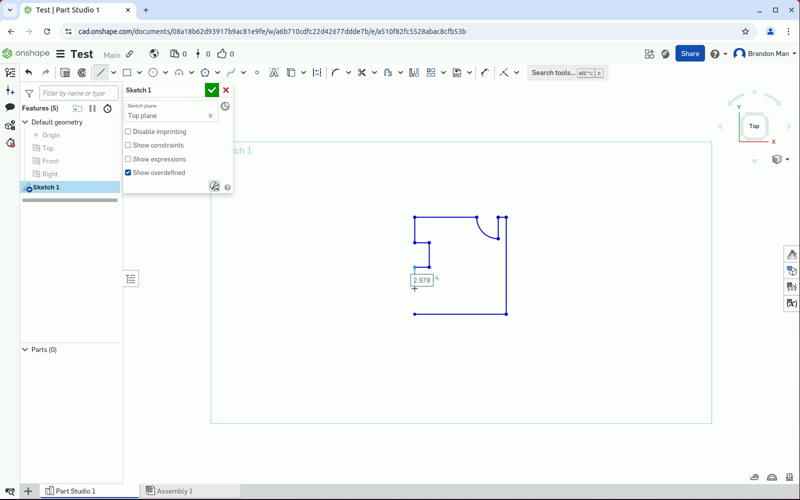
key_up(shift)
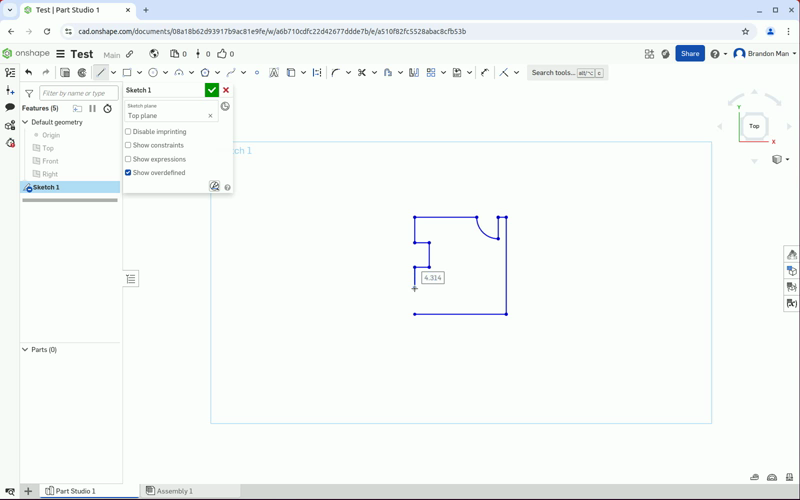
key_down(shift)
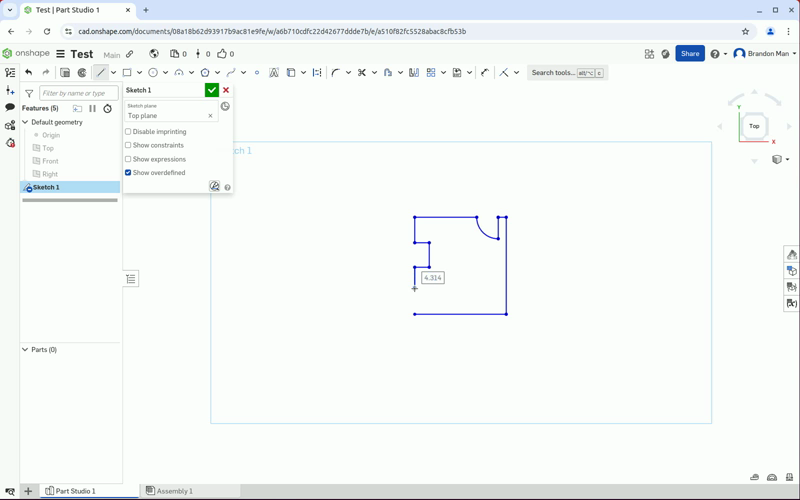
mouse_move(444, 288)
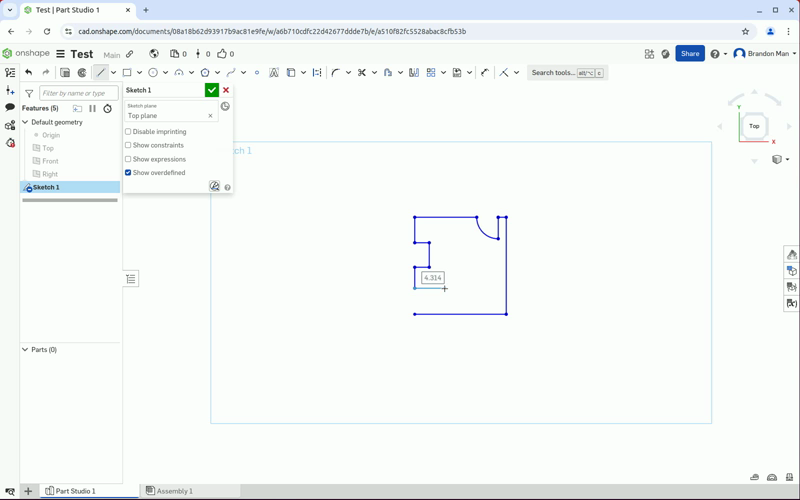
mouse_move(434, 288)
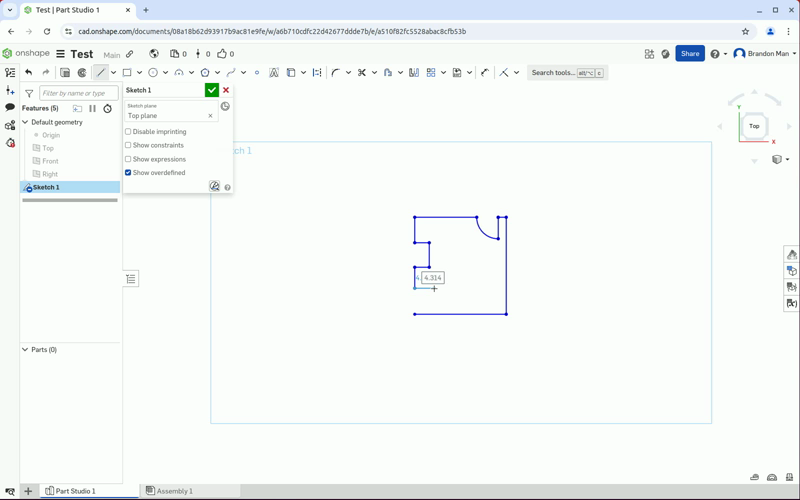
click(434, 288)
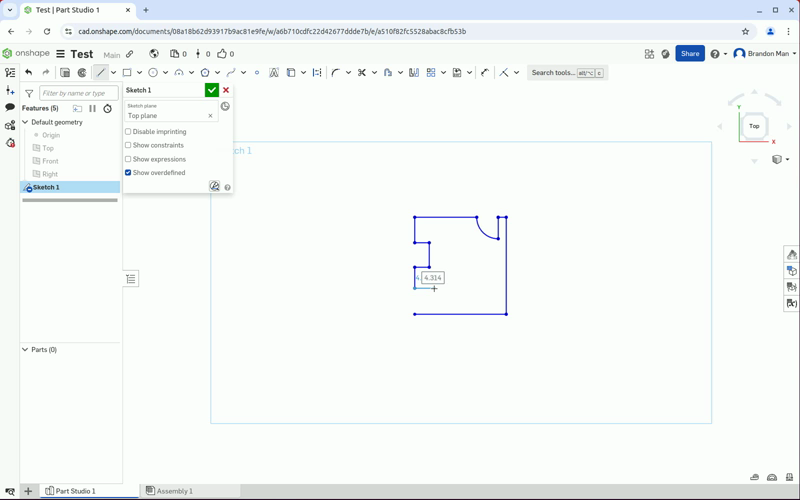
key_up(shift)
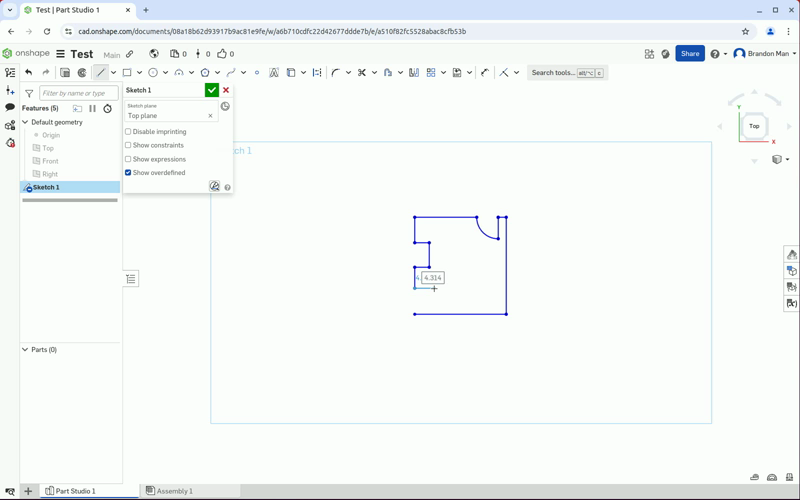
key(esc)
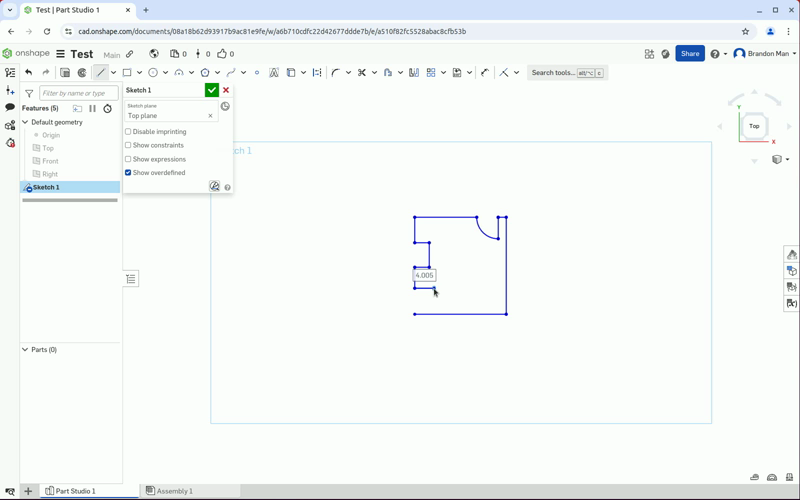
key(a)
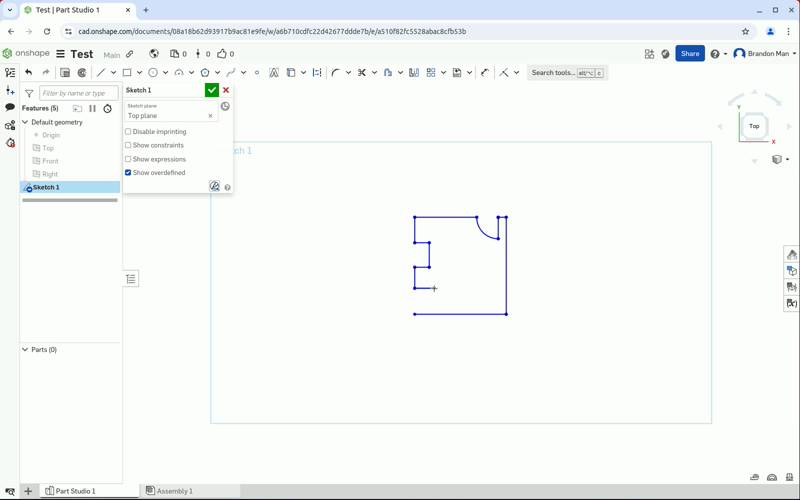
mouse_move(434, 288)
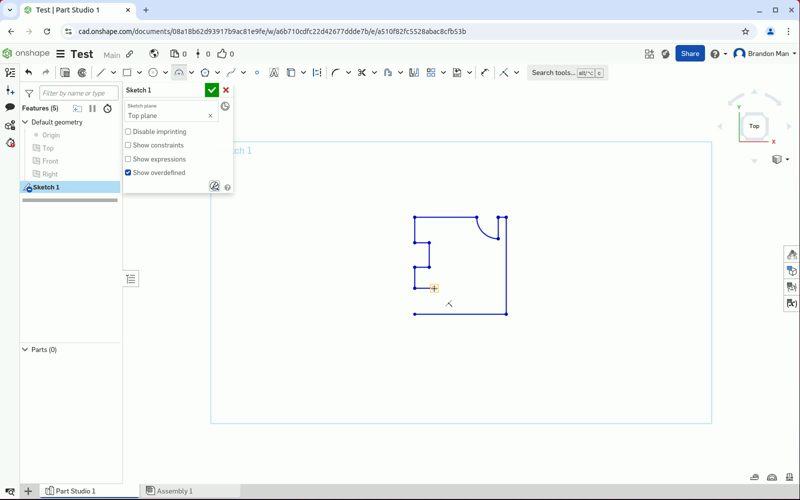
click(434, 288)
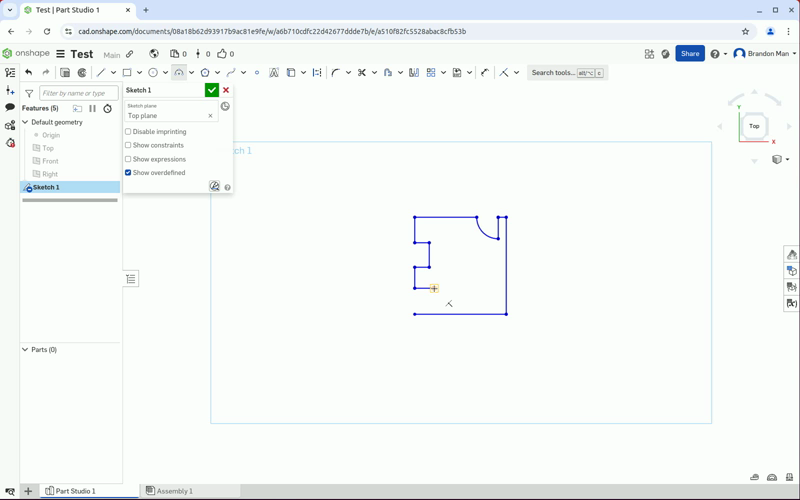
key_down(shift)
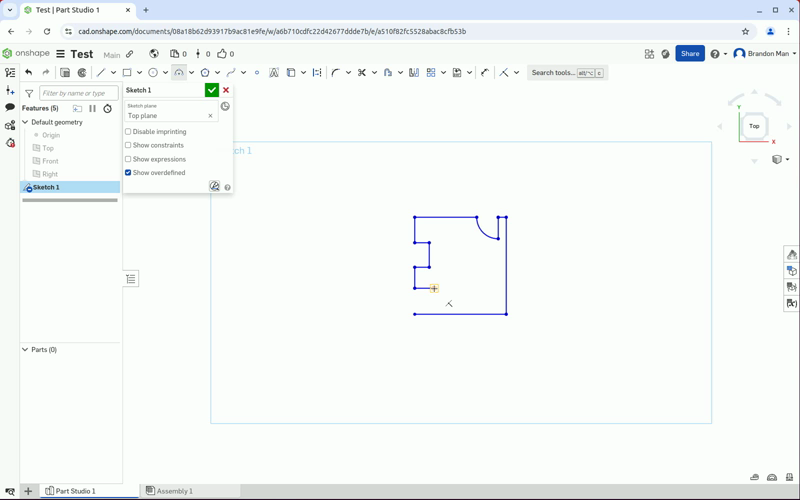
mouse_move(414, 308)
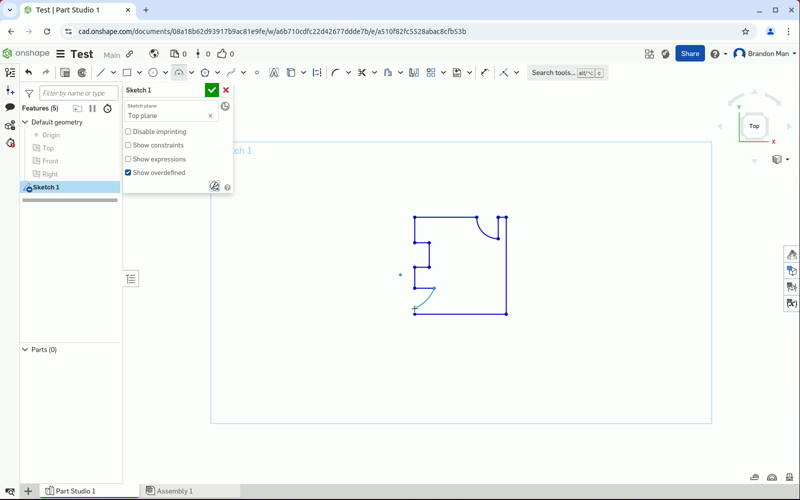
click(414, 308)
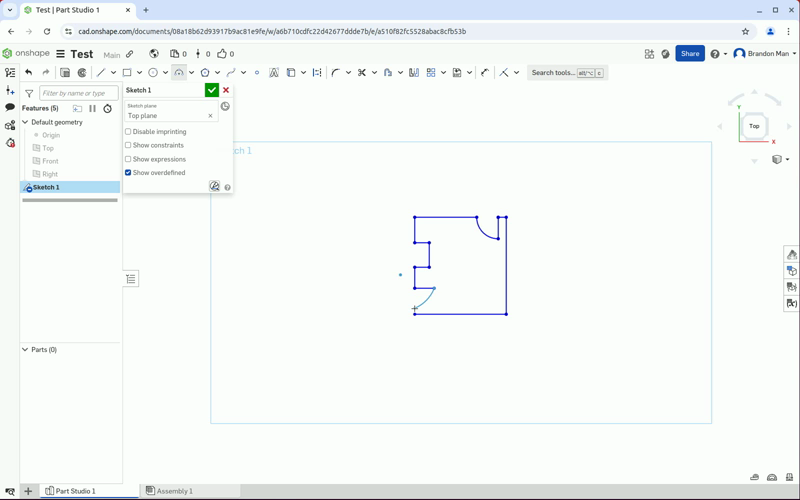
mouse_move(429, 302)
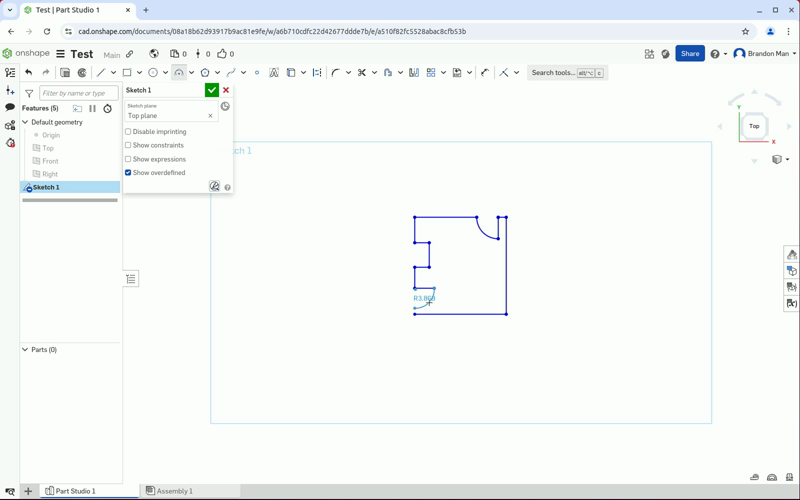
click(429, 302)
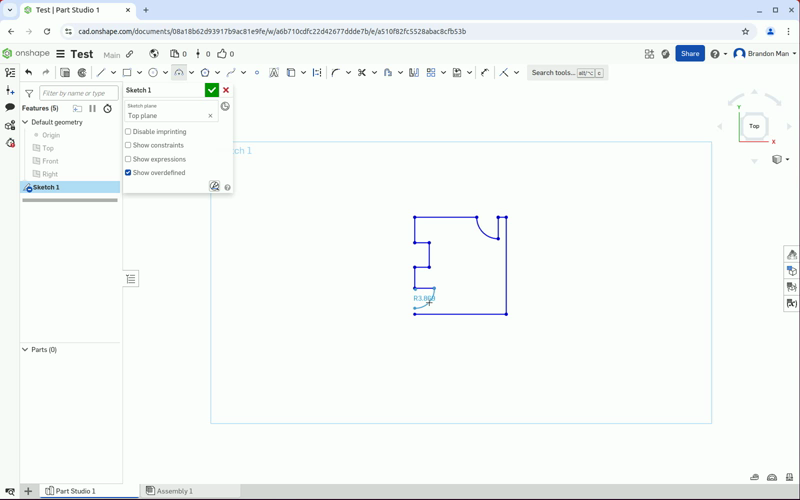
key_up(shift)
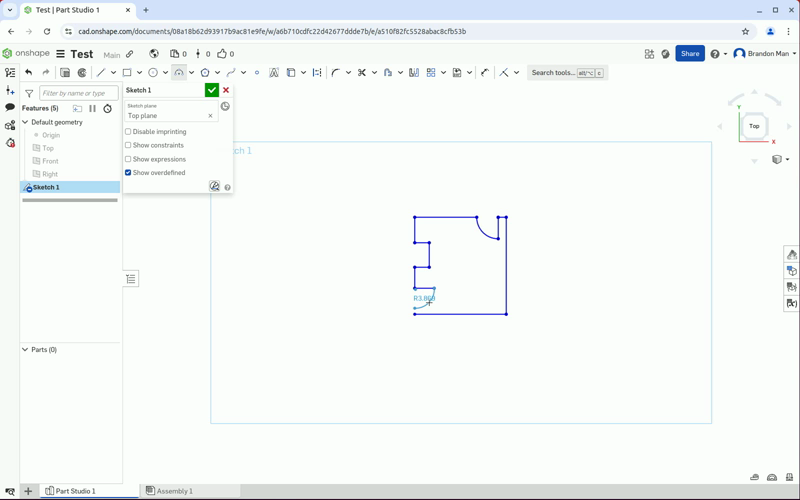
key(esc)
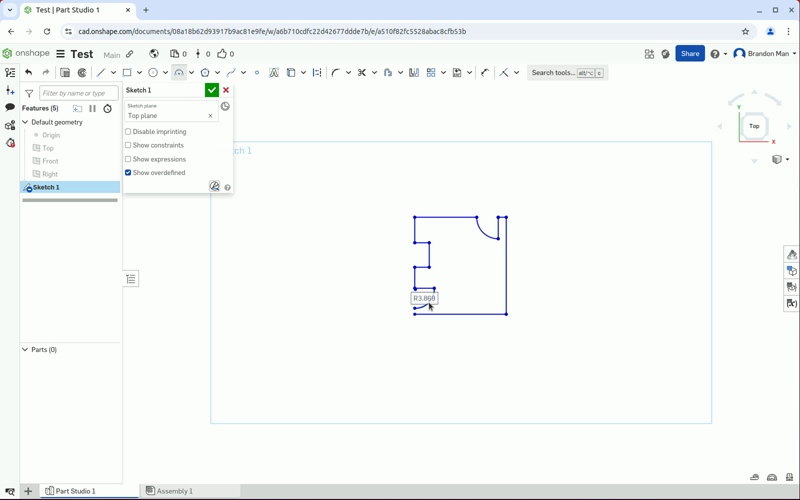
key(l)
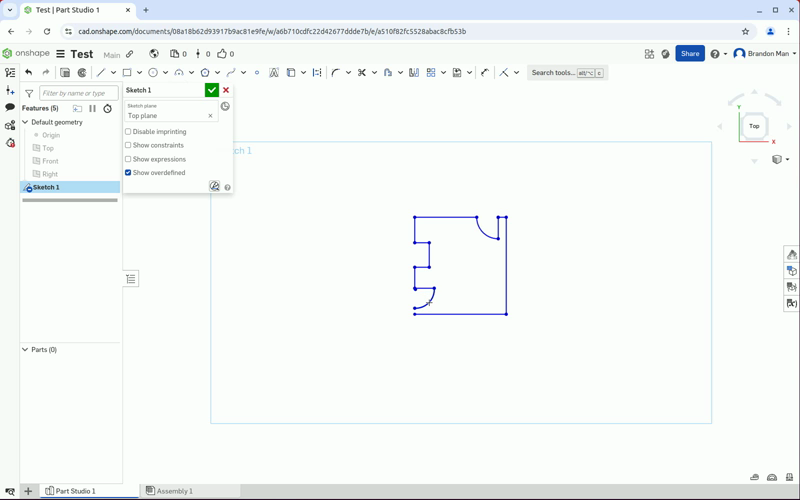
mouse_move(414, 308)
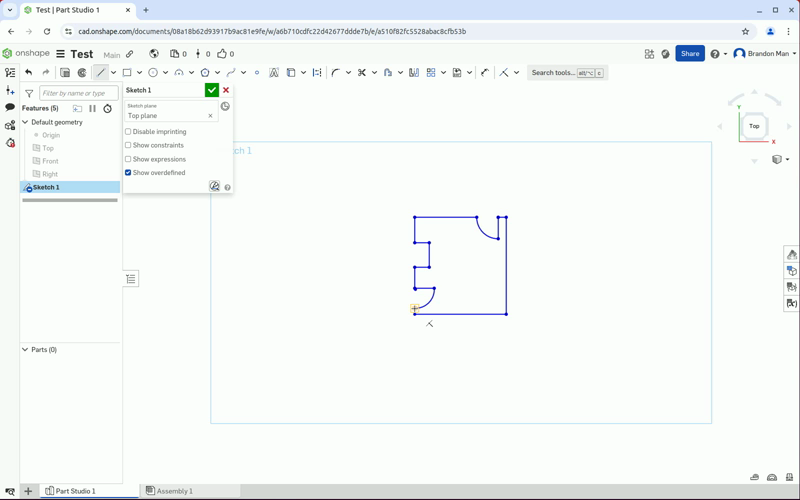
click(414, 308)
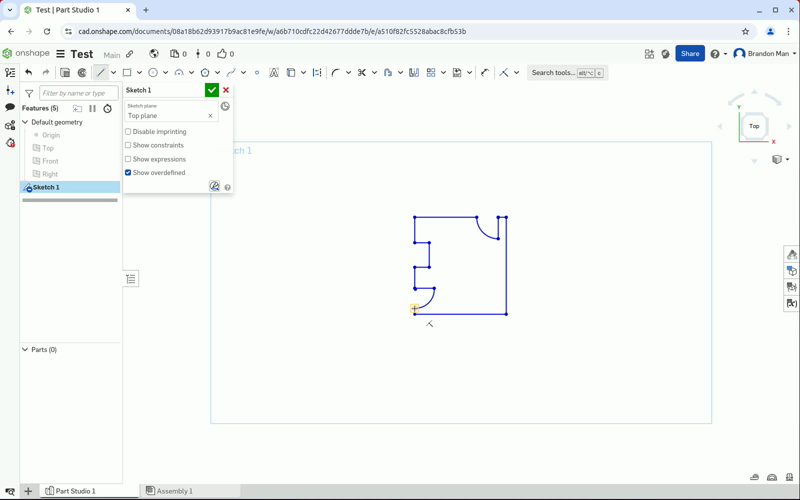
mouse_move(444, 308)
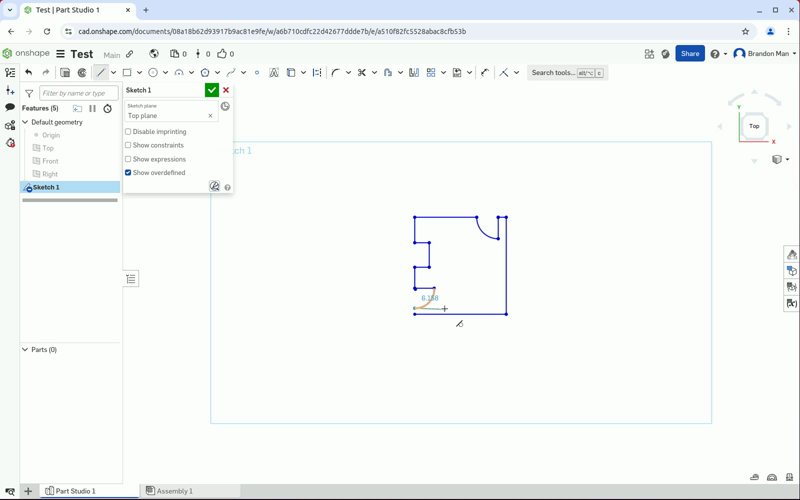
key_down(shift)
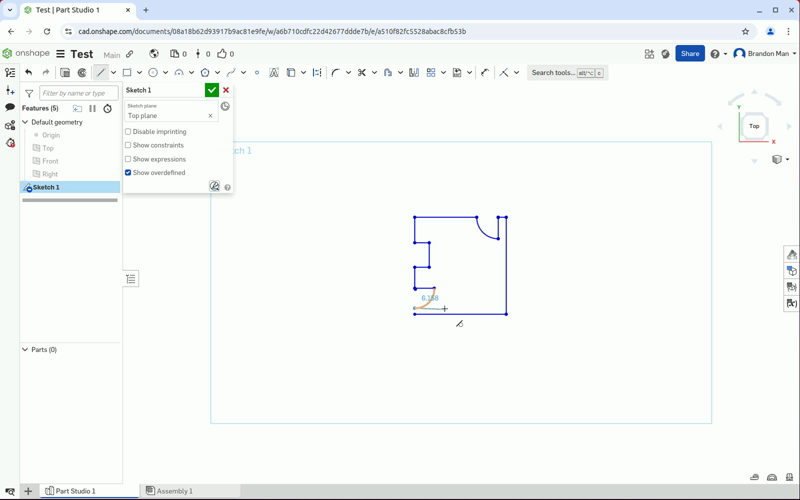
mouse_move(414, 314)
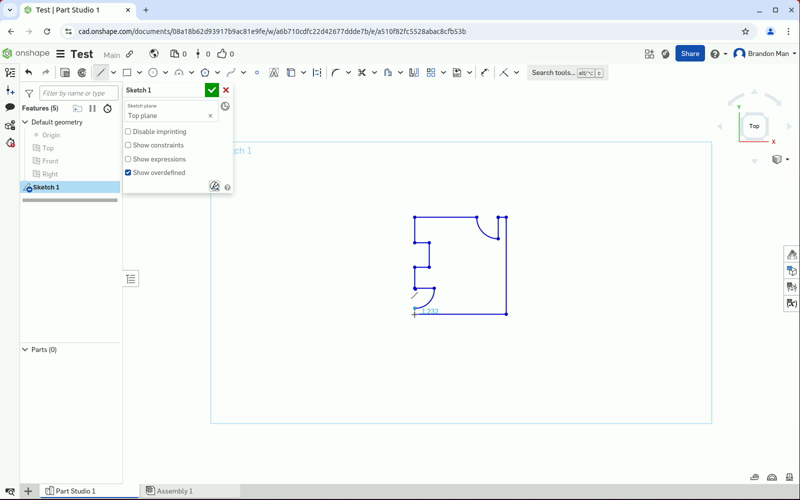
scroll(6)
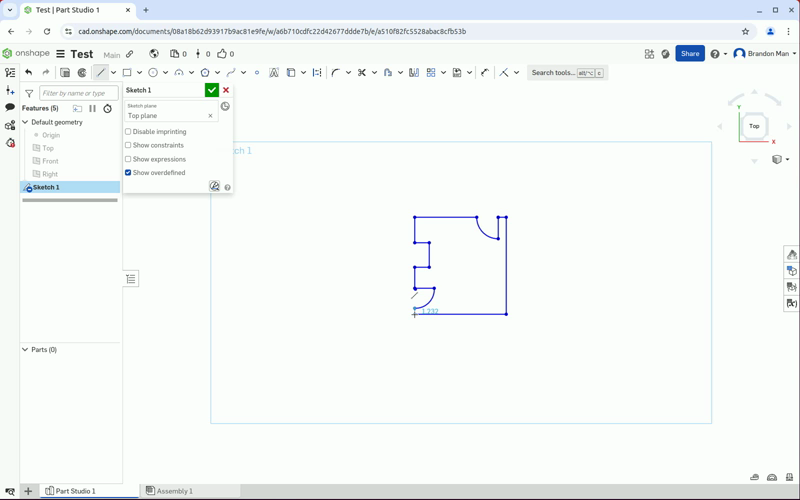
scroll(6)
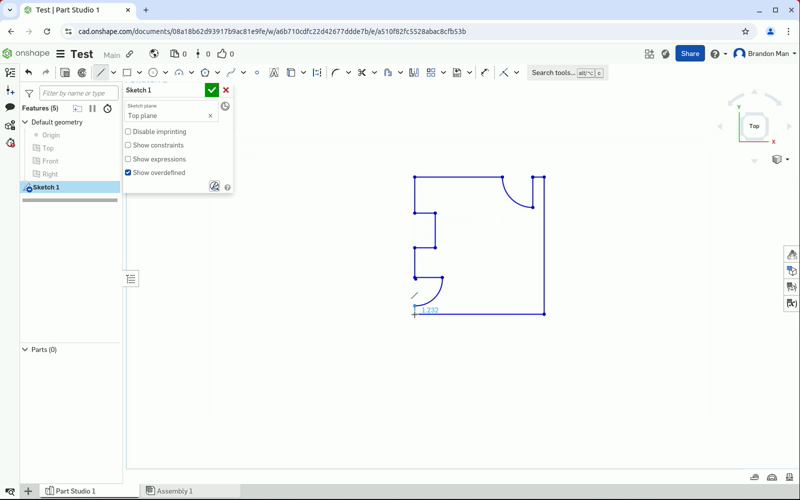
scroll(6)
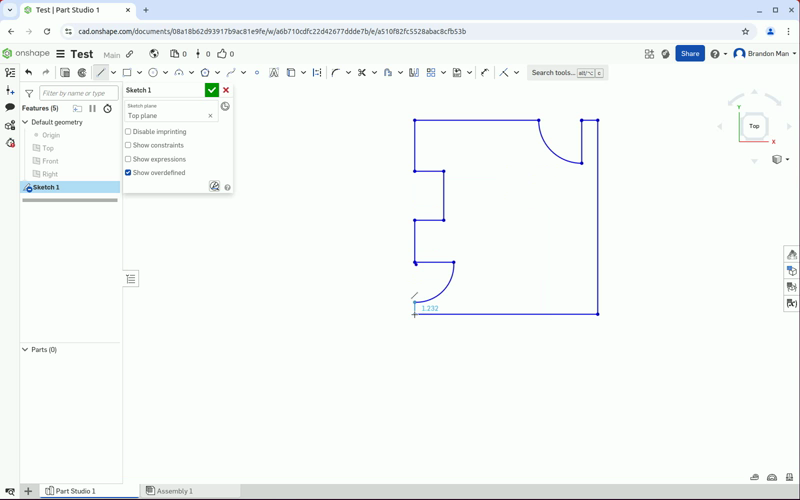
scroll(6)
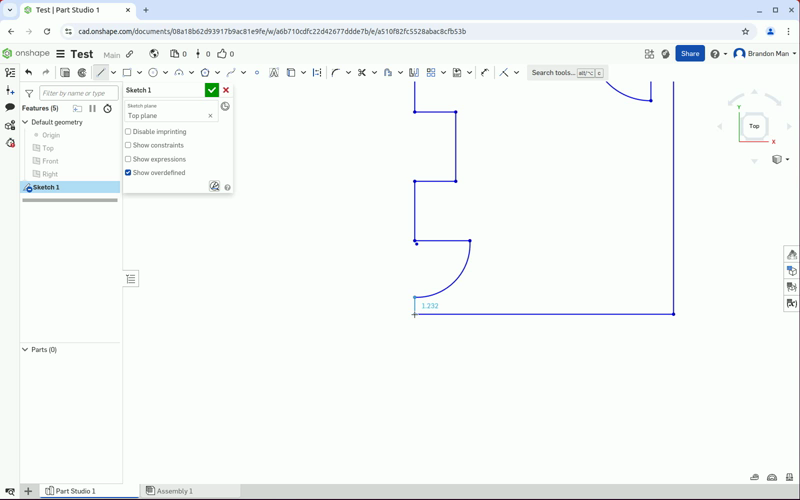
scroll(6)
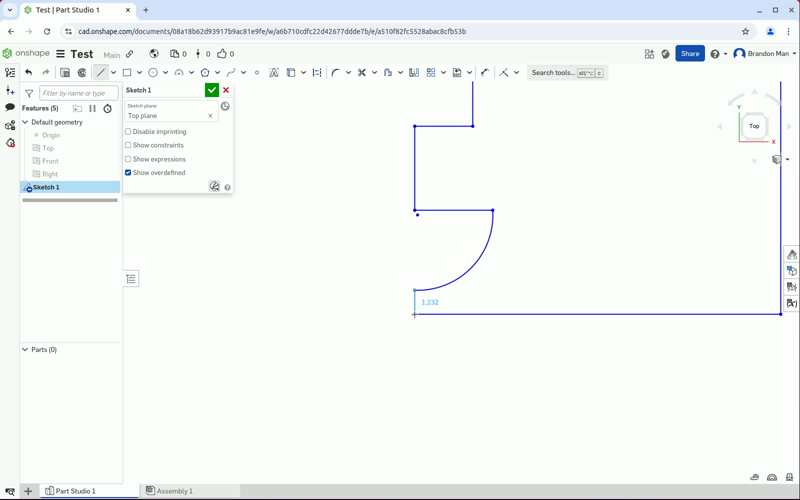
scroll(6)
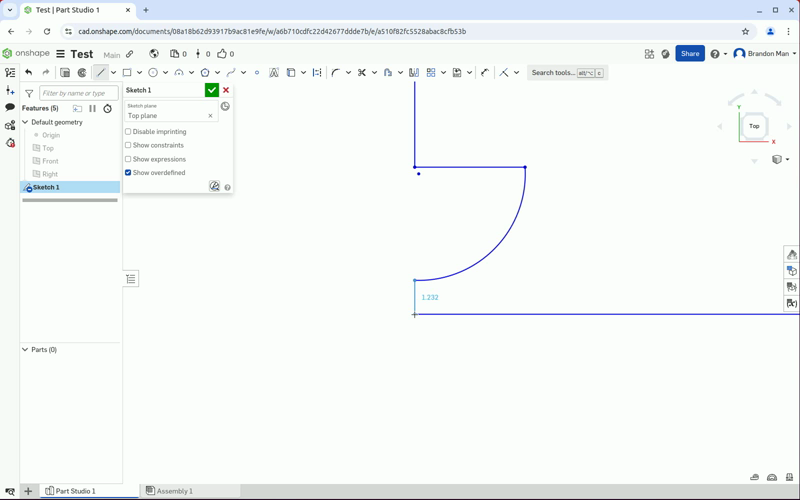
scroll(6)
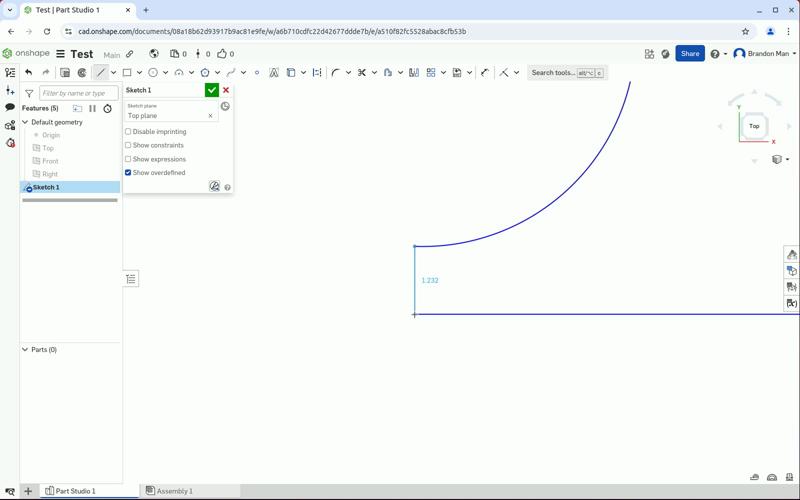
key_up(shift)
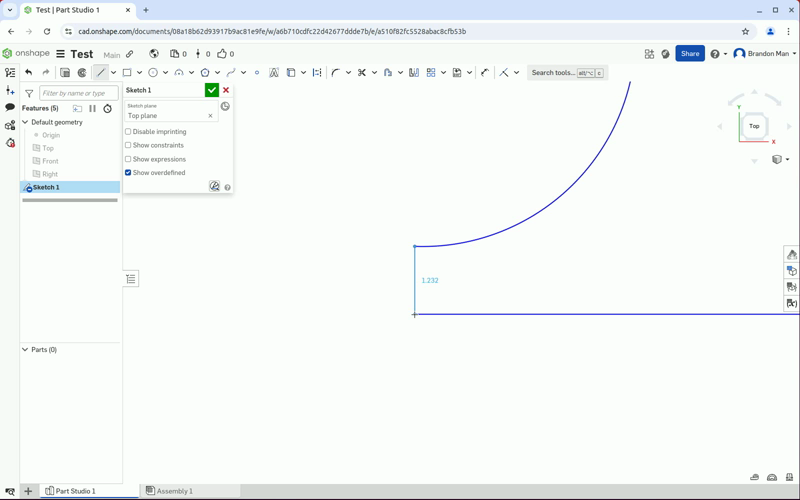
click(414, 314)
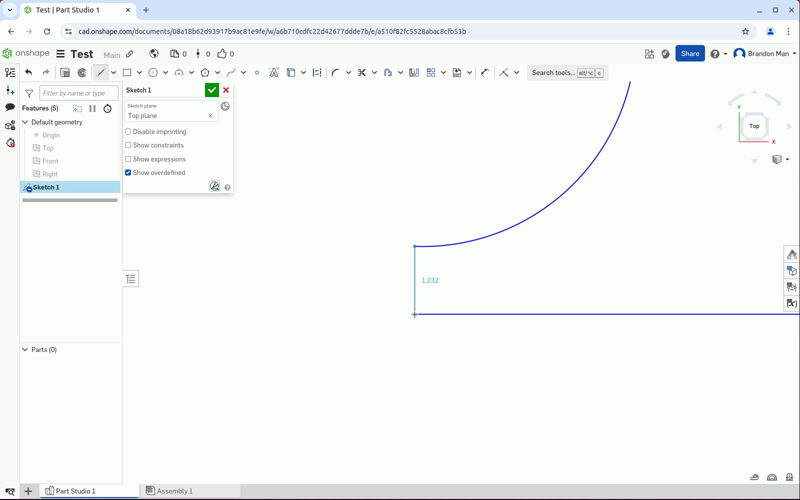
scroll(-6)
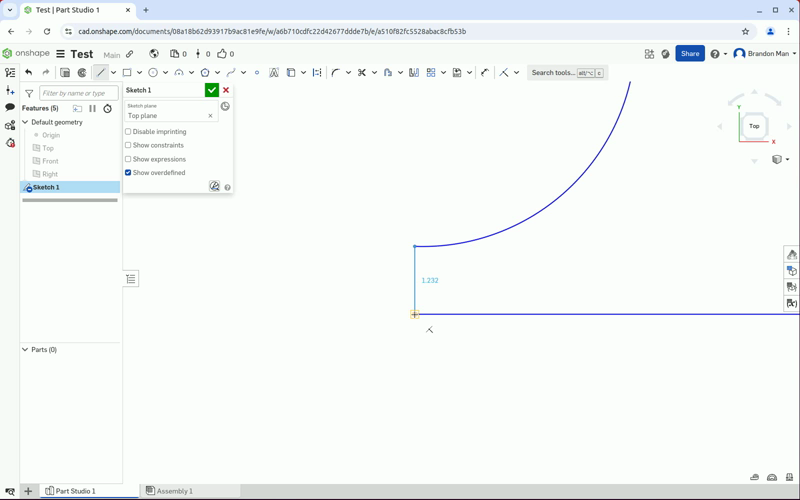
scroll(-6)
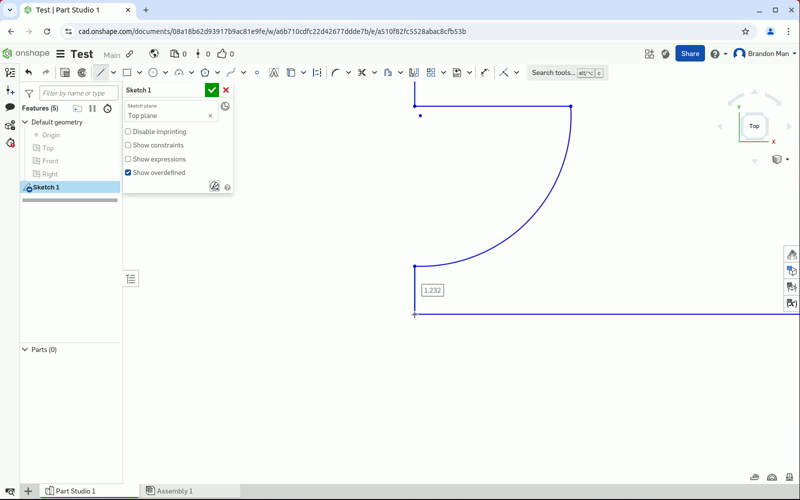
scroll(-6)
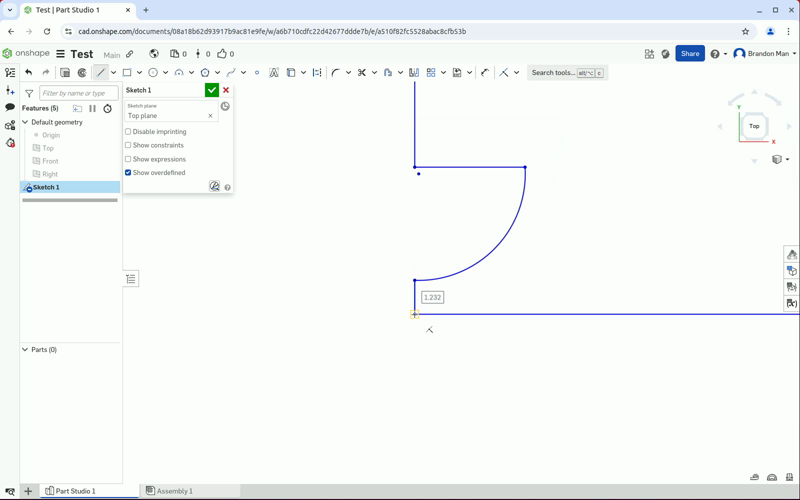
scroll(-6)
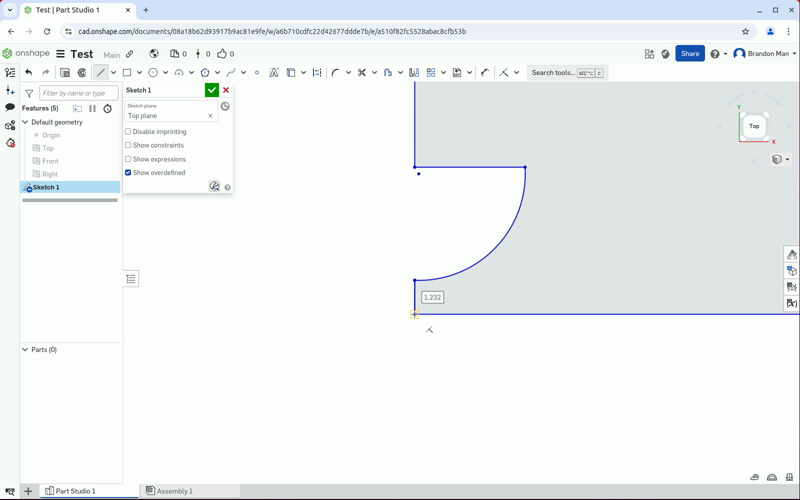
scroll(-6)
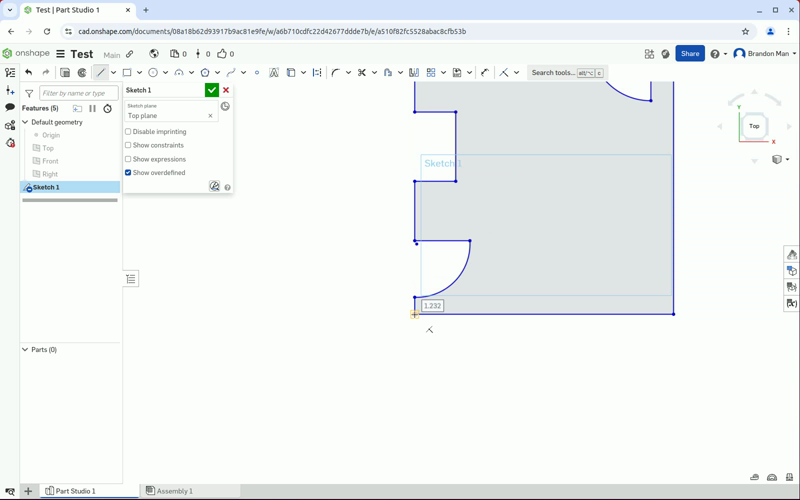
scroll(-6)
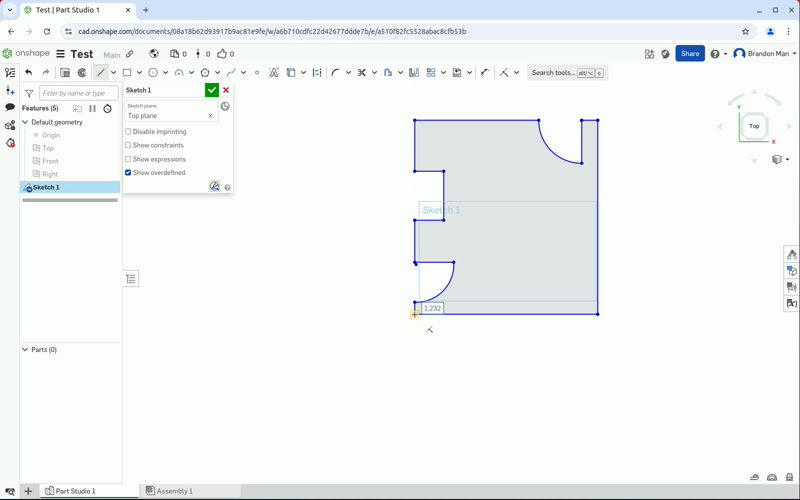
scroll(-6)
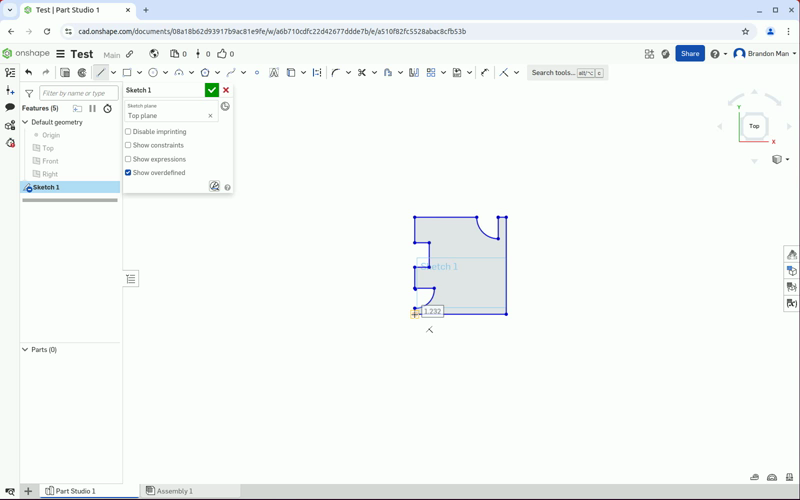
key(esc)
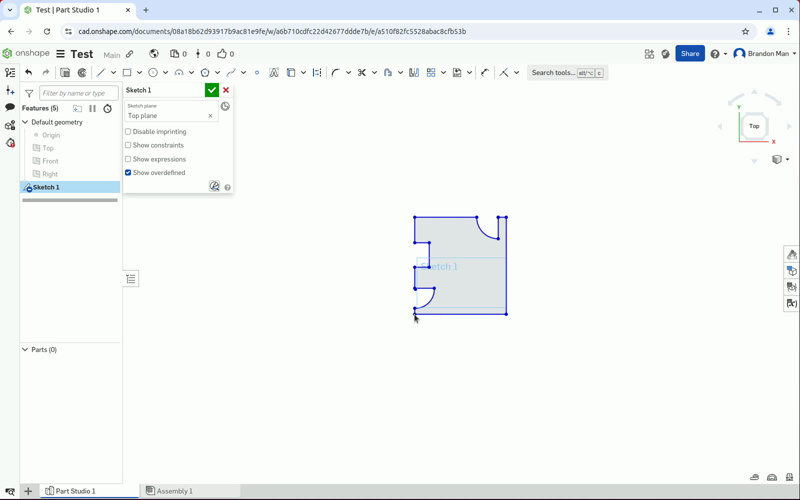
mouse_move(455, 244)
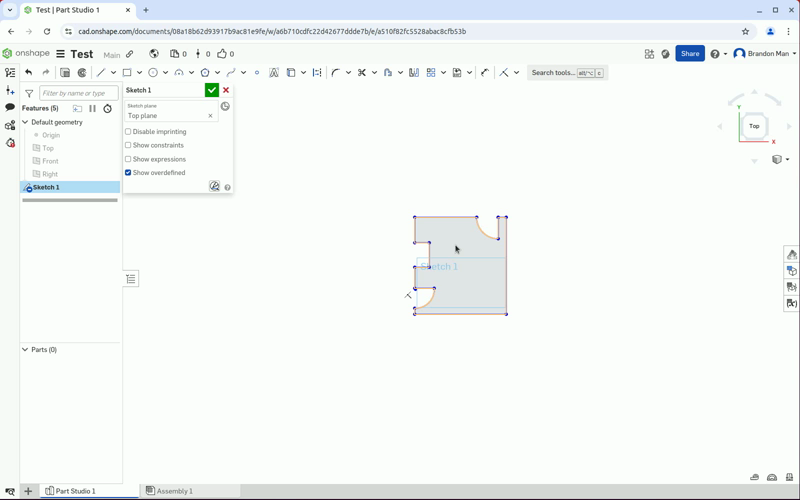
click(455, 244)
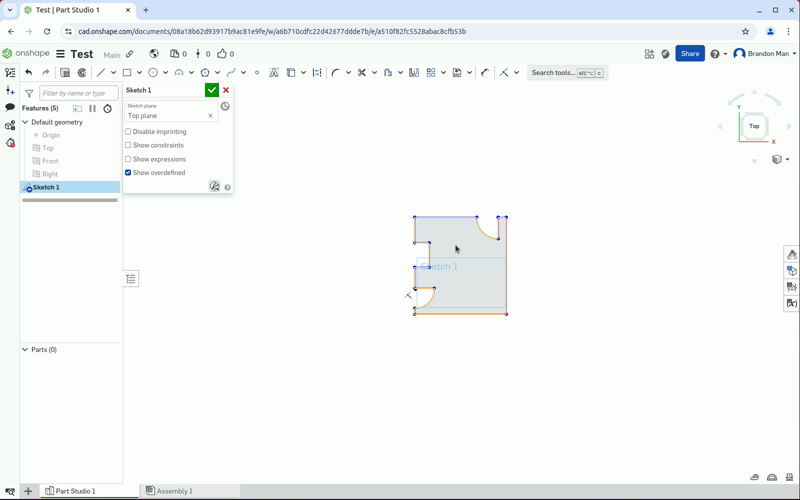
mouse_move(73, 352)
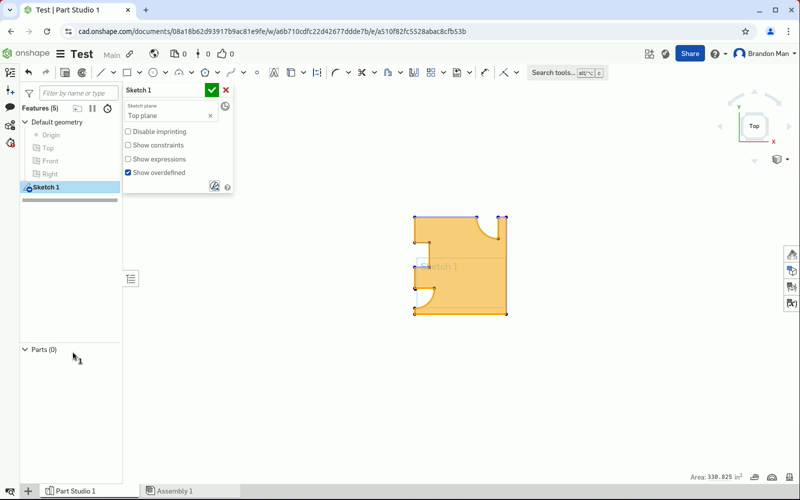
key(shift+y)
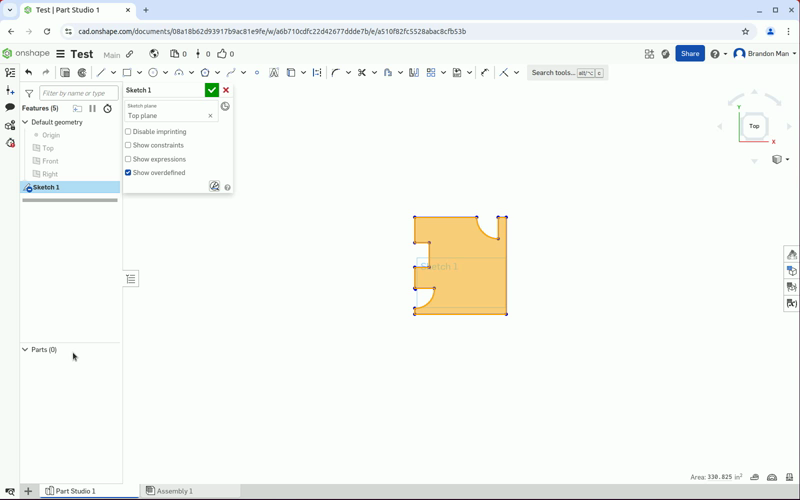
key(shift+e)
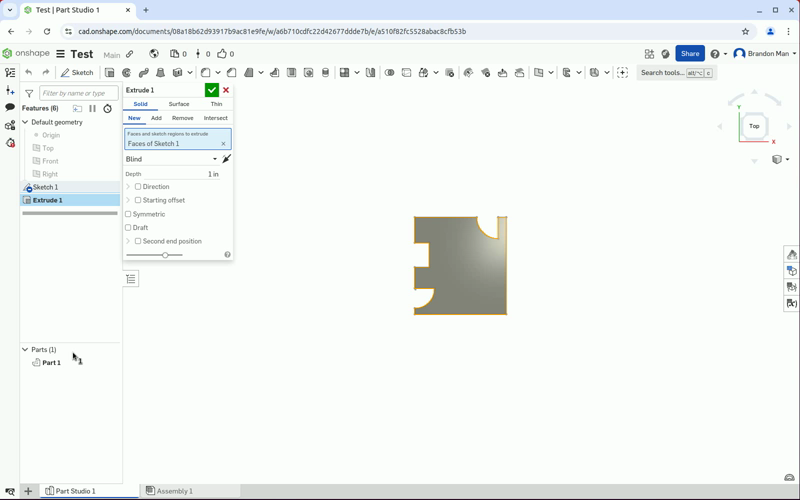
mouse_move(143, 106)
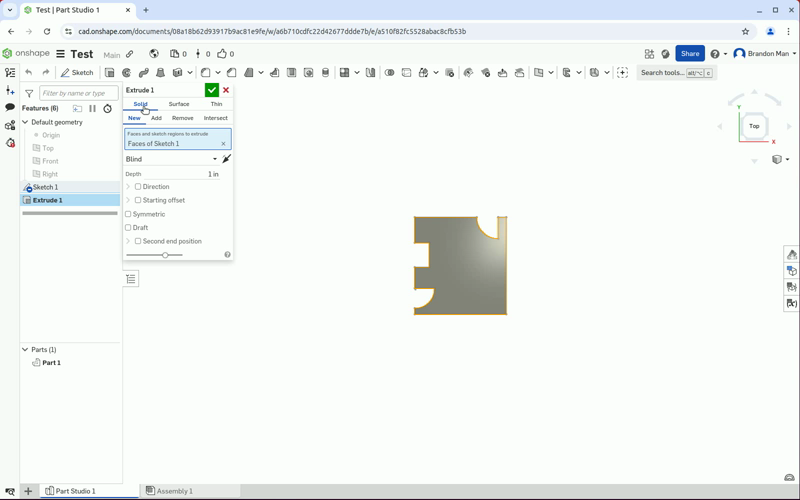
click(143, 106)
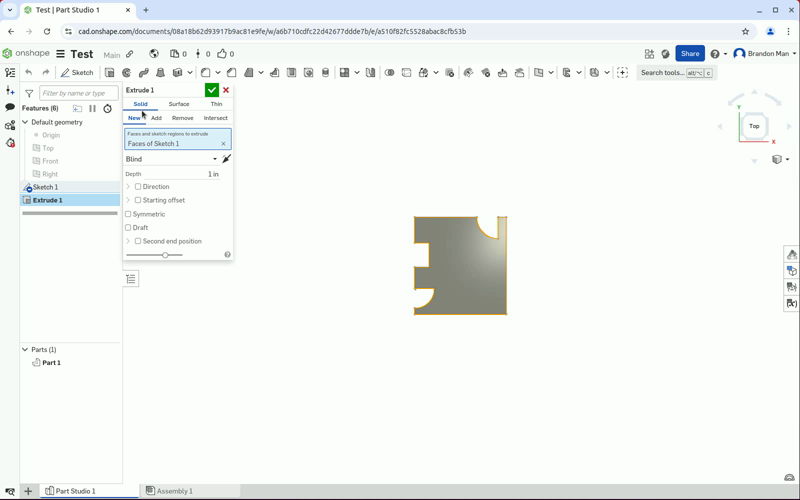
mouse_move(137, 120)
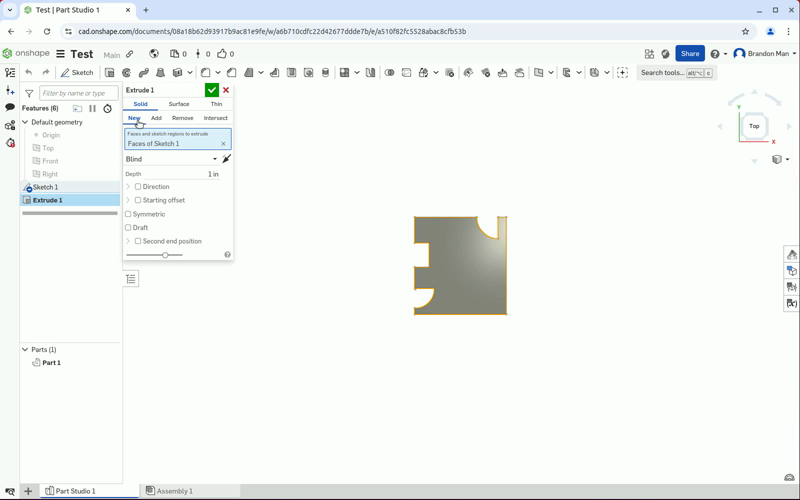
click(137, 120)
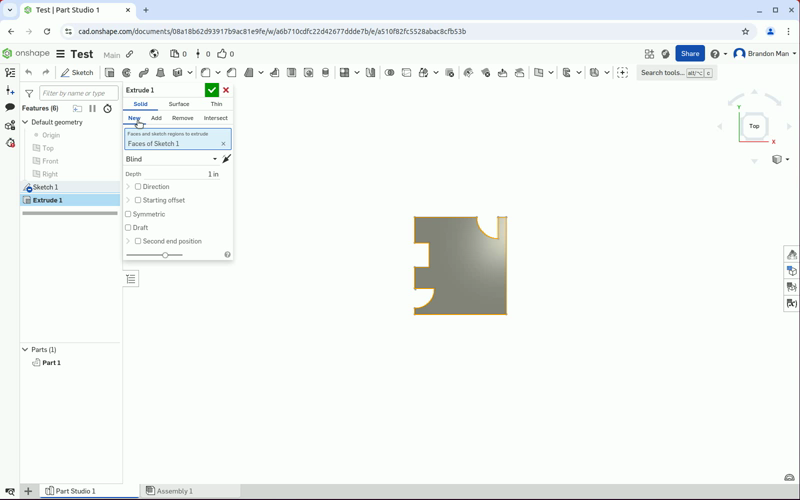
key(tab, 4)
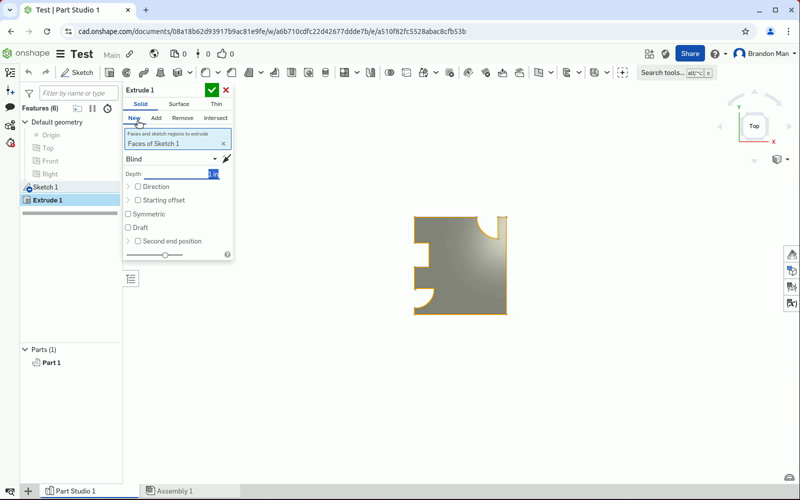
text(0.241)
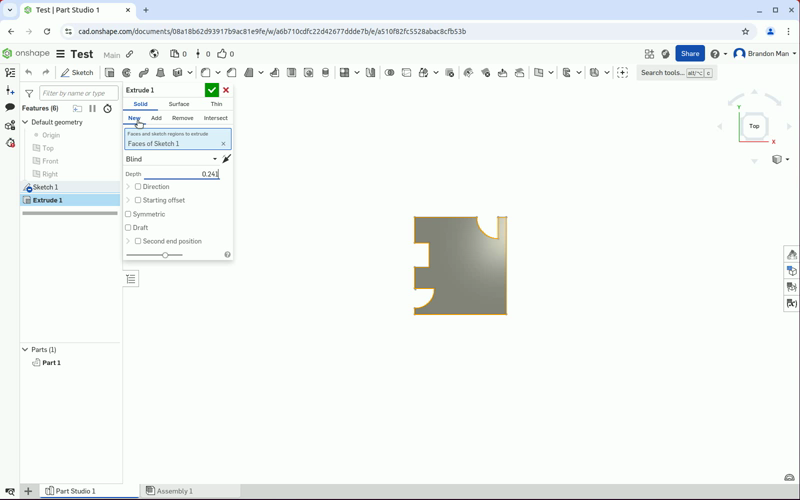
key(enter)
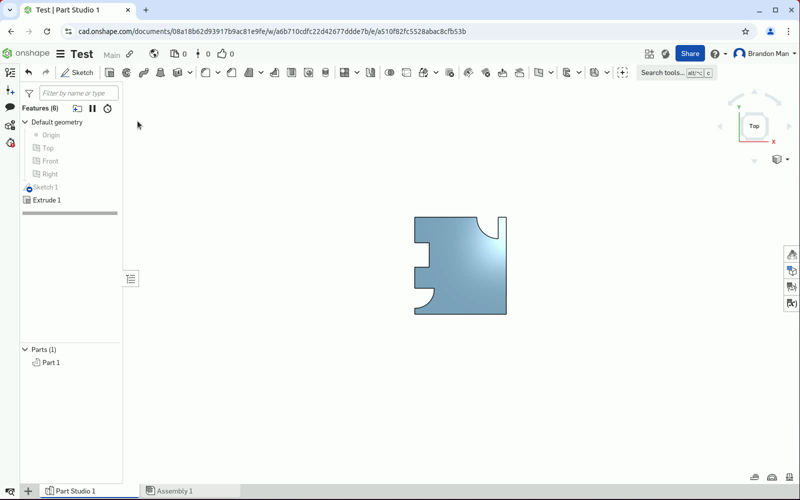
key(shift+h)
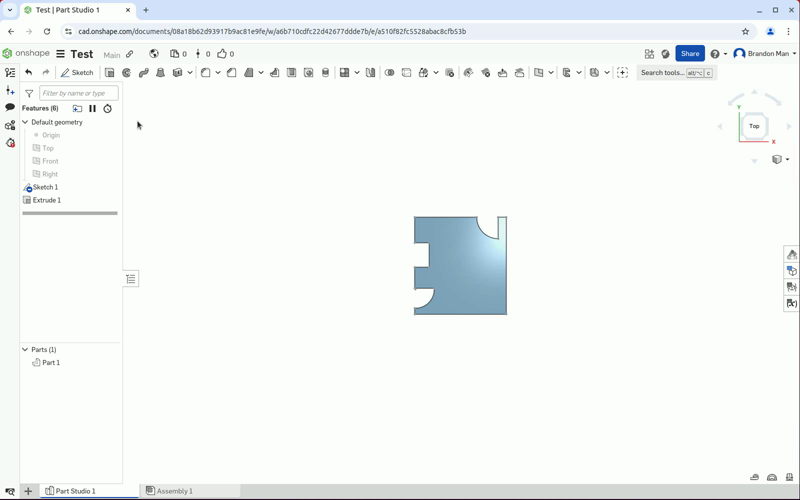
key(shift+h)
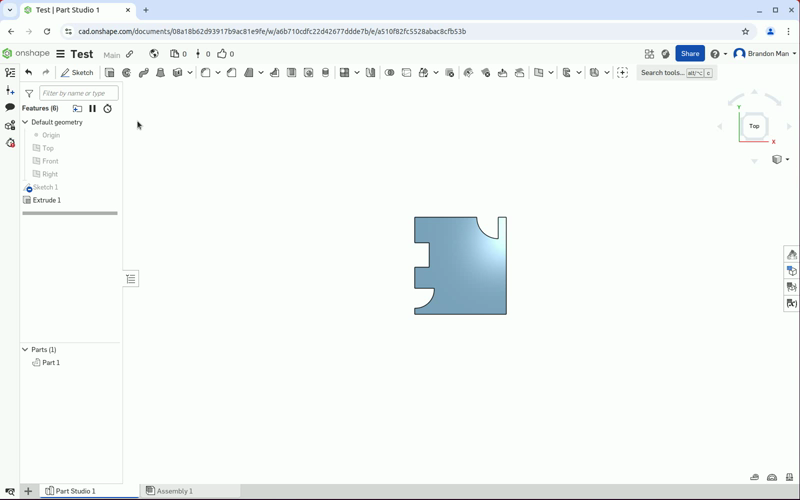
mouse_move(73, 189)
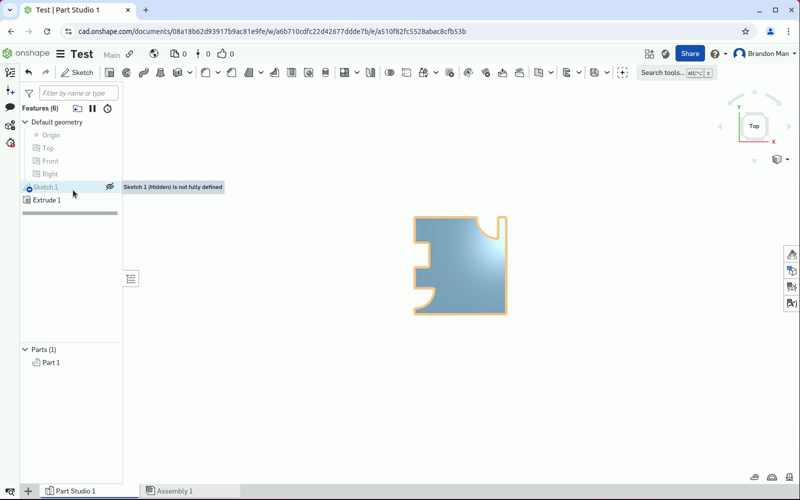
click(73, 189)
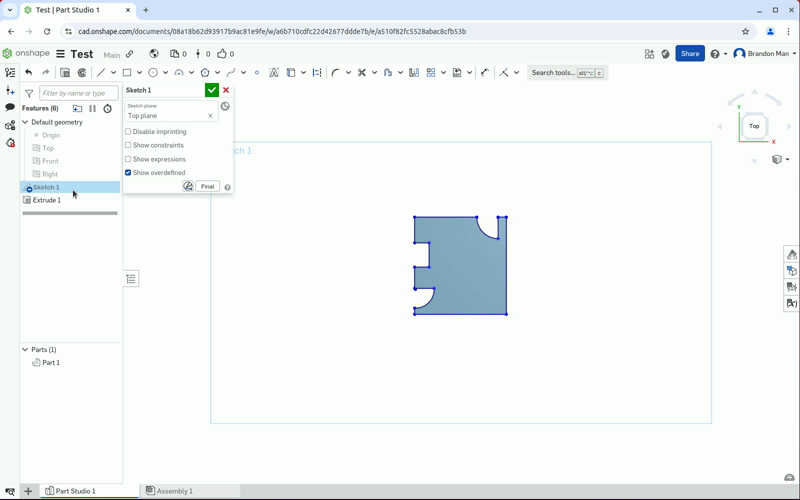
mouse_move(229, 92)
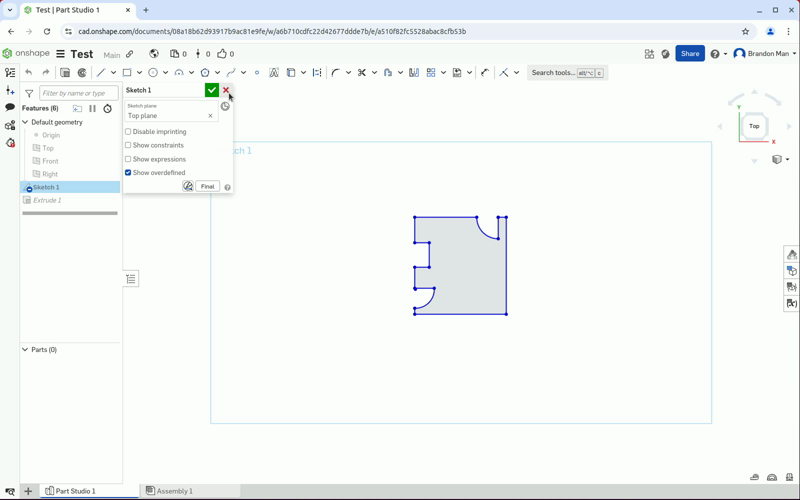
click(229, 92)
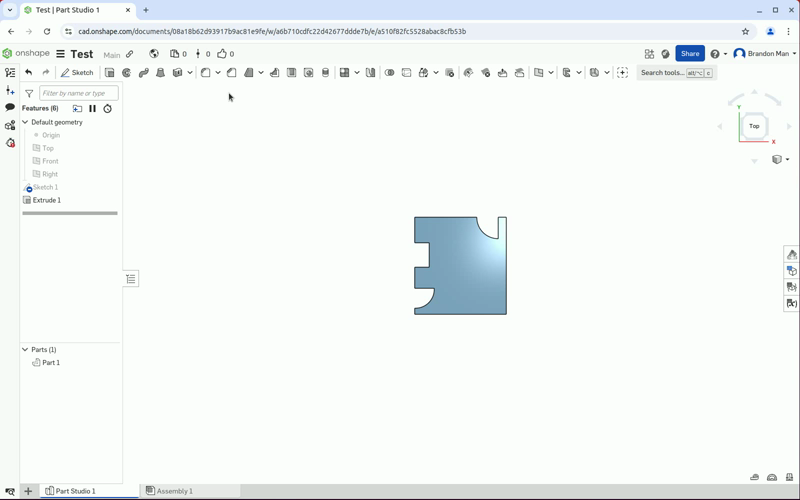
mouse_move(541, 75)
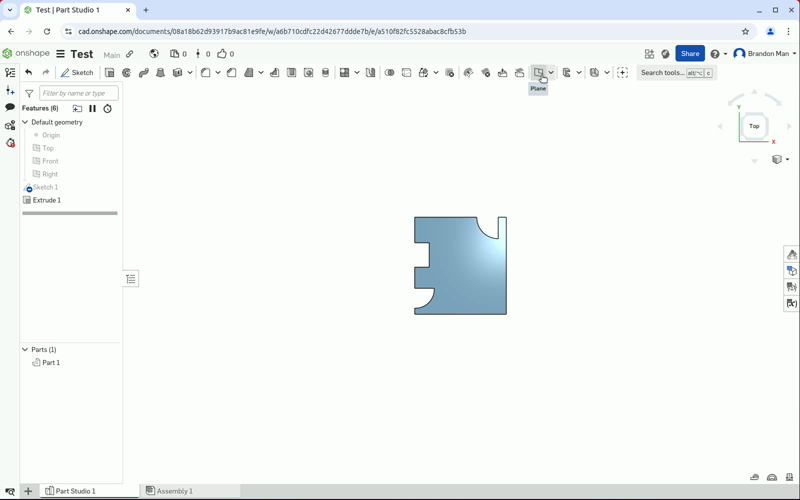
click(541, 75)
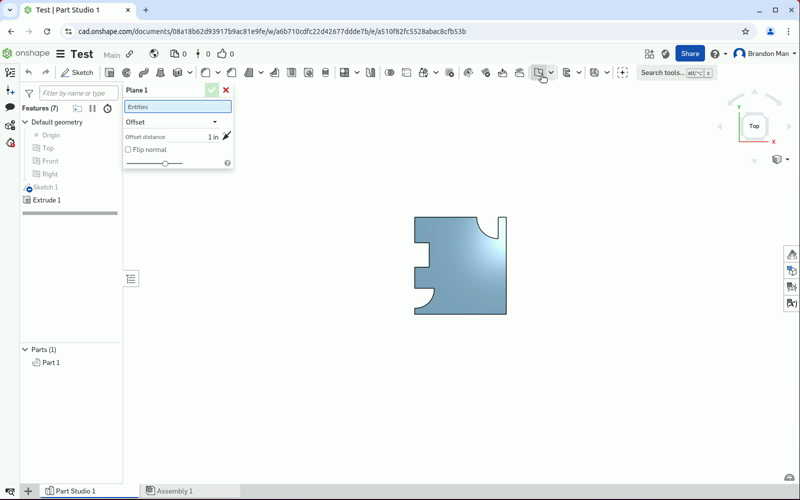
mouse_move(73, 150)
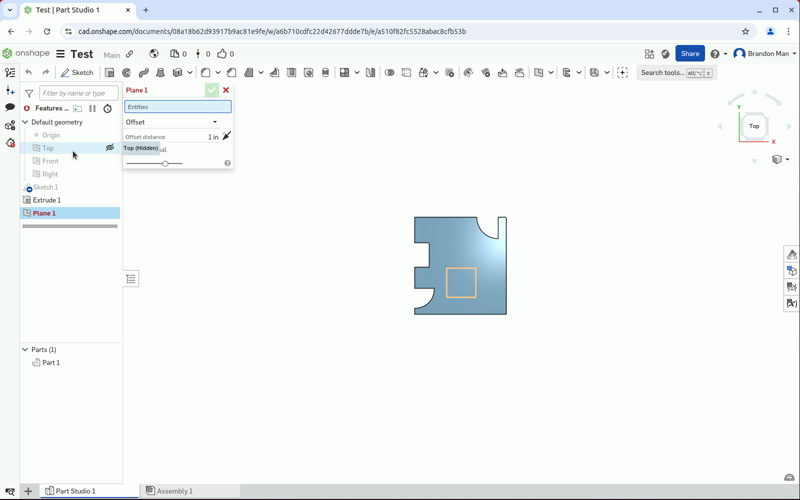
click(73, 150)
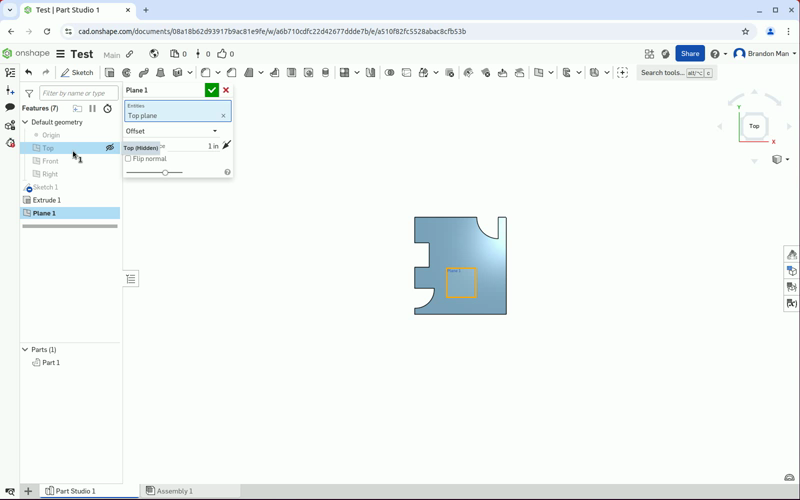
key(tab, 2)
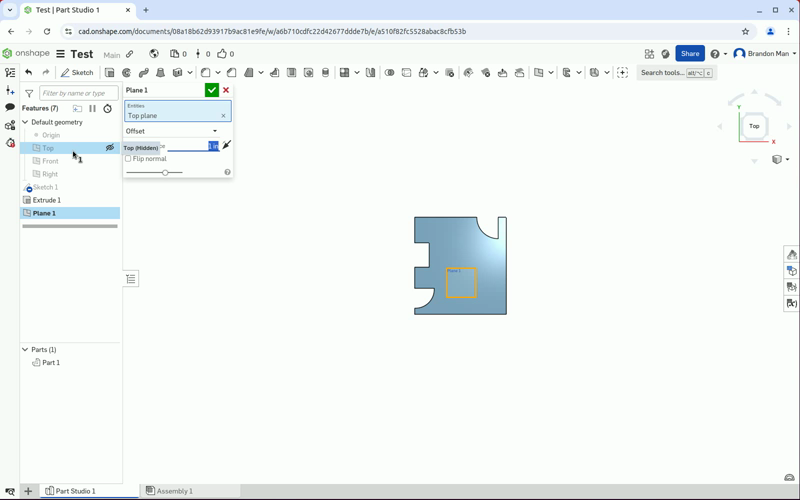
text(0.246)
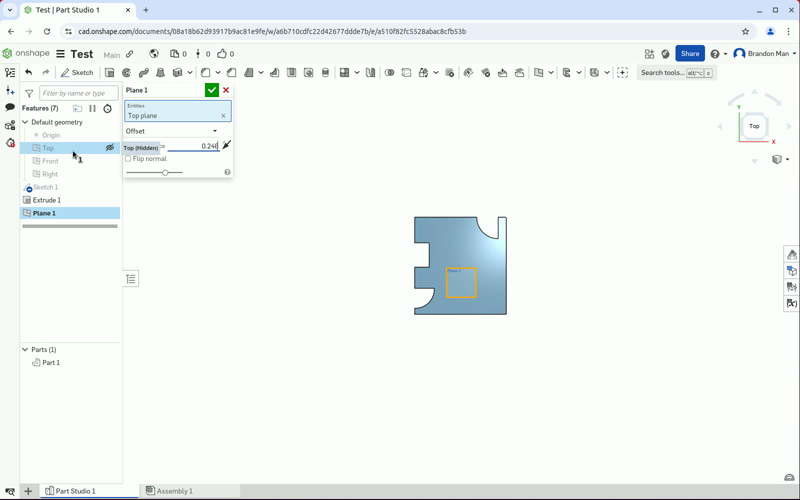
key(enter, 2)
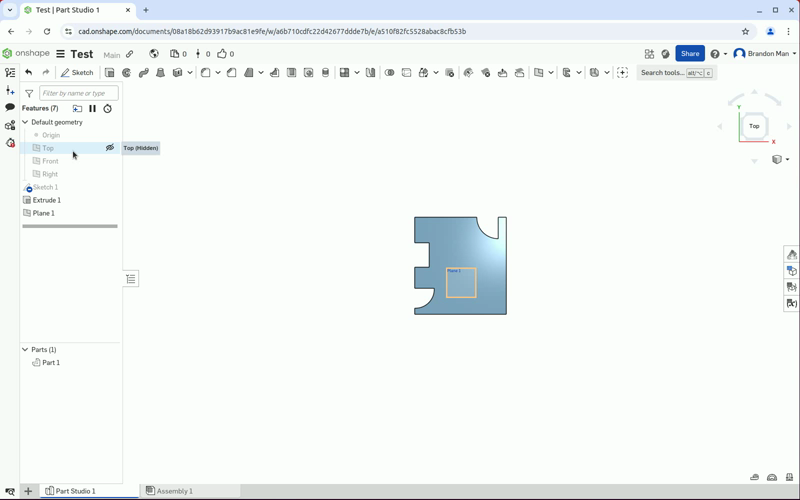
key(shift+s)
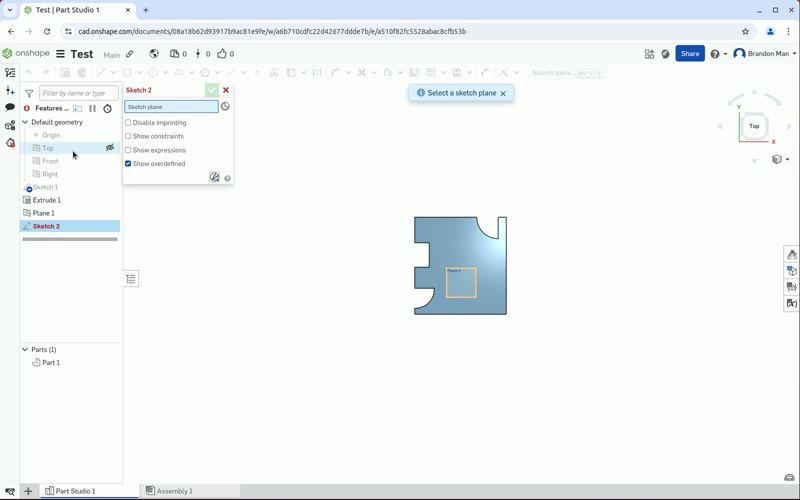
mouse_move(73, 215)
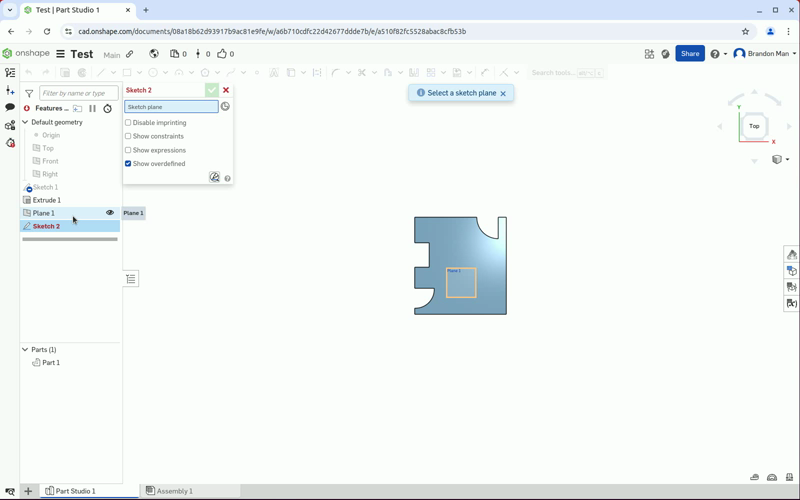
click(73, 215)
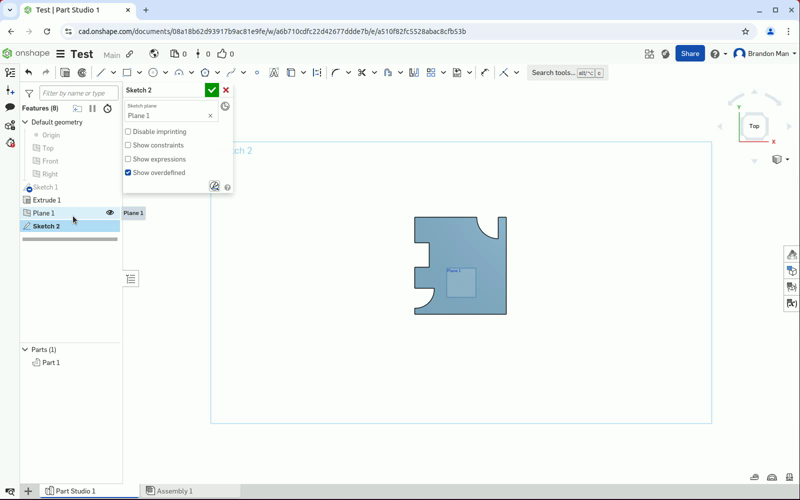
mouse_move(73, 352)
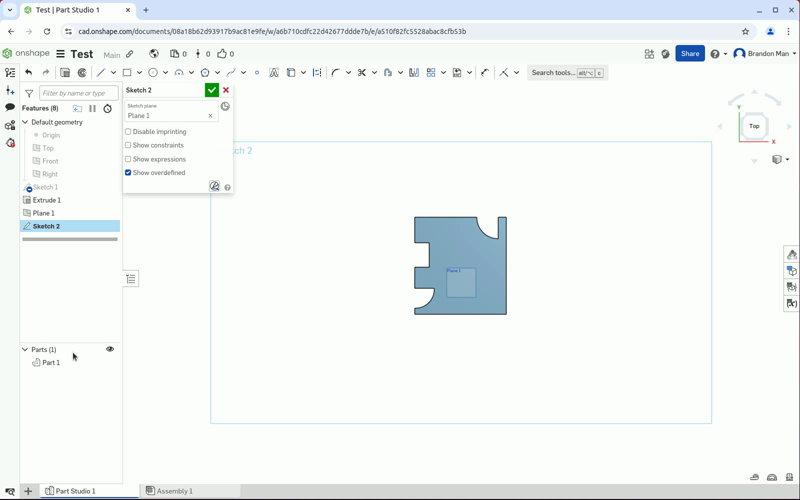
key(y)
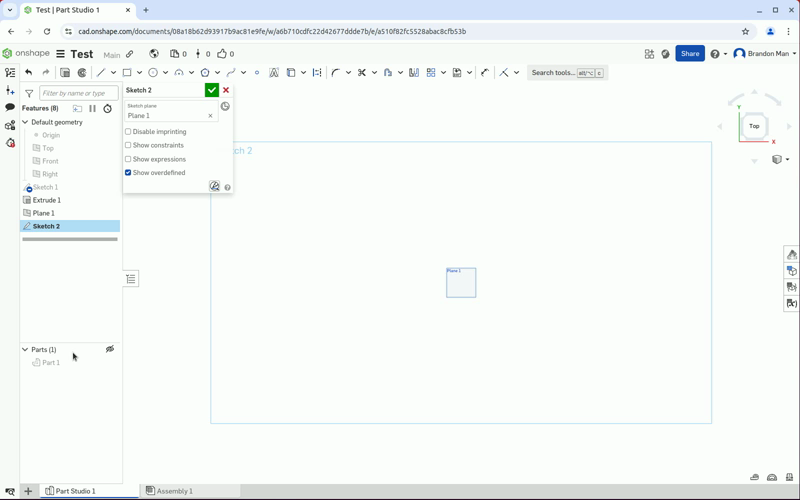
key(l)
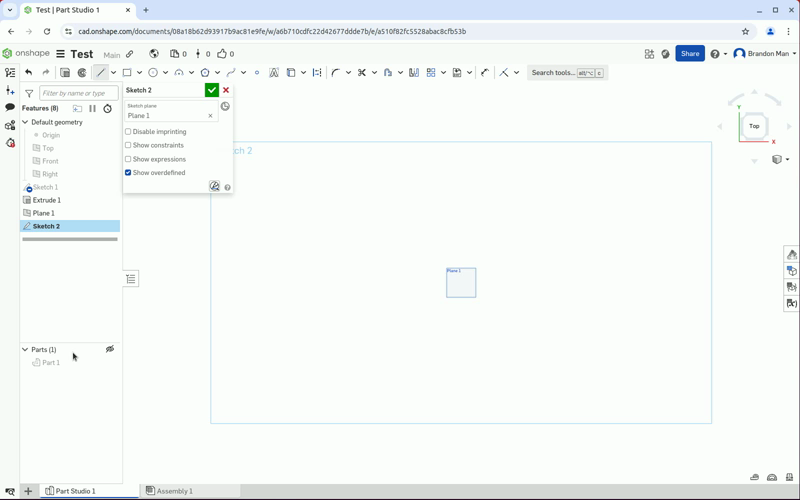
key_down(shift)
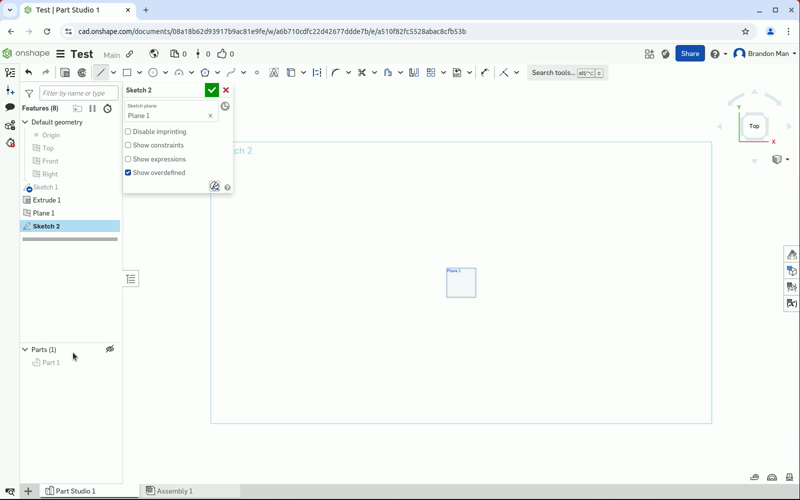
mouse_move(364, 282)
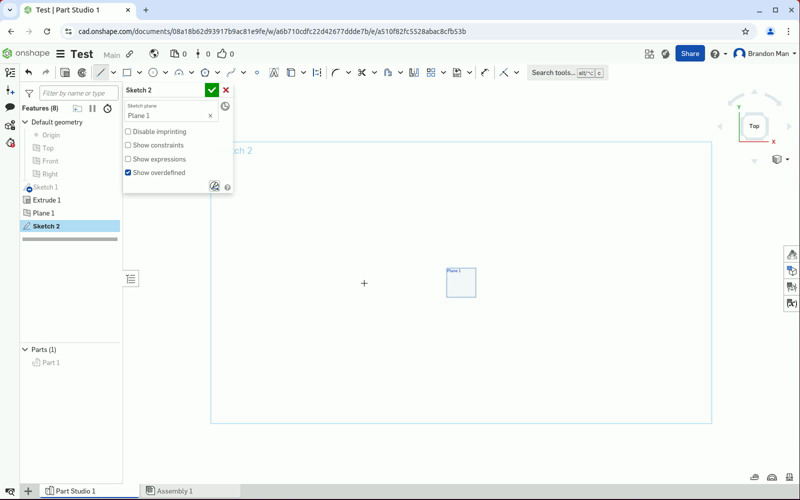
click(364, 282)
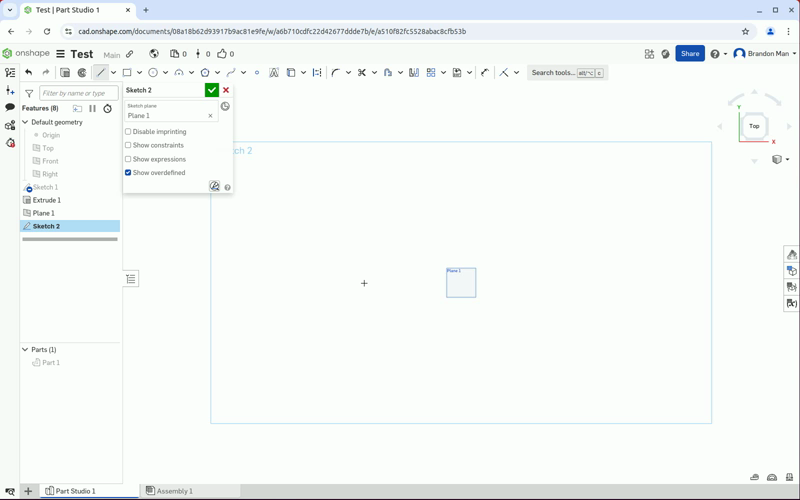
key_up(shift)
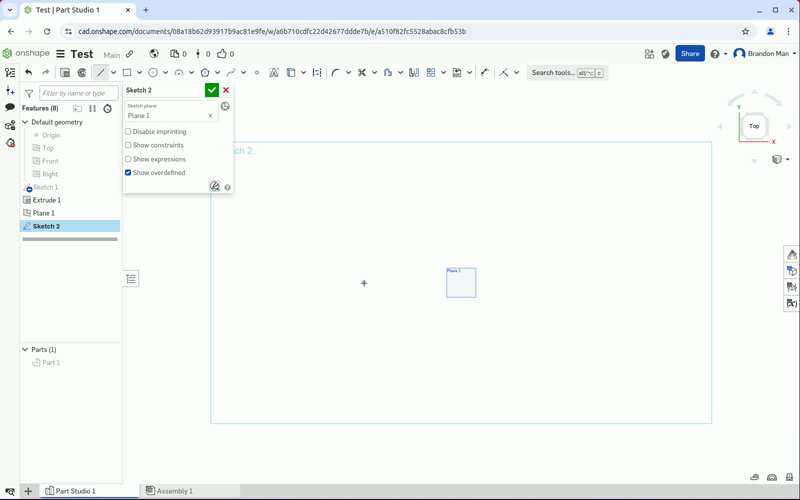
key_down(shift)
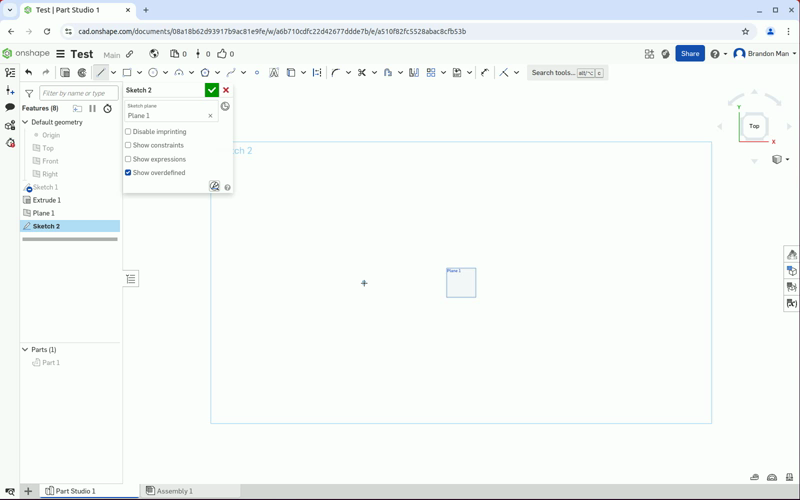
mouse_move(394, 282)
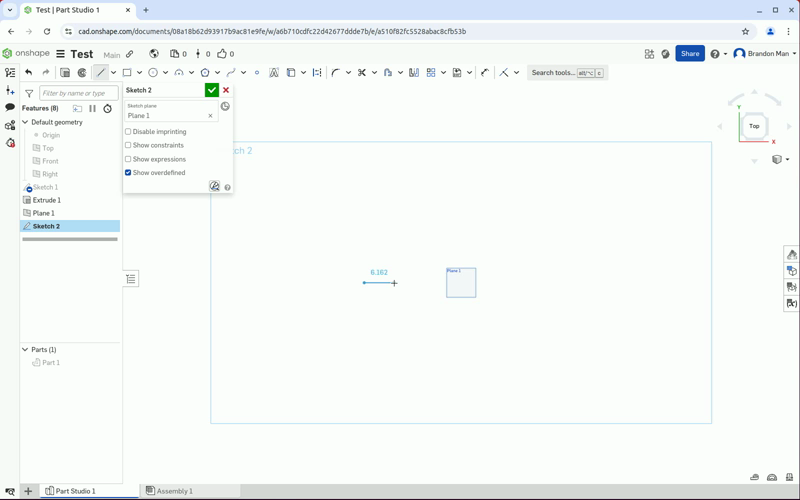
mouse_move(404, 282)
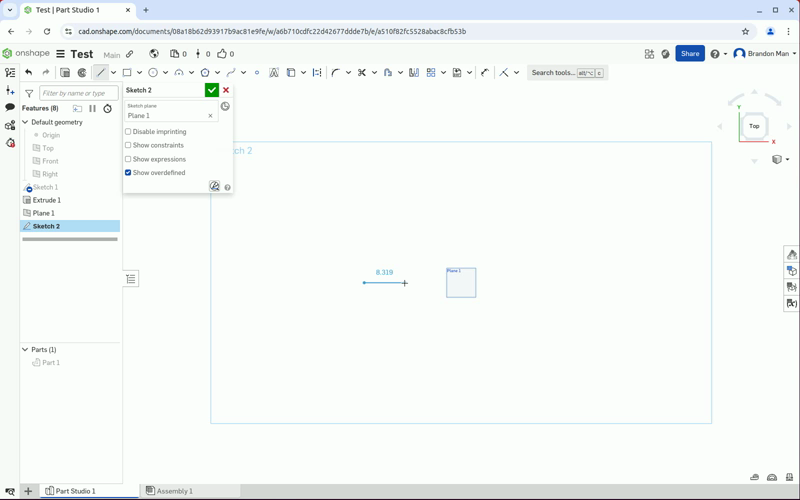
click(404, 282)
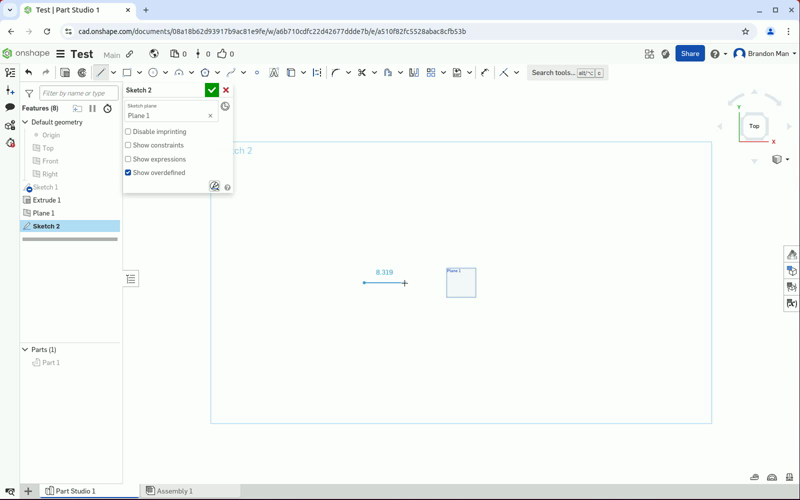
key_up(shift)
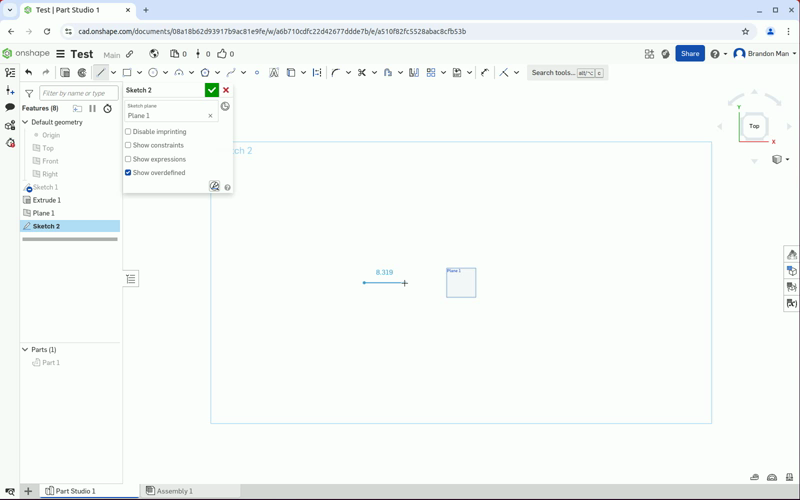
key_down(shift)
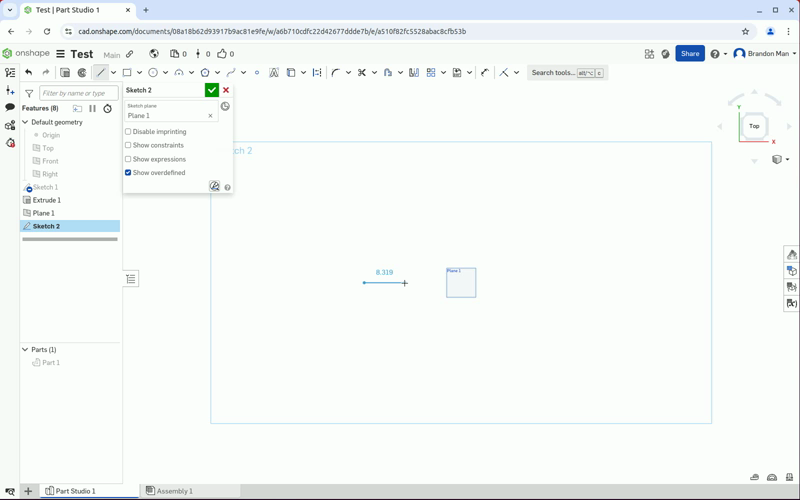
mouse_move(434, 282)
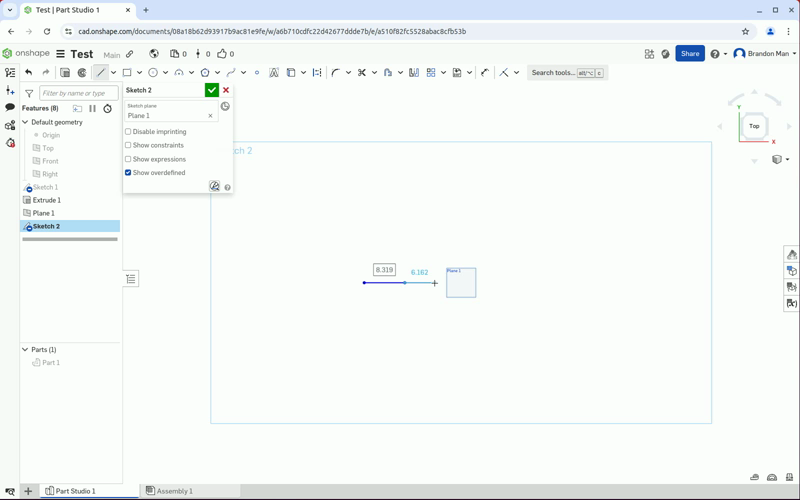
mouse_move(404, 225)
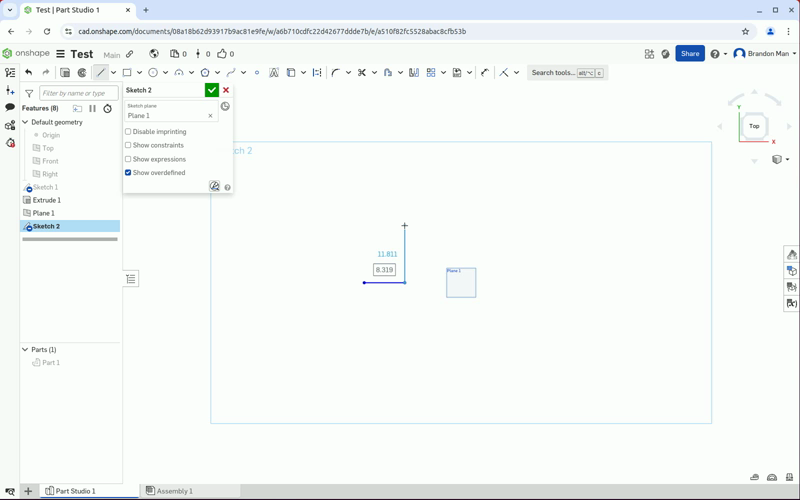
click(404, 225)
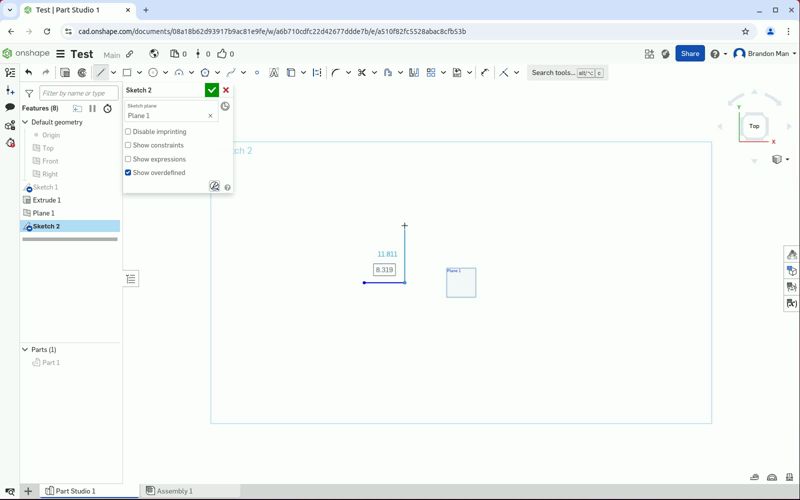
key_up(shift)
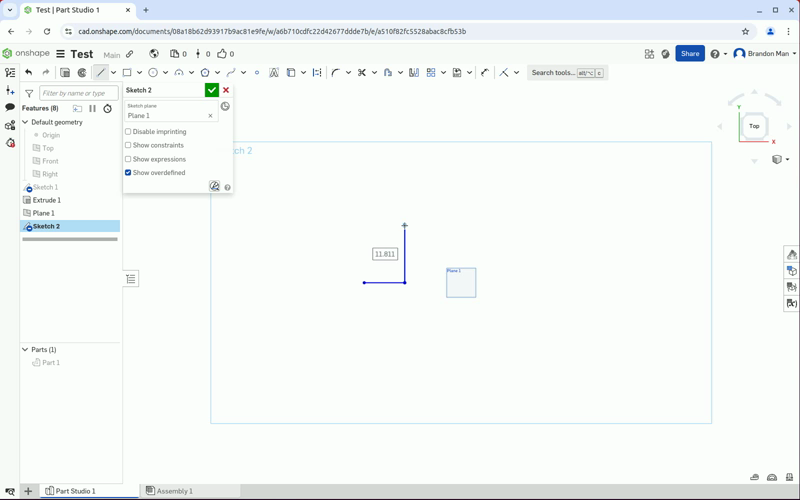
key_down(shift)
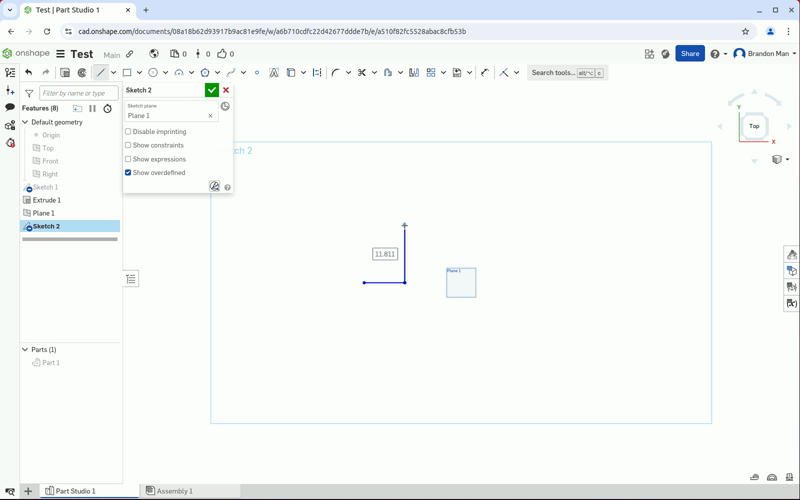
mouse_move(434, 225)
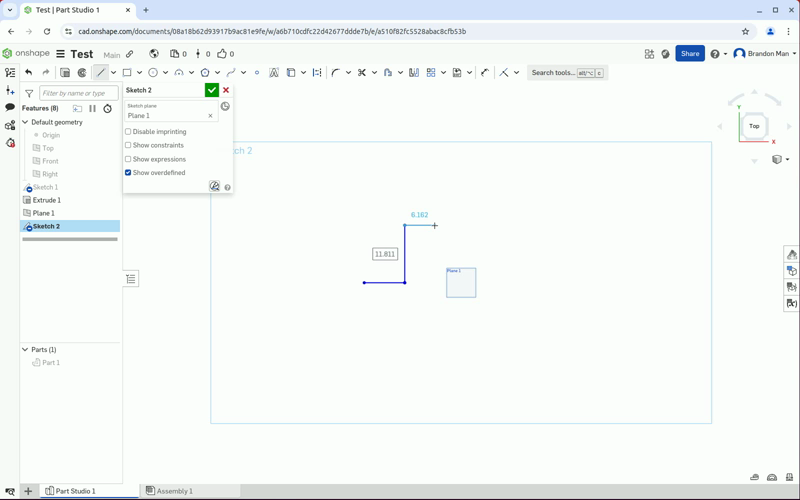
mouse_move(364, 225)
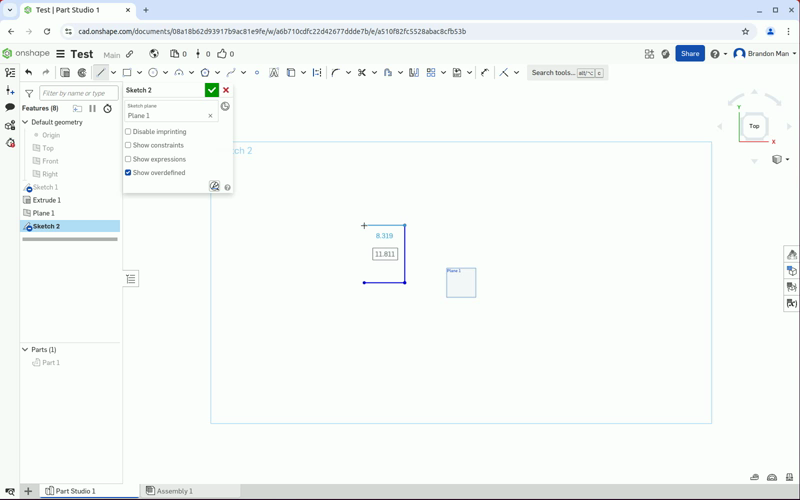
click(364, 225)
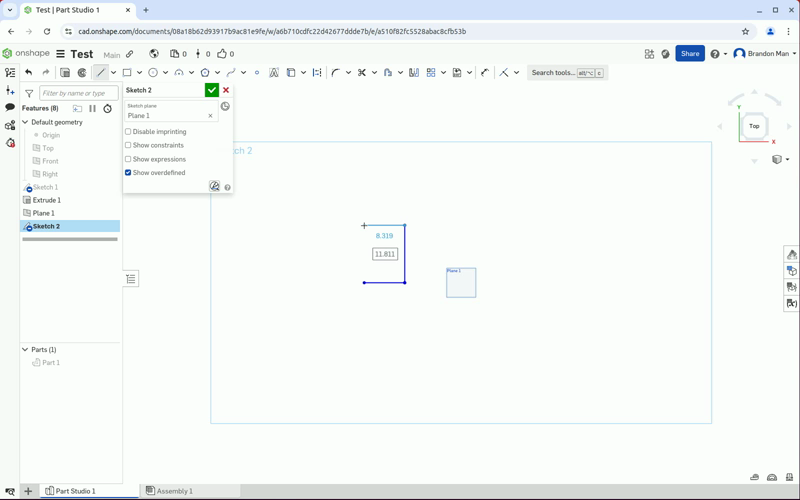
key_up(shift)
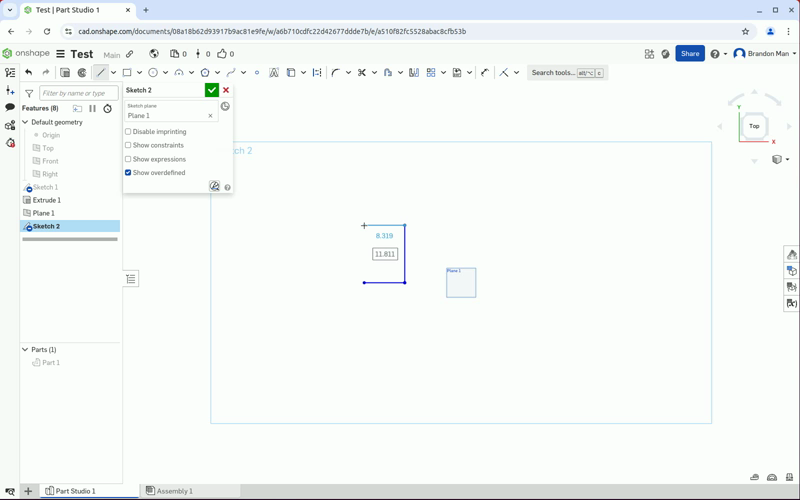
mouse_move(394, 225)
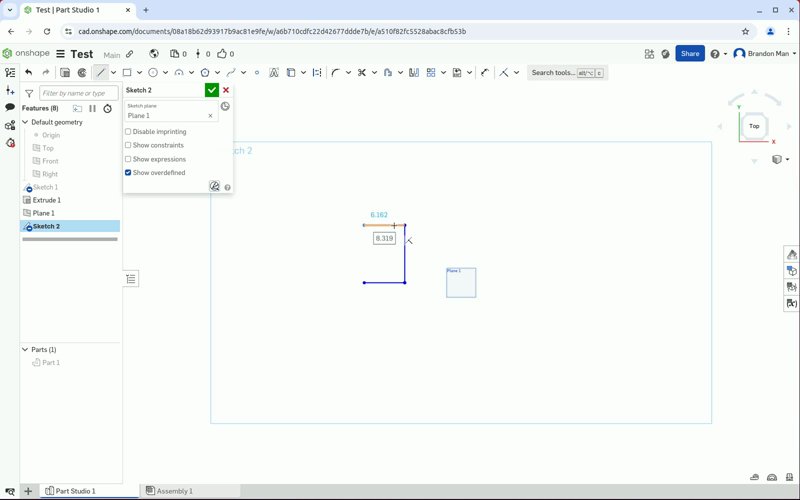
key_down(shift)
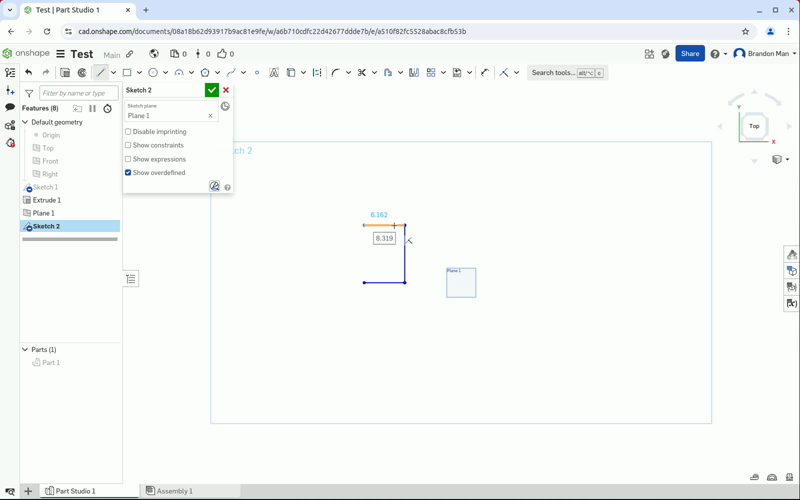
mouse_move(364, 282)
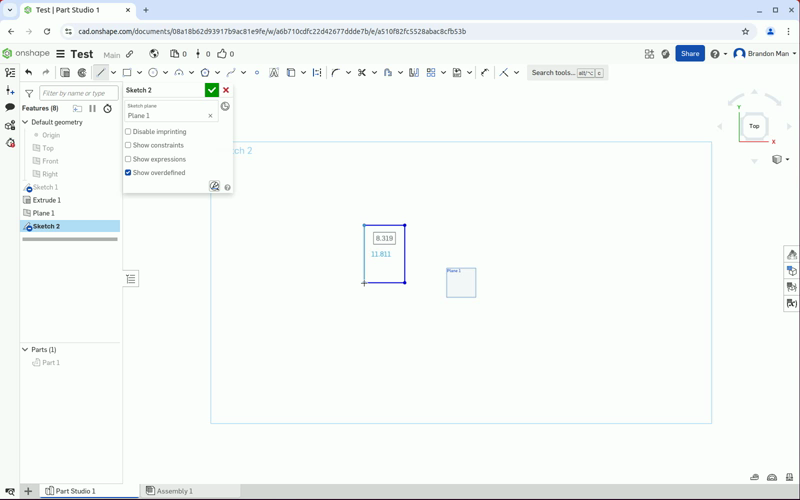
key_up(shift)
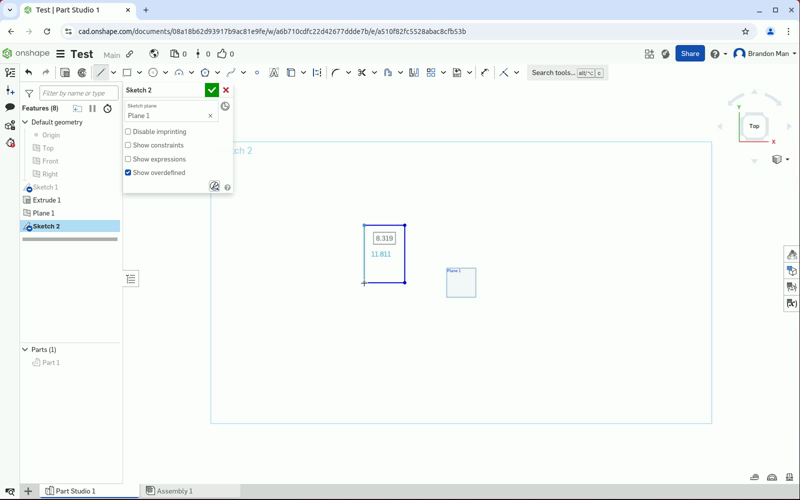
click(364, 282)
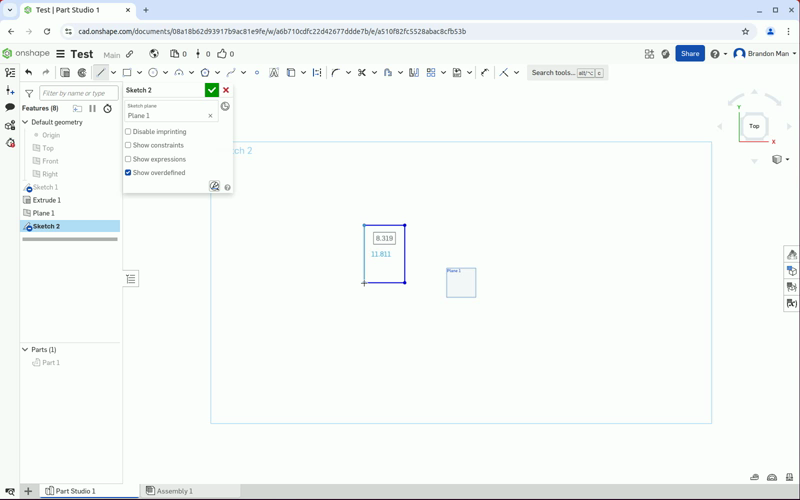
key(esc)
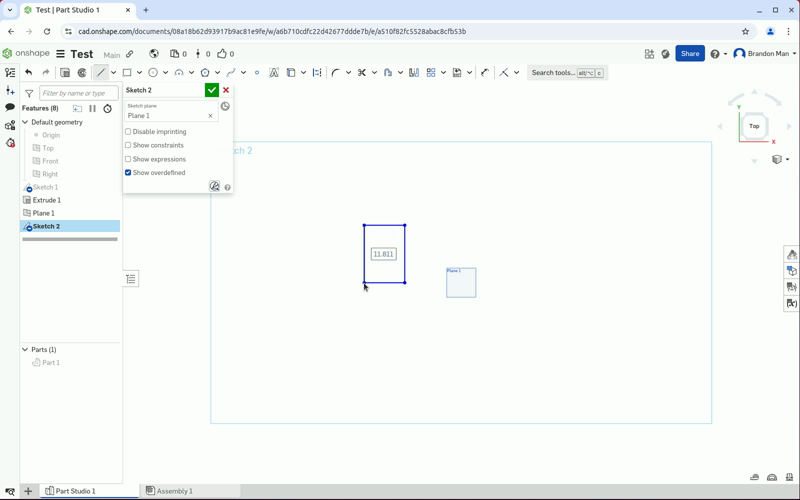
mouse_move(390, 232)
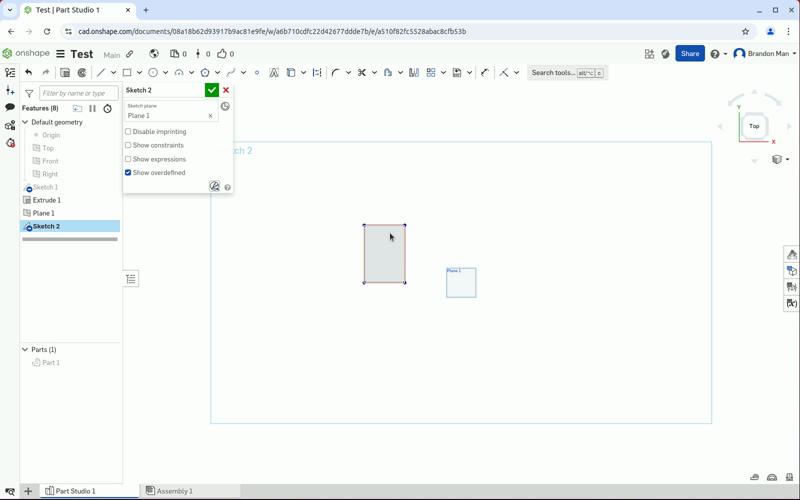
click(390, 232)
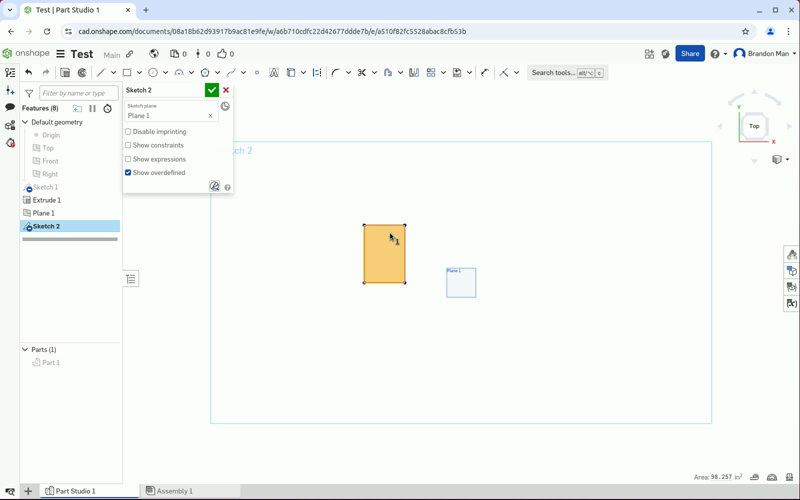
mouse_move(73, 352)
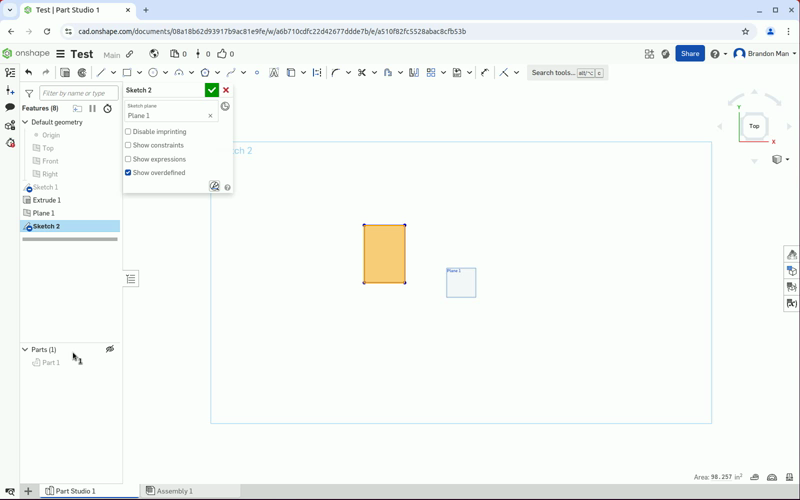
key(shift+y)
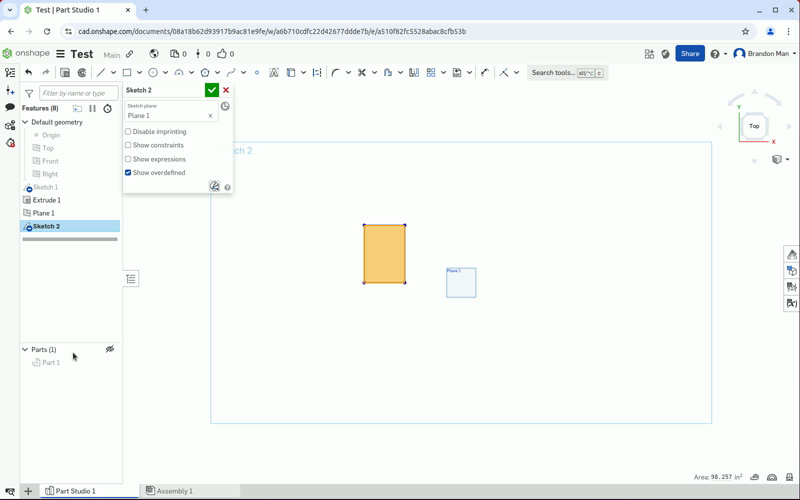
key(shift+e)
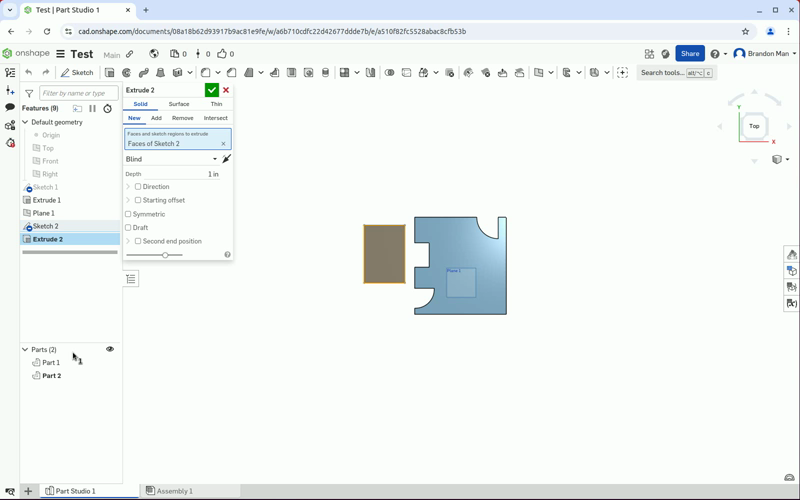
mouse_move(143, 106)
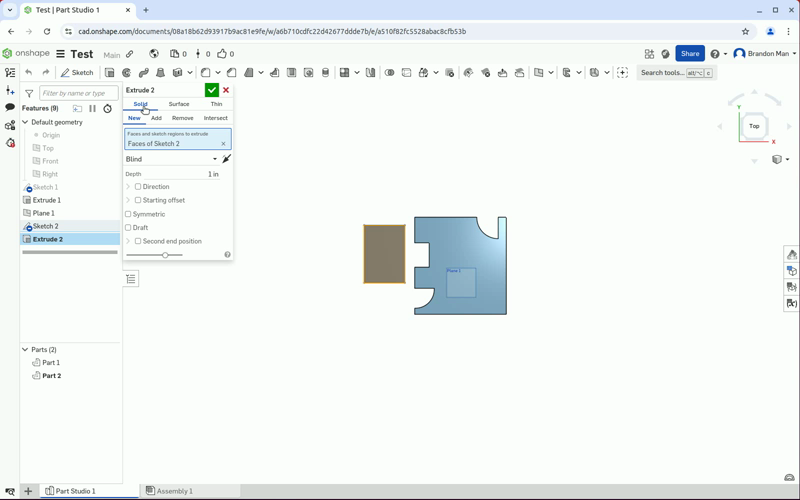
click(143, 106)
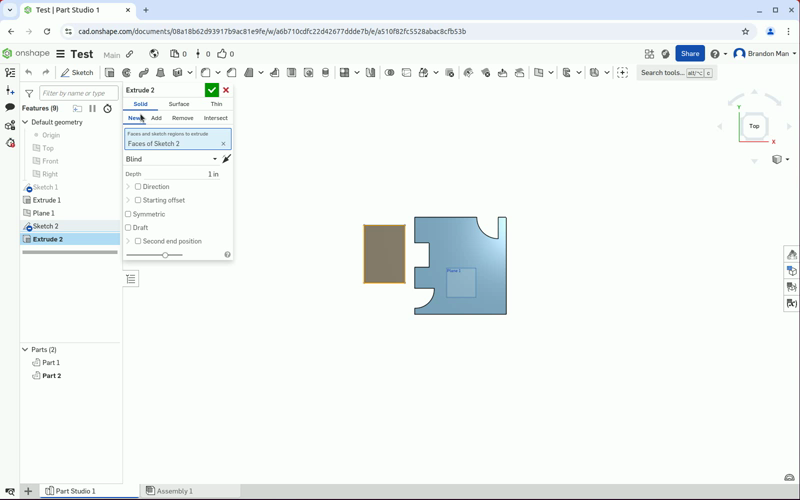
mouse_move(137, 120)
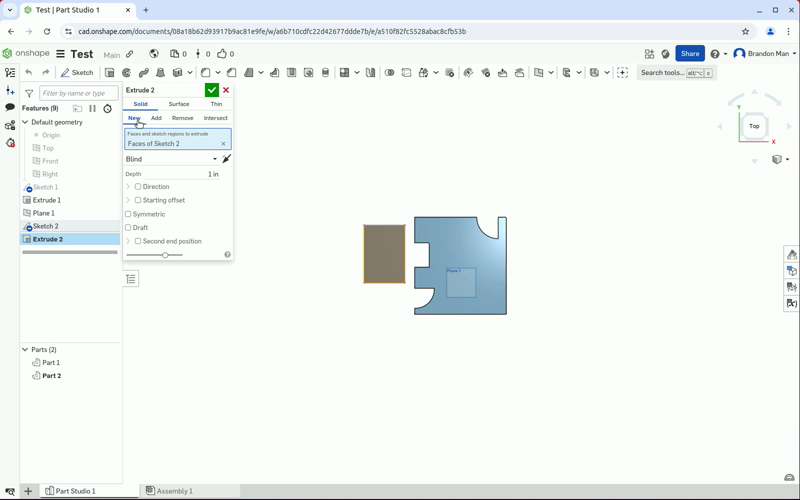
click(137, 120)
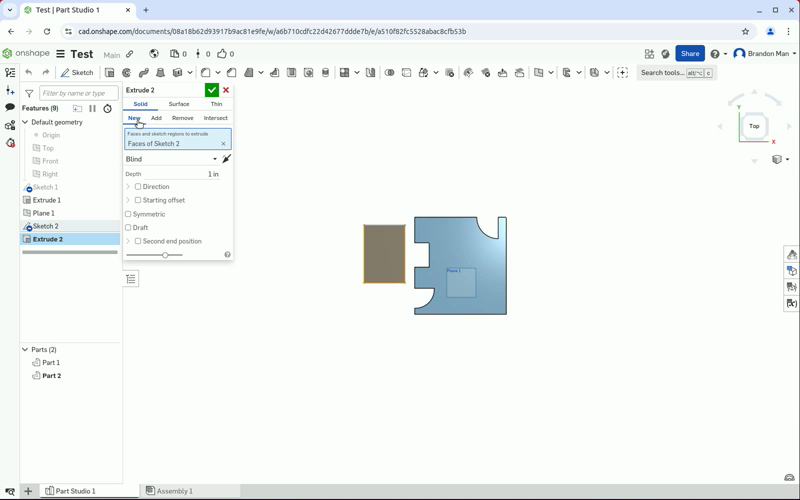
key(tab, 4)
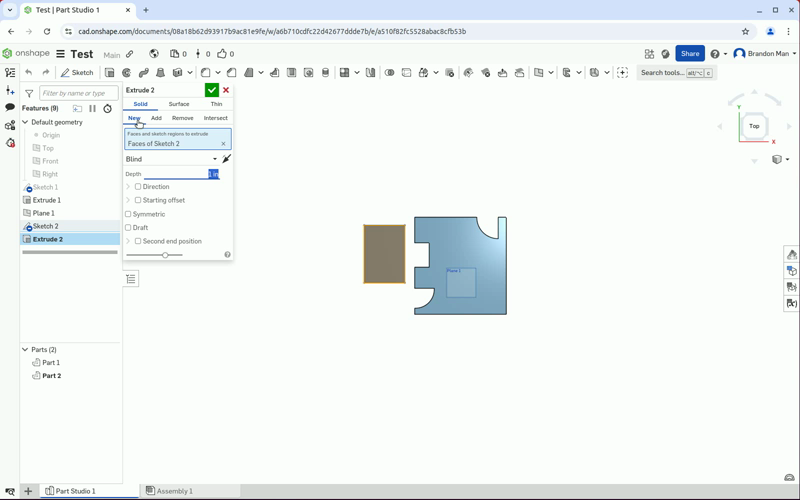
text(0.241)
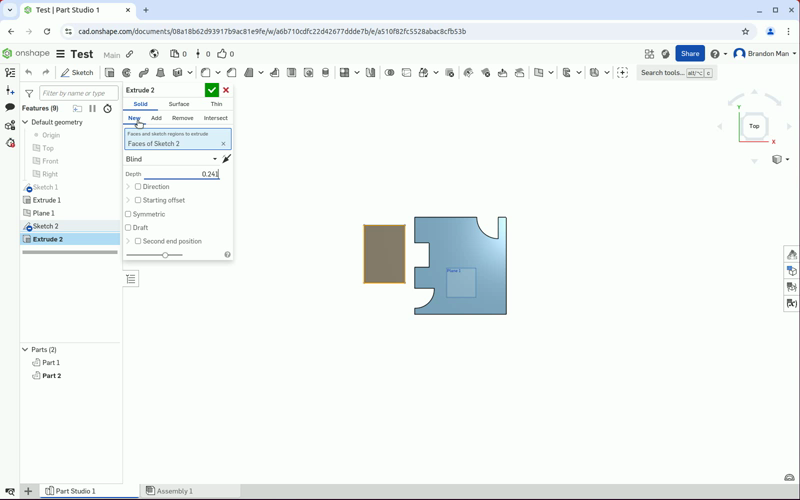
key(enter)
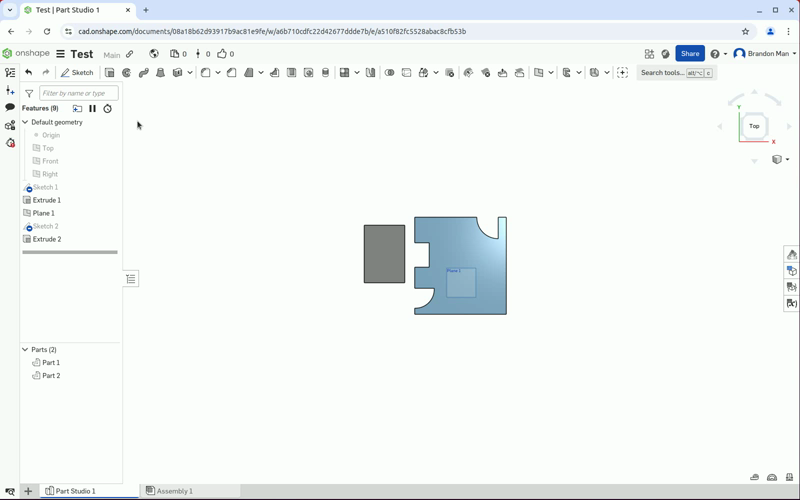
key(shift+h)
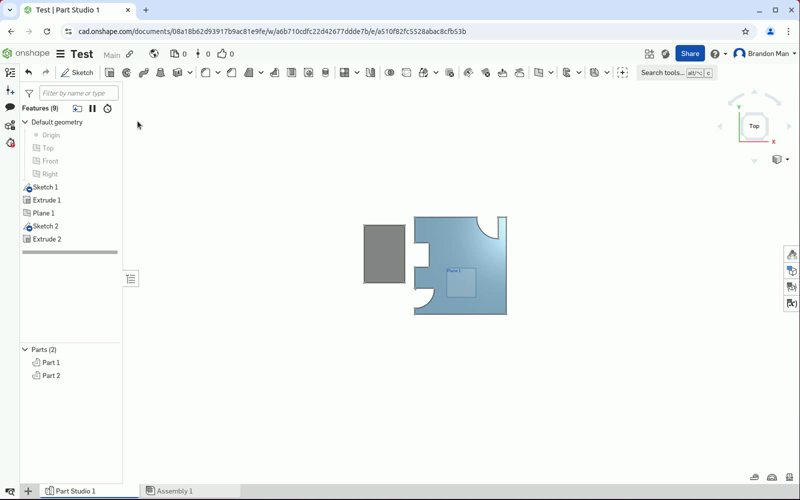
key(shift+h)
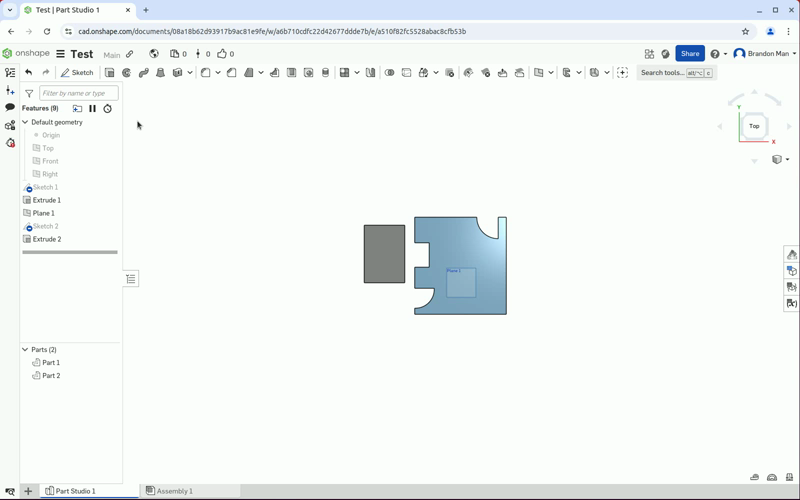
mouse_move(73, 189)
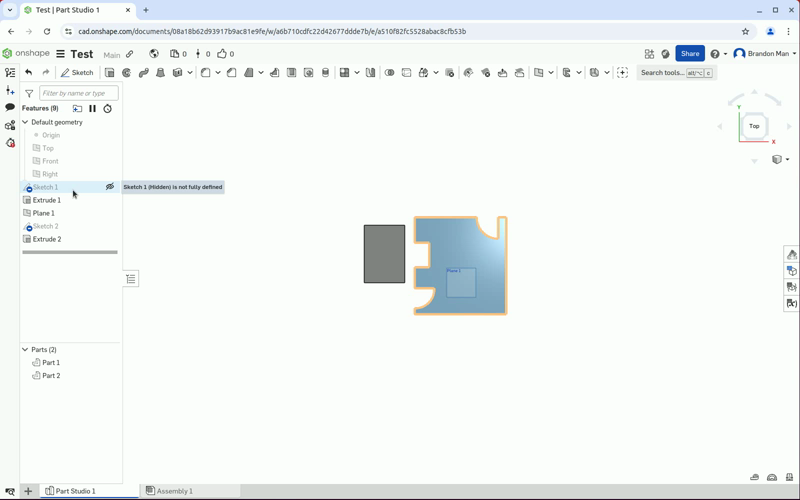
click(73, 189)
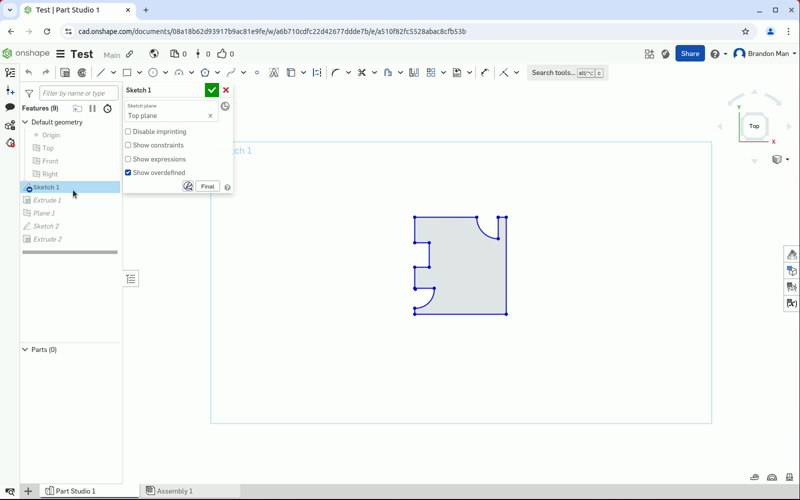
mouse_move(229, 92)
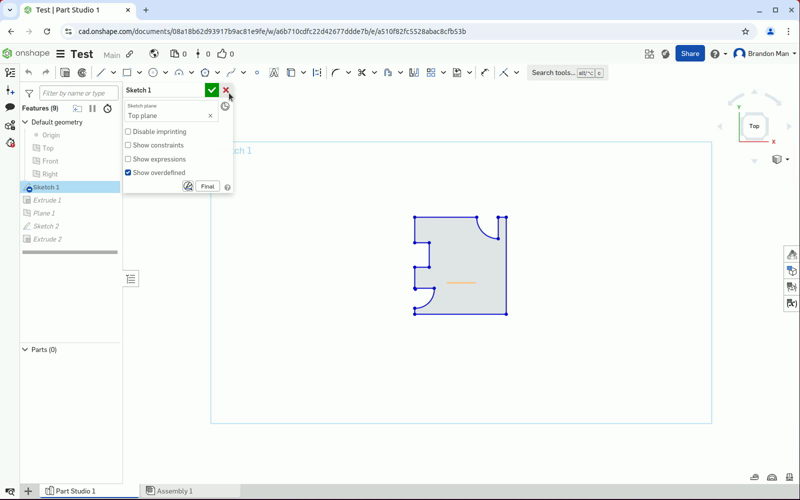
click(229, 92)
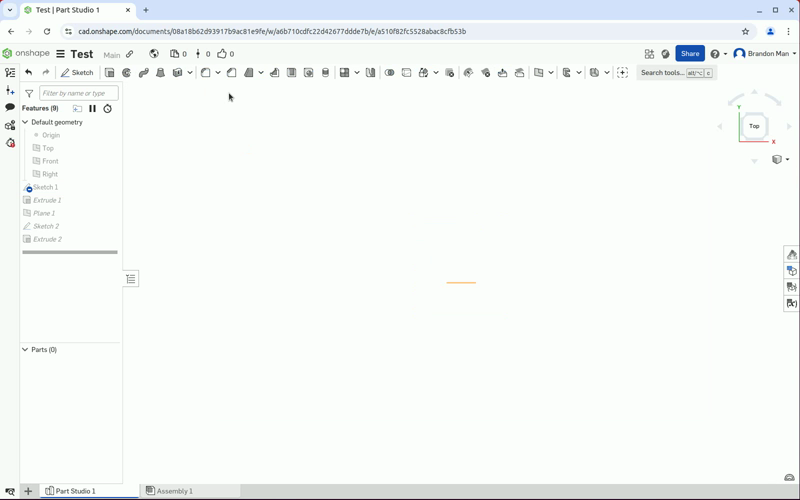
key(shift+s)
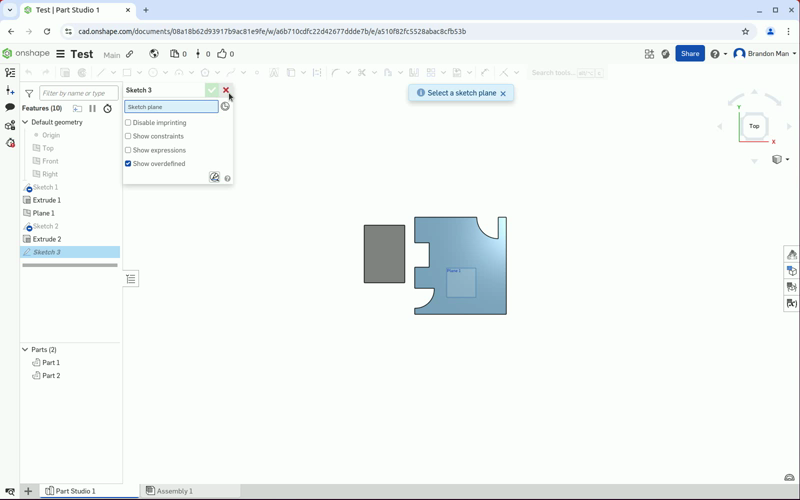
mouse_move(73, 215)
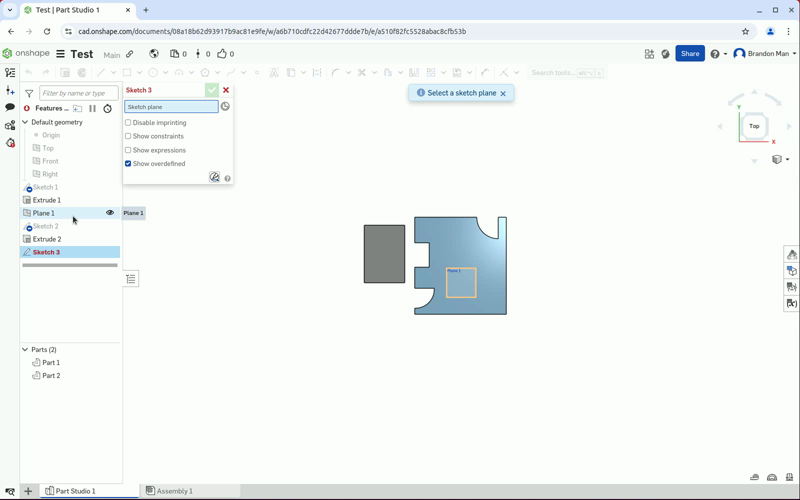
click(73, 215)
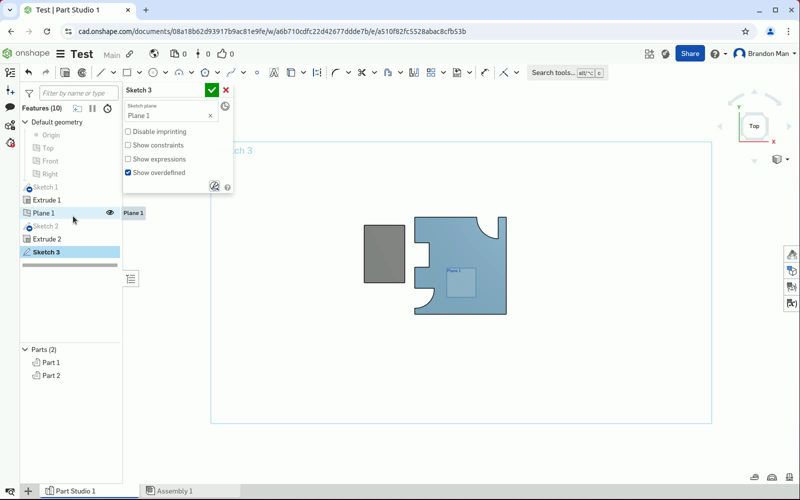
mouse_move(73, 352)
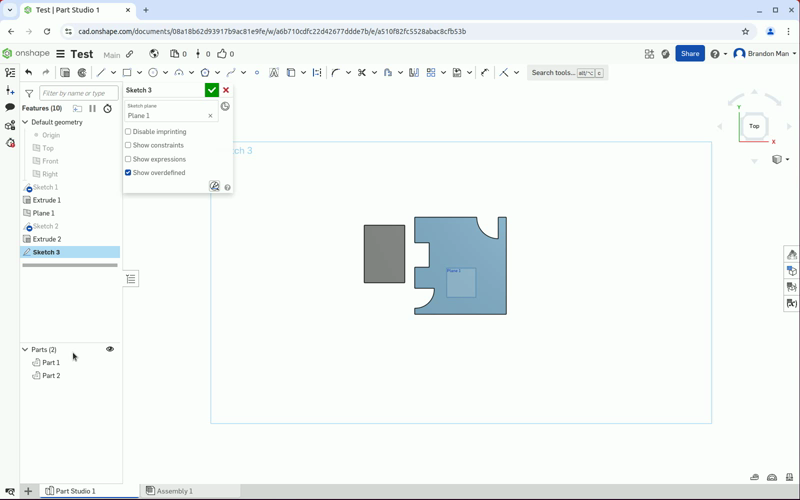
key(y)
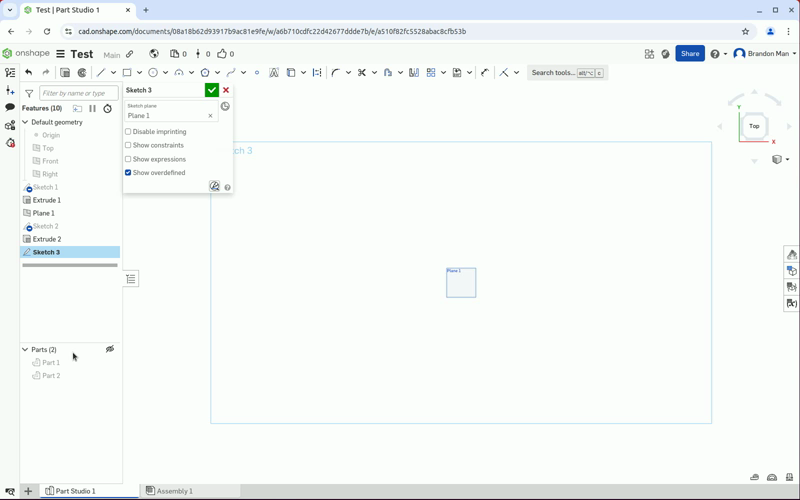
key(l)
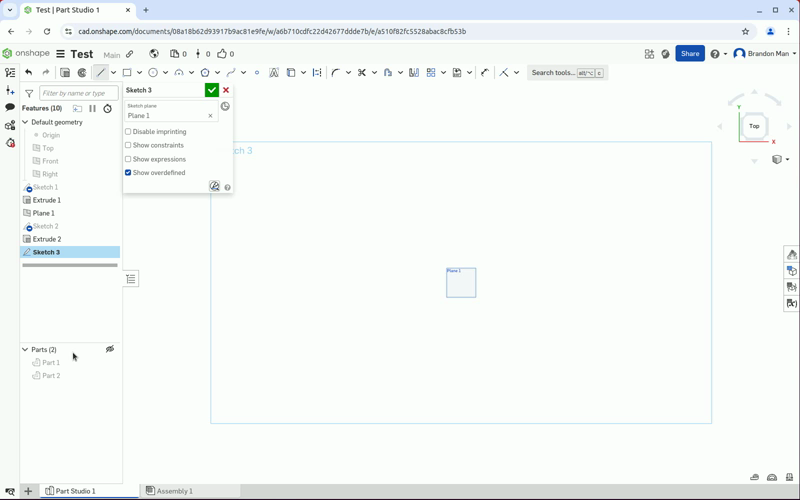
key_down(shift)
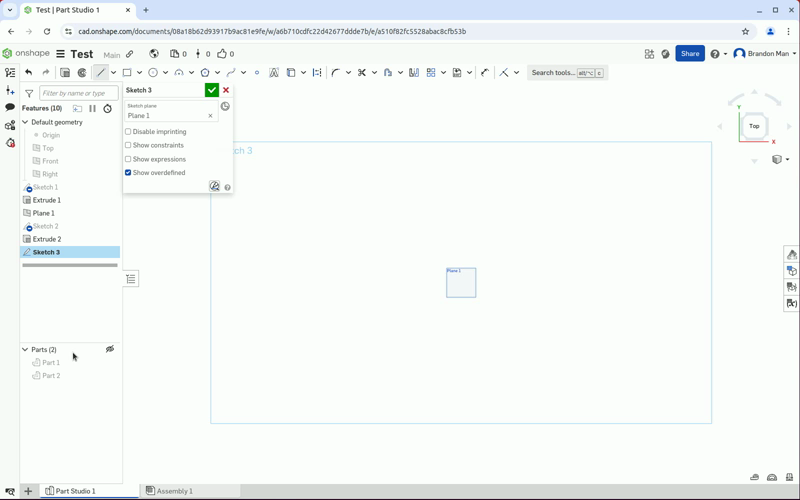
mouse_move(348, 355)
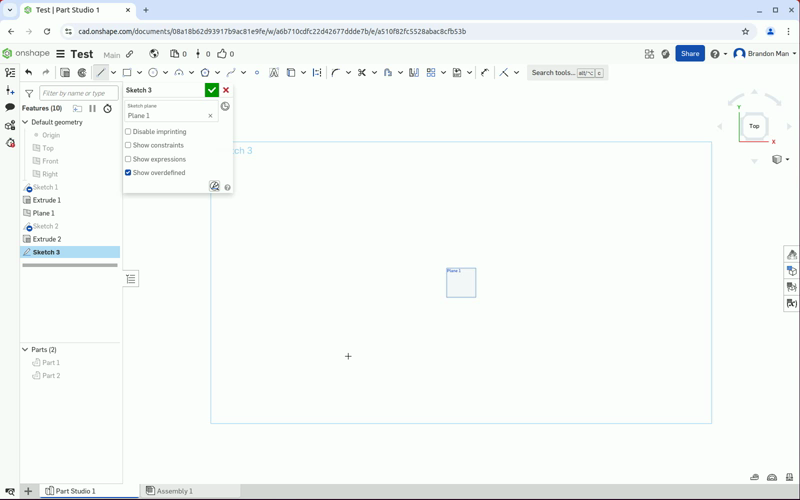
click(348, 355)
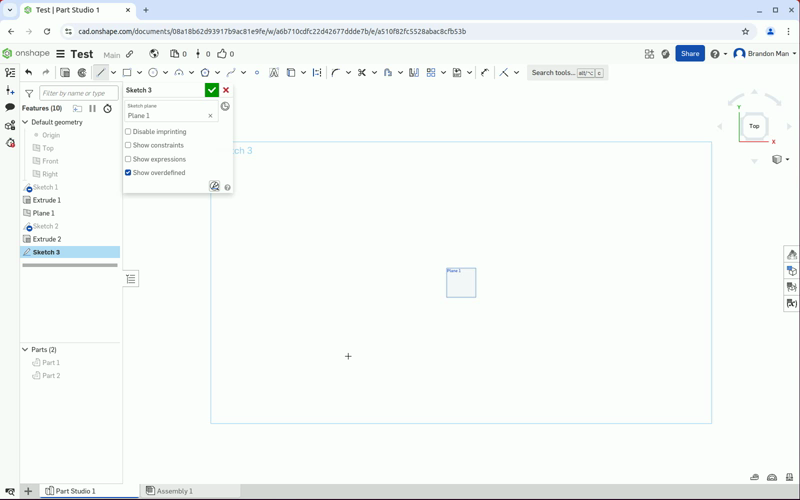
key_up(shift)
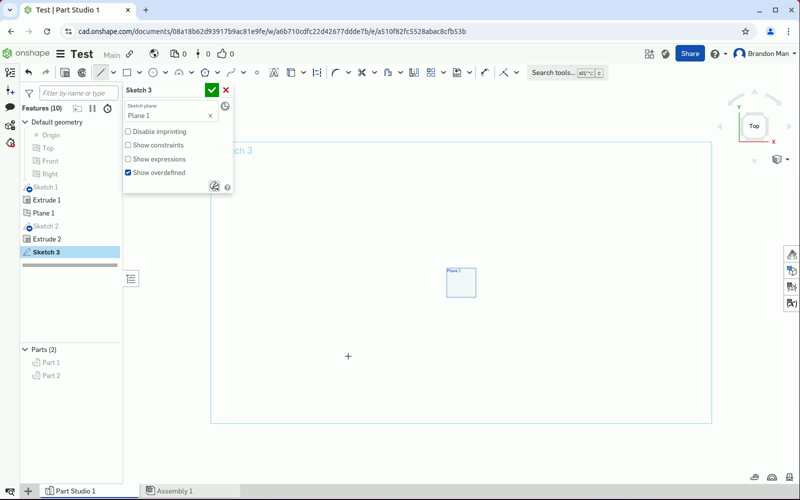
key_down(shift)
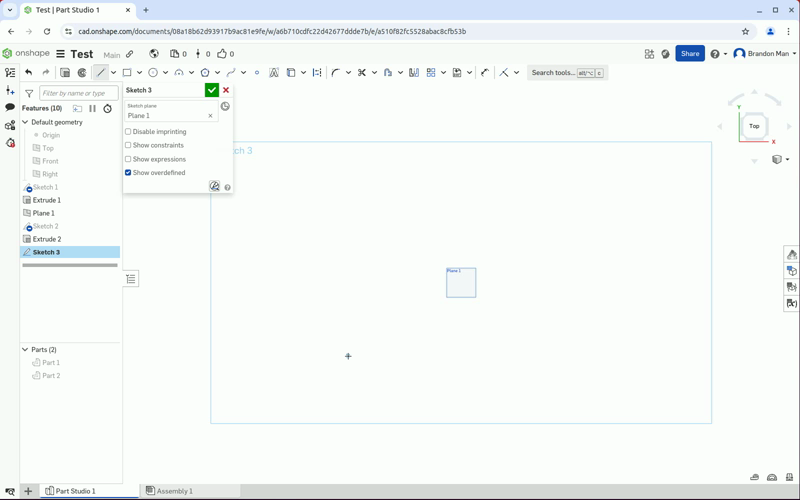
mouse_move(378, 355)
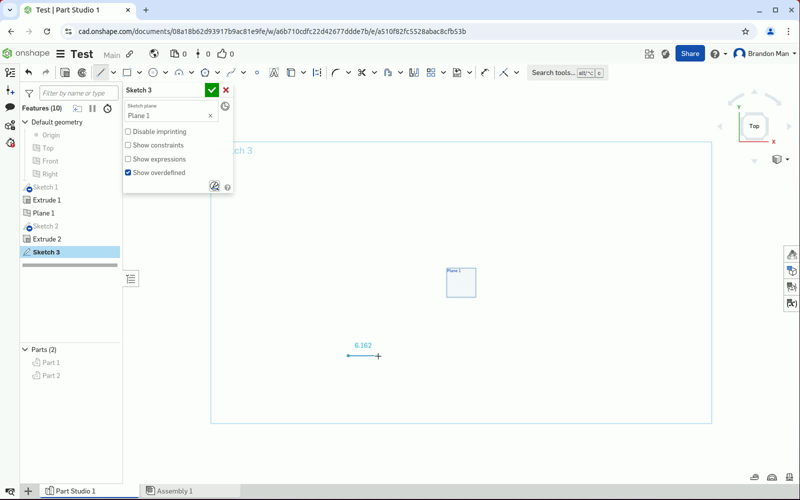
mouse_move(384, 355)
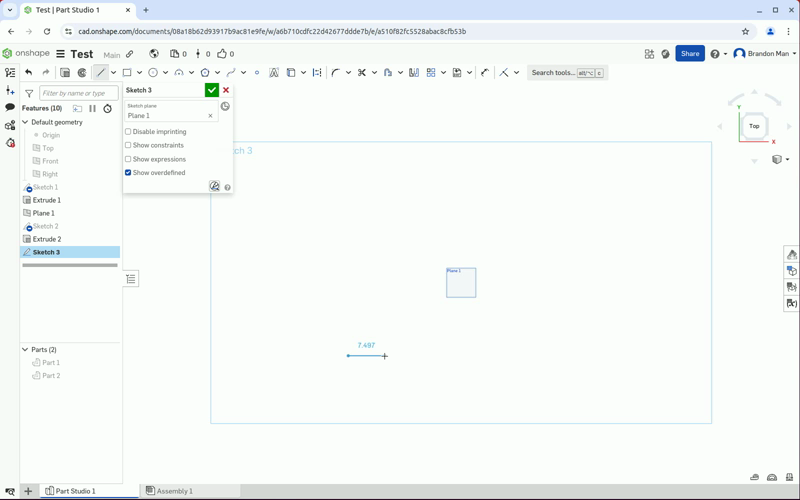
click(384, 355)
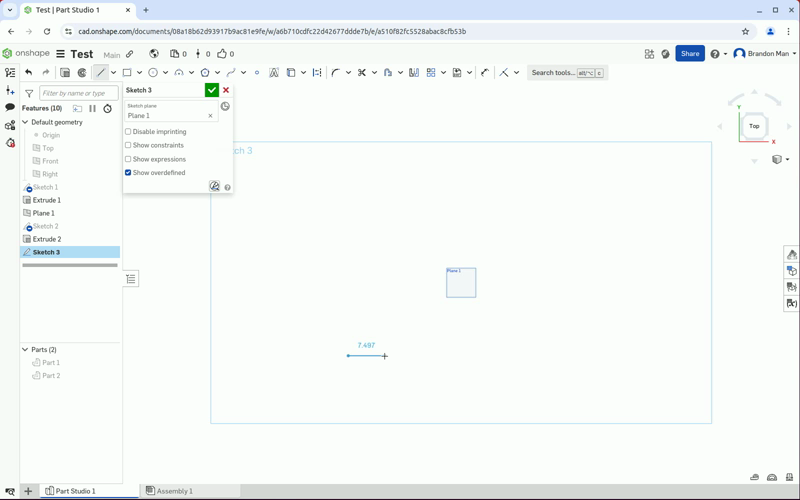
key_up(shift)
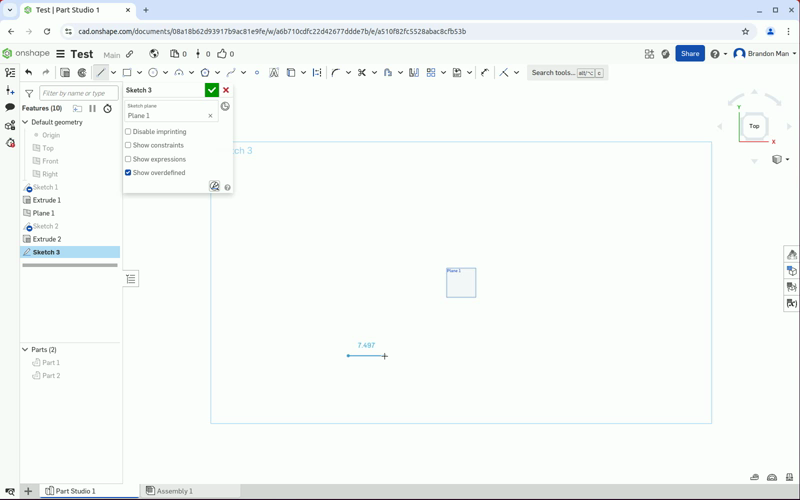
key_down(shift)
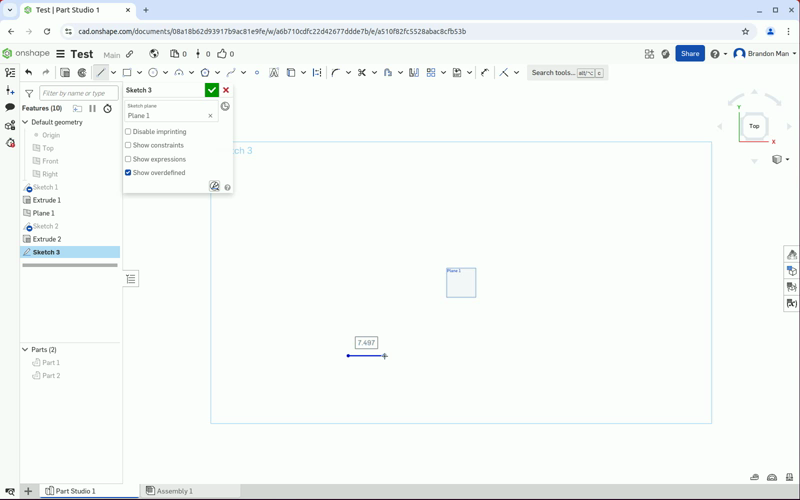
mouse_move(414, 355)
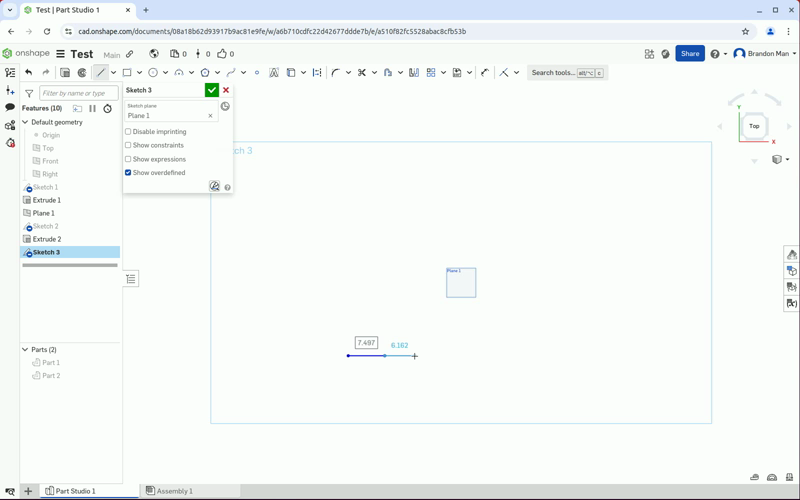
mouse_move(384, 305)
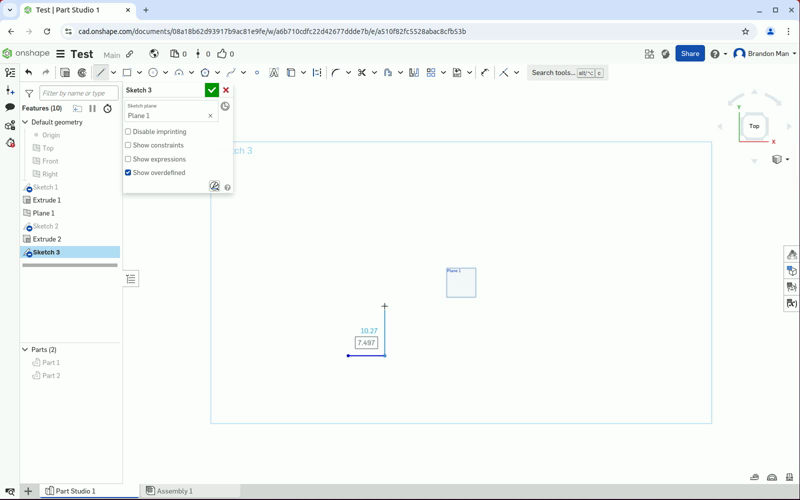
click(384, 305)
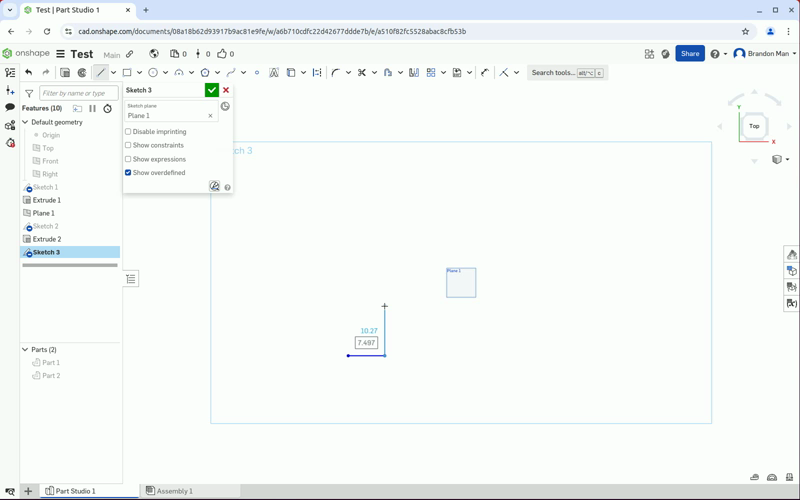
key_up(shift)
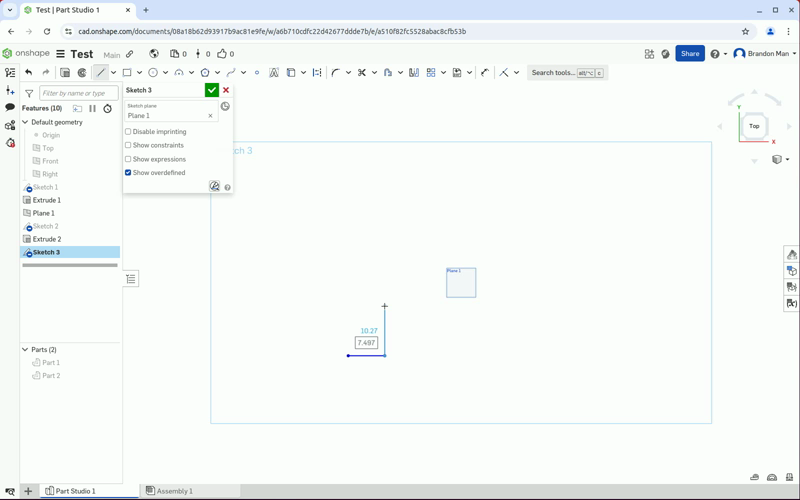
key_down(shift)
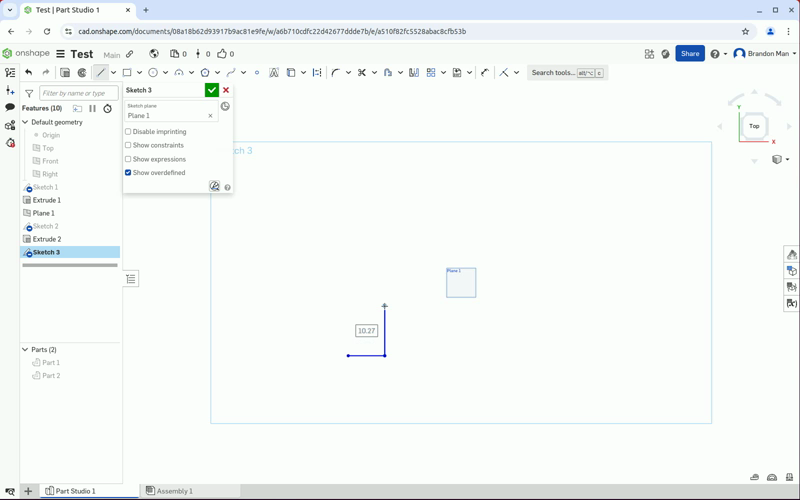
mouse_move(414, 305)
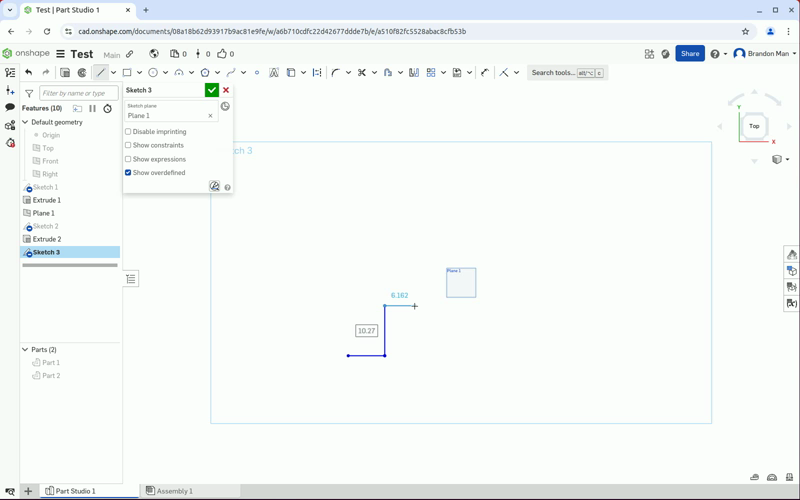
mouse_move(348, 305)
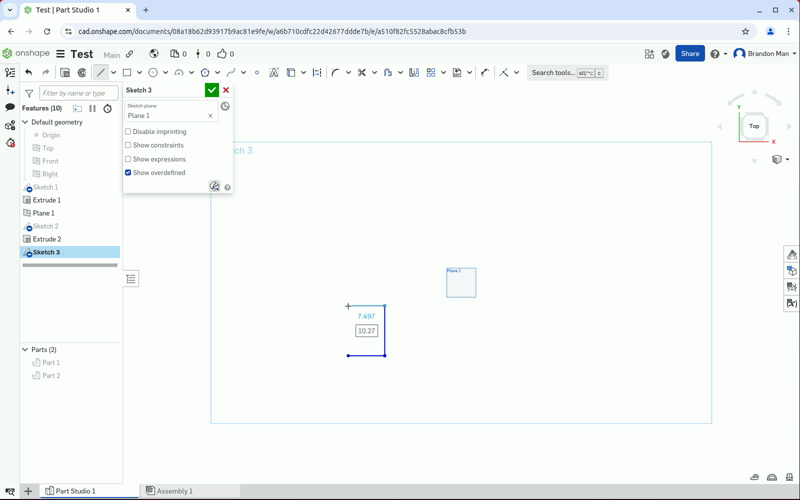
click(348, 305)
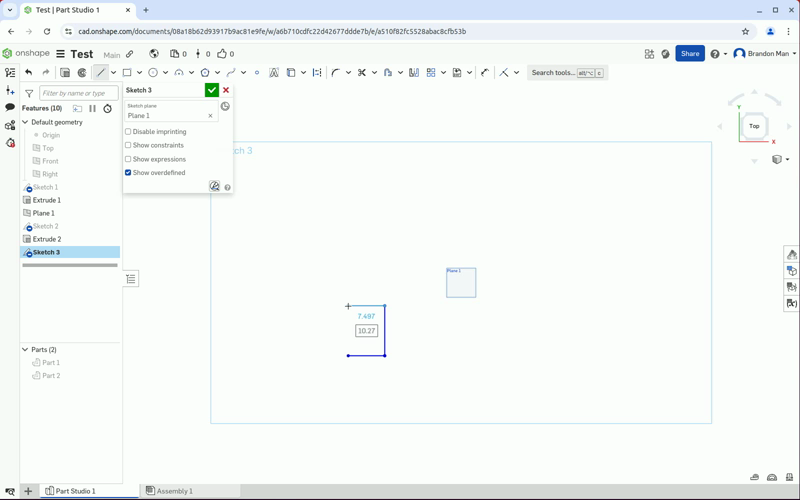
key_up(shift)
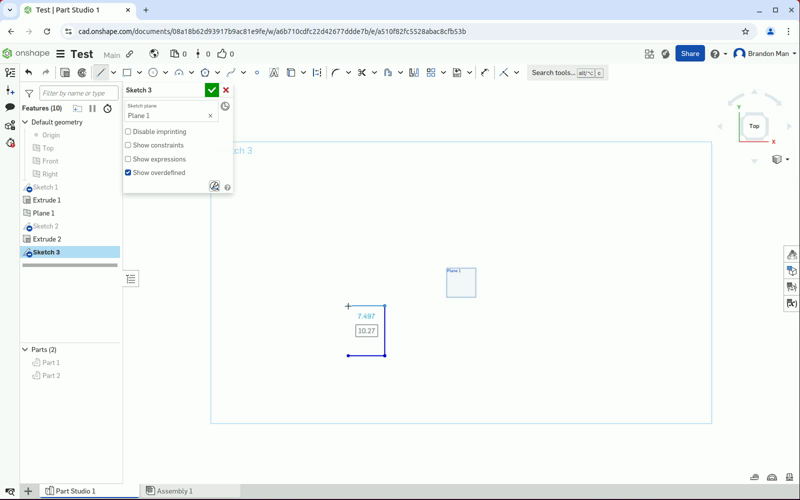
mouse_move(378, 305)
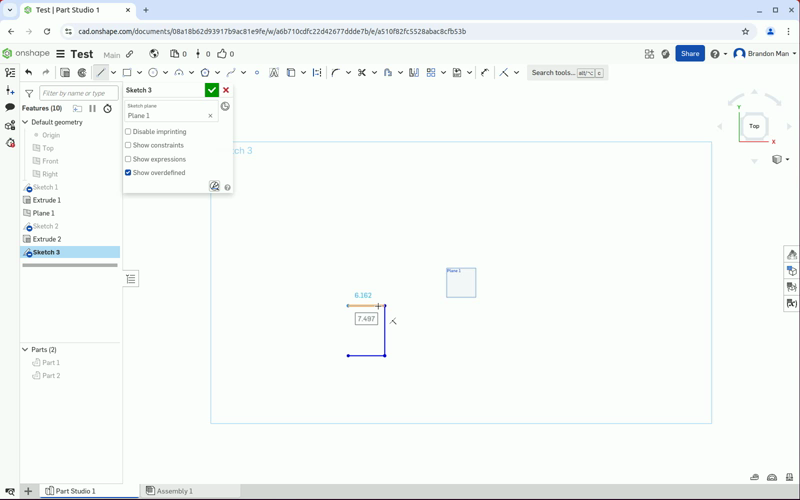
key_down(shift)
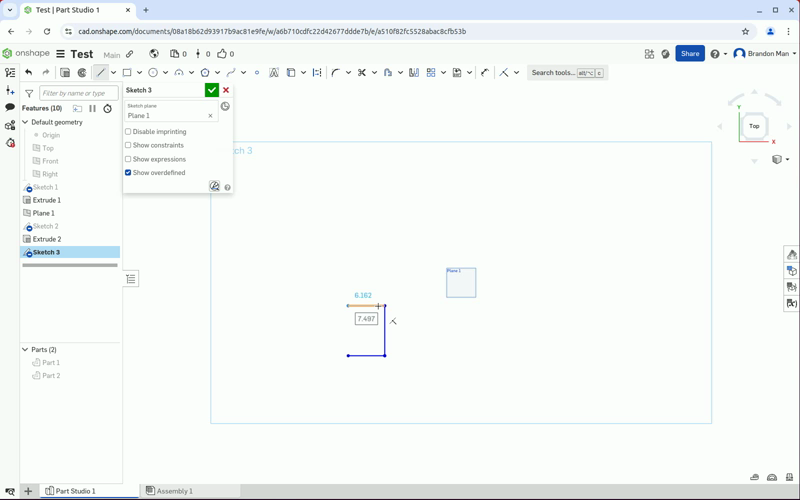
mouse_move(348, 355)
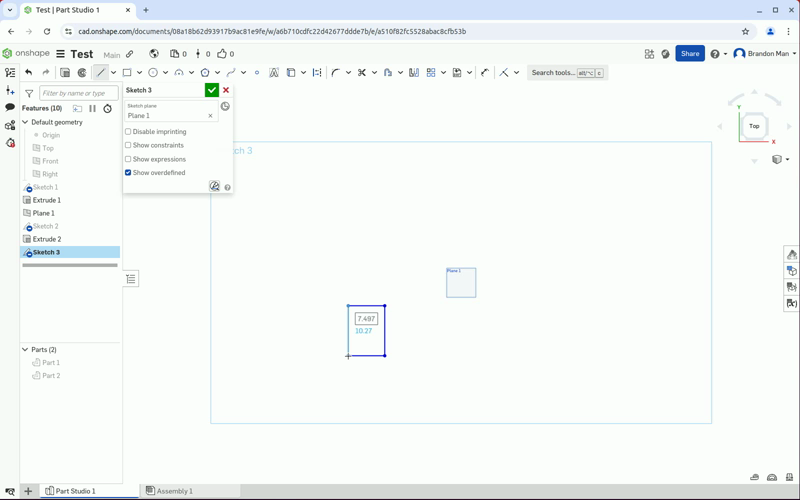
key_up(shift)
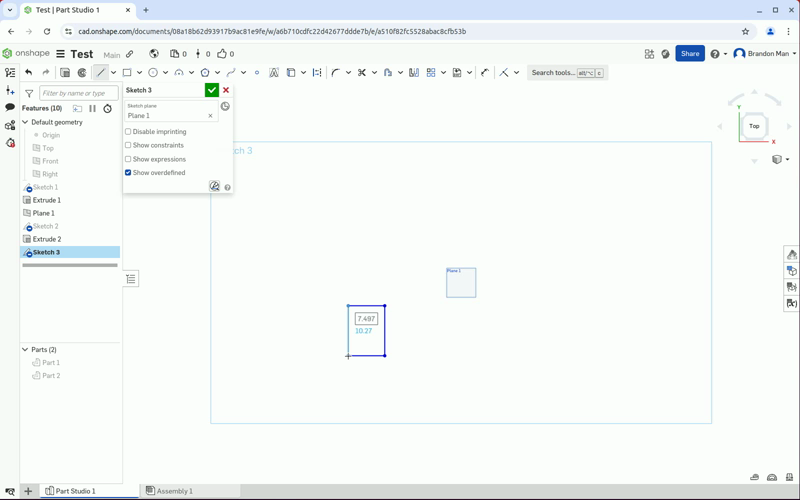
click(348, 355)
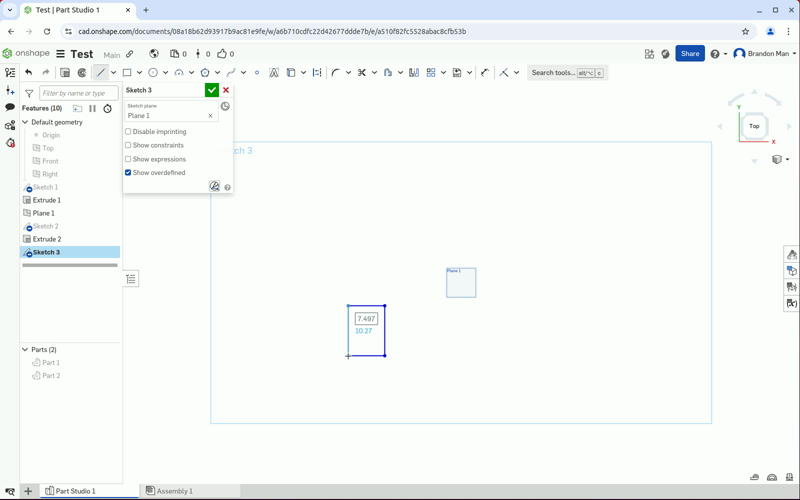
key(esc)
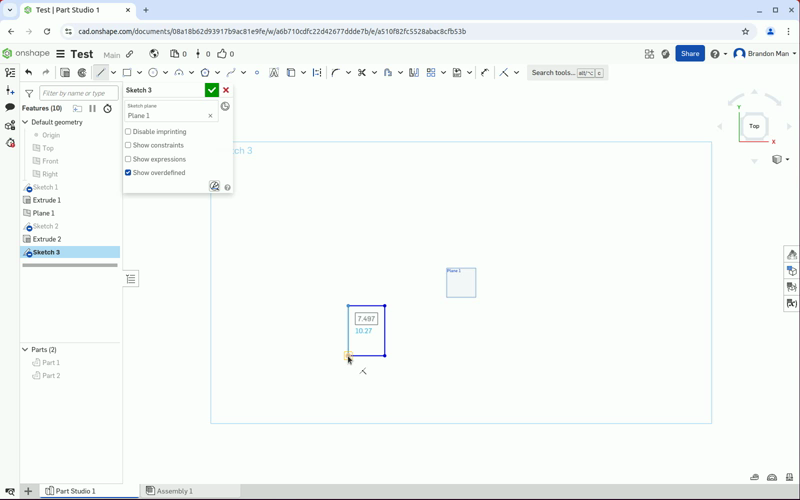
mouse_move(349, 353)
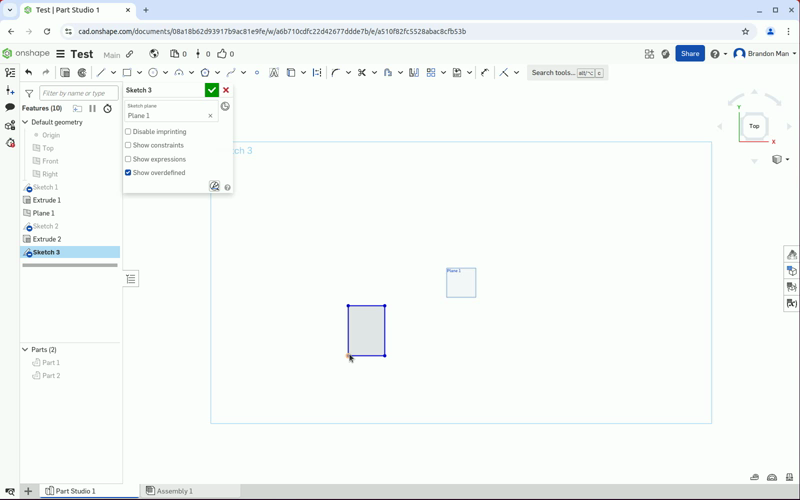
click(349, 353)
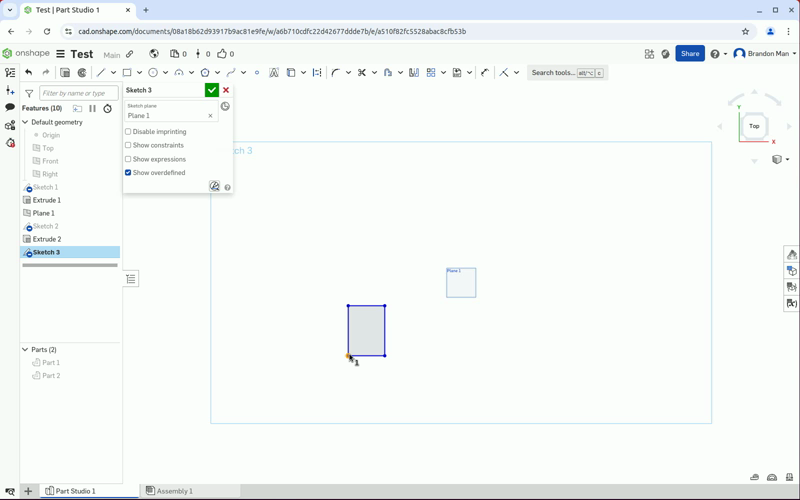
mouse_move(73, 352)
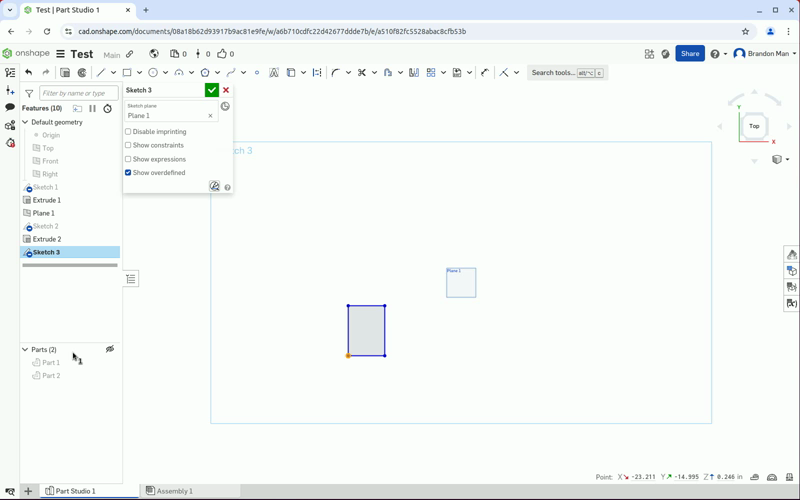
key(shift+y)
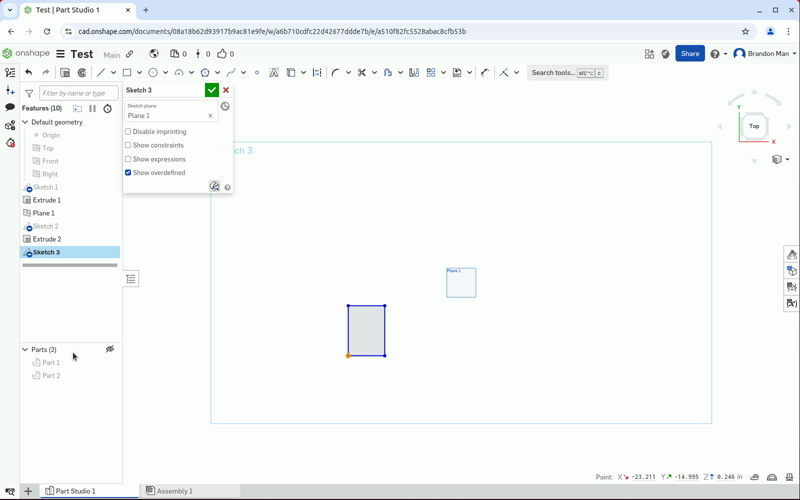
key(shift+e)
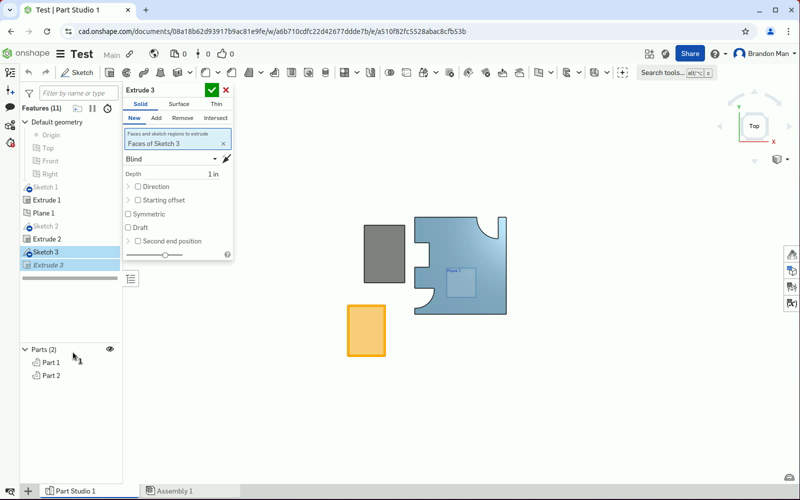
mouse_move(143, 106)
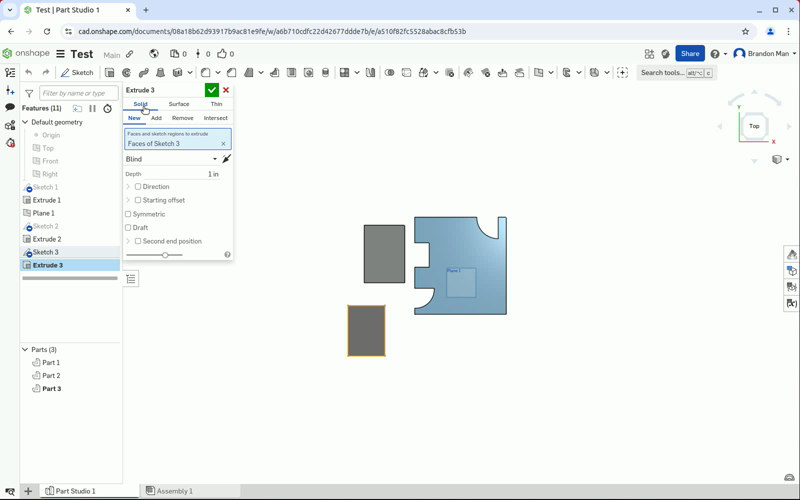
click(143, 106)
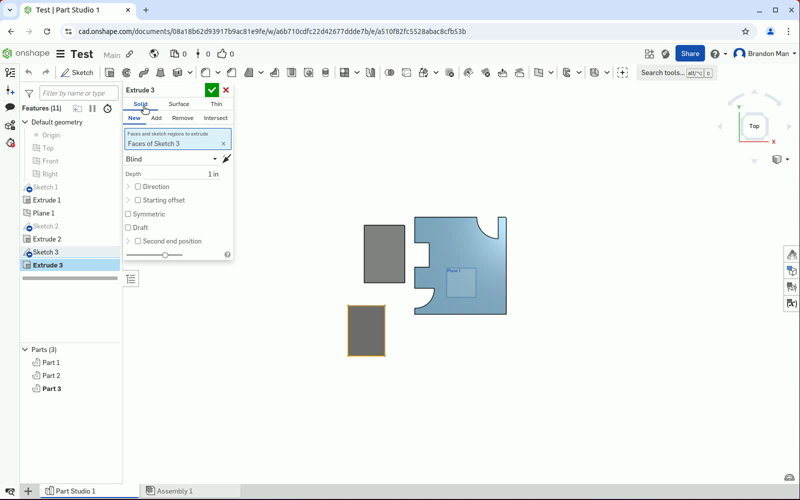
mouse_move(137, 120)
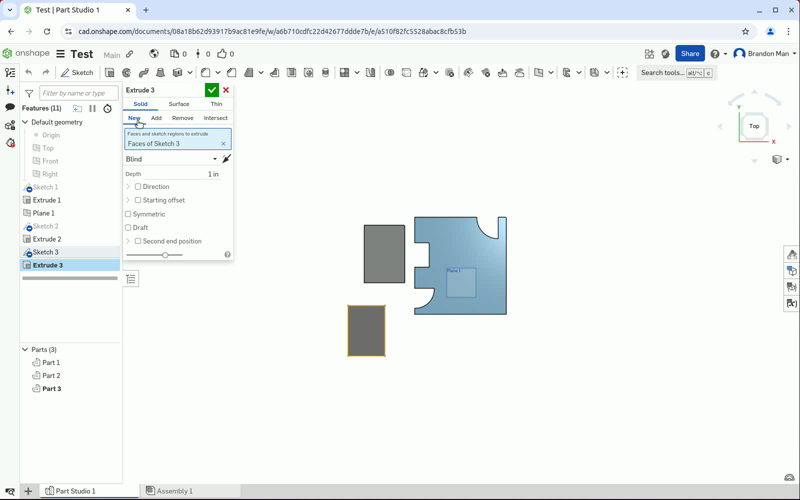
click(137, 120)
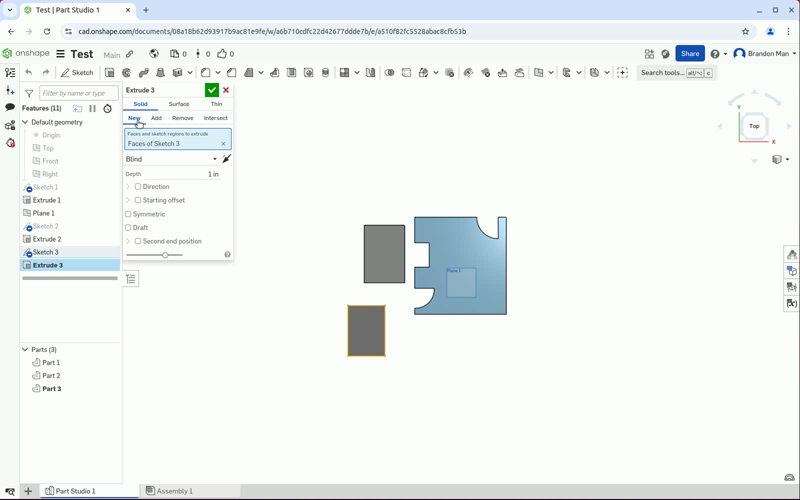
key(tab, 4)
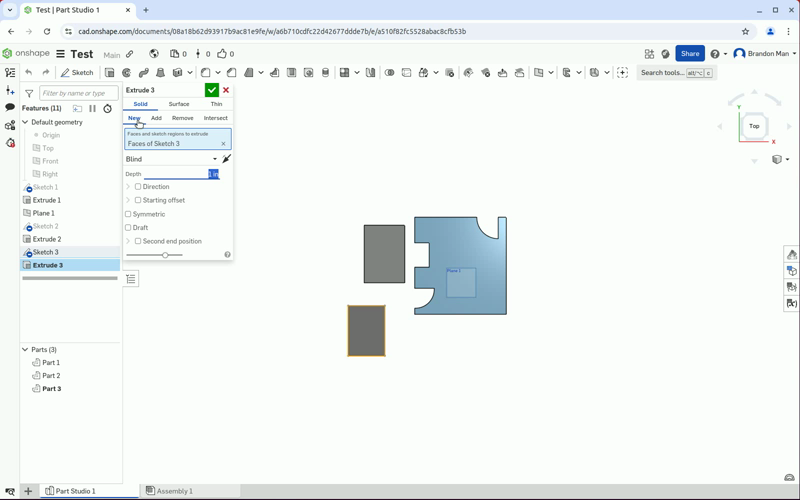
text(0.241)
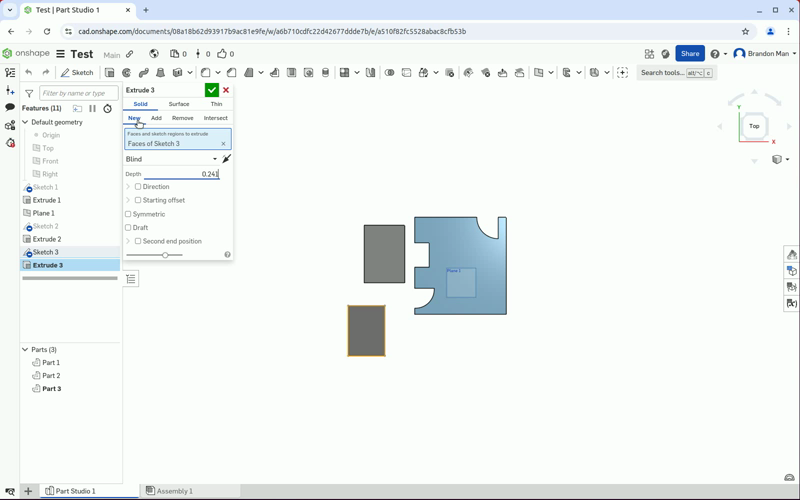
key(enter)
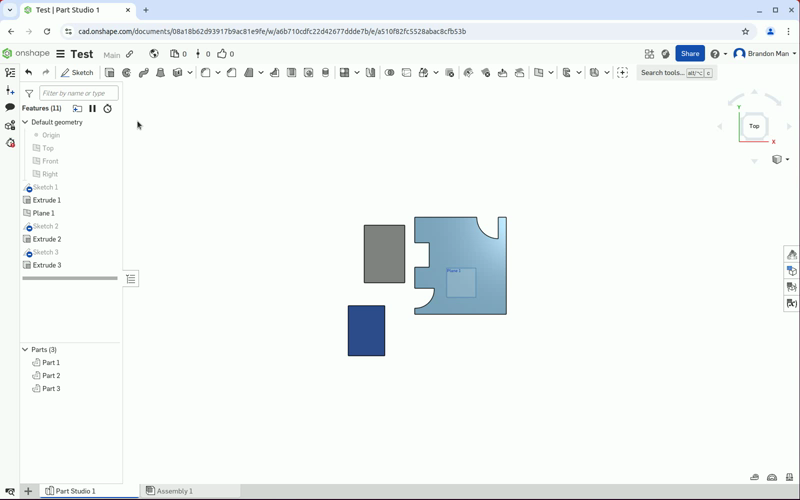
key(shift+h)
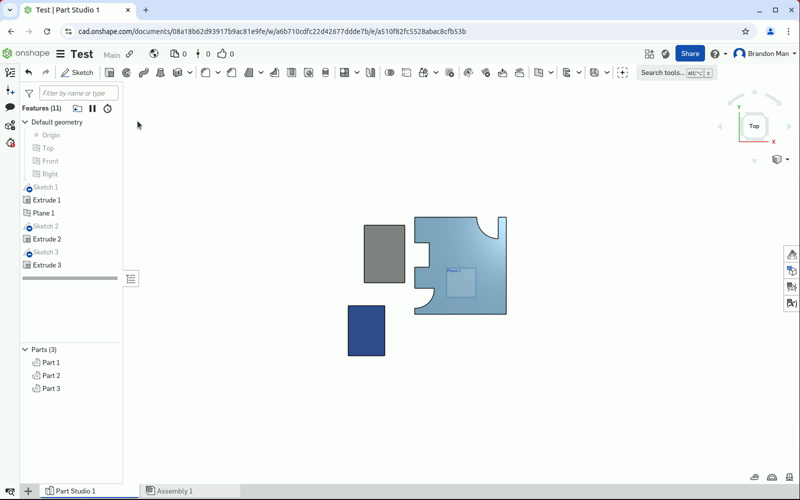
key(shift+h)
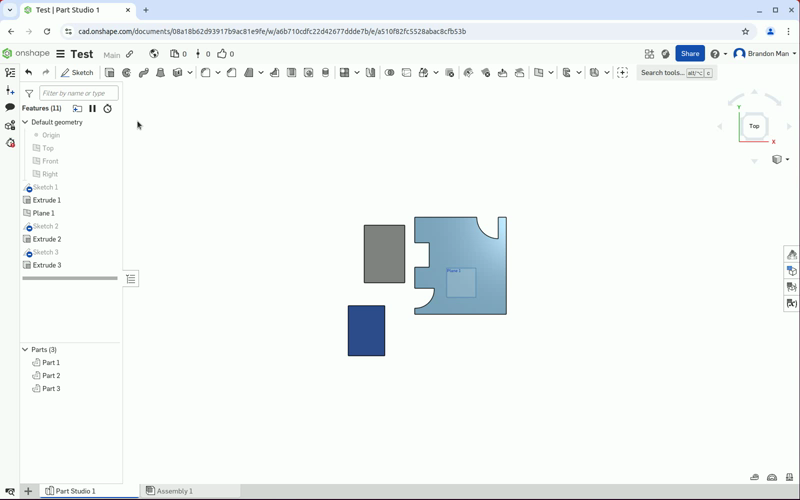
mouse_move(73, 189)
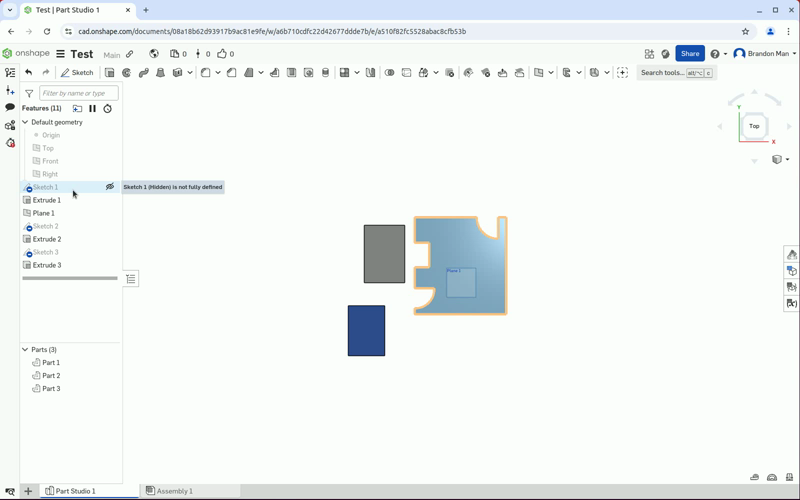
click(73, 189)
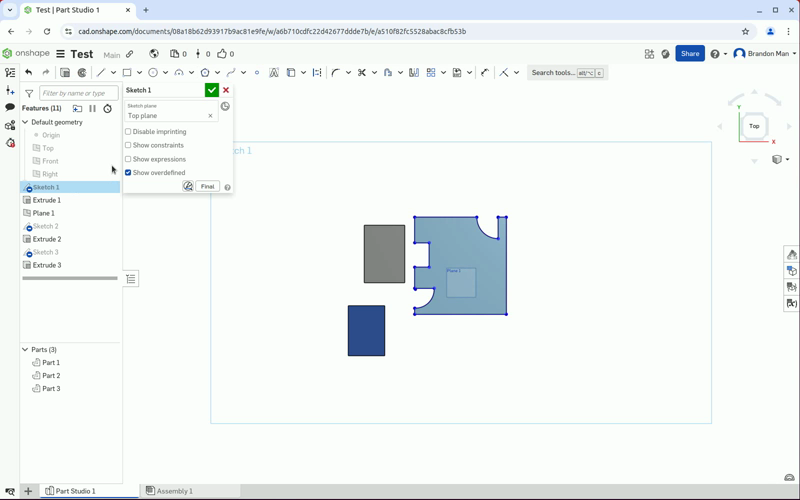
mouse_move(229, 92)
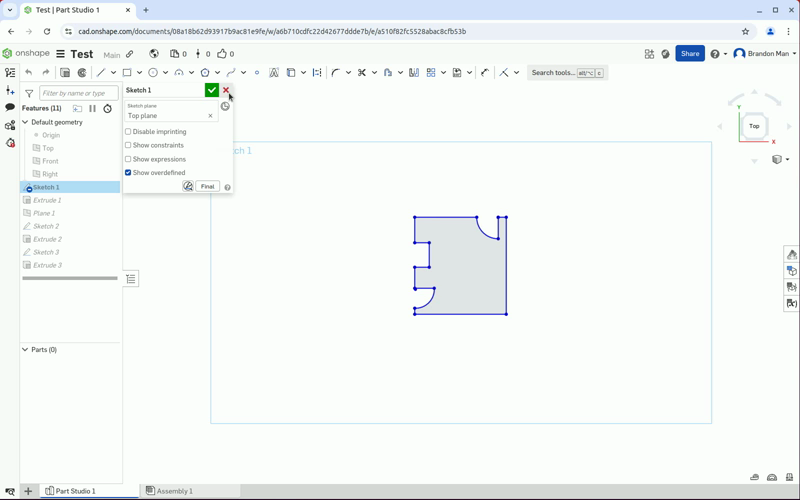
click(229, 92)
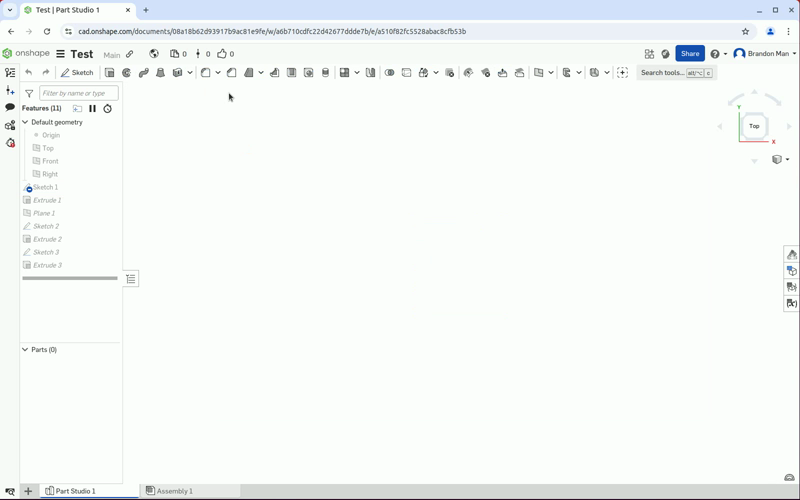
key(shift+s)
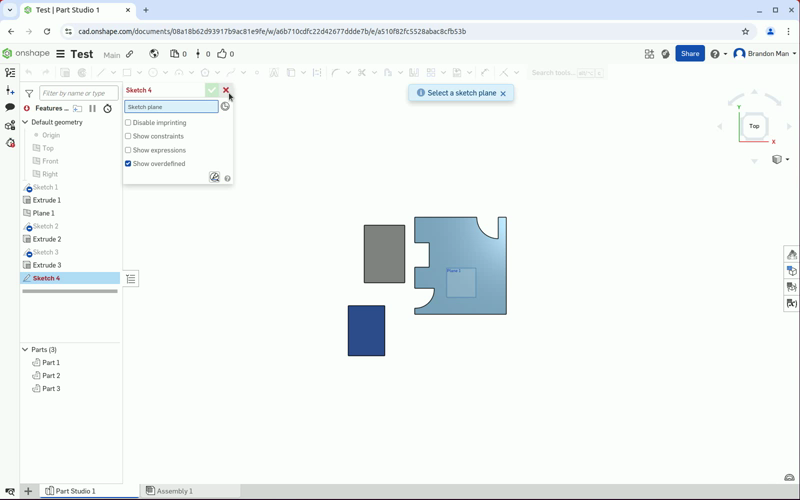
mouse_move(73, 215)
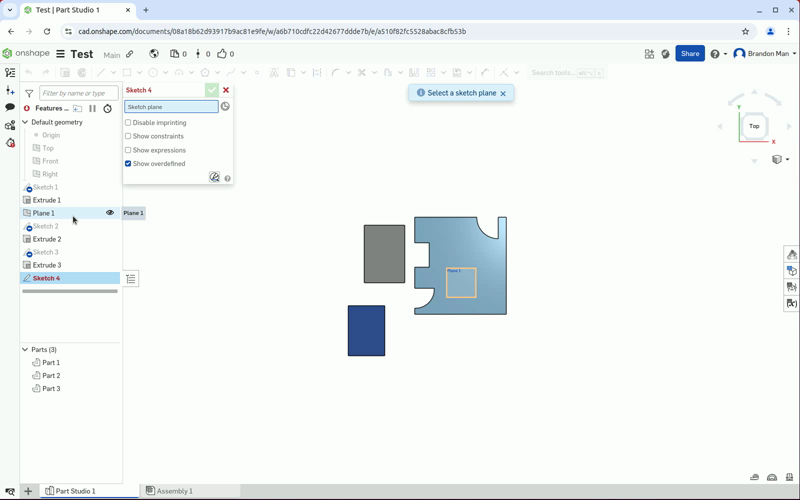
click(73, 215)
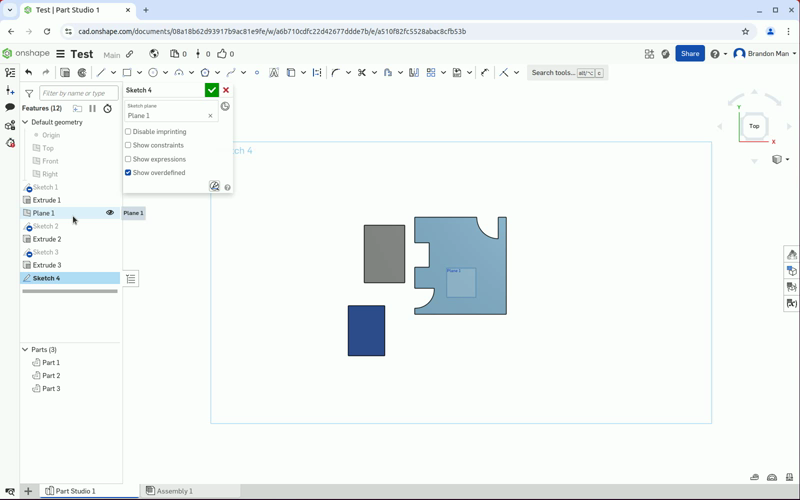
mouse_move(73, 352)
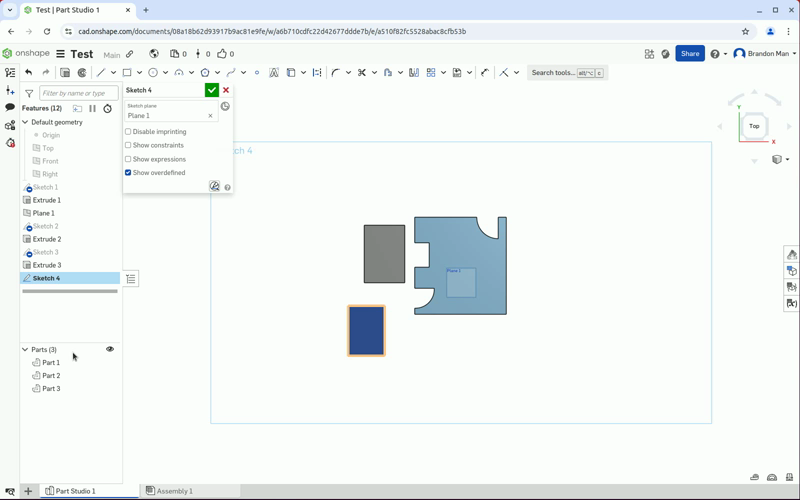
key(y)
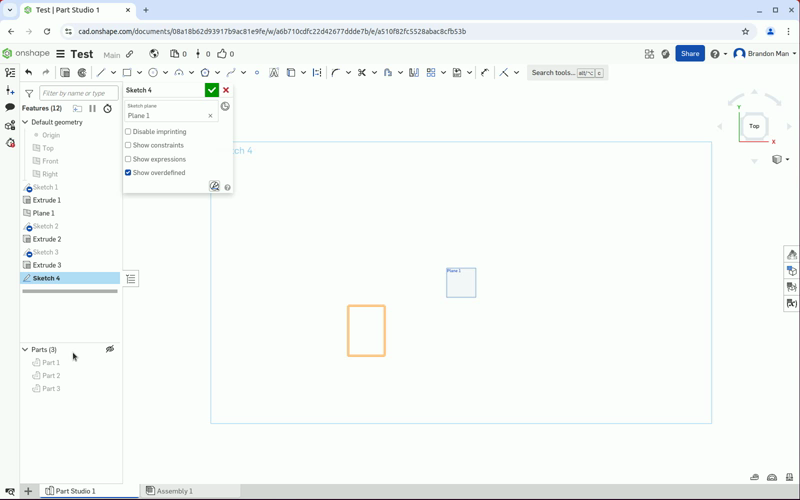
key(l)
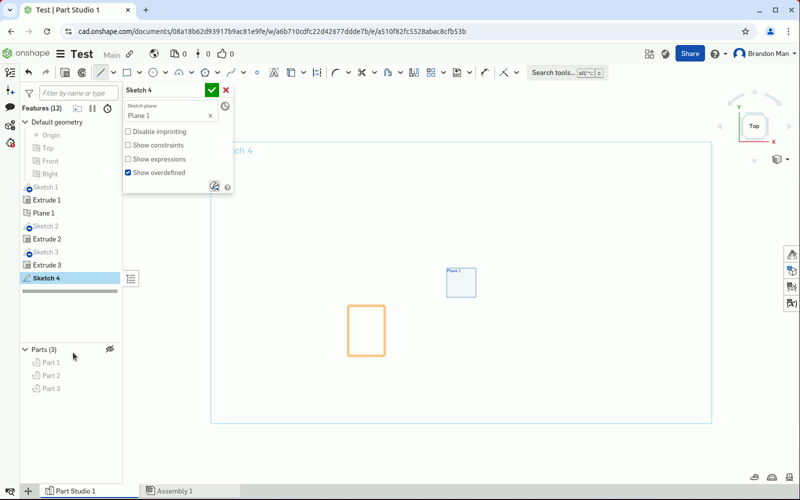
key_down(shift)
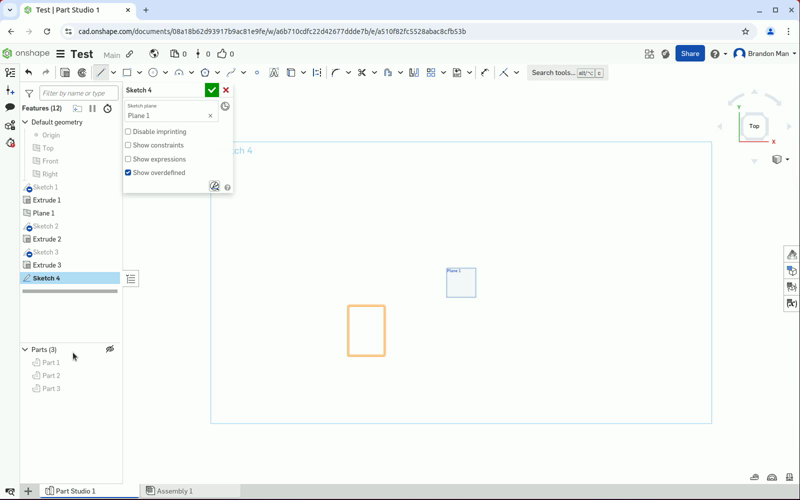
mouse_move(423, 383)
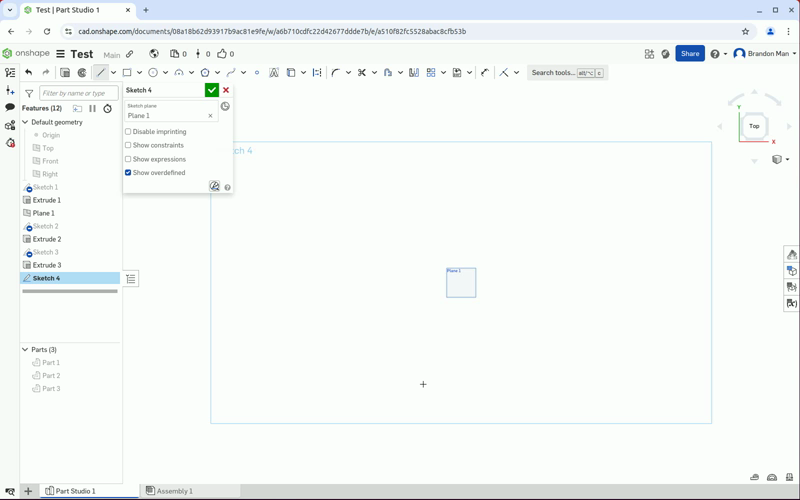
click(423, 383)
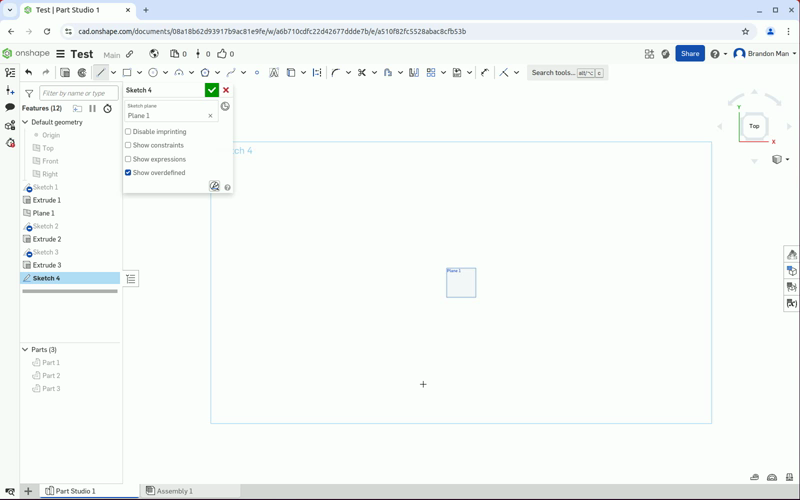
key_up(shift)
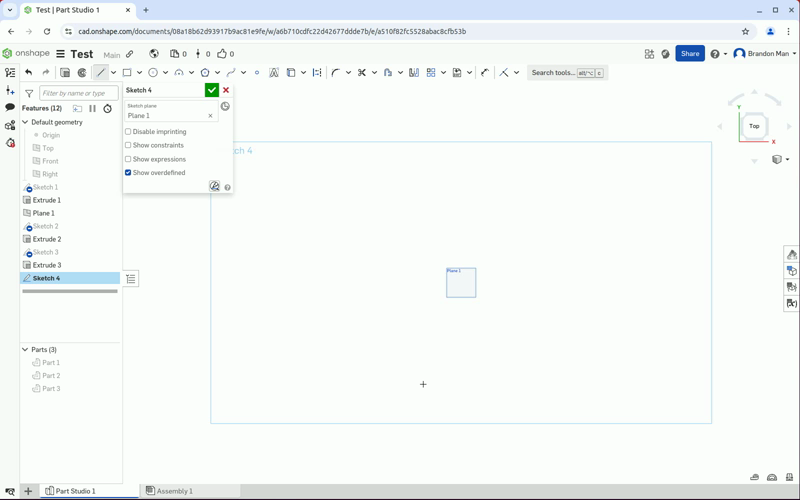
key_down(shift)
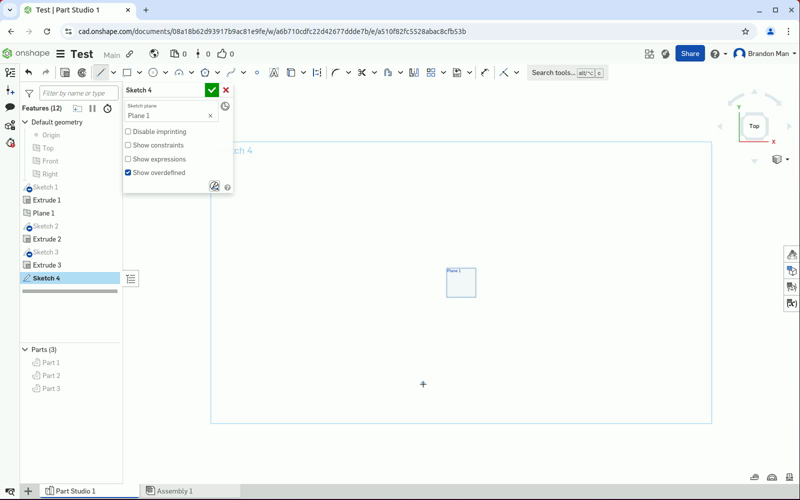
mouse_move(453, 383)
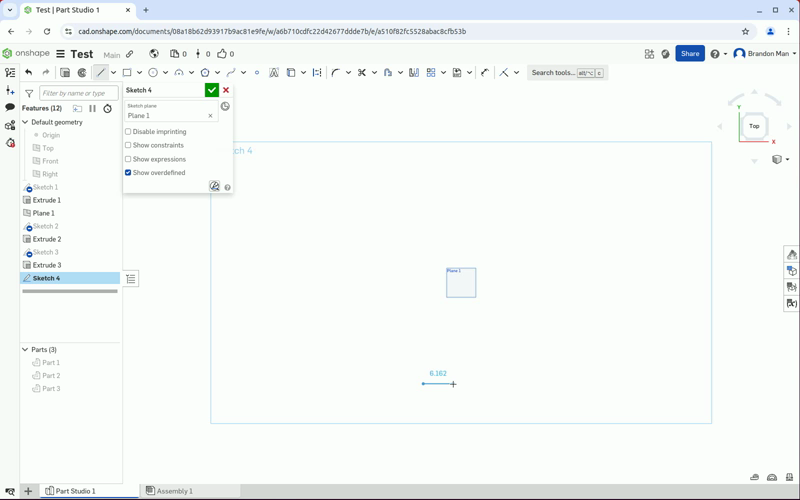
mouse_move(463, 383)
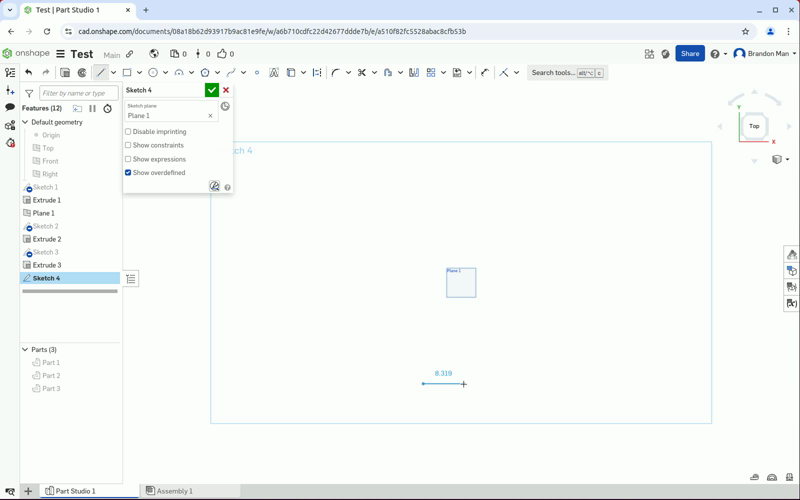
click(463, 383)
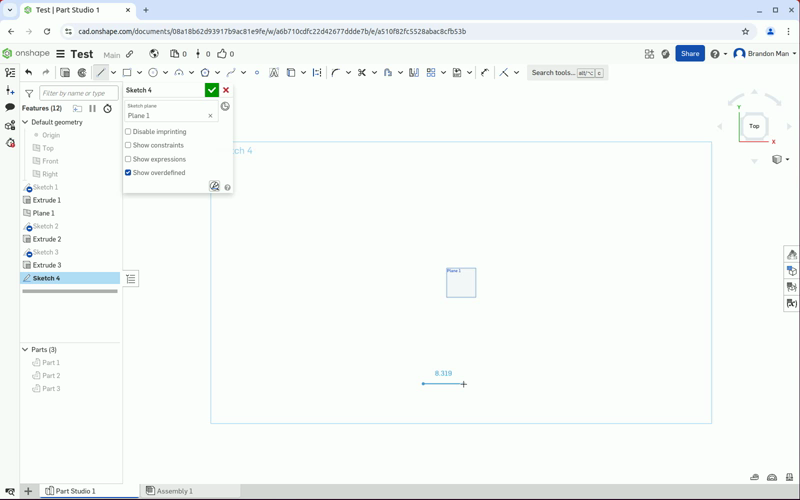
key_up(shift)
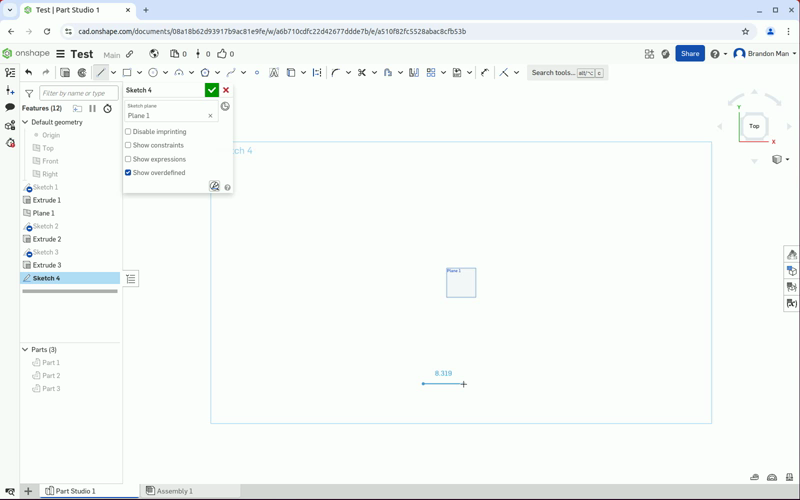
key_down(shift)
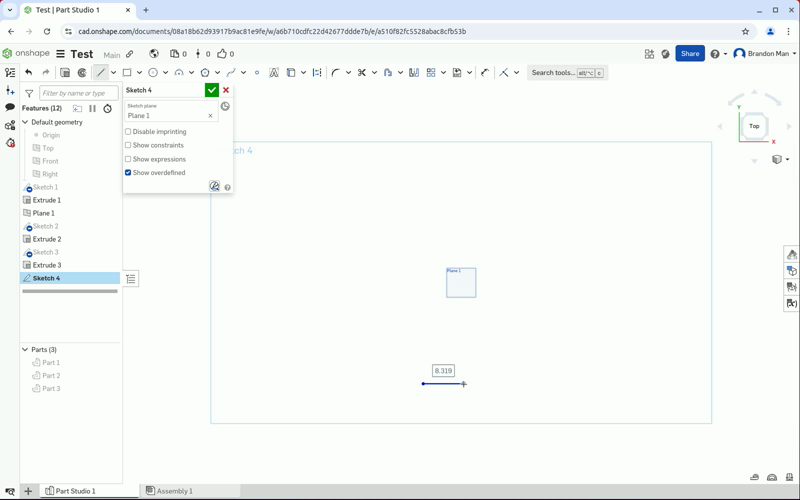
mouse_move(493, 383)
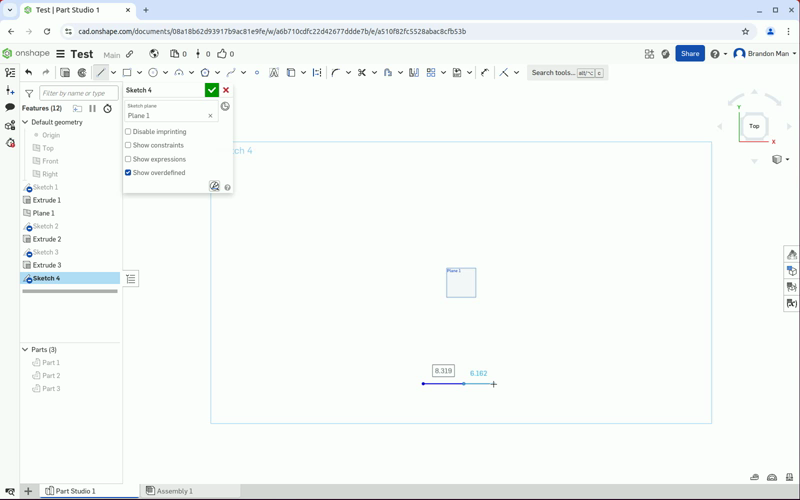
mouse_move(463, 363)
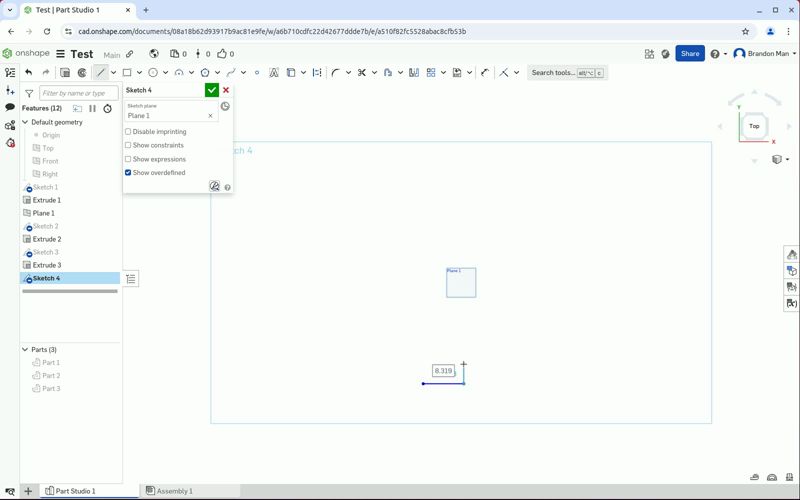
click(463, 363)
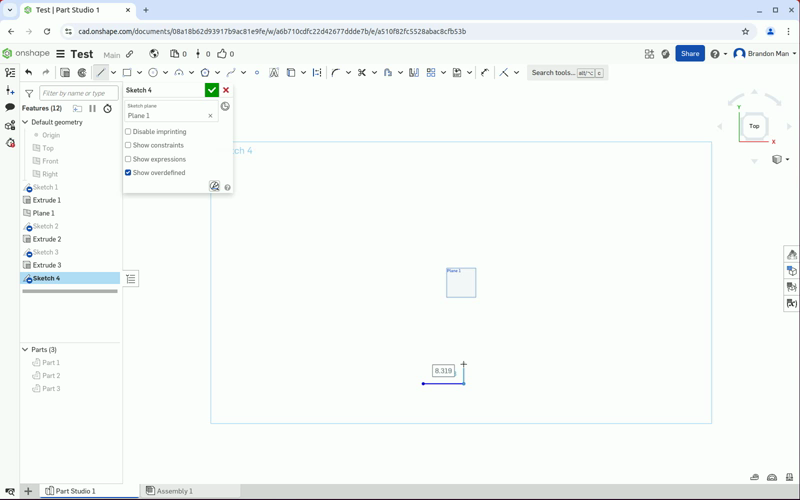
key_up(shift)
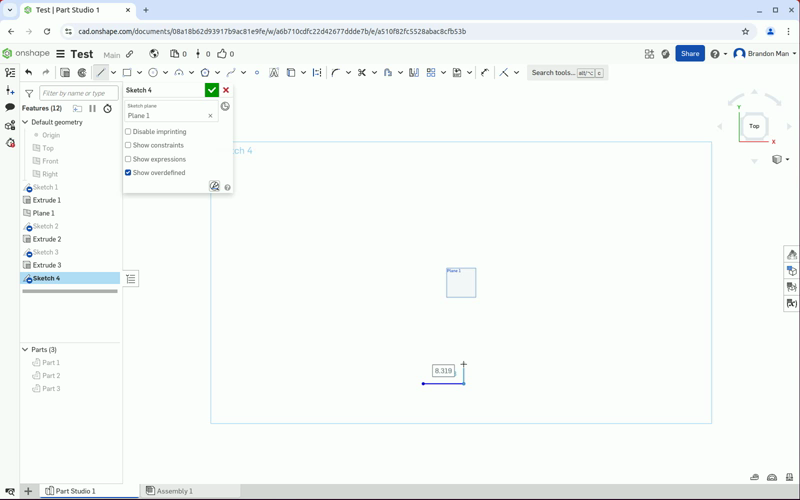
key_down(shift)
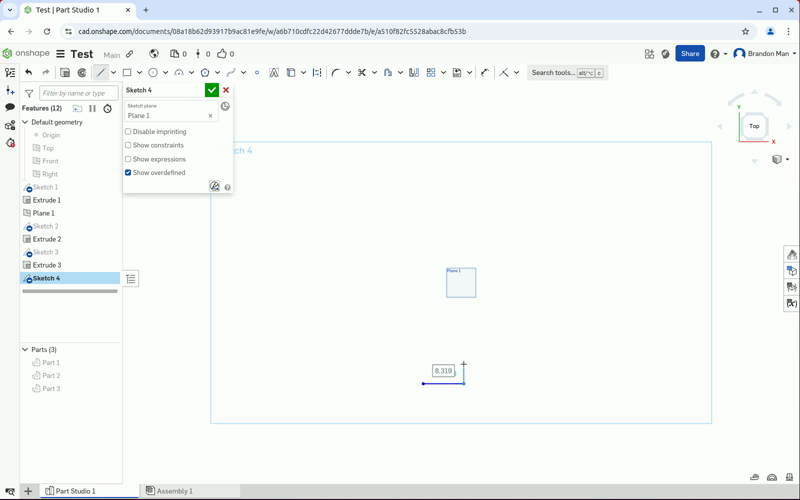
mouse_move(493, 363)
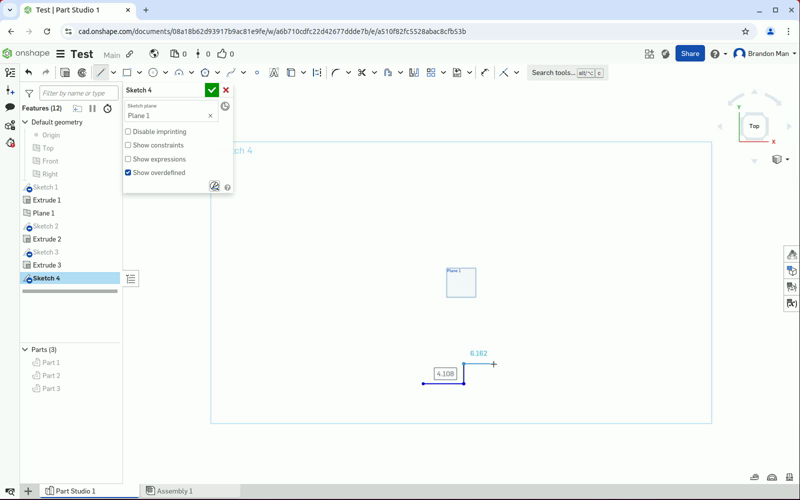
mouse_move(423, 363)
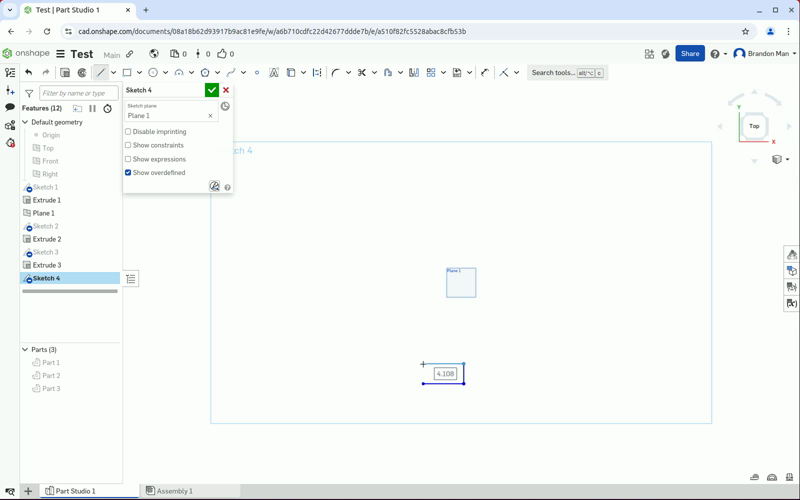
click(423, 363)
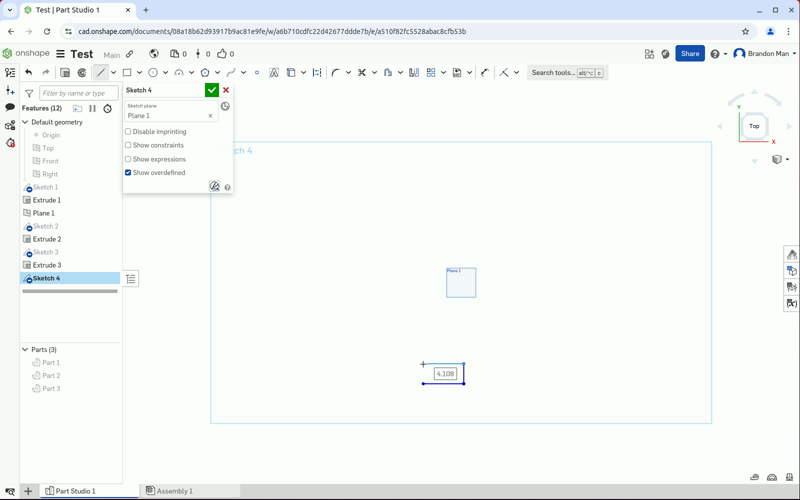
key_up(shift)
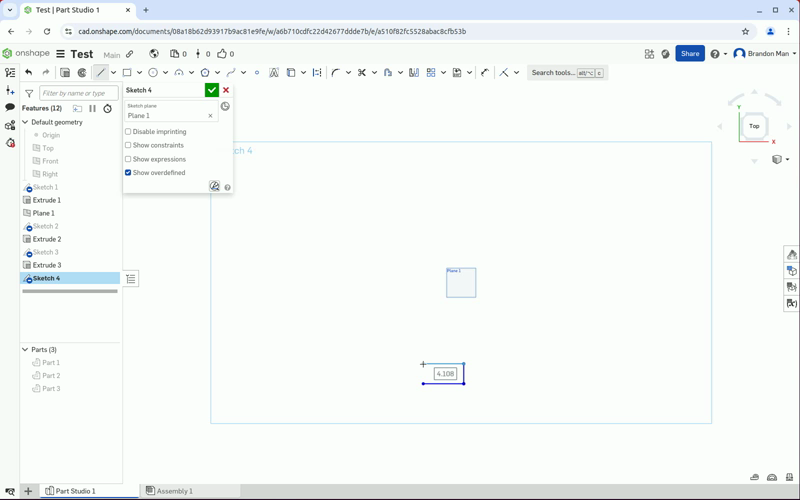
mouse_move(453, 363)
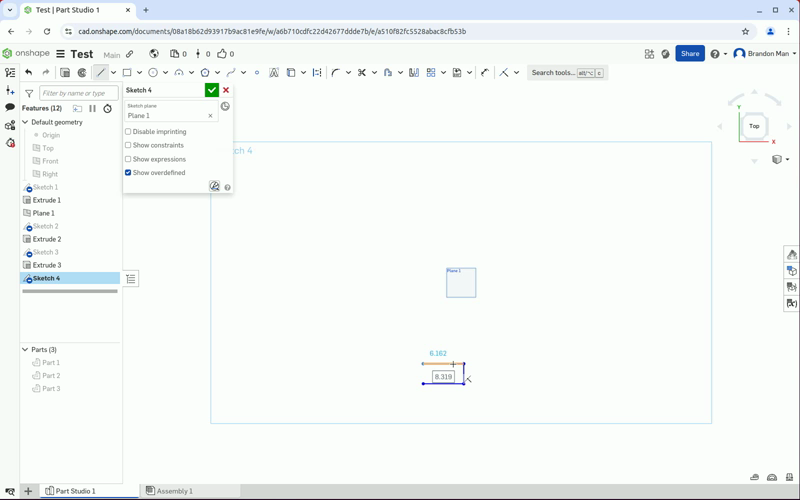
key_down(shift)
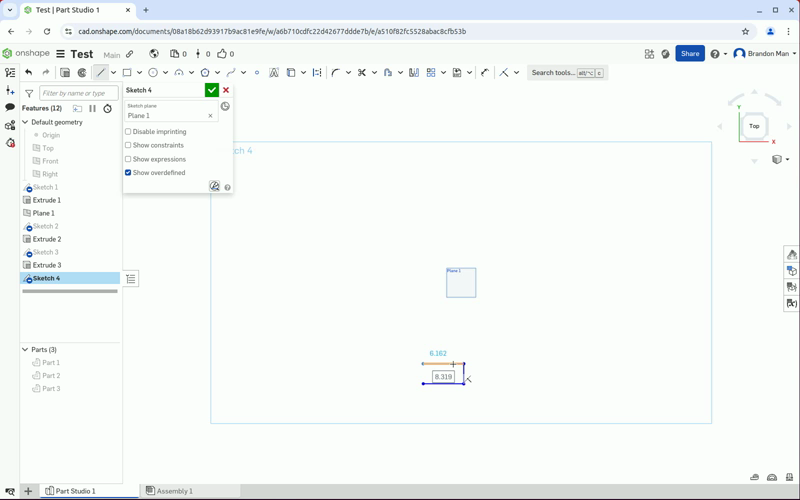
mouse_move(423, 383)
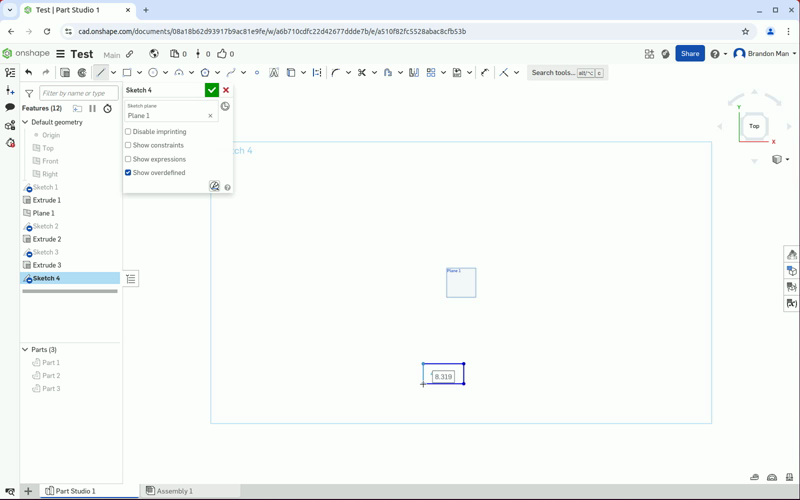
key_up(shift)
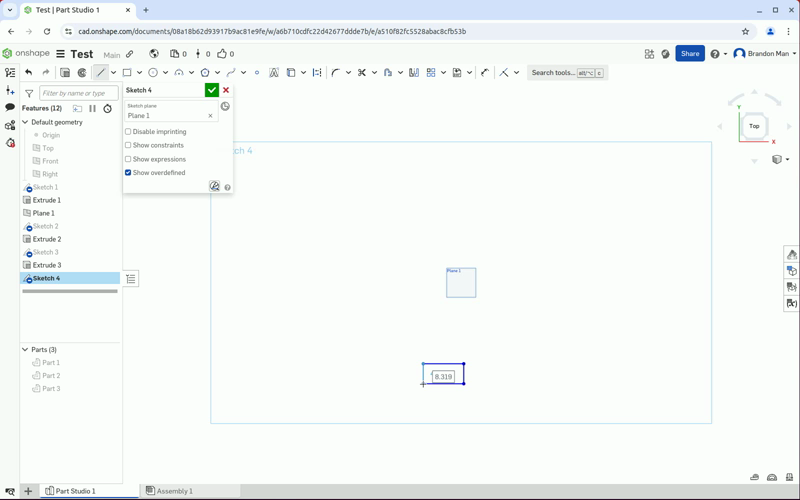
click(423, 383)
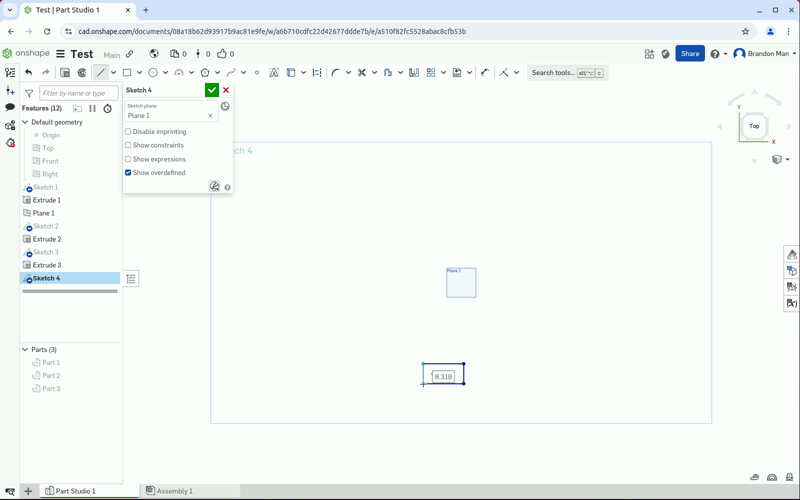
key(esc)
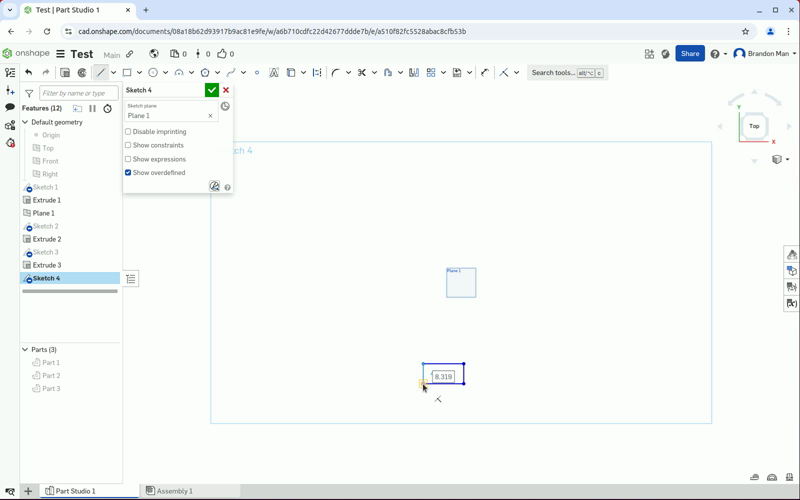
mouse_move(445, 380)
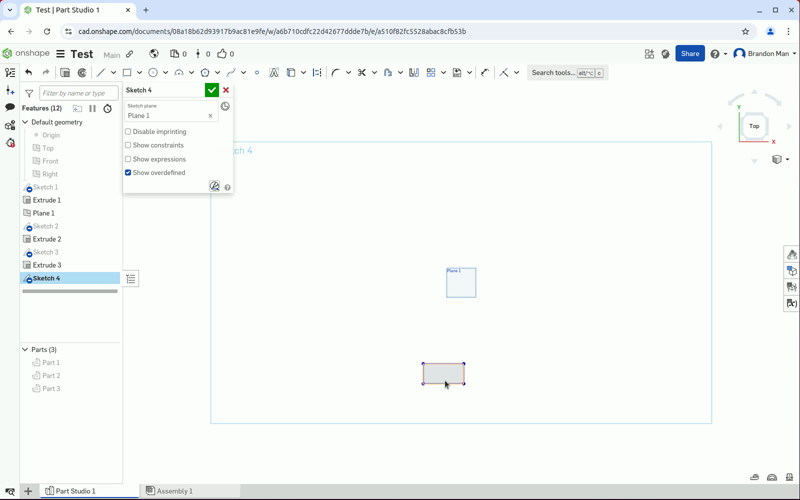
scroll(6)
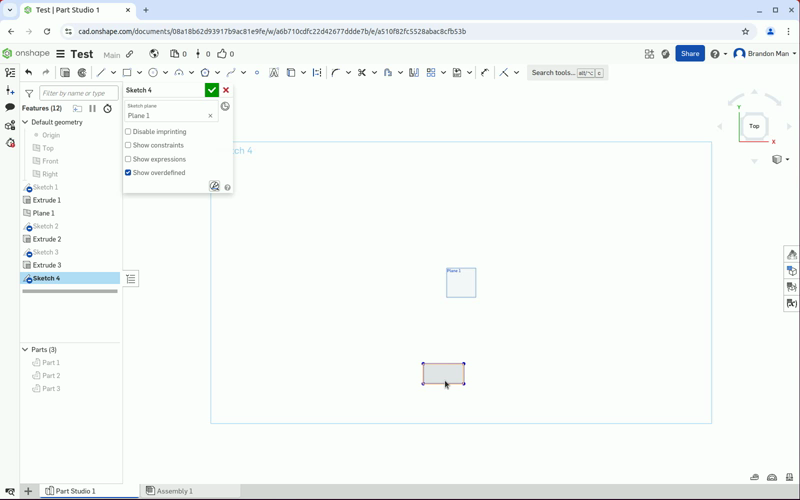
scroll(6)
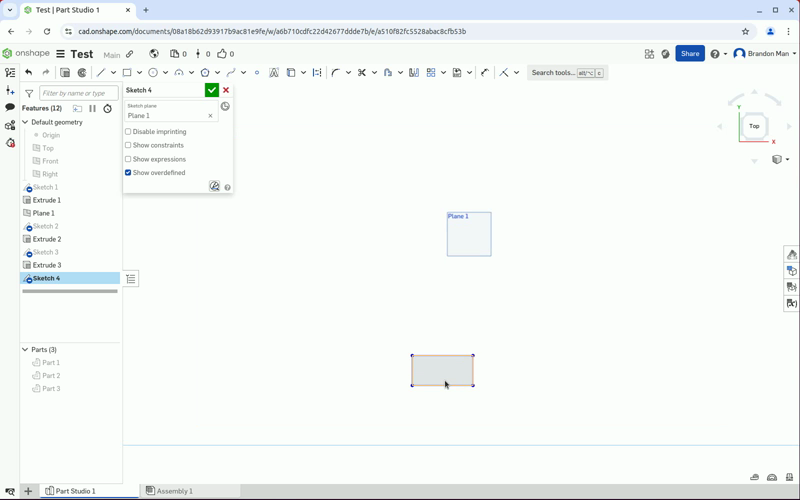
scroll(6)
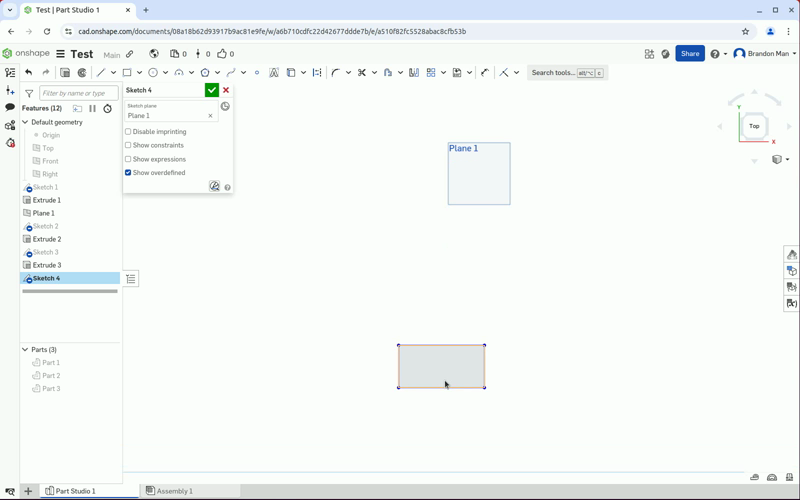
scroll(6)
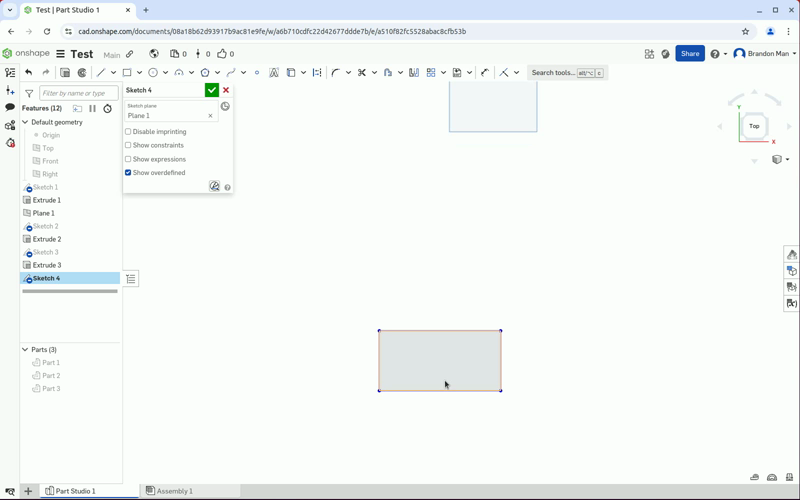
scroll(6)
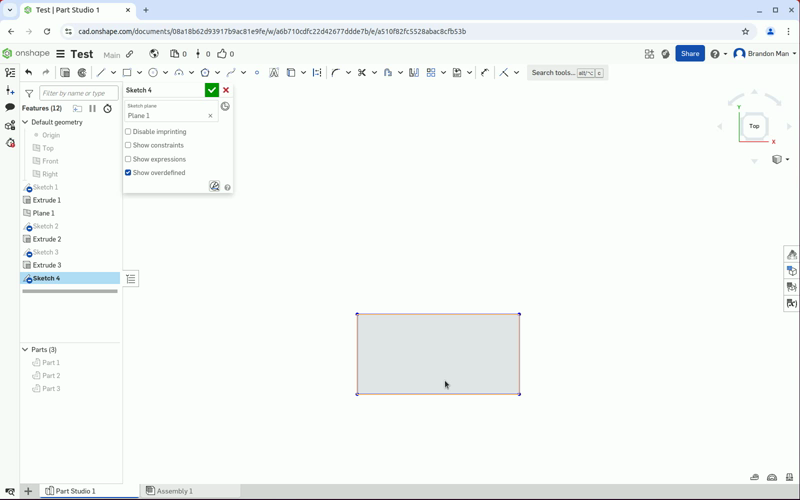
scroll(6)
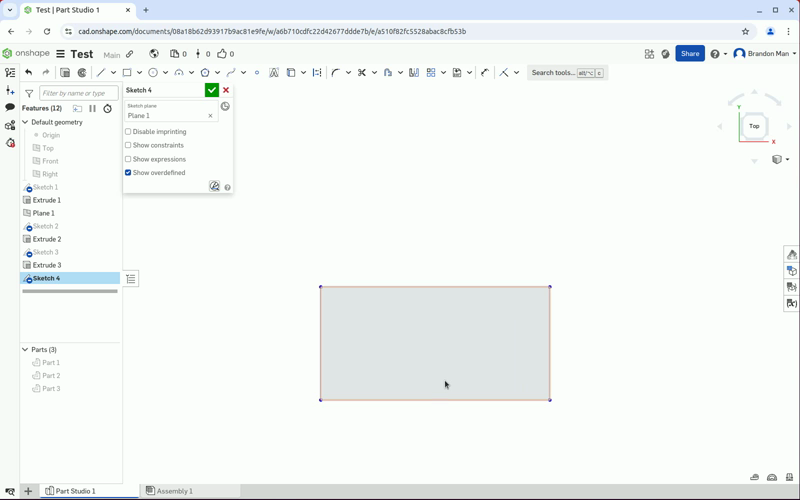
scroll(6)
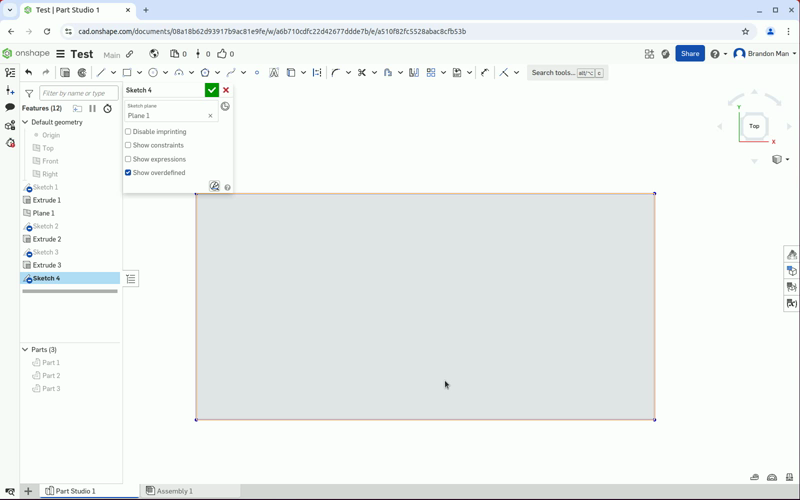
click(445, 380)
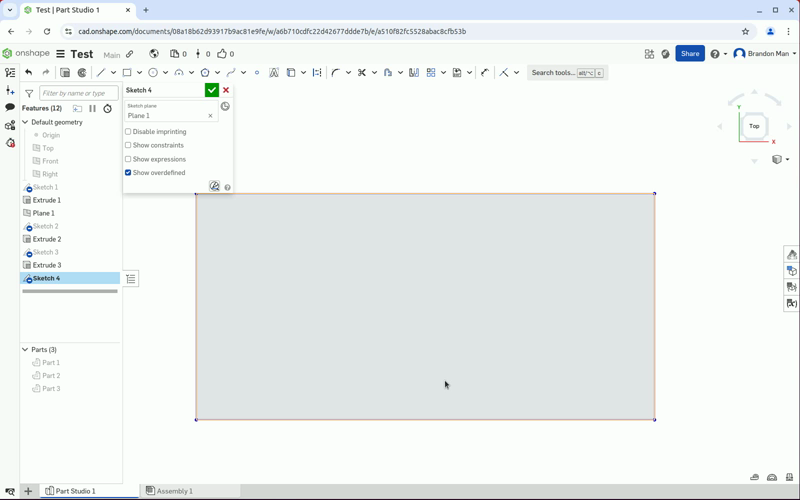
scroll(-6)
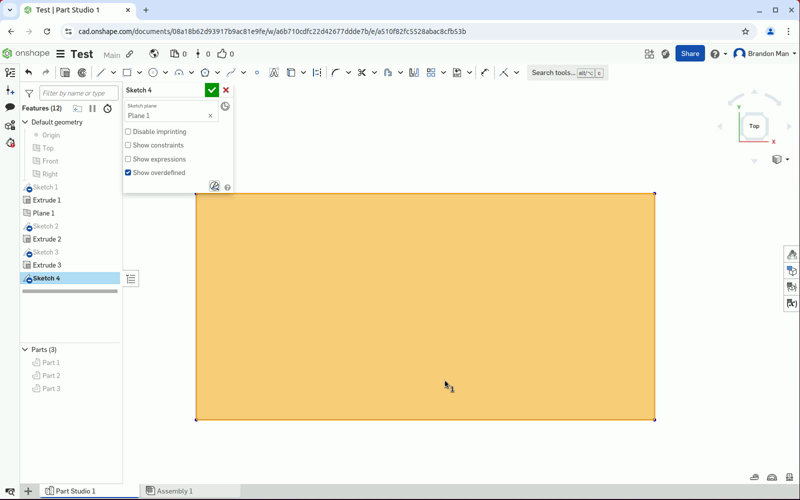
scroll(-6)
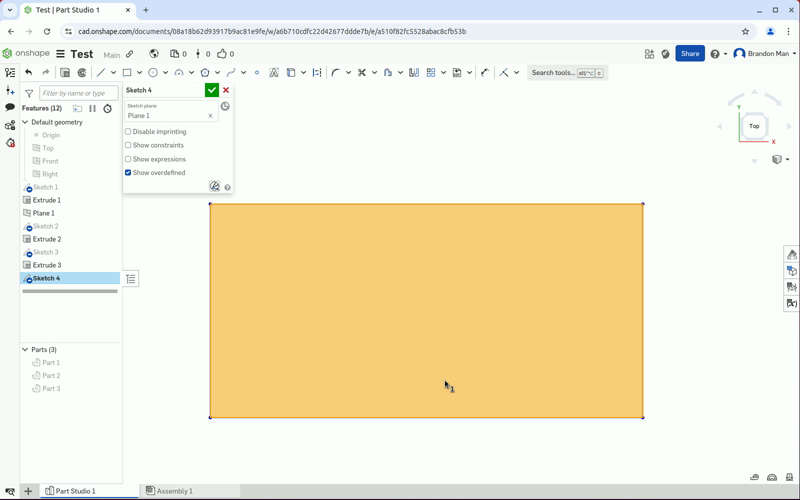
scroll(-6)
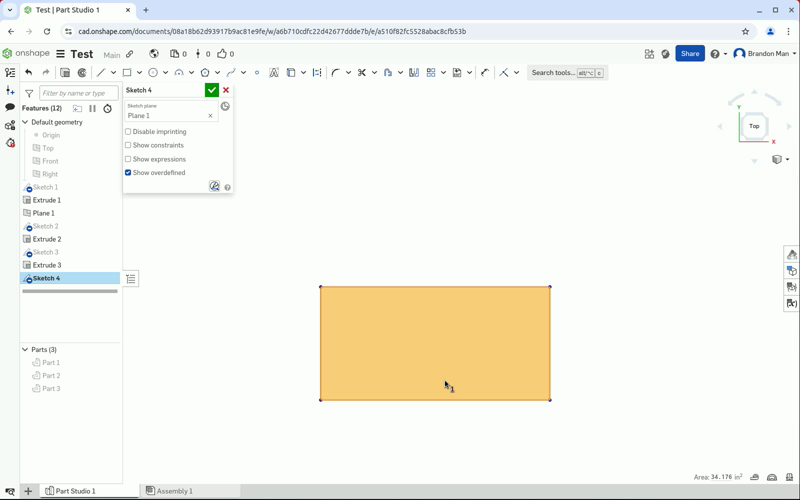
scroll(-6)
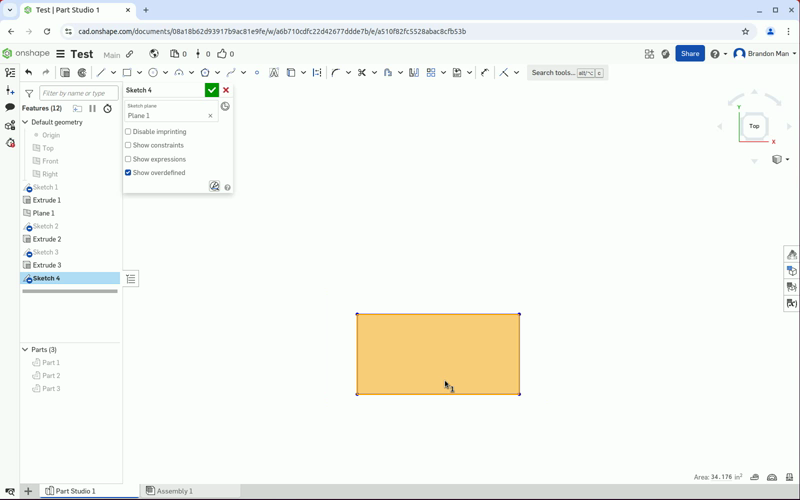
scroll(-6)
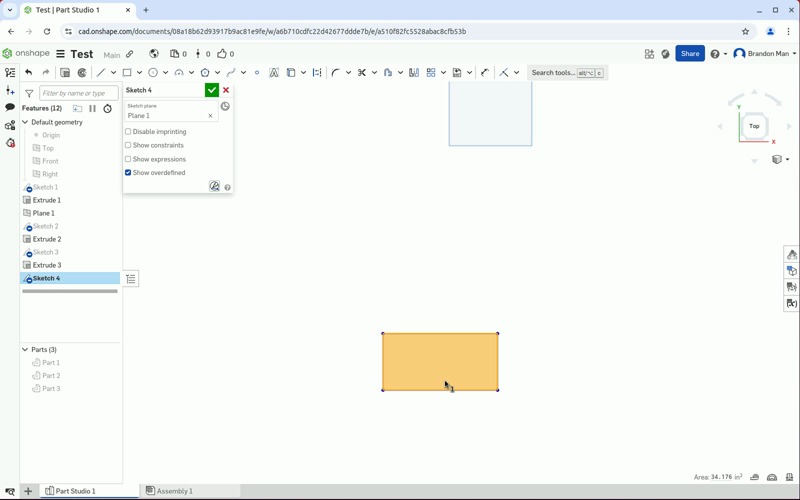
scroll(-6)
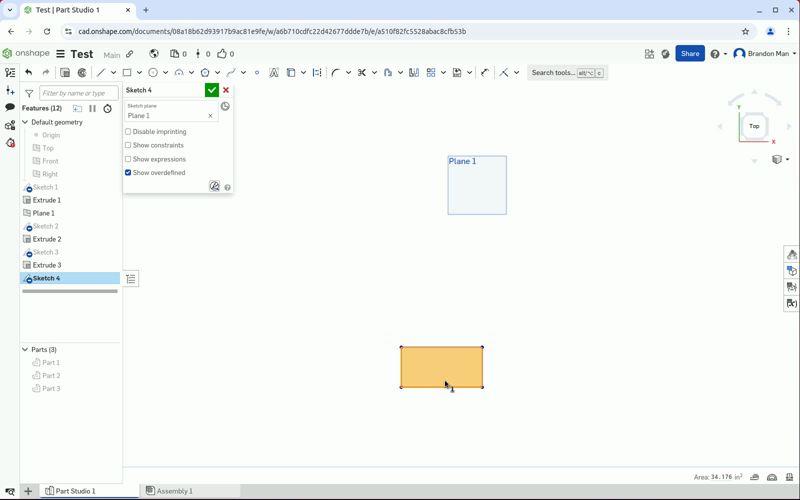
scroll(-6)
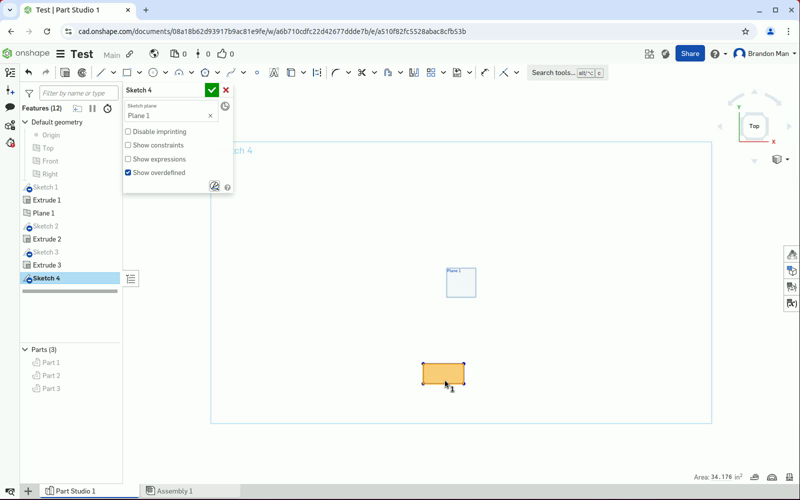
mouse_move(73, 352)
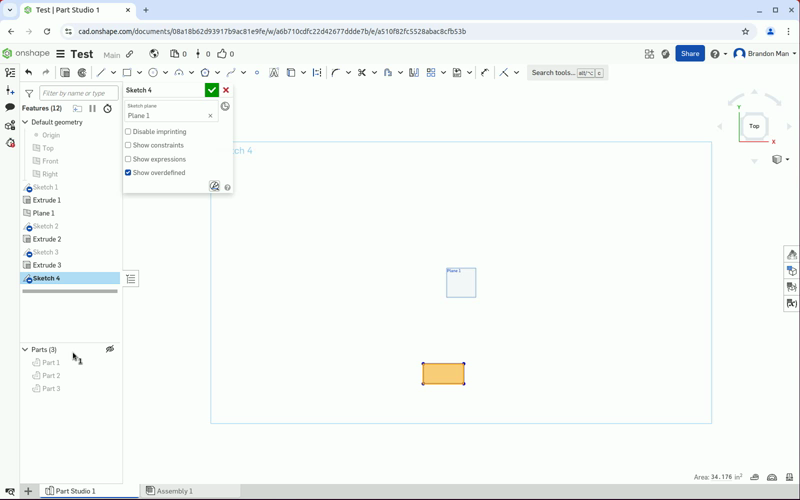
key(shift+y)
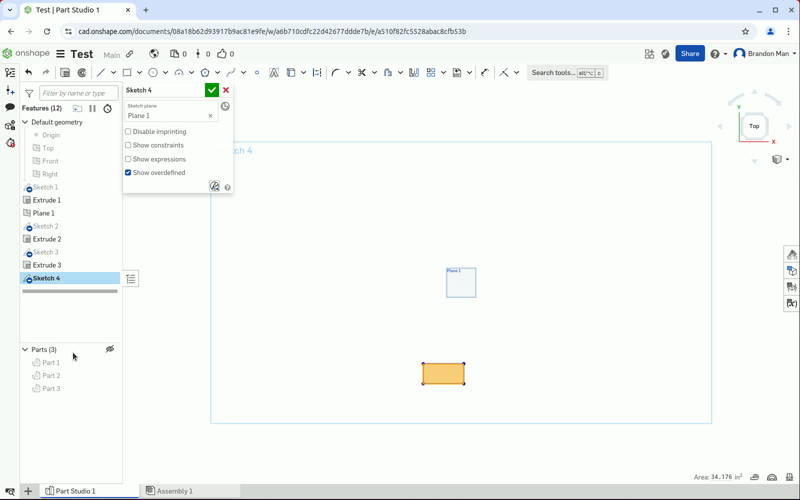
key(shift+e)
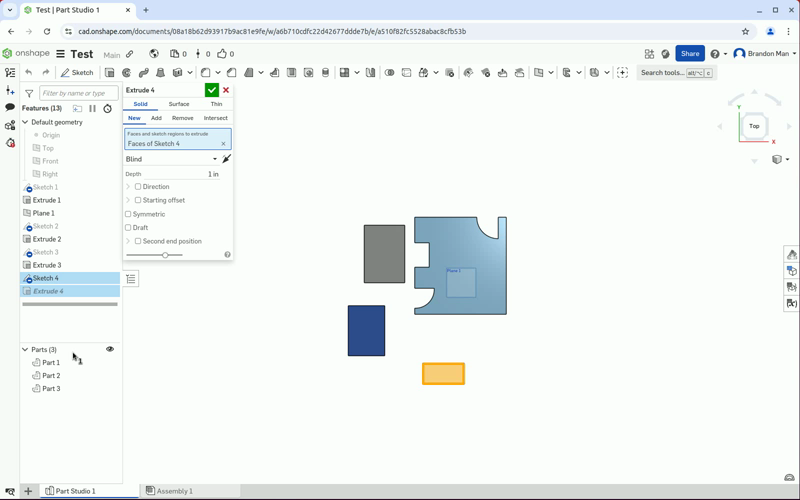
mouse_move(143, 106)
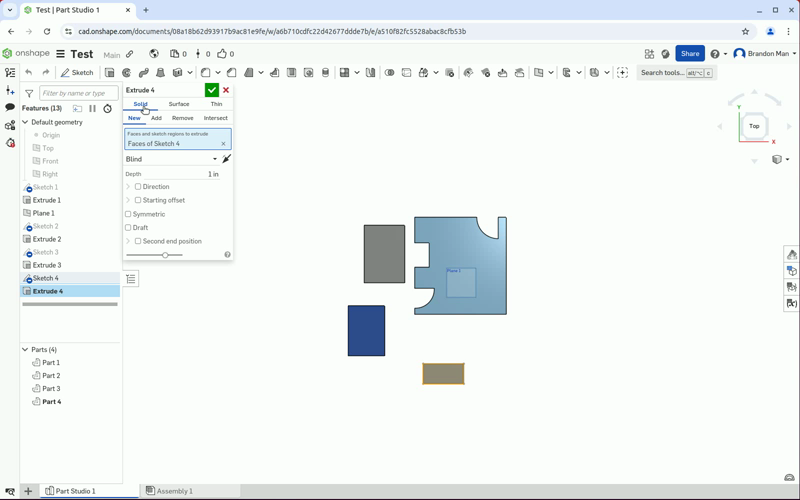
click(143, 106)
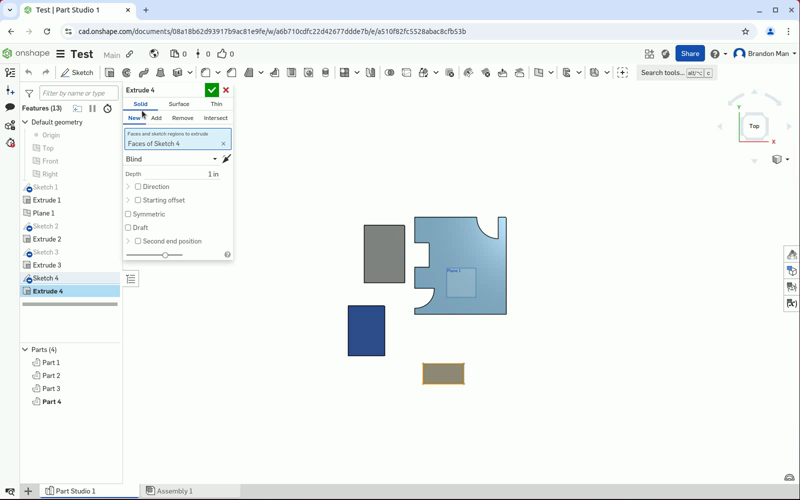
mouse_move(137, 120)
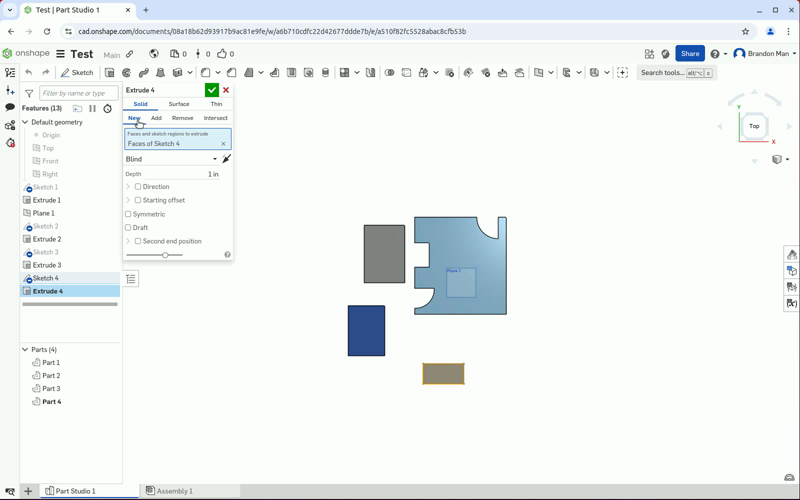
click(137, 120)
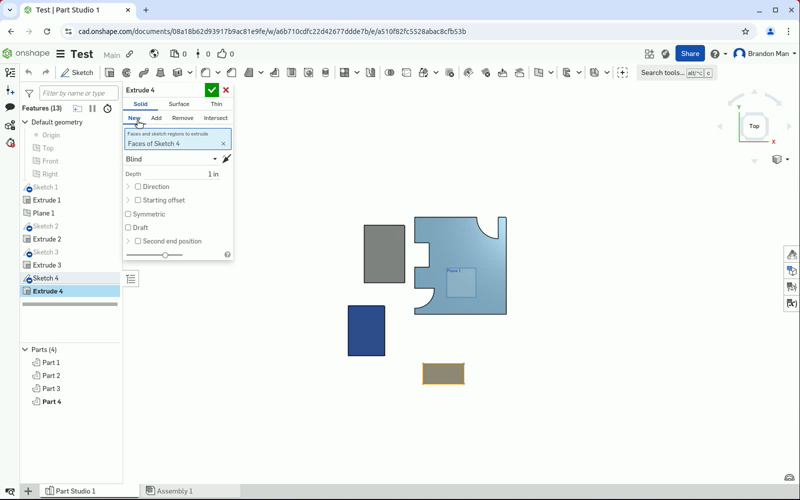
key(tab, 4)
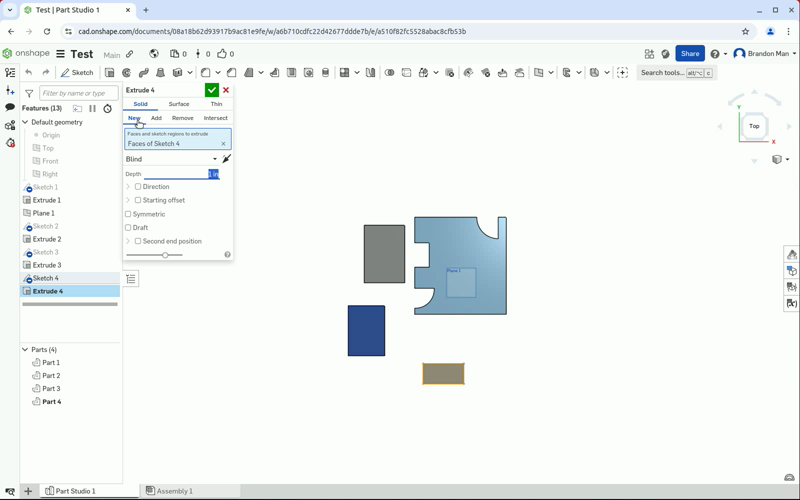
text(0.241)
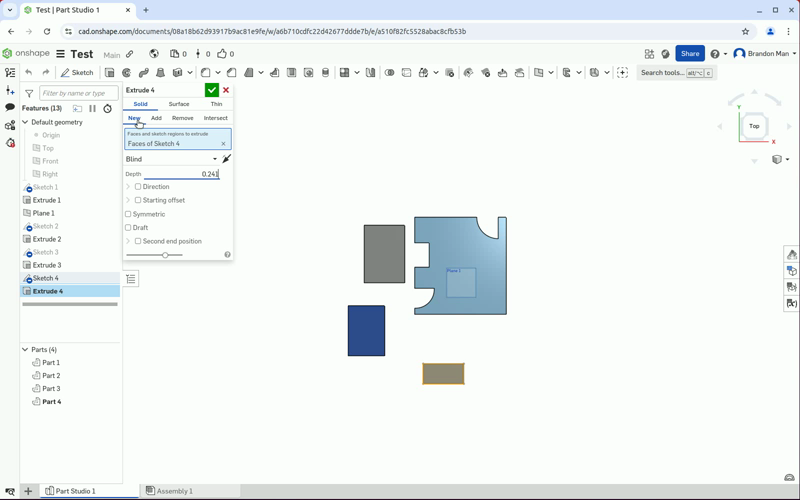
key(enter)
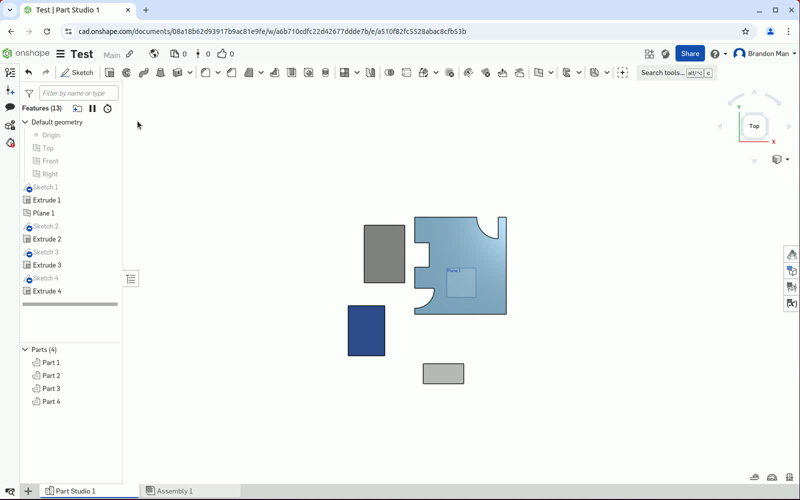
key(shift+h)
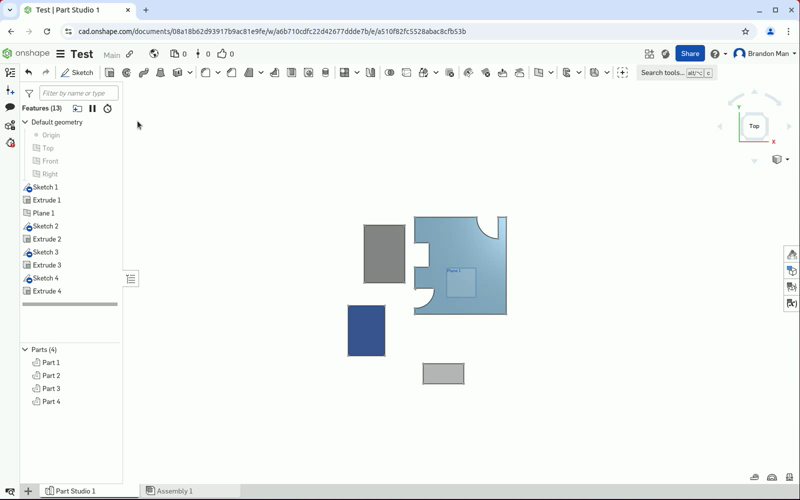
key(shift+h)
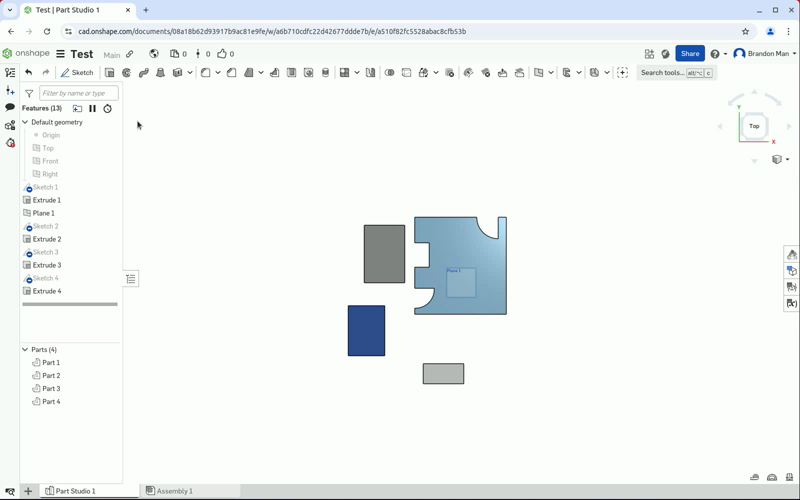
mouse_move(73, 189)
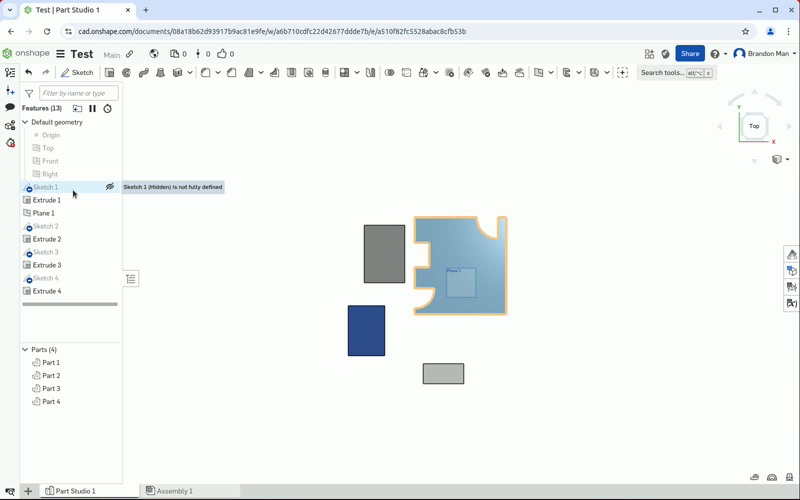
click(73, 189)
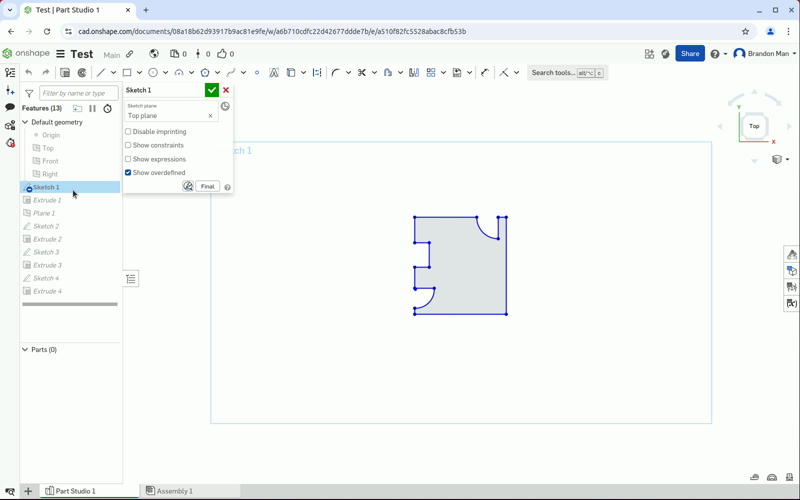
mouse_move(229, 92)
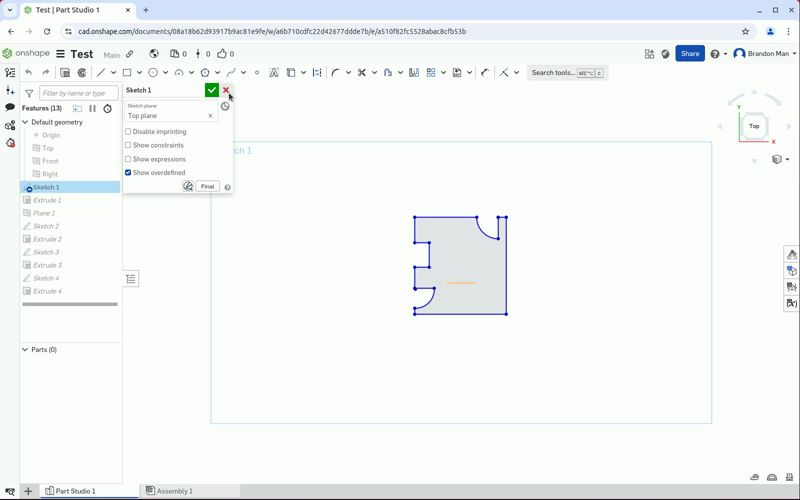
click(229, 92)
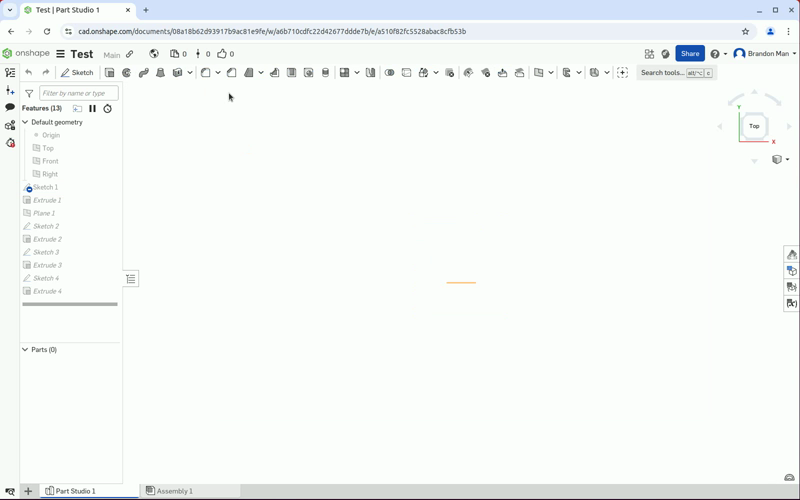
key(shift+s)
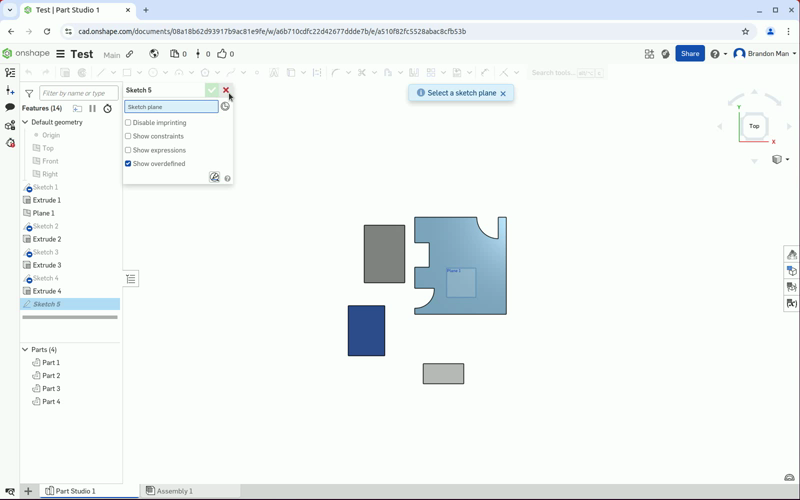
mouse_move(73, 215)
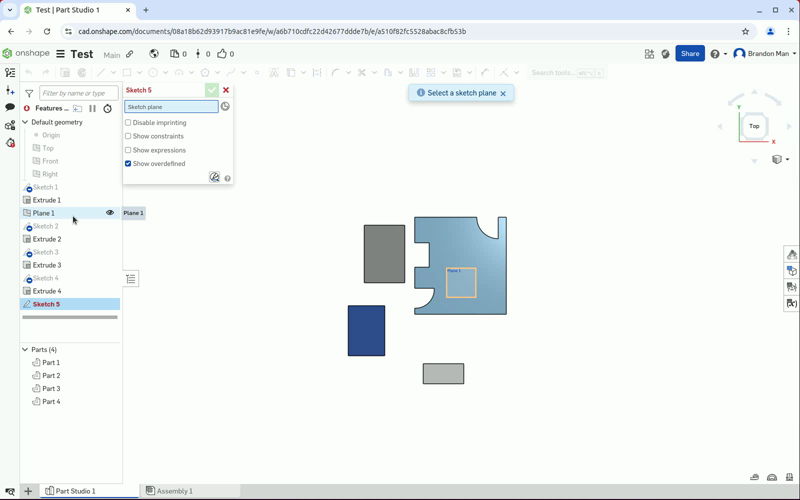
click(73, 215)
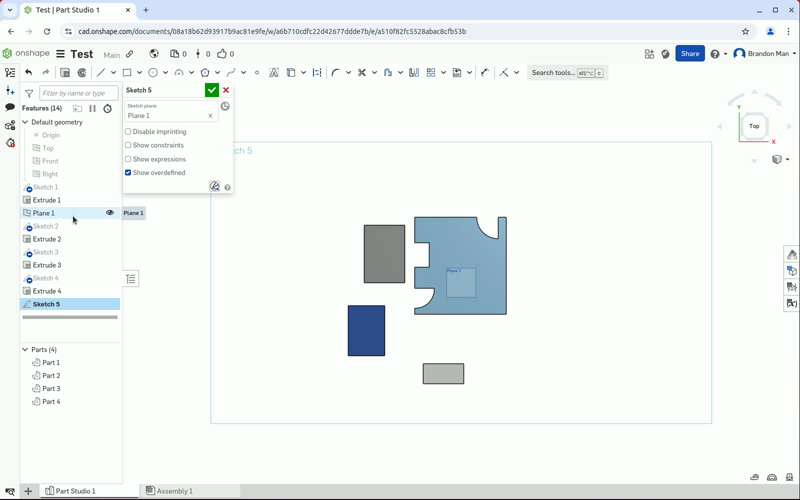
mouse_move(73, 352)
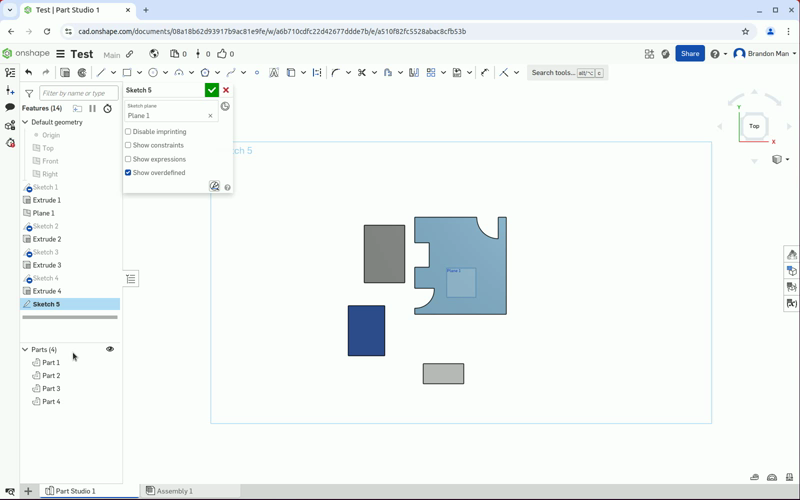
key(y)
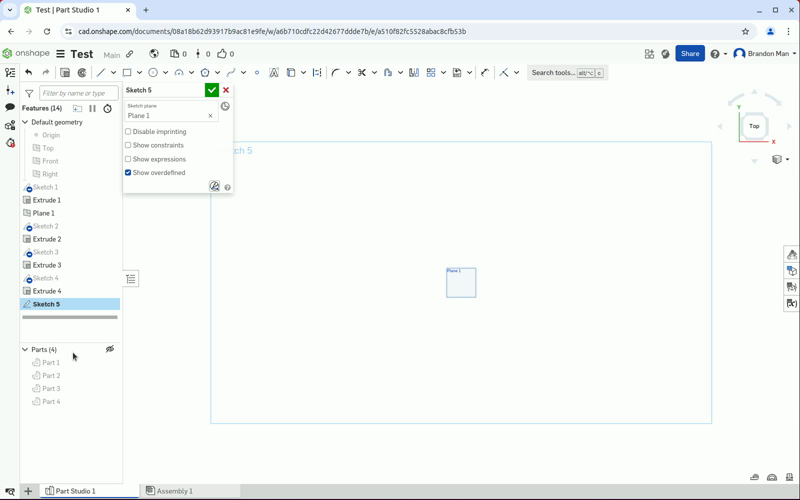
key(l)
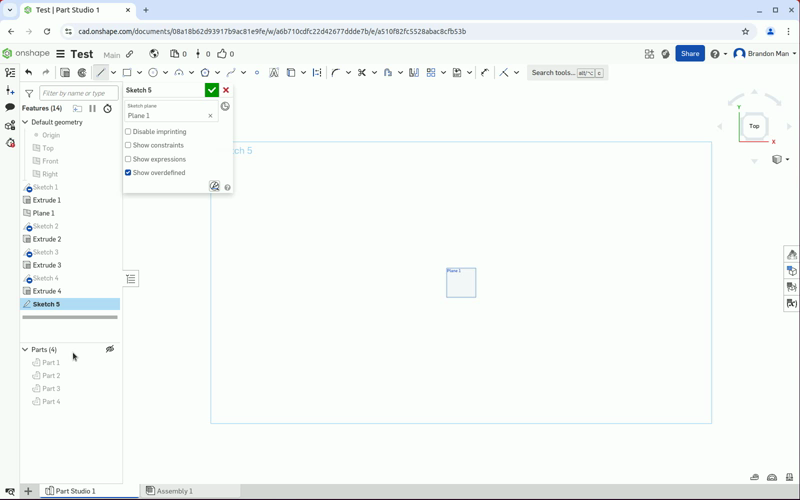
key_down(shift)
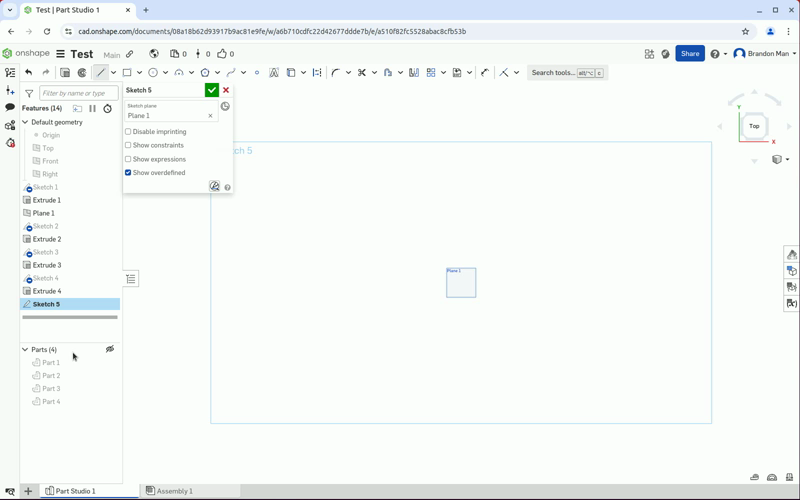
mouse_move(491, 378)
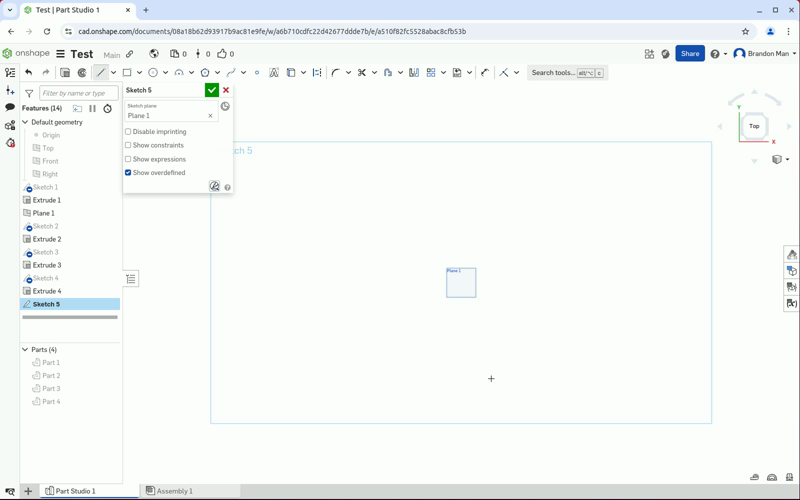
click(491, 378)
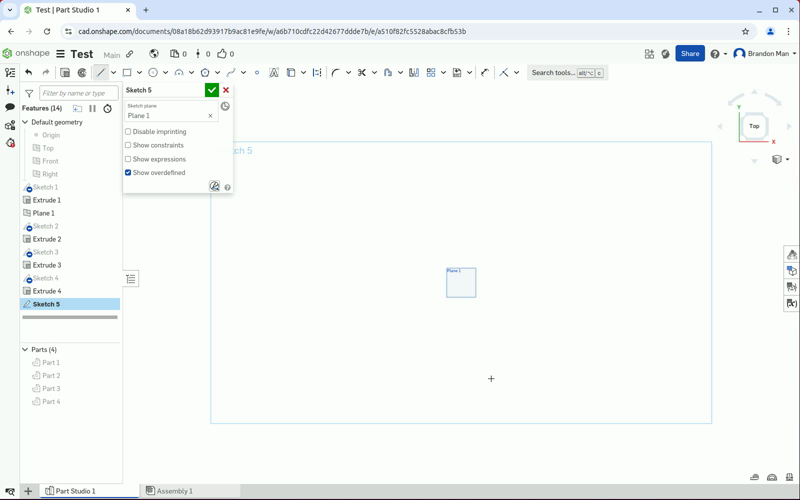
key_up(shift)
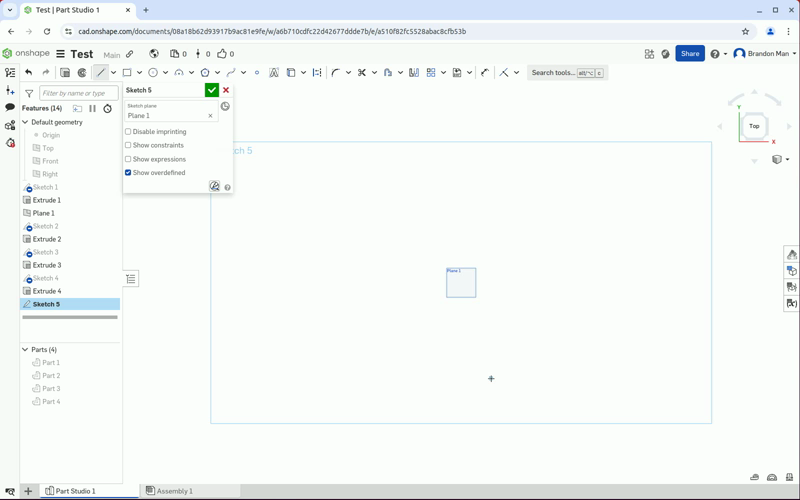
key_down(shift)
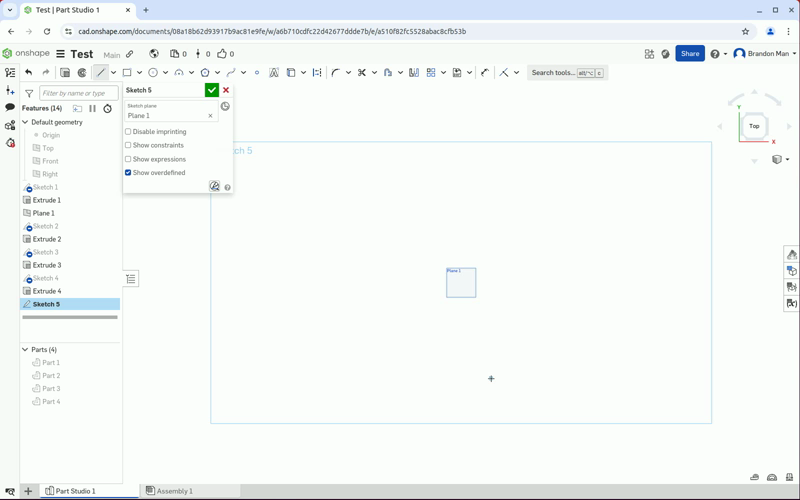
mouse_move(521, 378)
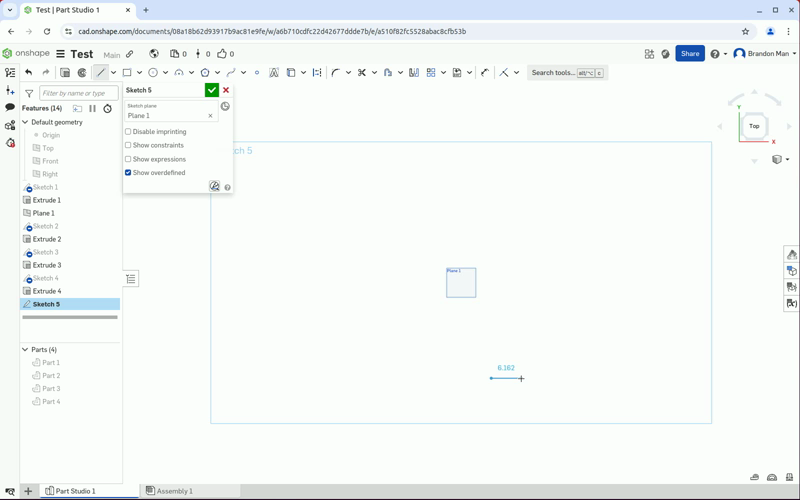
mouse_move(525, 378)
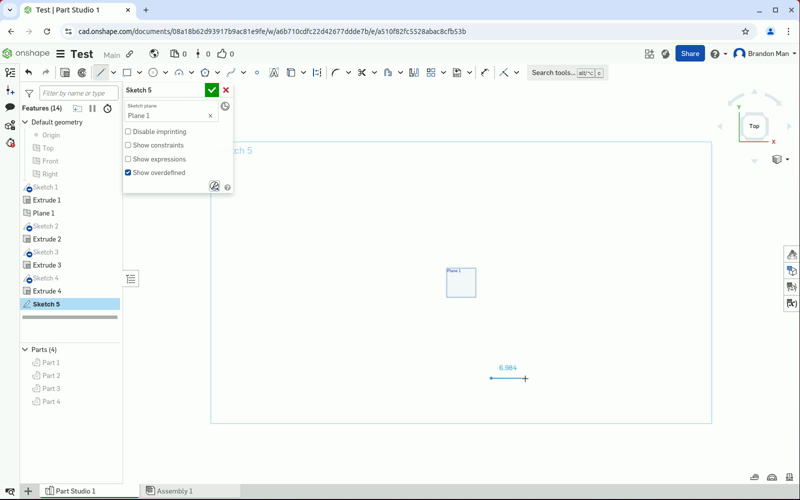
click(525, 378)
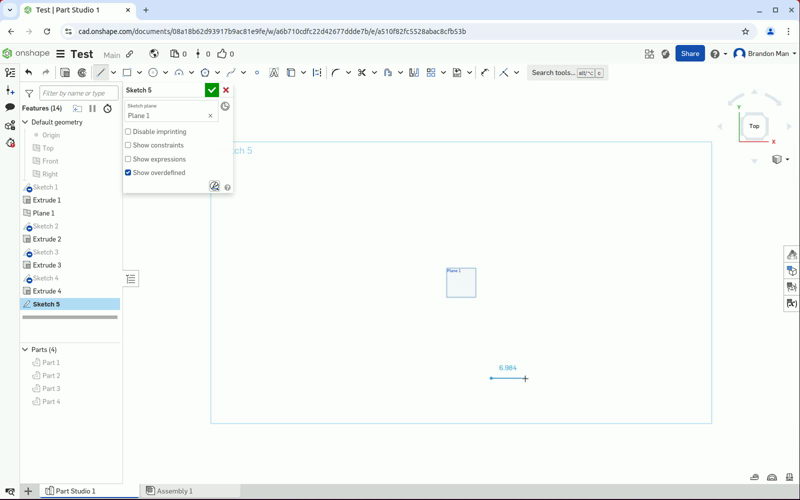
key_up(shift)
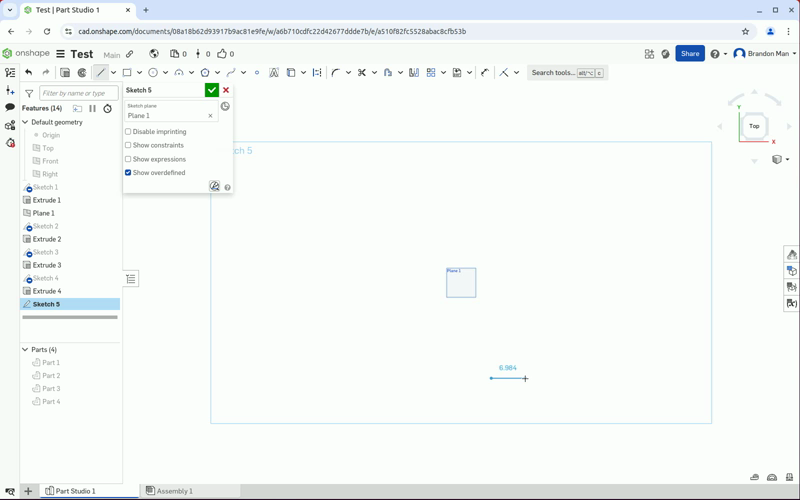
key_down(shift)
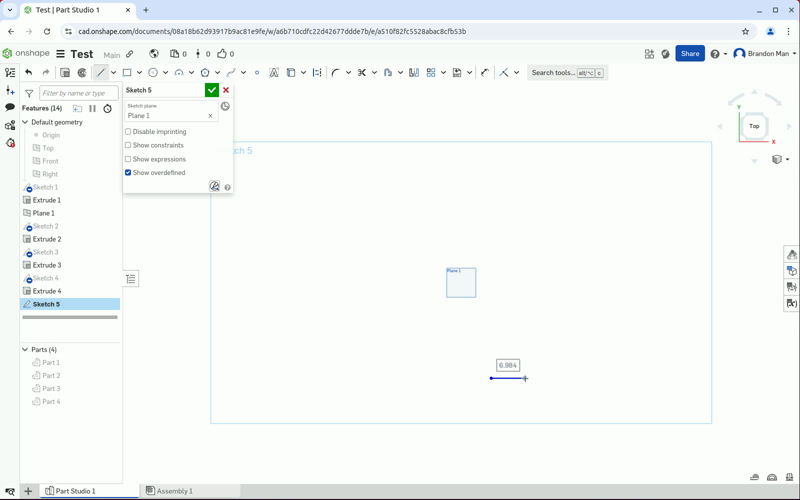
mouse_move(555, 378)
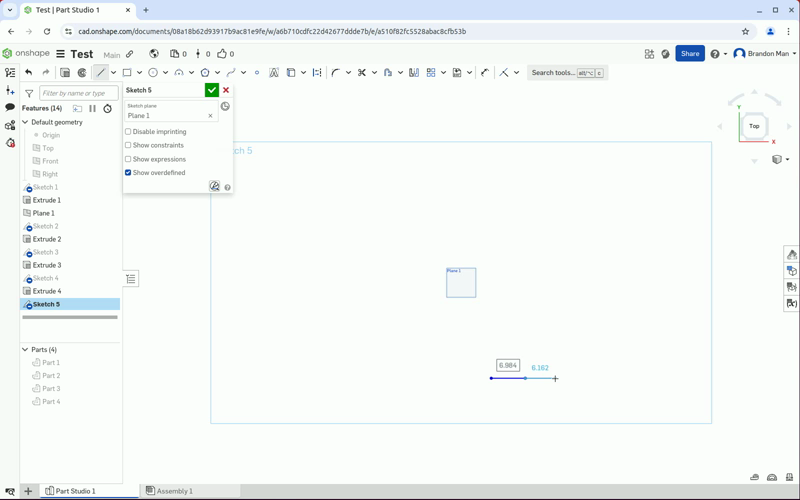
mouse_move(525, 358)
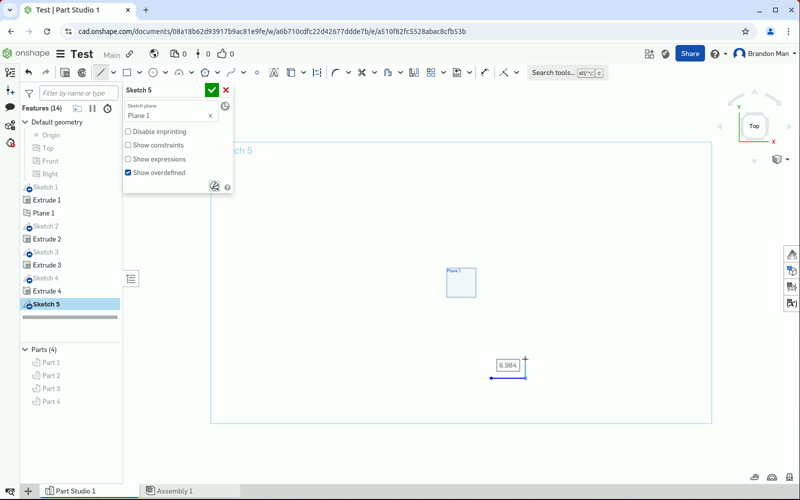
click(525, 358)
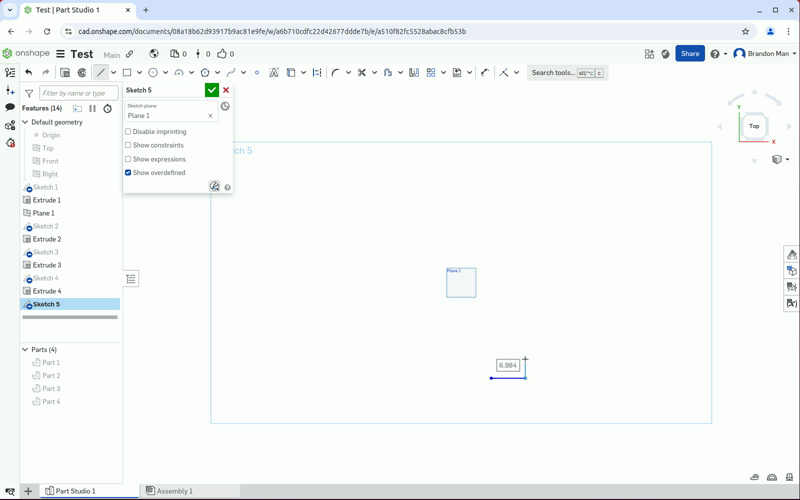
key_up(shift)
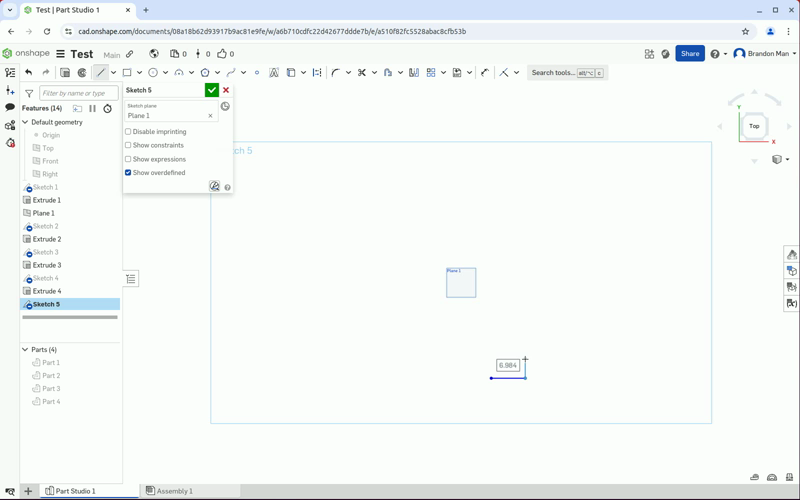
key_down(shift)
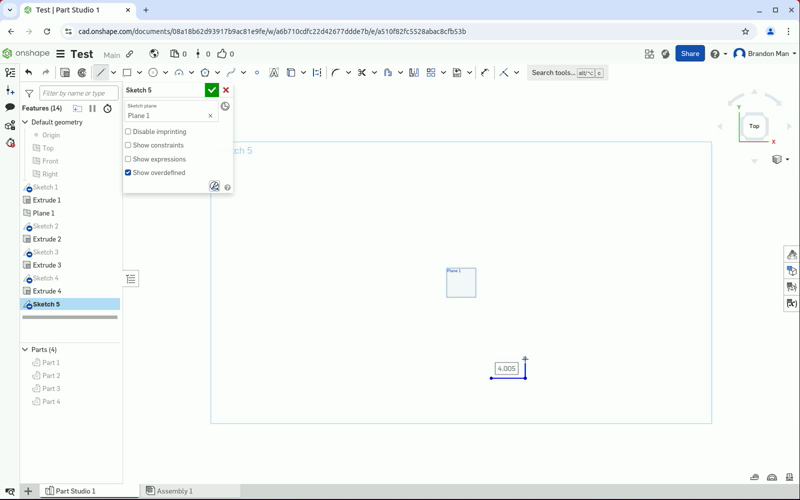
mouse_move(555, 358)
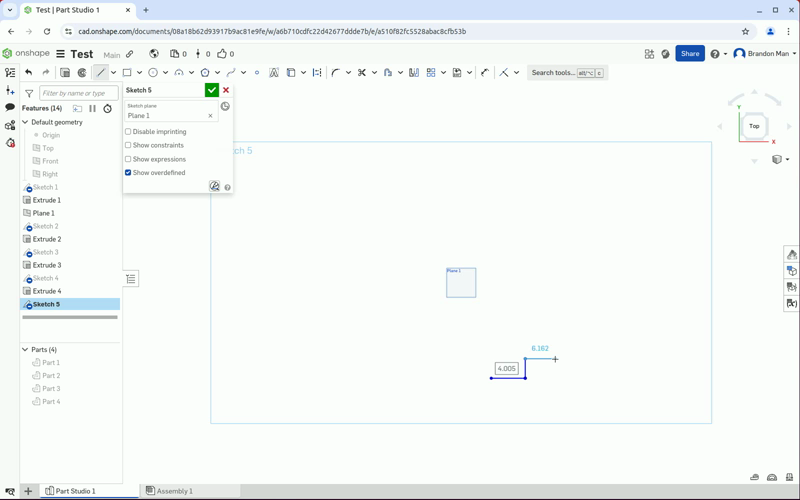
mouse_move(491, 358)
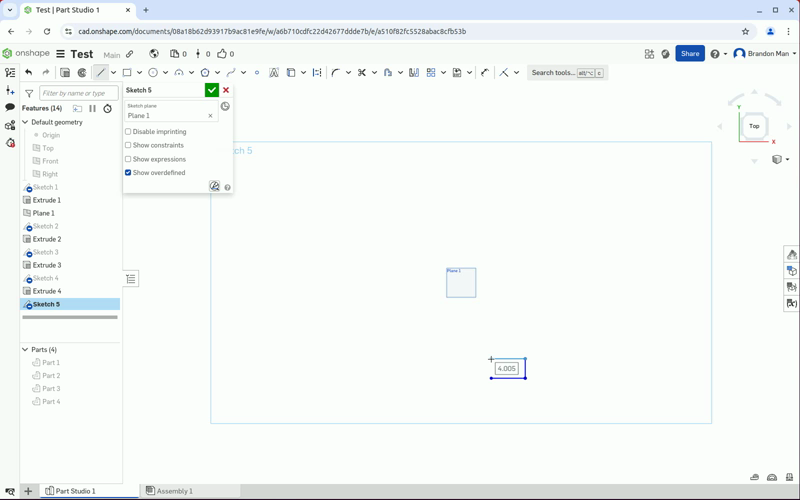
click(491, 358)
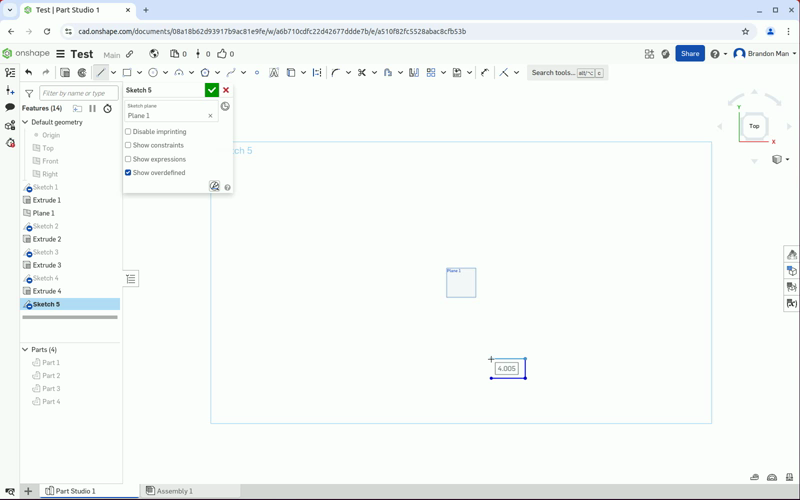
key_up(shift)
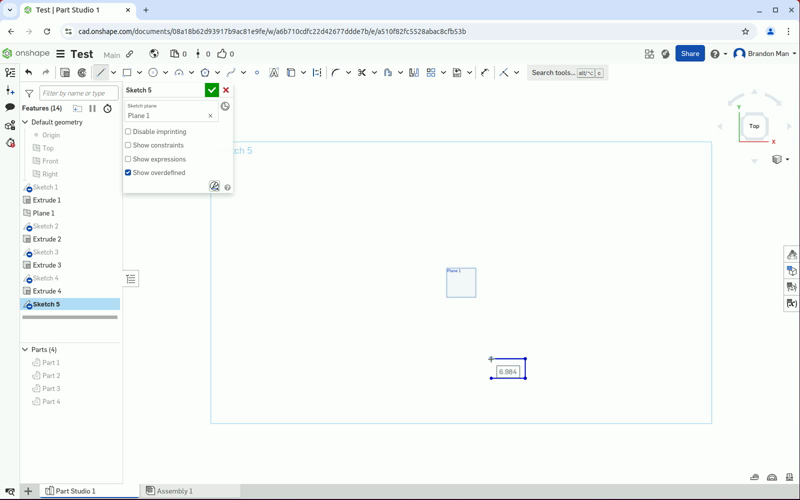
mouse_move(521, 358)
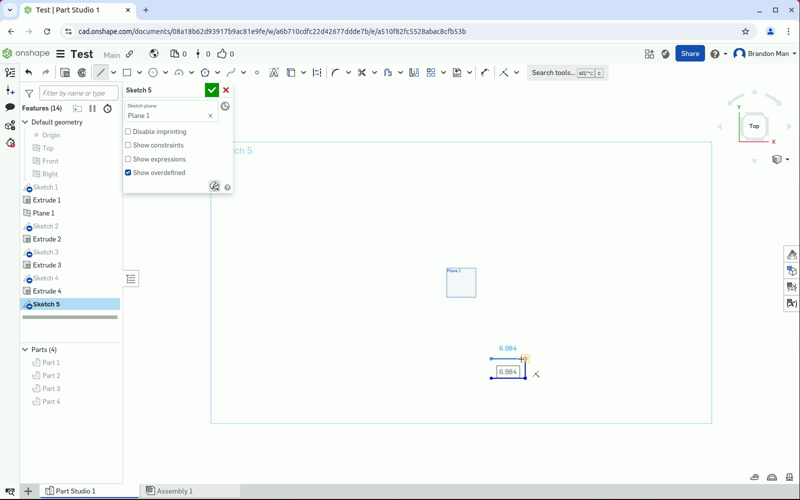
key_down(shift)
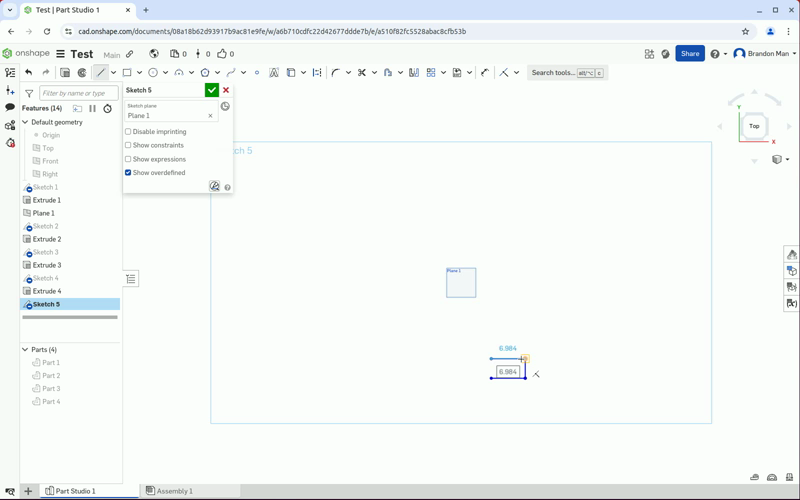
mouse_move(491, 378)
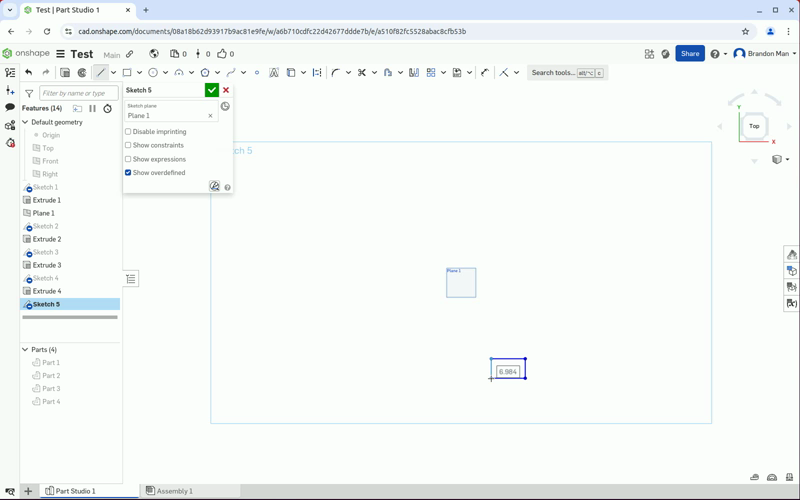
key_up(shift)
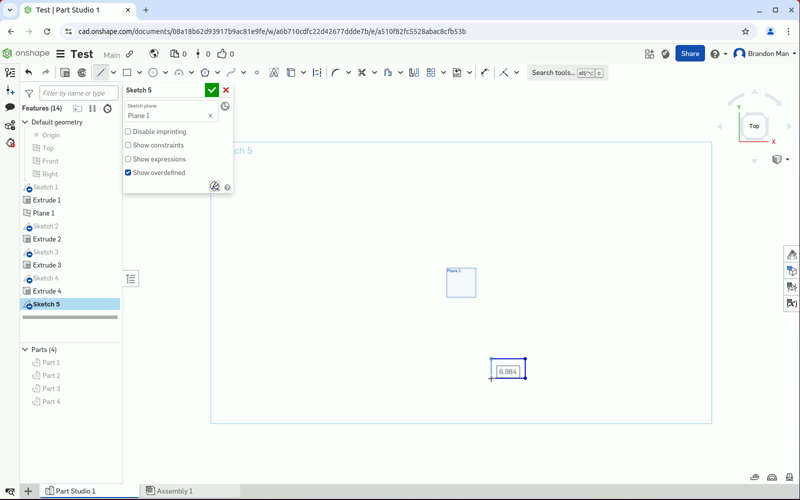
click(491, 378)
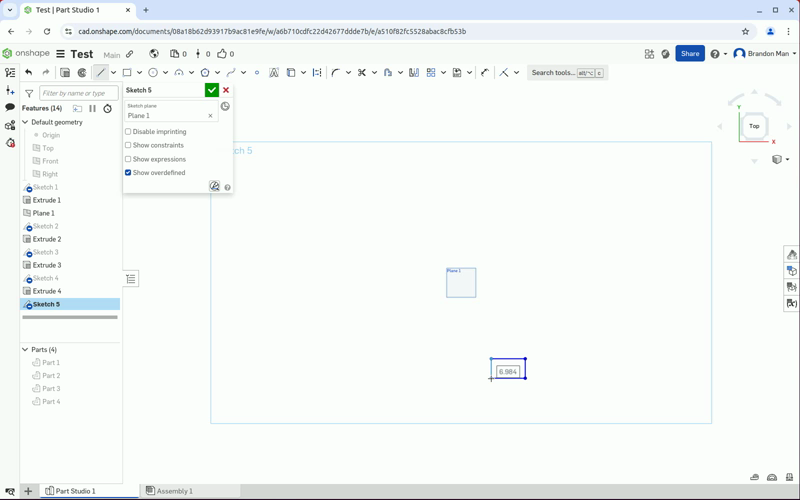
key(esc)
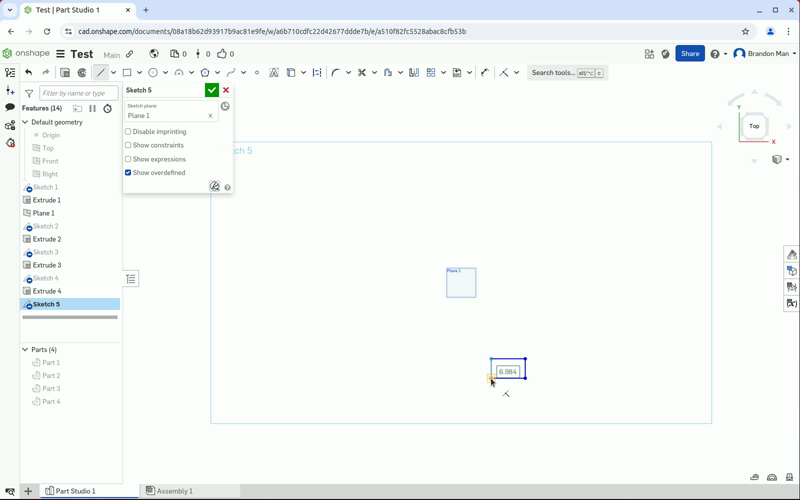
mouse_move(501, 365)
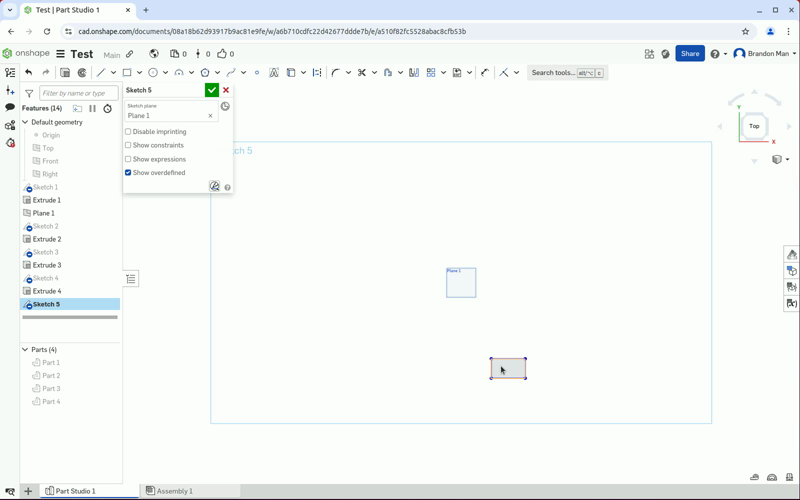
scroll(6)
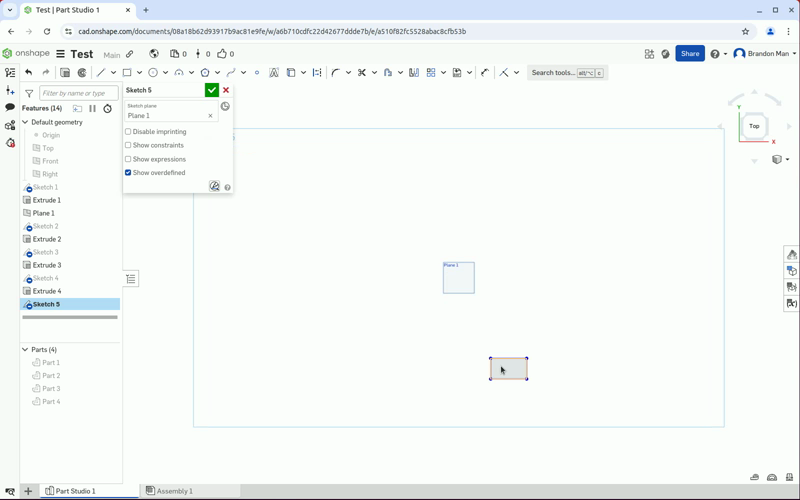
scroll(6)
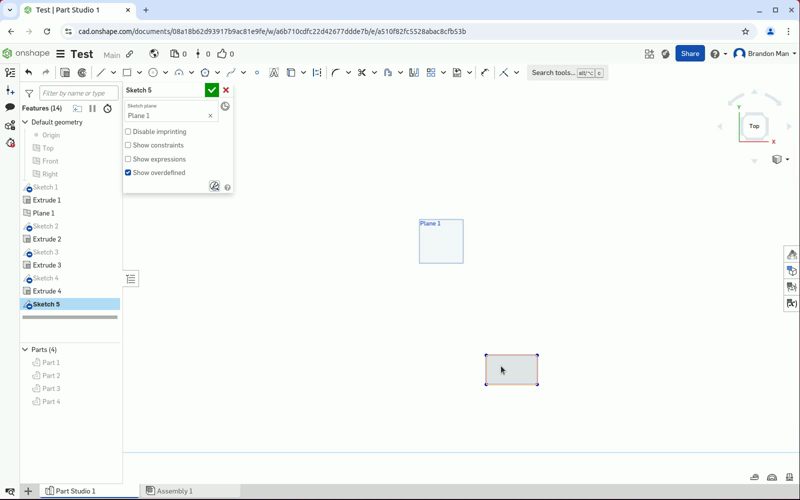
scroll(6)
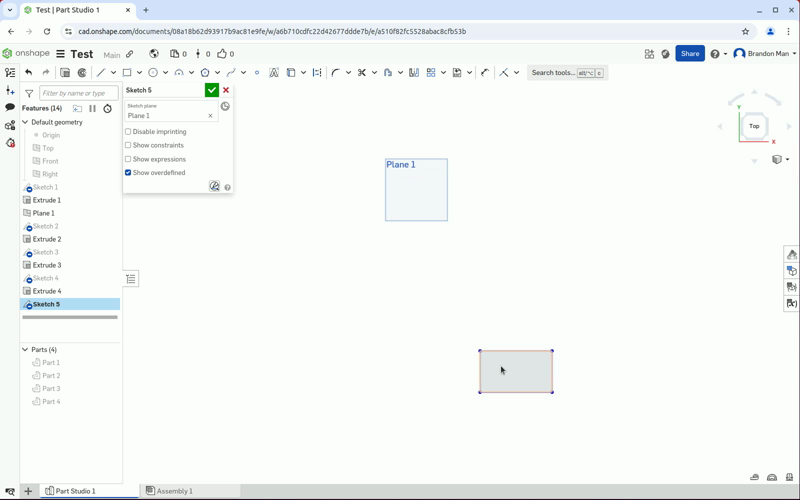
scroll(6)
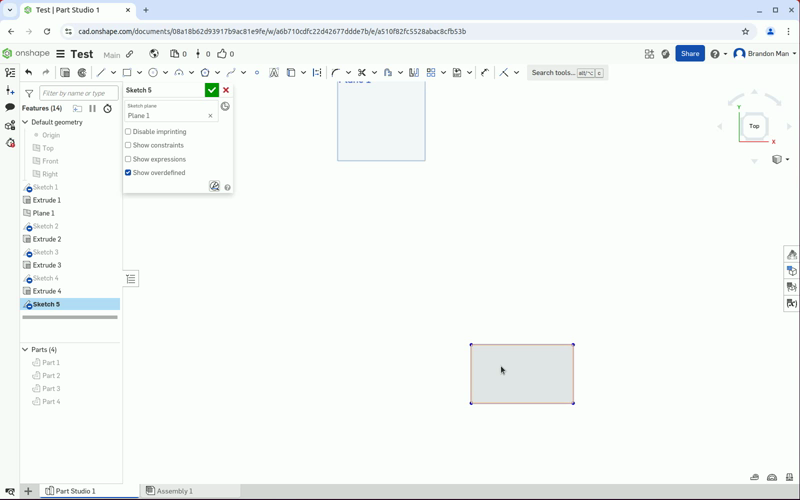
scroll(6)
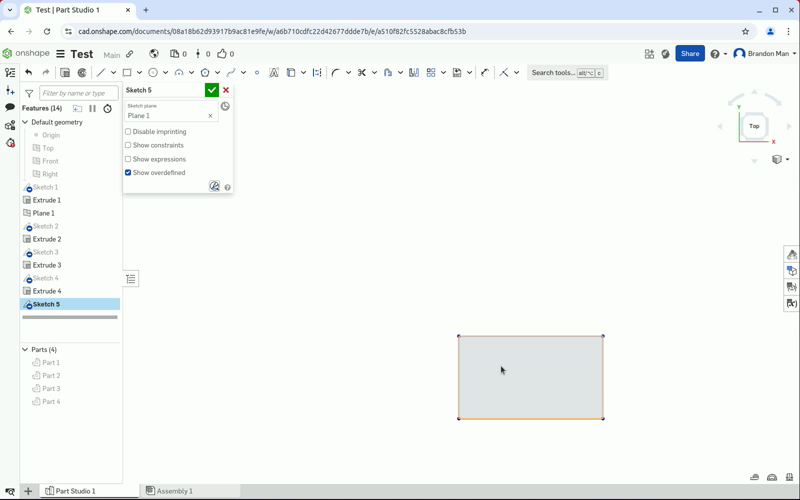
scroll(6)
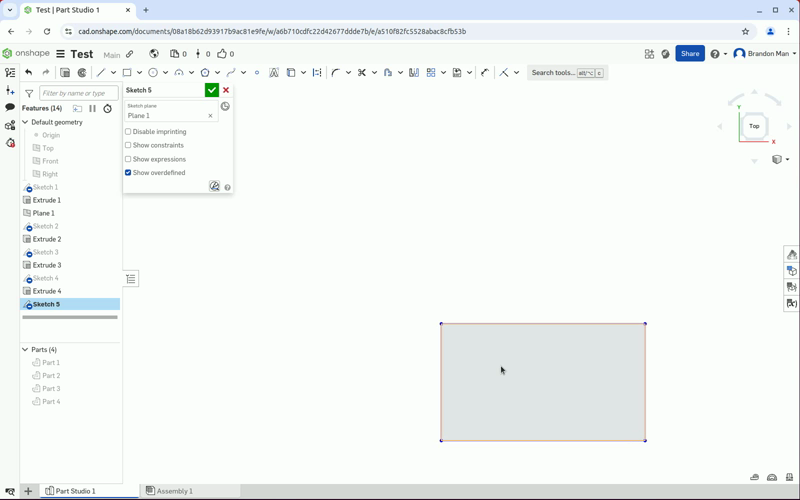
scroll(6)
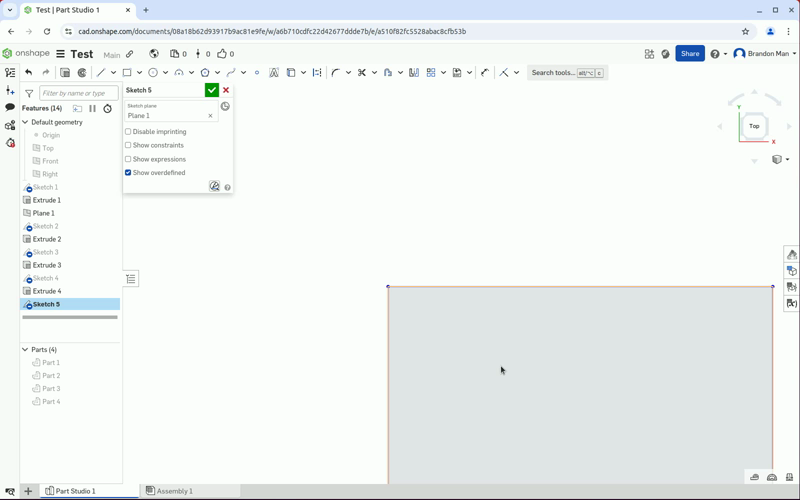
click(501, 365)
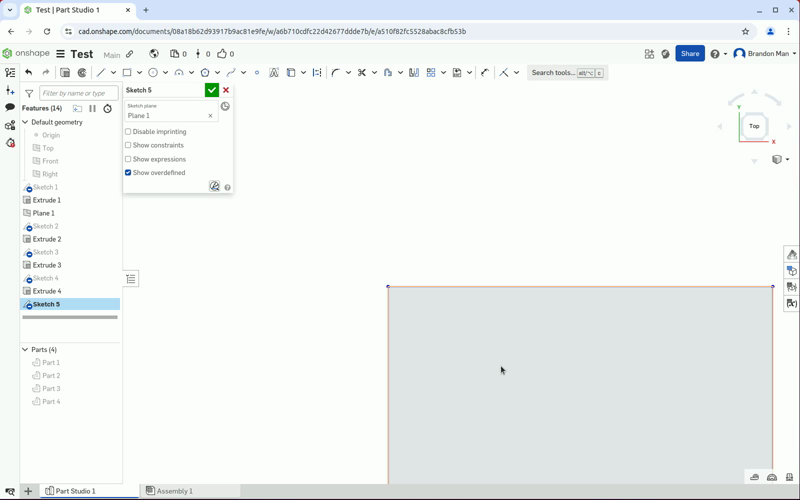
scroll(-6)
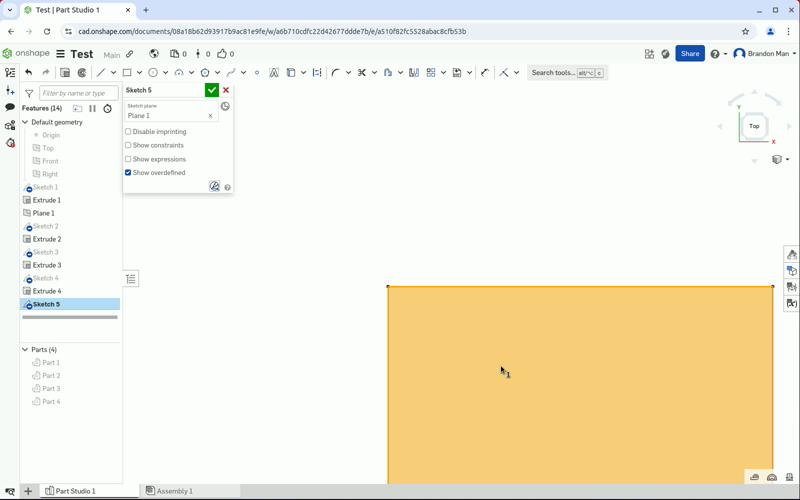
scroll(-6)
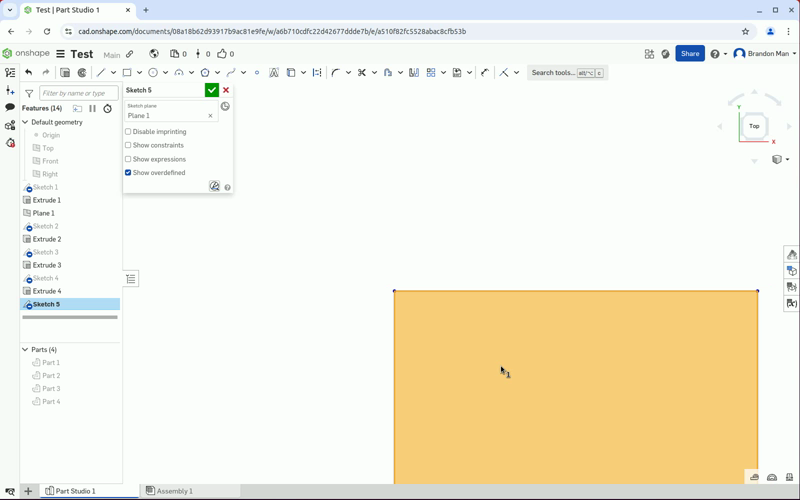
scroll(-6)
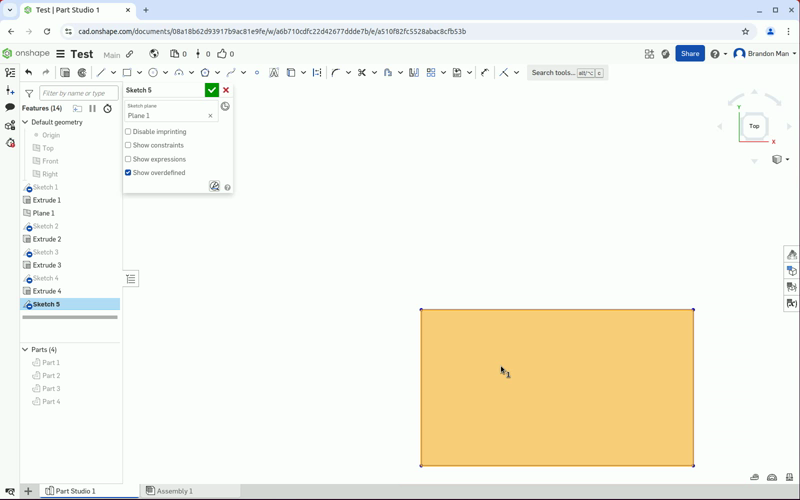
scroll(-6)
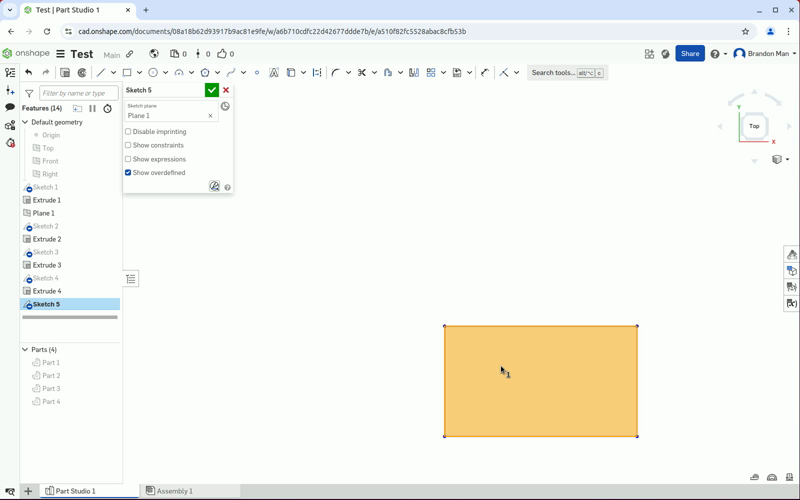
scroll(-6)
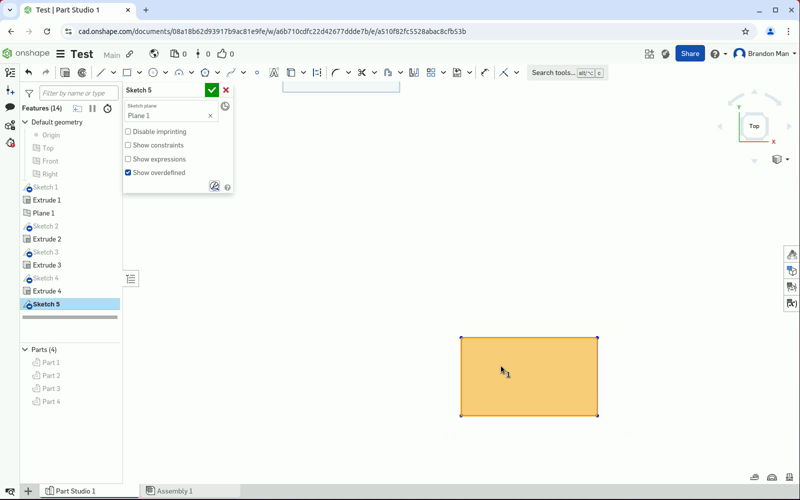
scroll(-6)
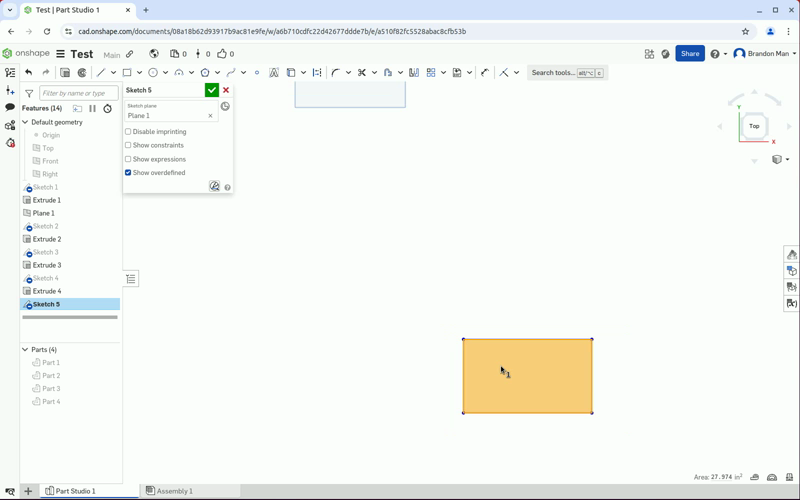
scroll(-6)
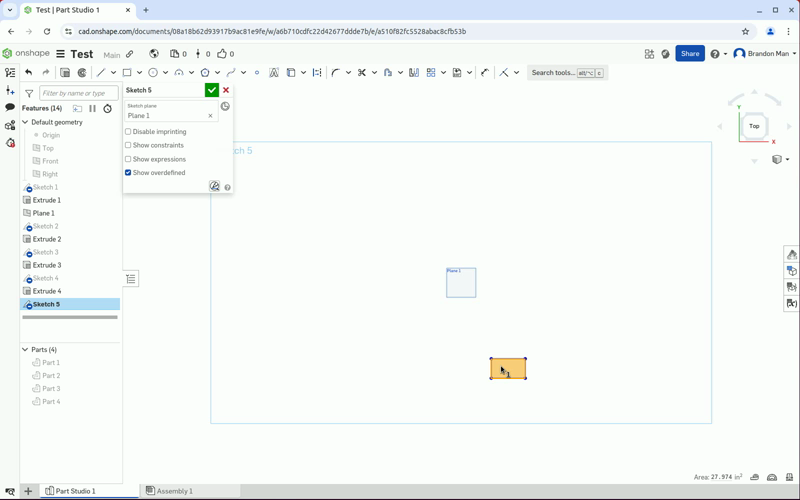
mouse_move(73, 352)
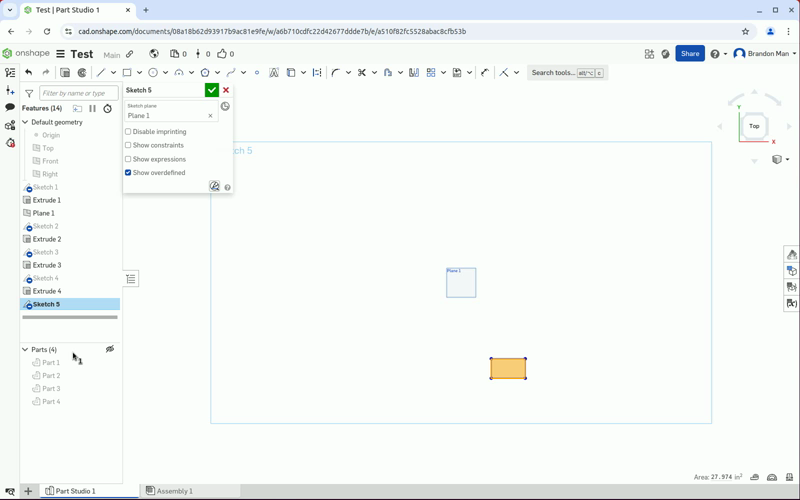
key(shift+y)
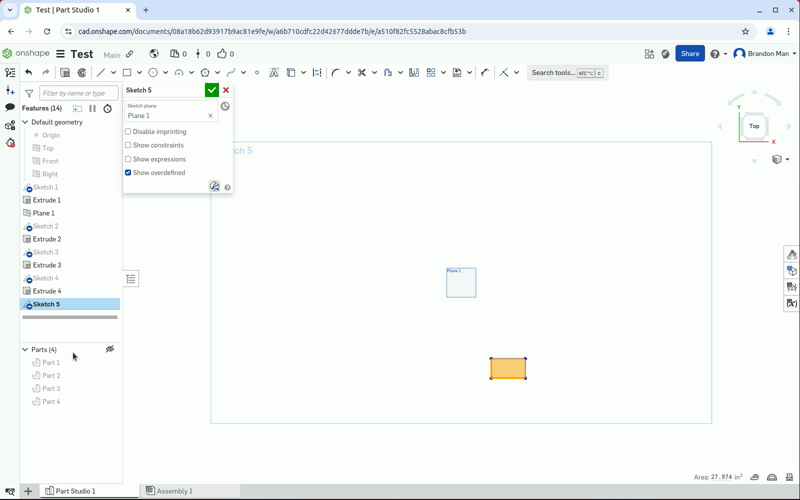
key(shift+e)
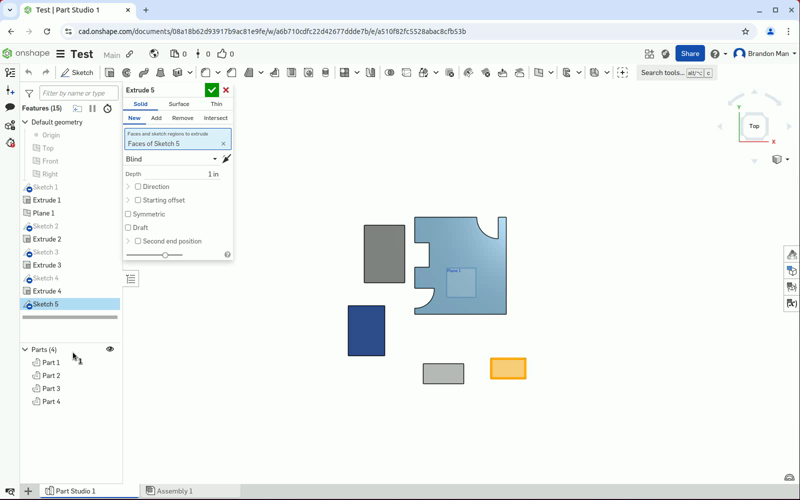
mouse_move(143, 106)
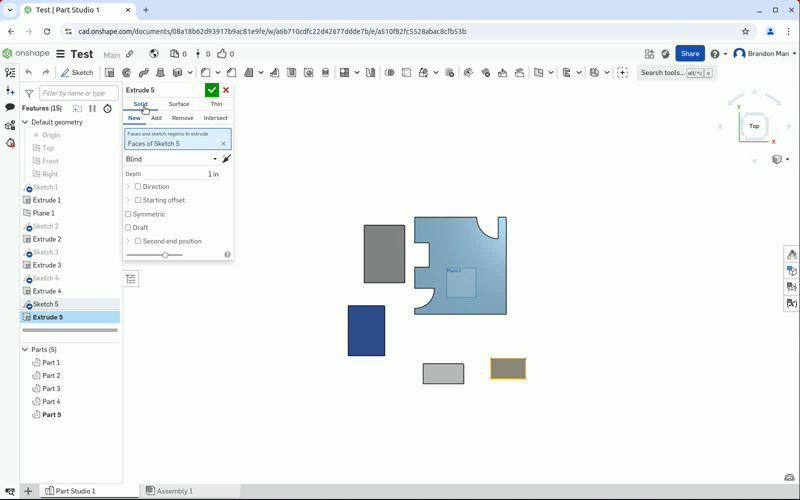
click(143, 106)
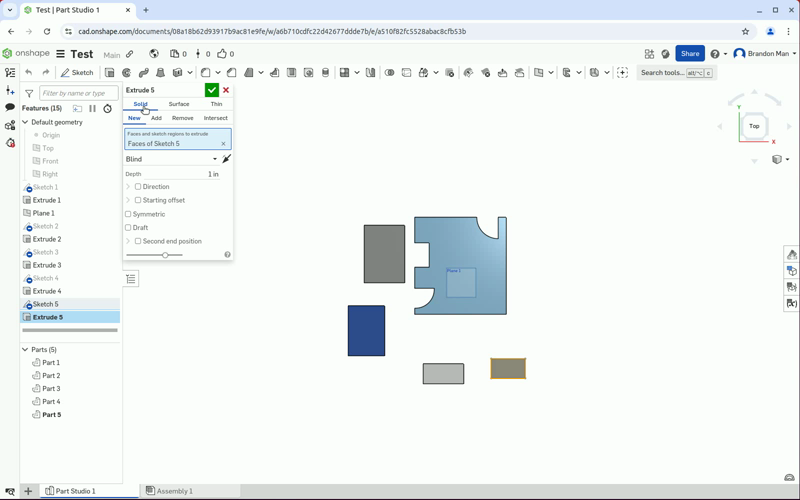
mouse_move(137, 120)
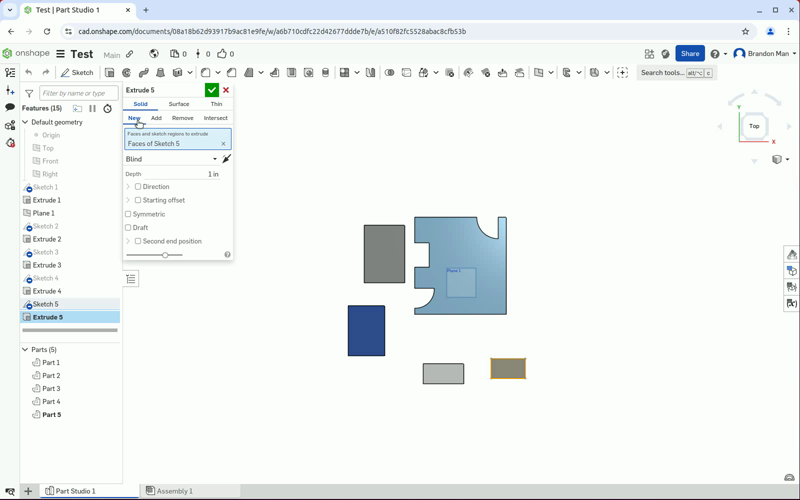
click(137, 120)
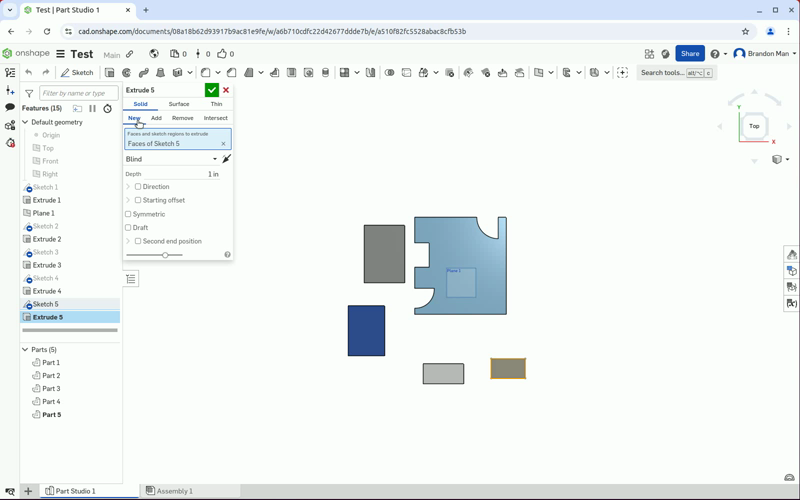
key(tab, 4)
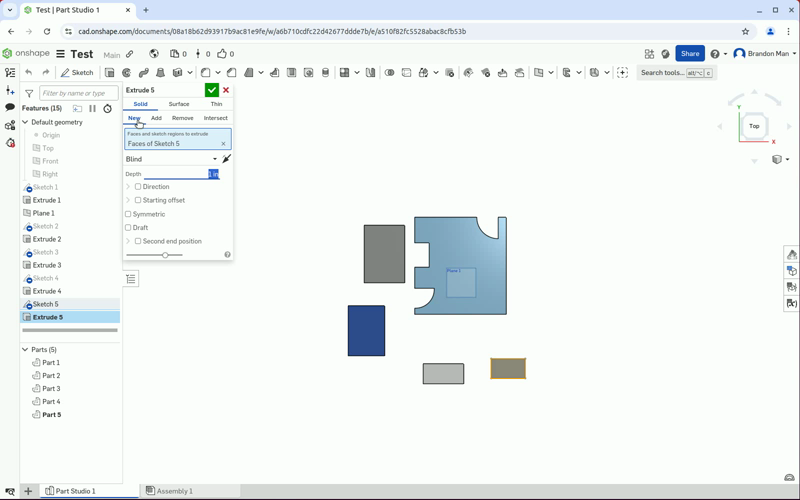
text(0.241)
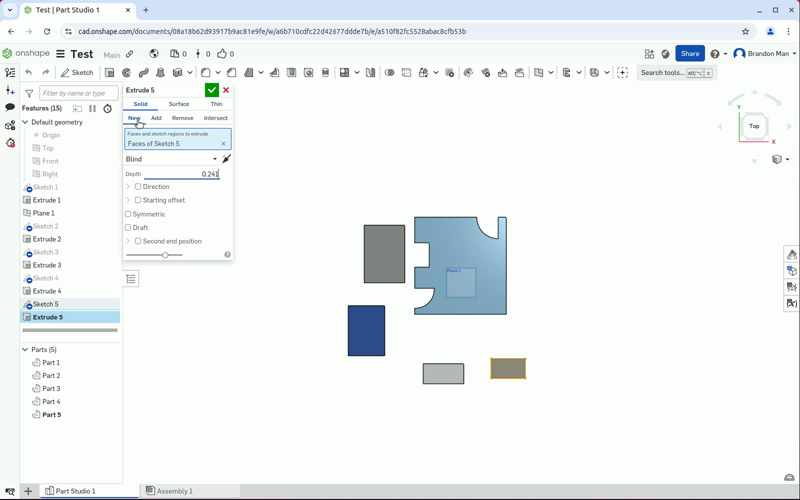
key(enter)
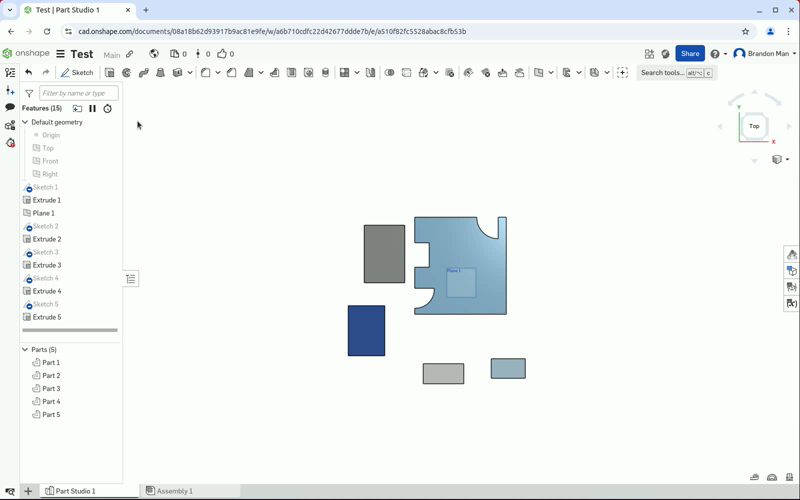
key(shift+h)
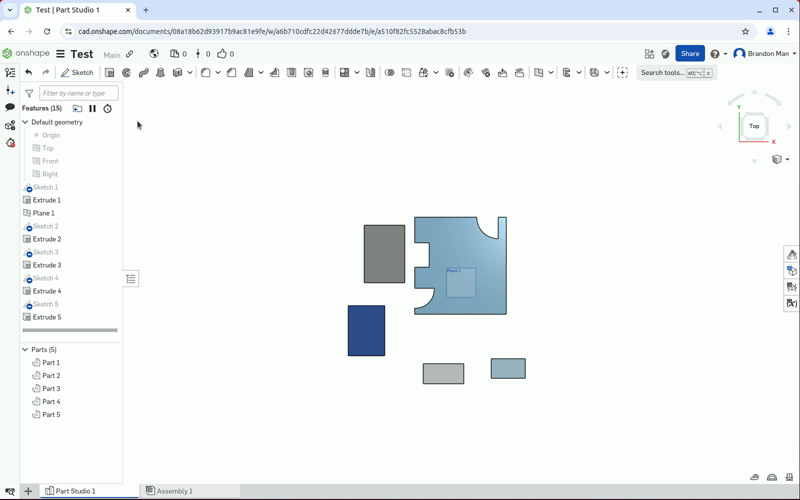
key(shift+h)
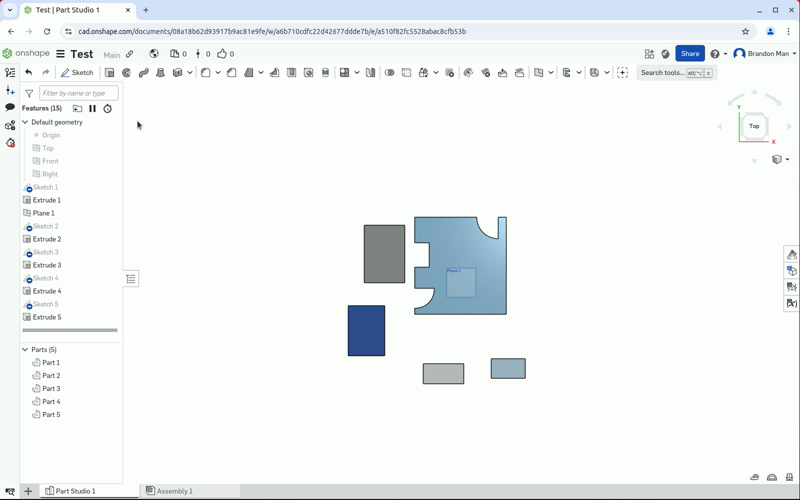
mouse_move(73, 189)
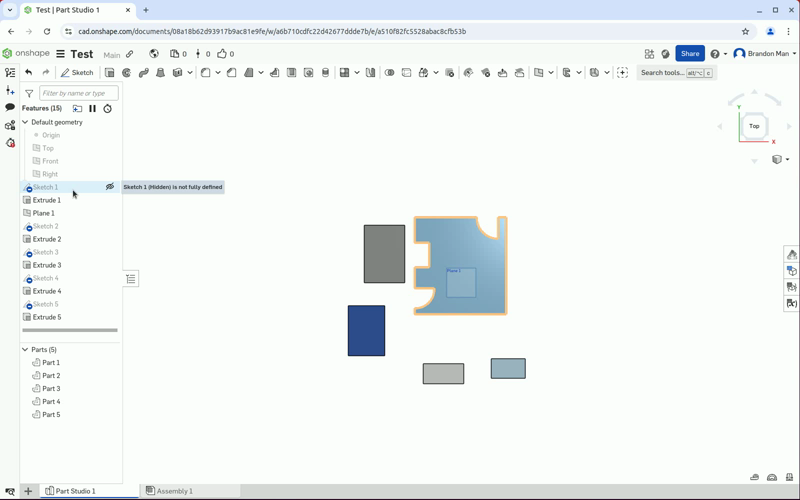
click(73, 189)
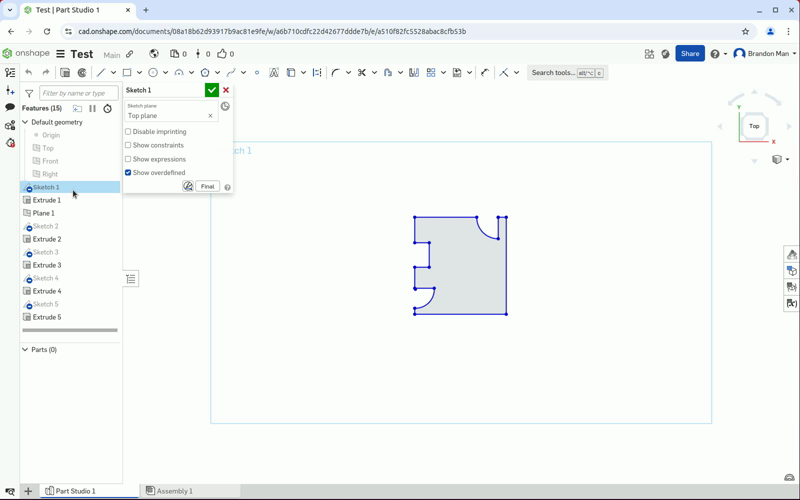
mouse_move(229, 92)
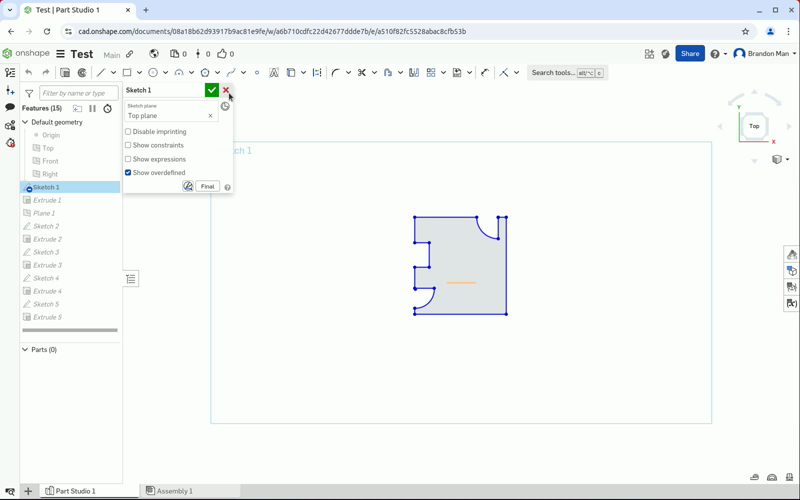
click(229, 92)
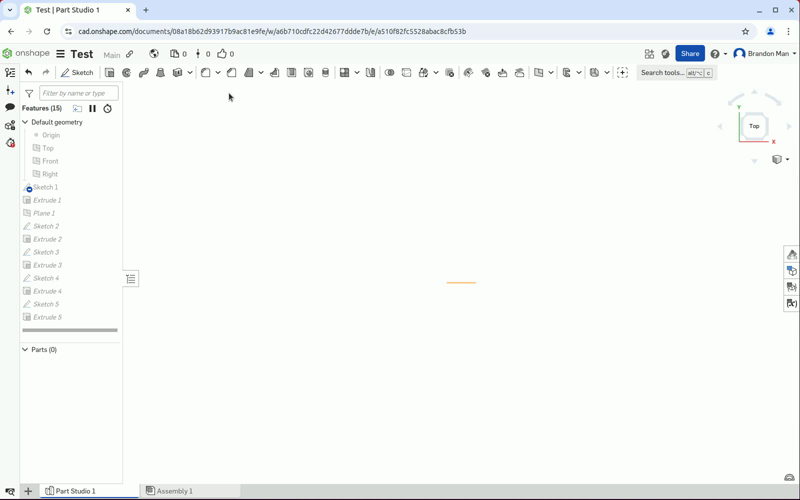
key(shift+s)
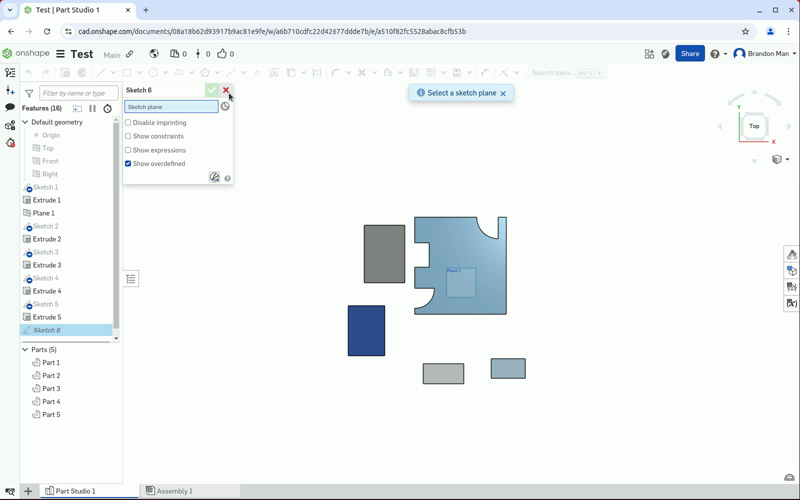
mouse_move(69, 215)
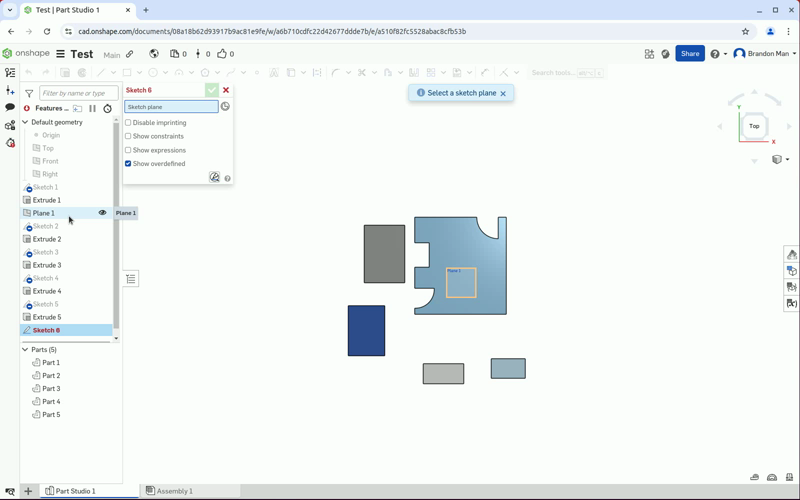
click(69, 215)
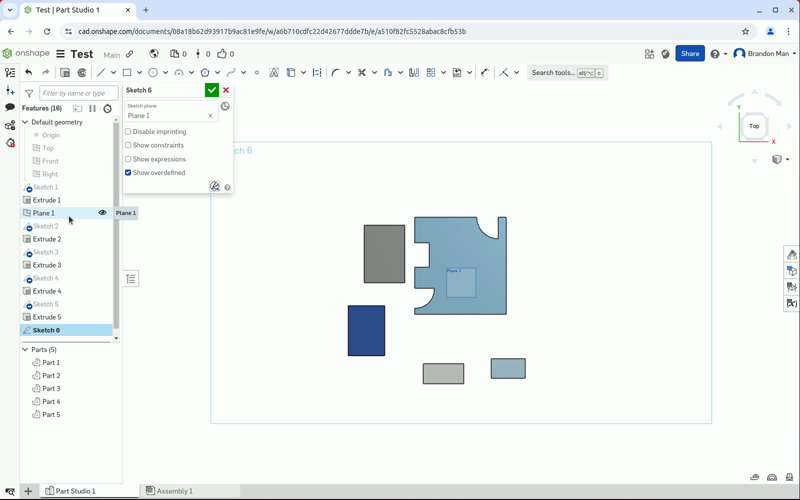
mouse_move(73, 352)
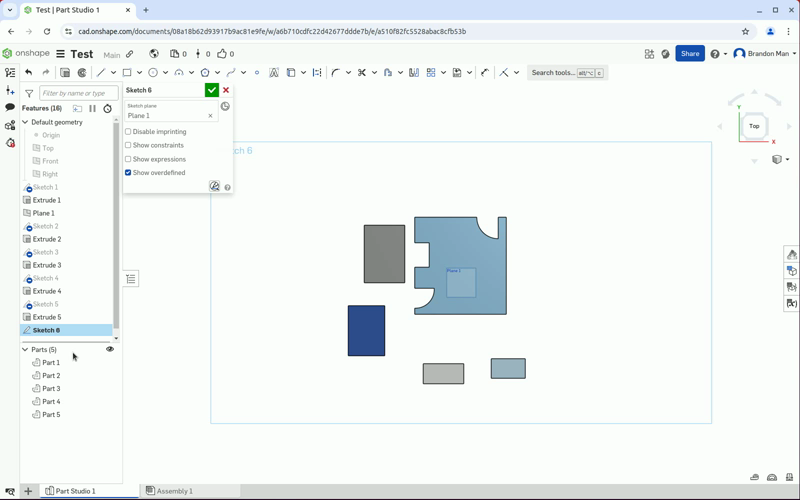
key(y)
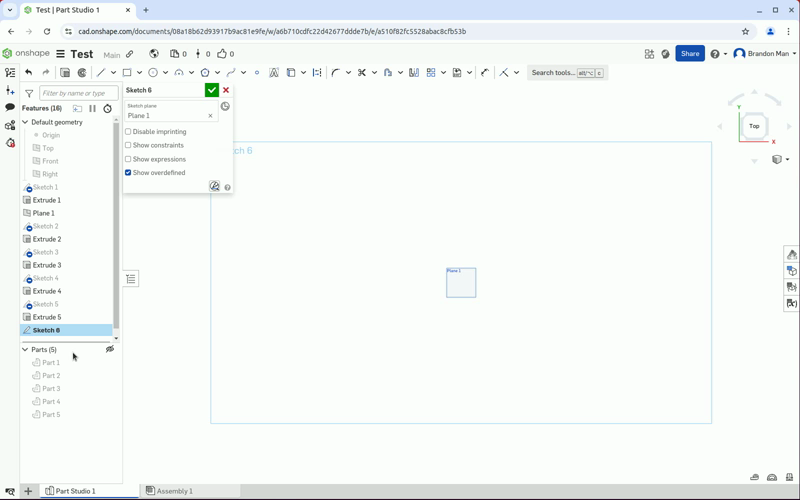
key(l)
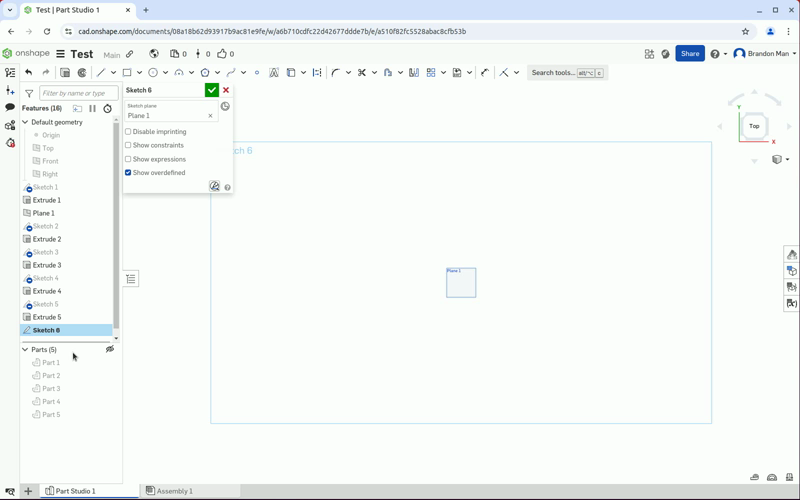
key_down(shift)
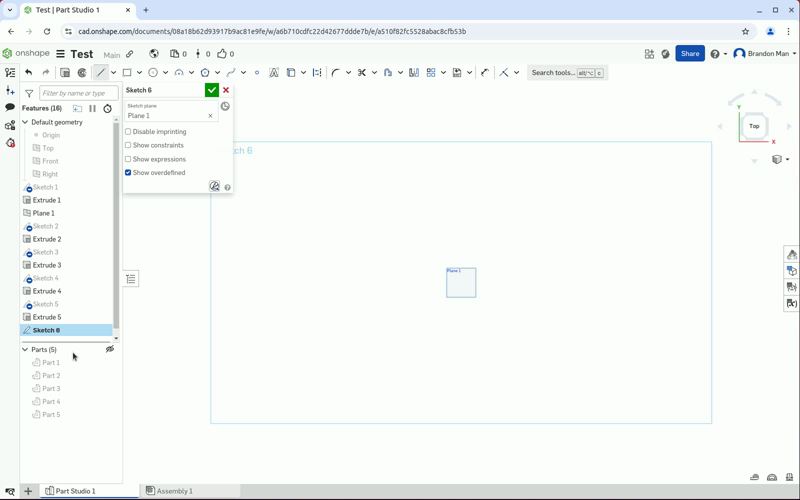
mouse_move(538, 329)
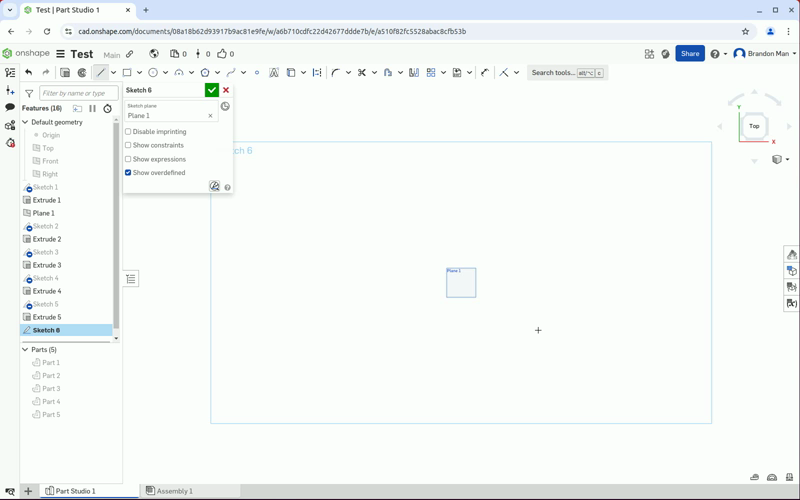
click(538, 329)
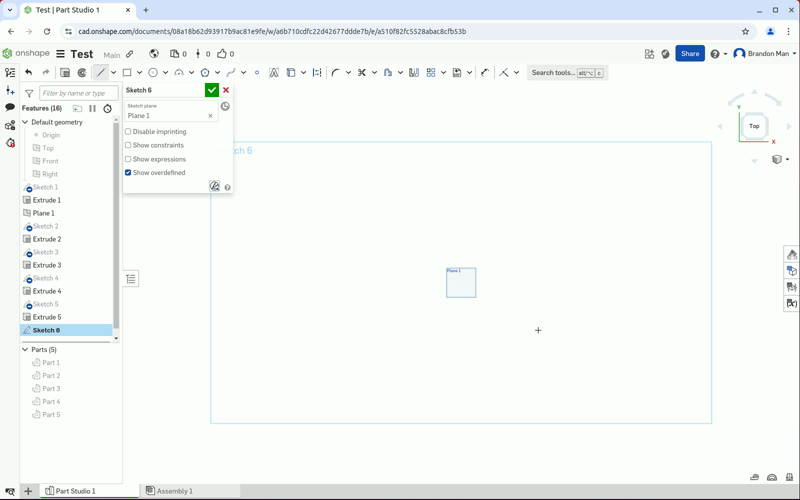
key_up(shift)
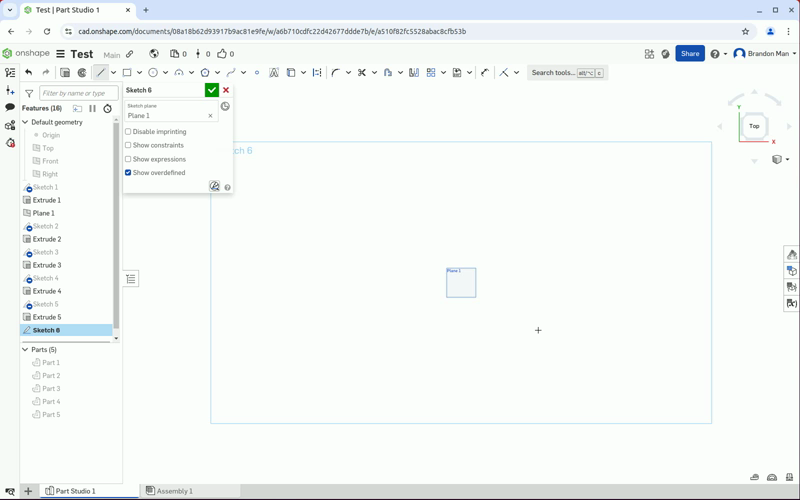
key_down(shift)
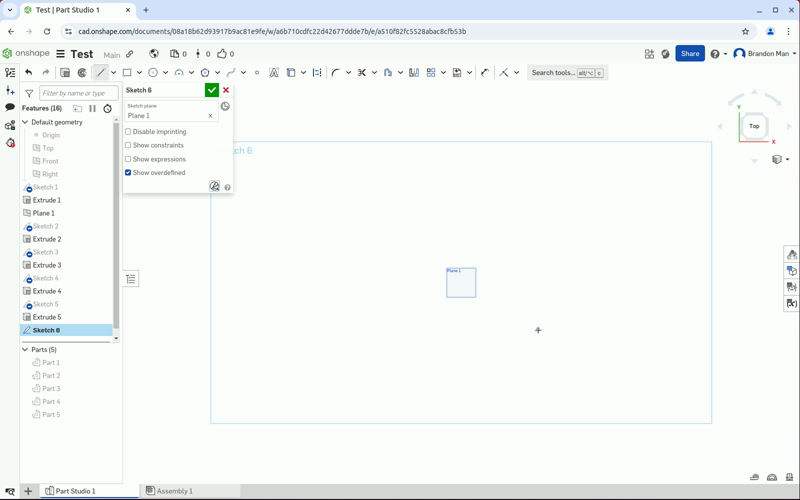
mouse_move(568, 329)
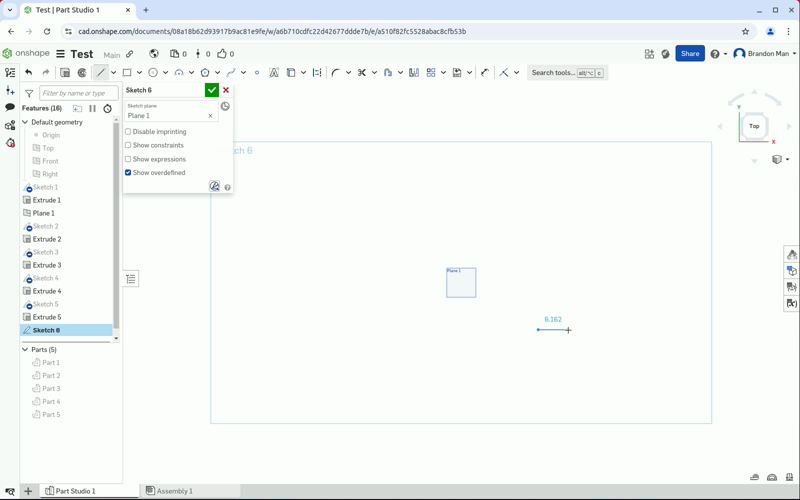
mouse_move(559, 329)
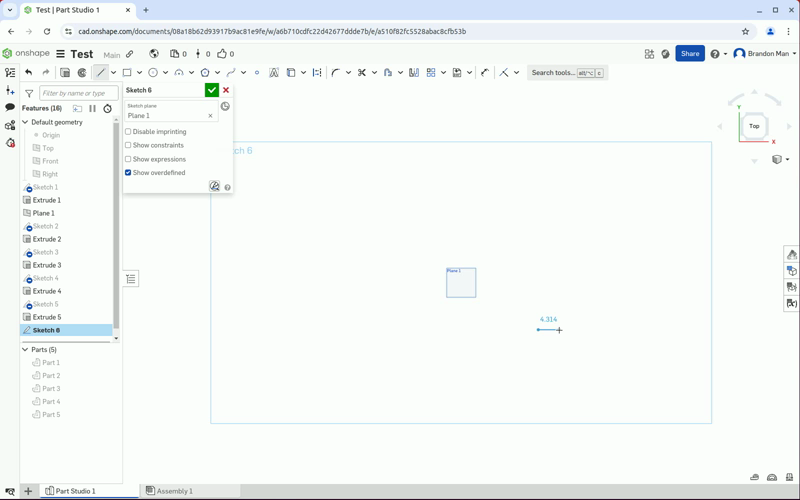
click(559, 329)
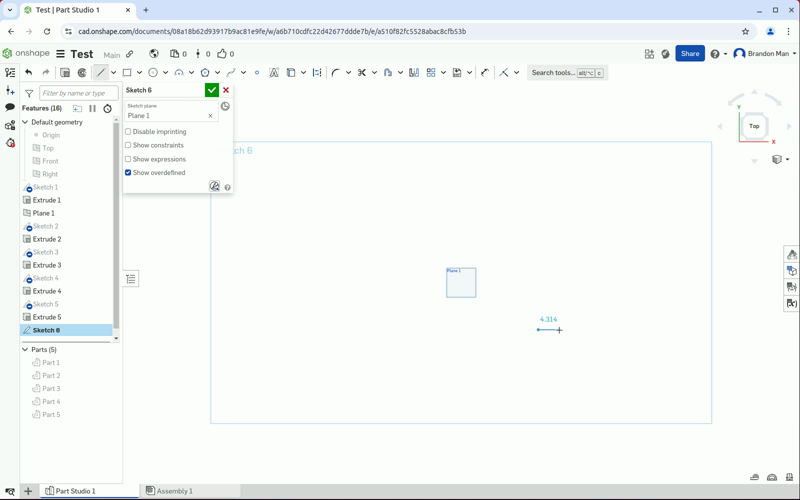
key_up(shift)
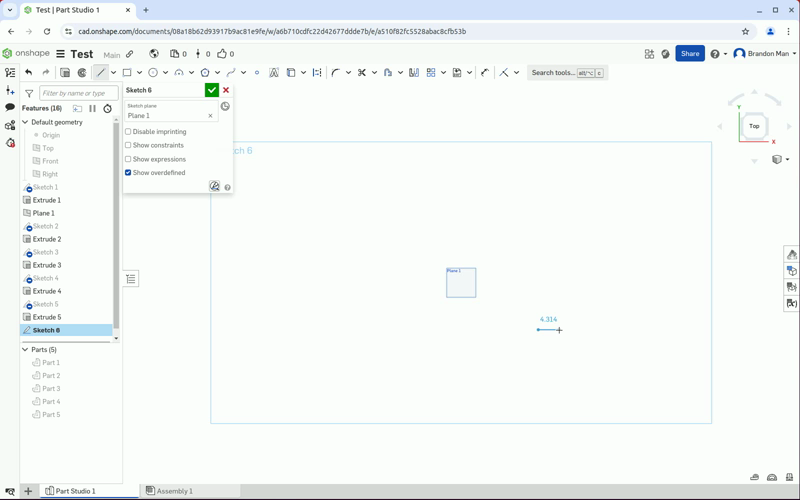
key_down(shift)
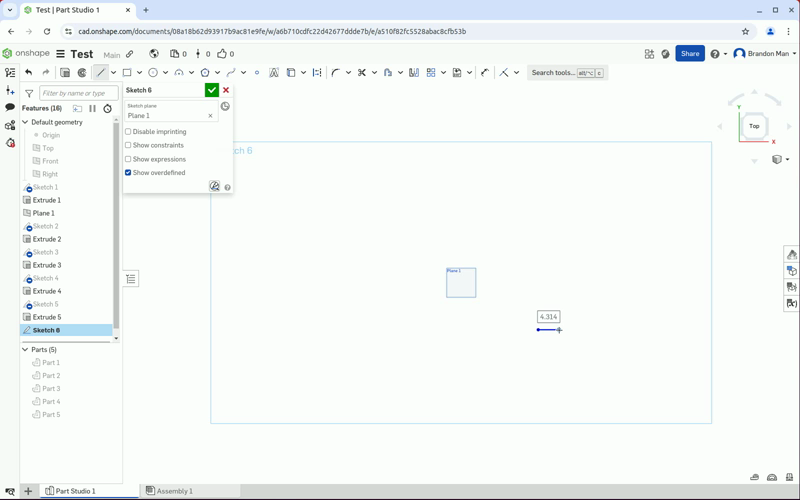
mouse_move(589, 329)
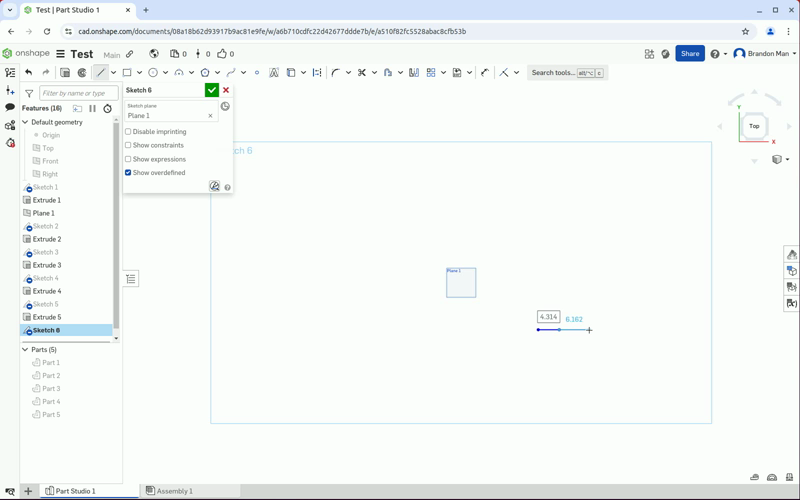
mouse_move(559, 317)
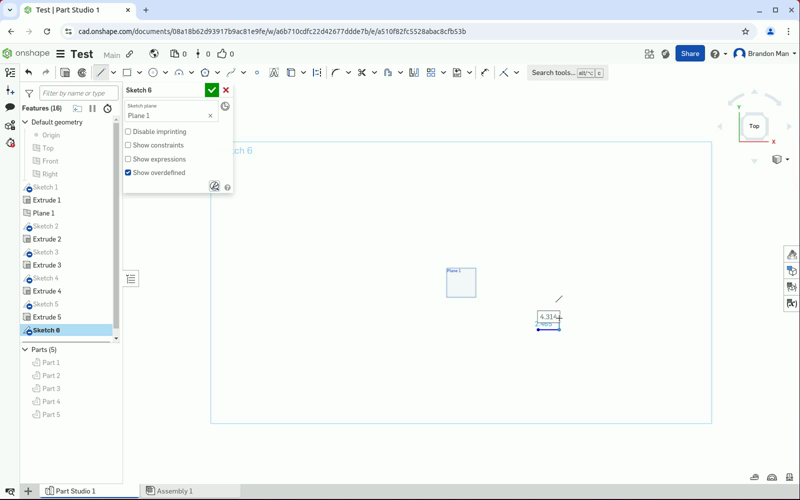
click(559, 317)
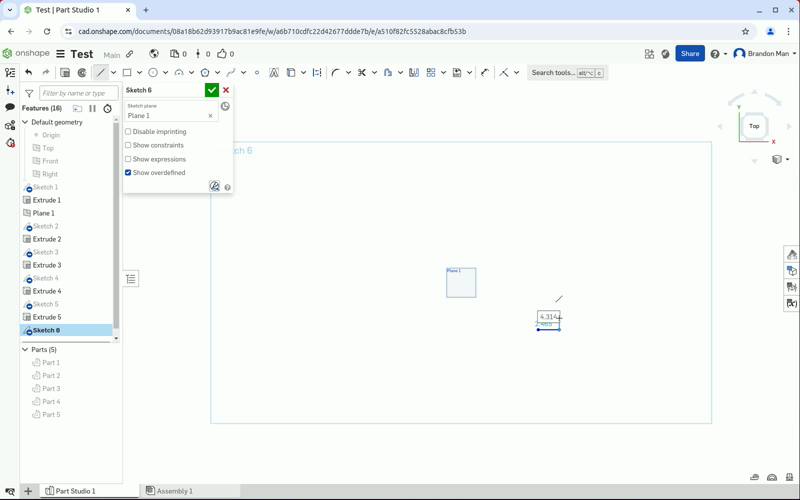
key_up(shift)
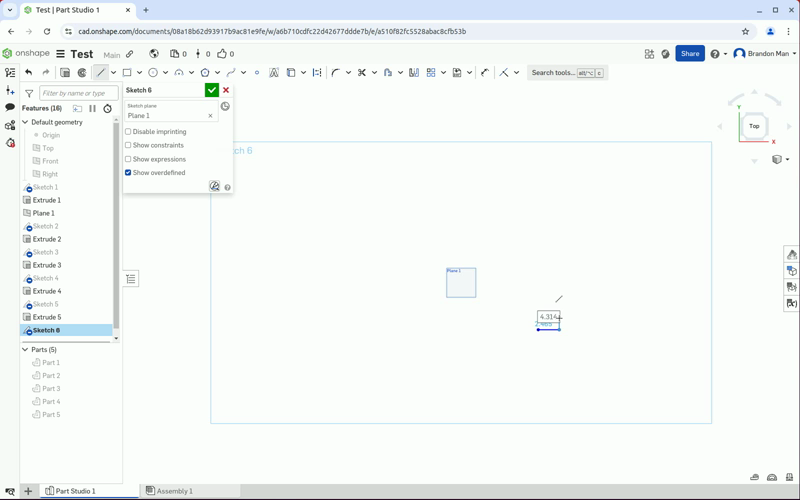
key_down(shift)
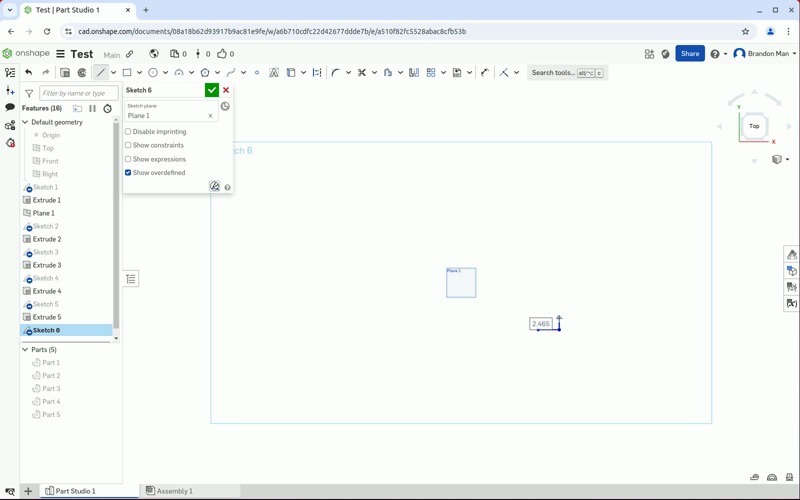
mouse_move(589, 317)
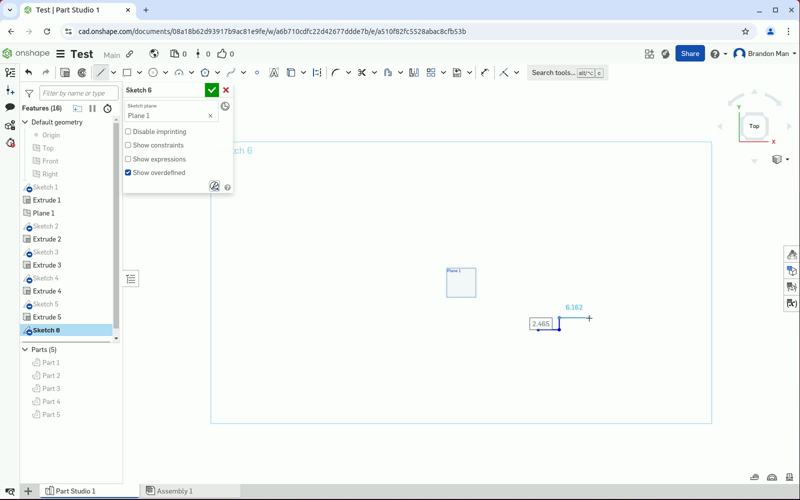
mouse_move(538, 317)
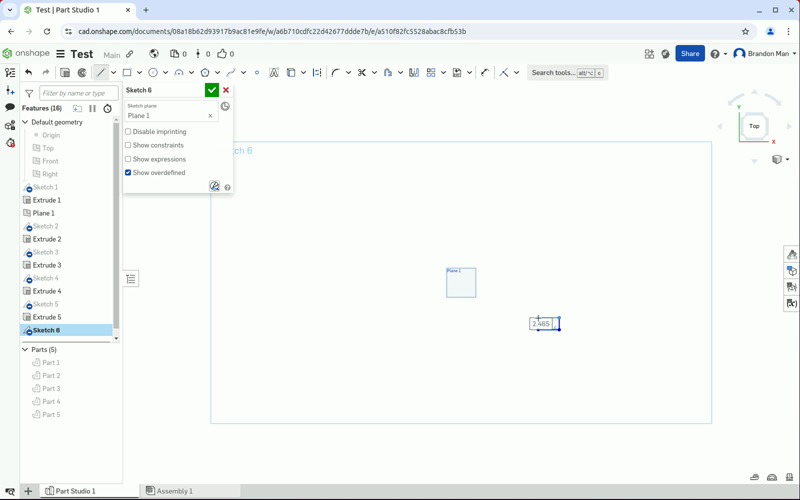
click(538, 317)
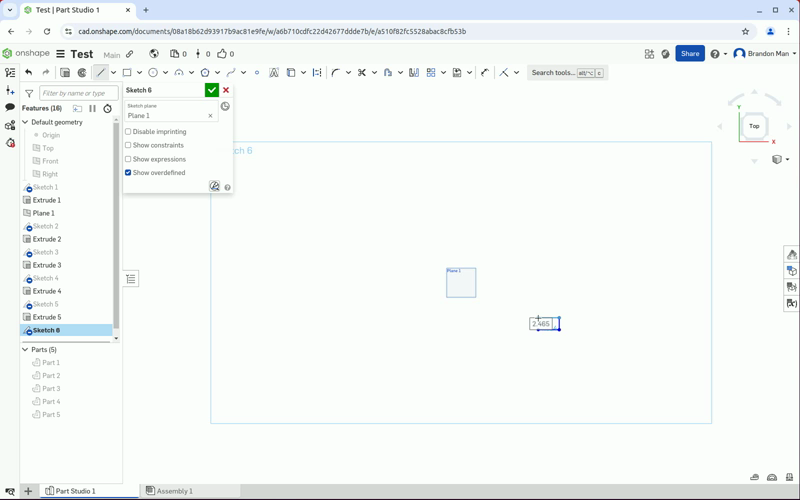
key_up(shift)
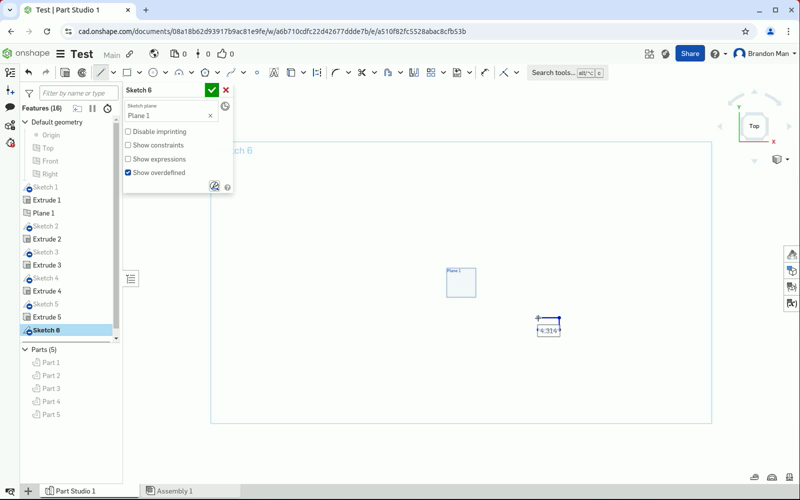
mouse_move(568, 317)
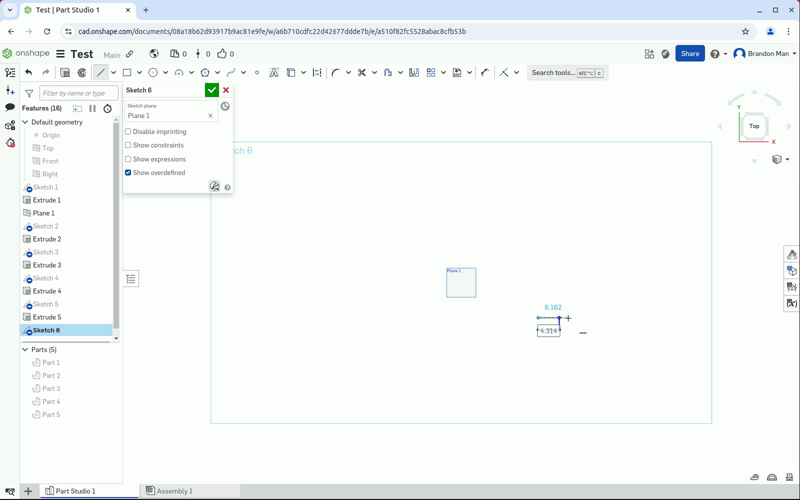
key_down(shift)
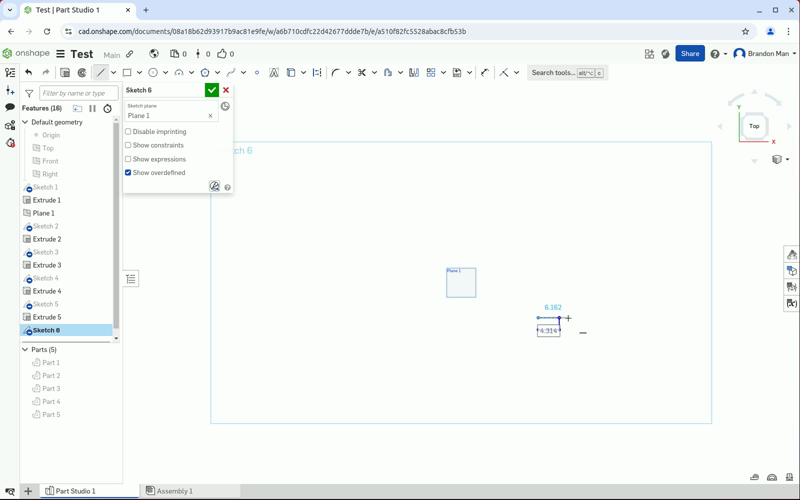
mouse_move(538, 329)
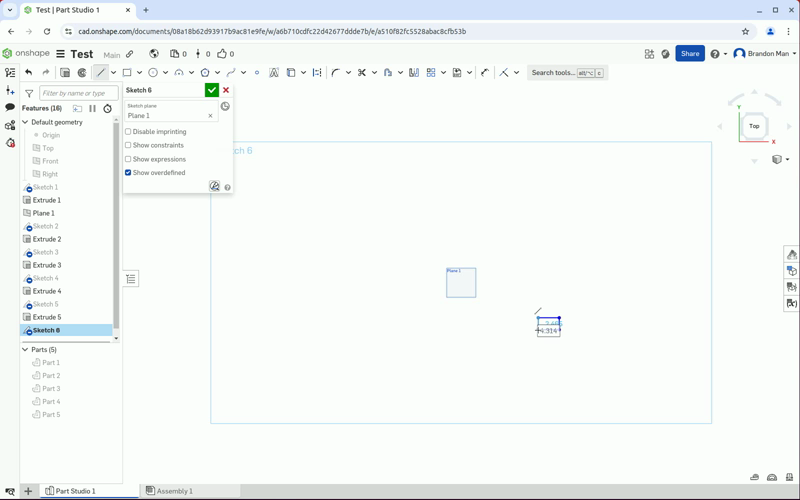
key_up(shift)
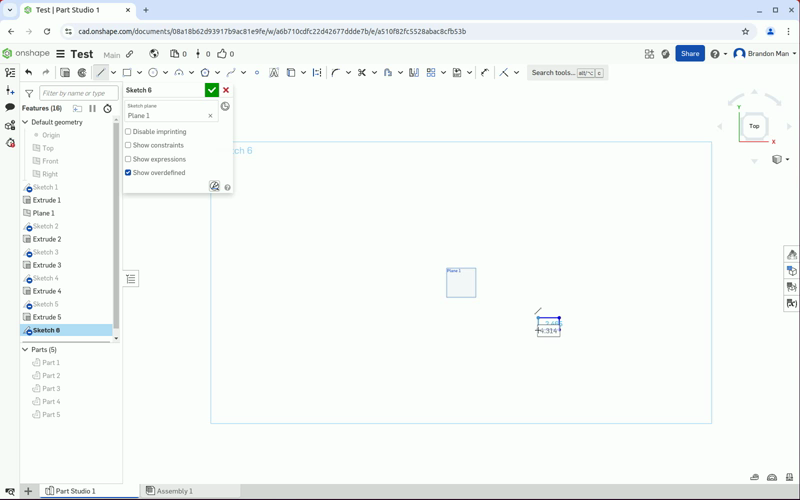
click(538, 329)
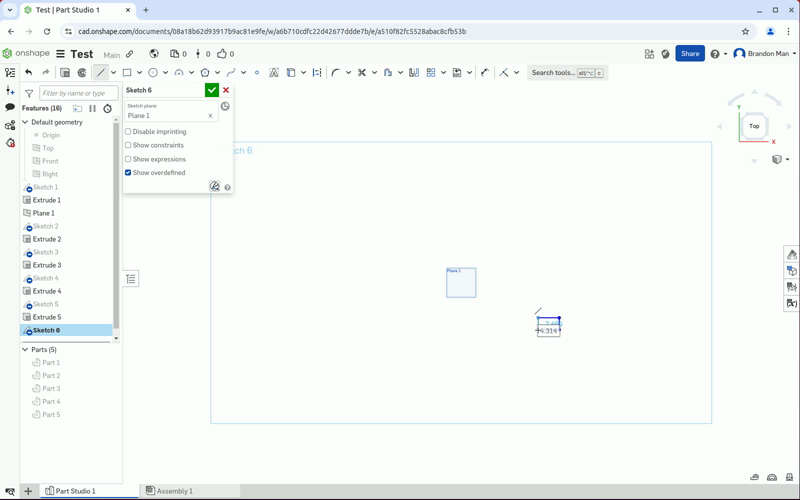
key(esc)
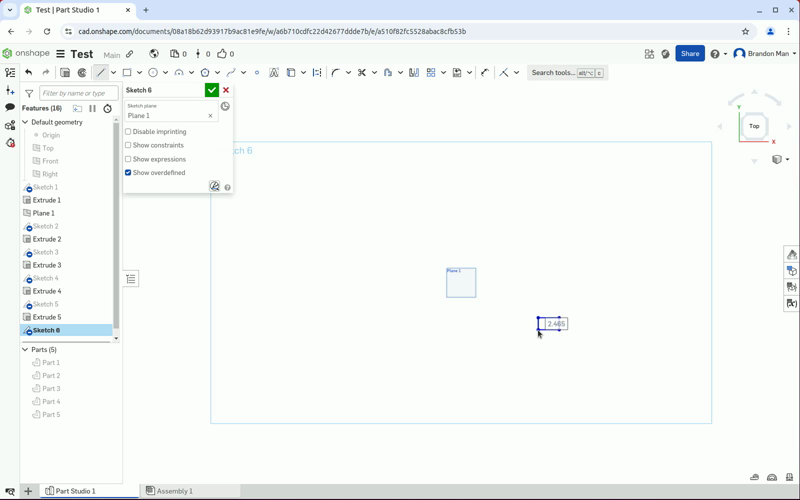
mouse_move(555, 321)
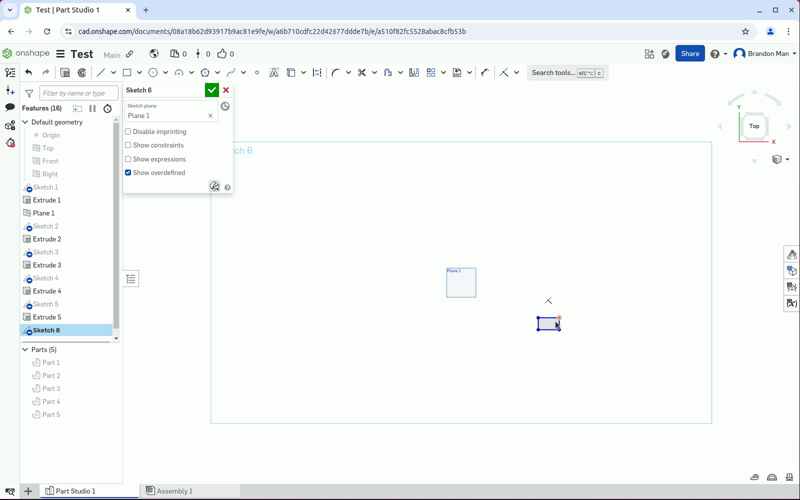
scroll(6)
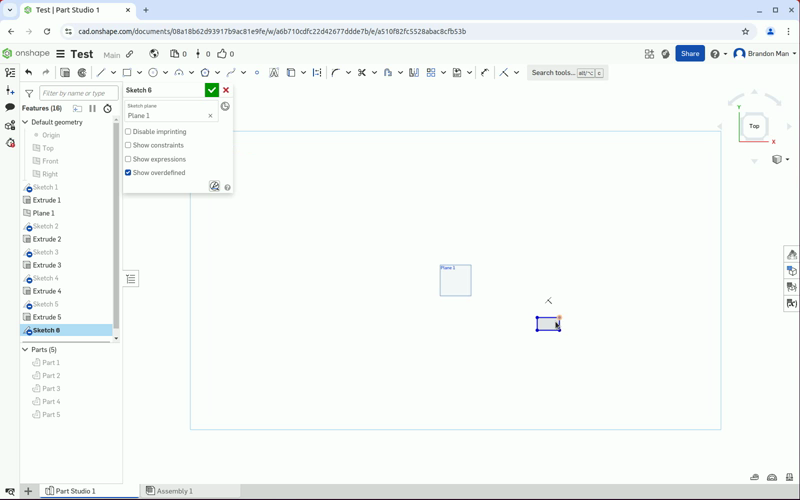
scroll(6)
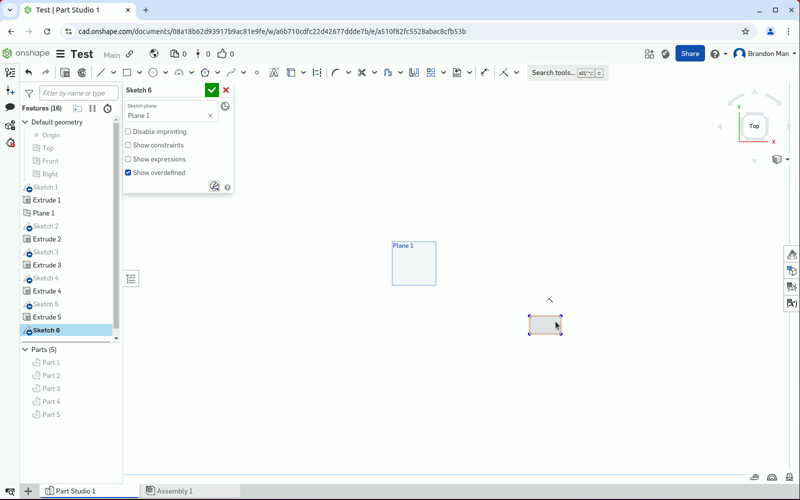
scroll(6)
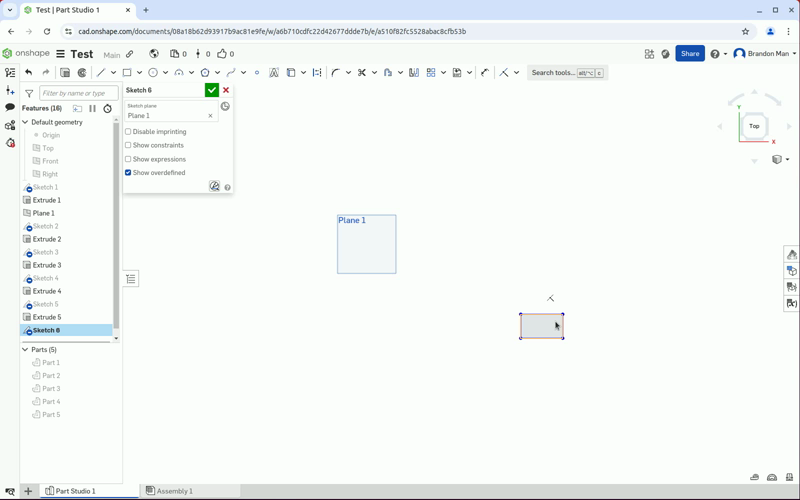
scroll(6)
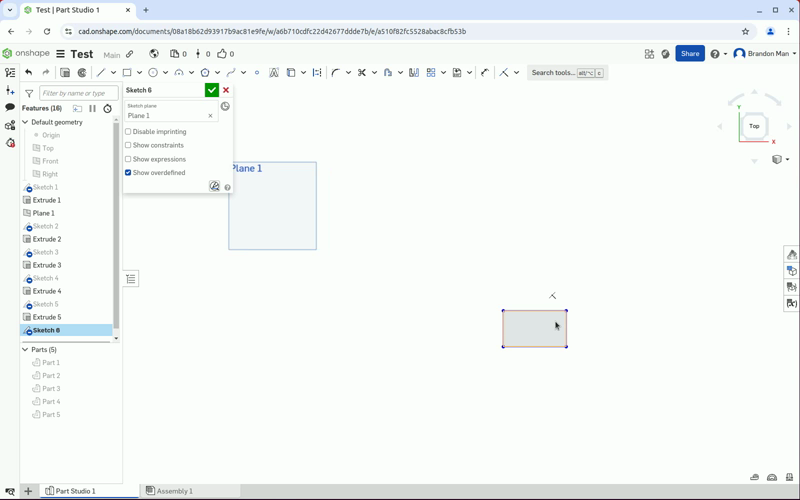
scroll(6)
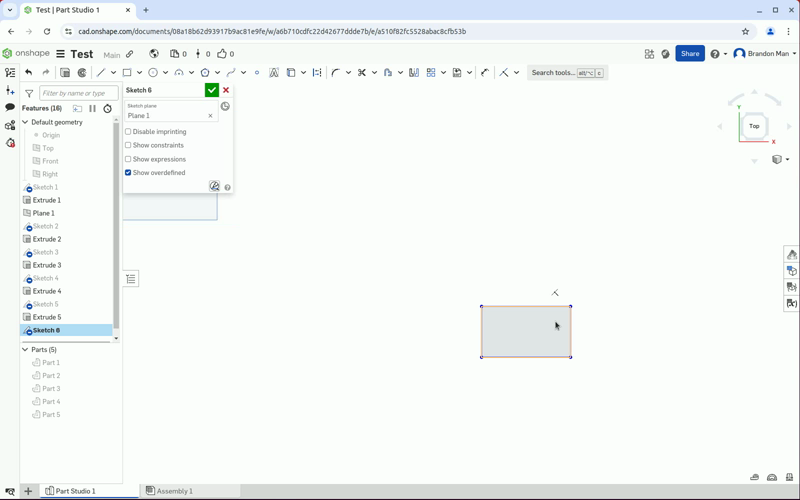
scroll(6)
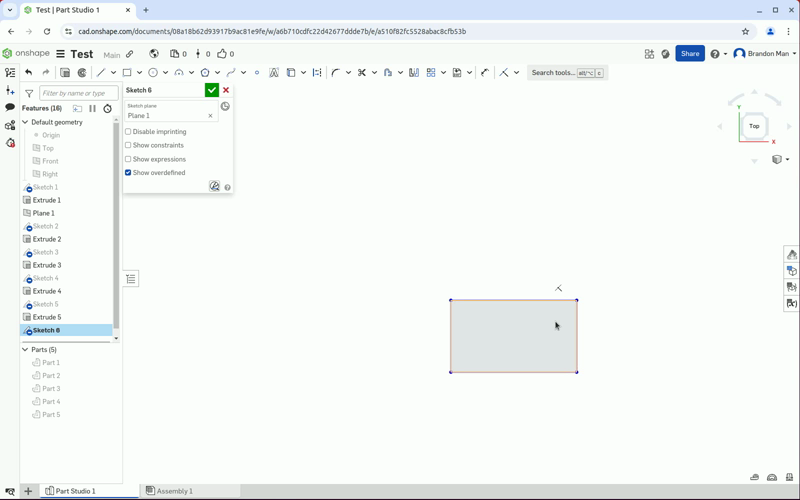
scroll(6)
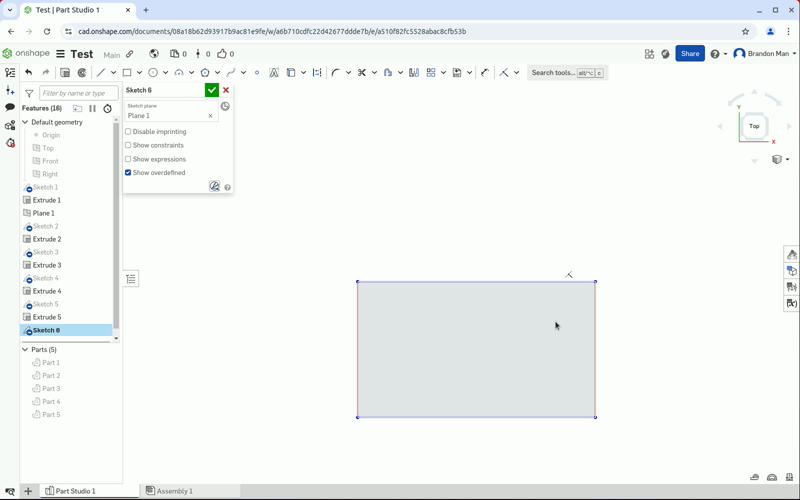
click(555, 321)
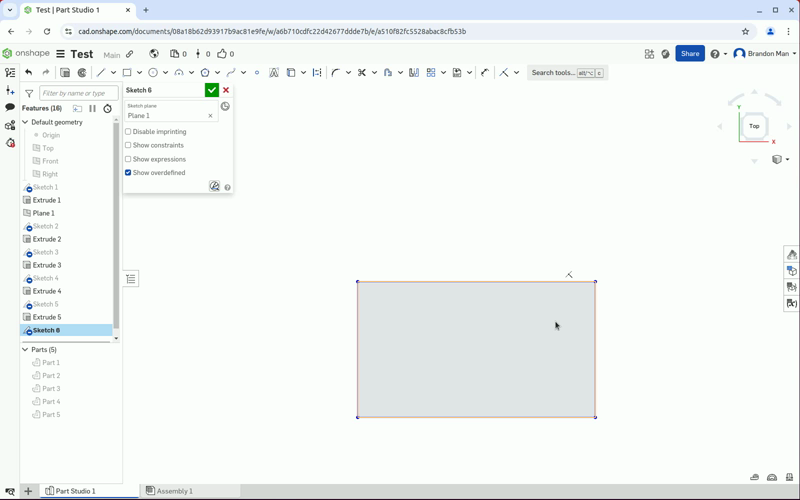
scroll(-6)
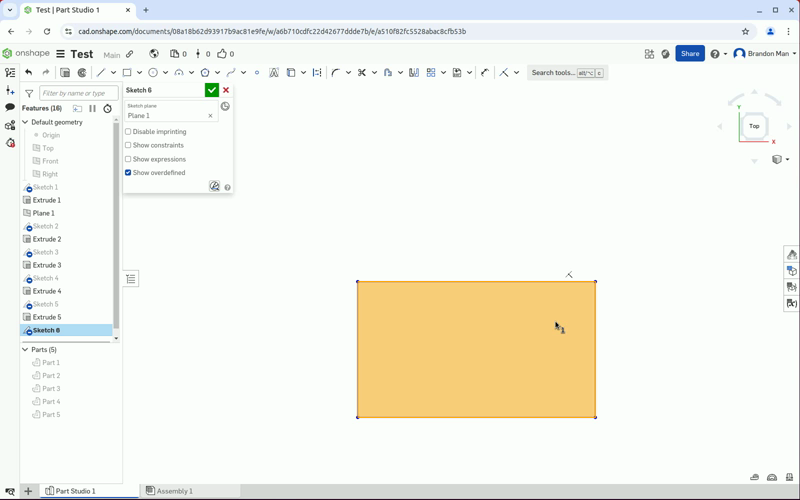
scroll(-6)
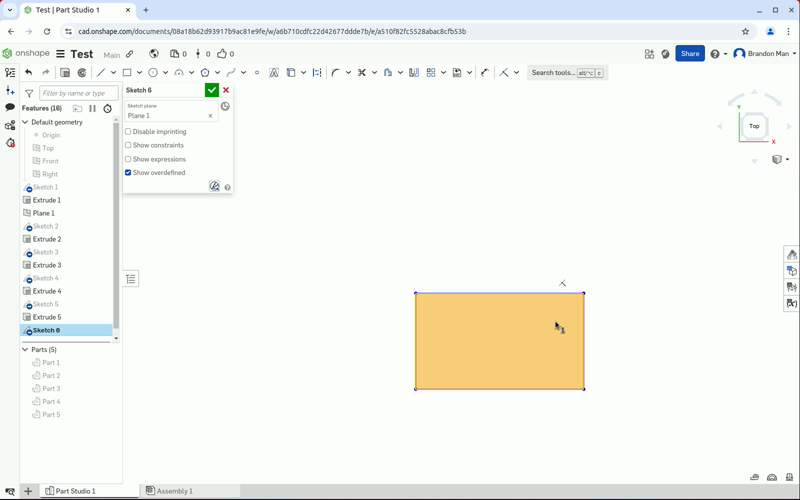
scroll(-6)
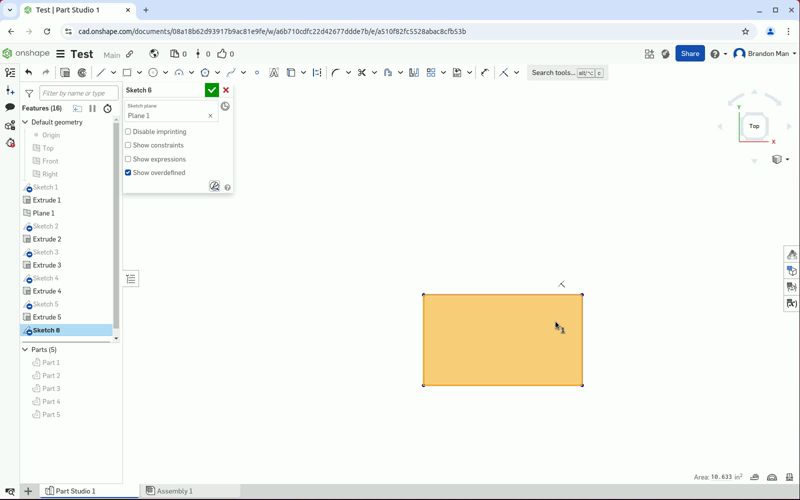
scroll(-6)
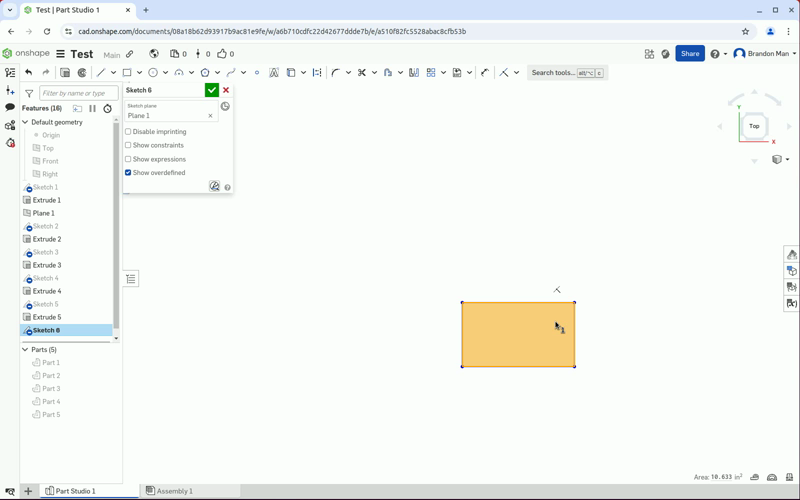
scroll(-6)
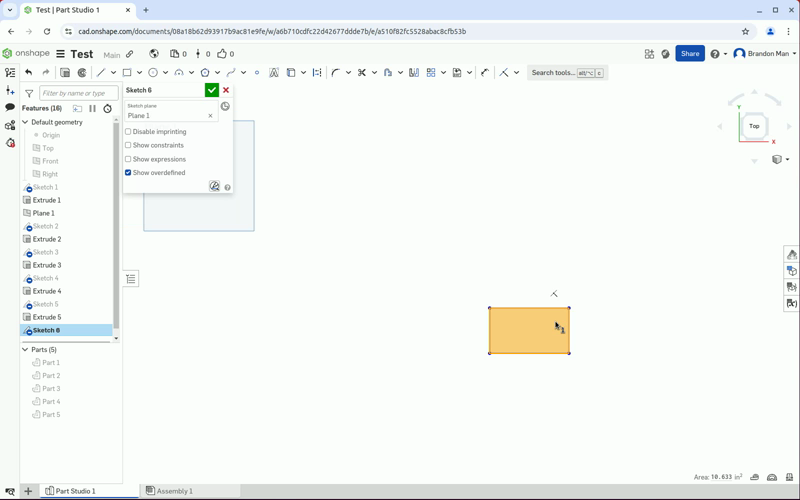
scroll(-6)
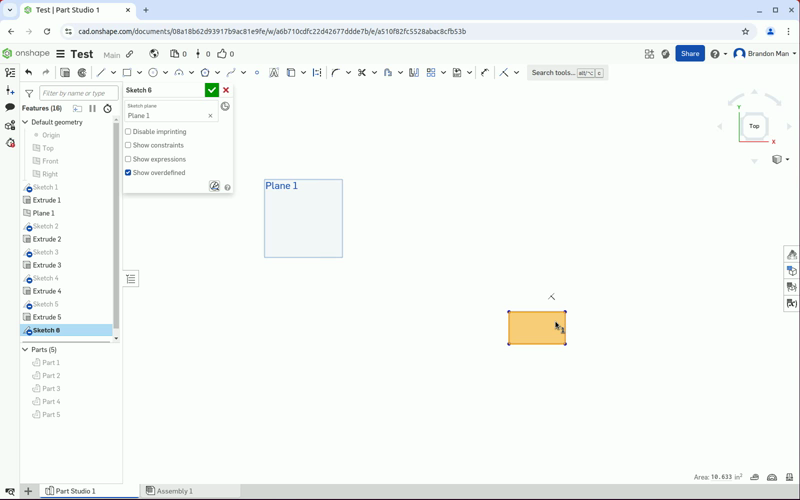
scroll(-6)
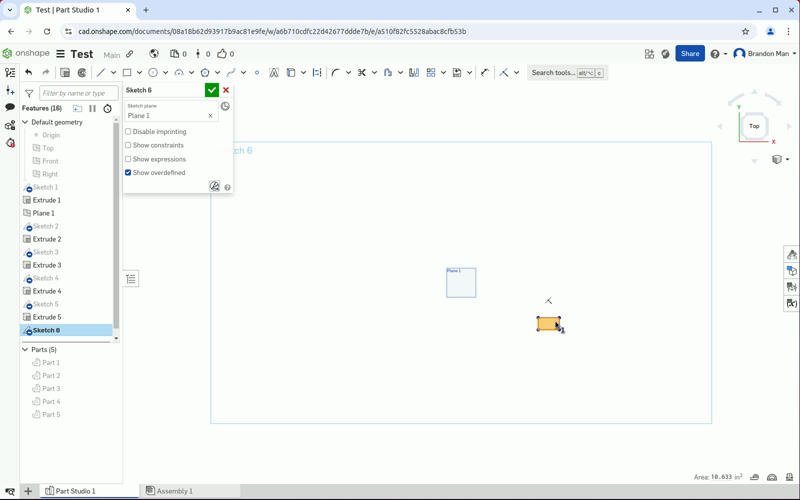
mouse_move(73, 352)
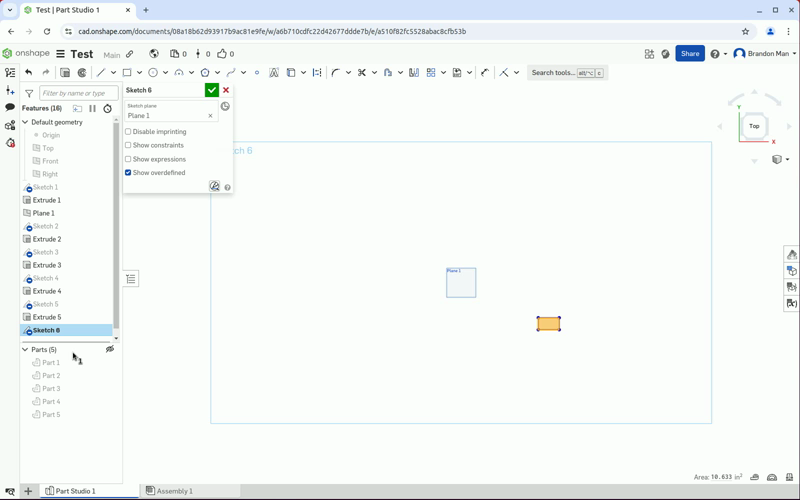
key(shift+y)
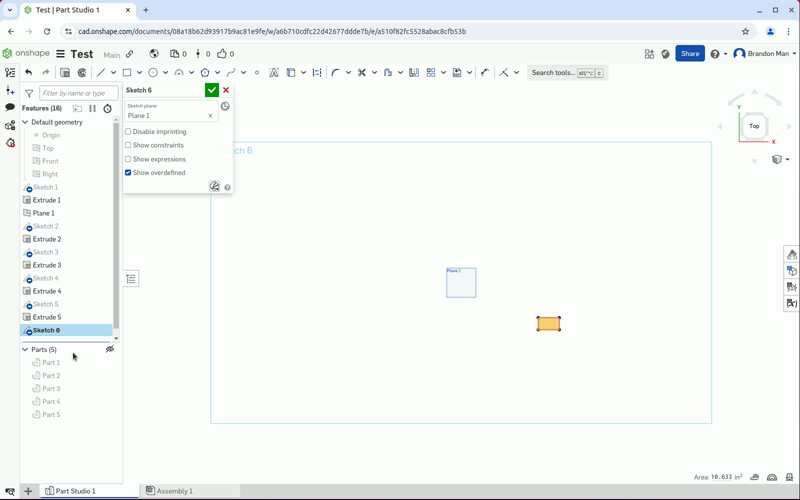
key(shift+e)
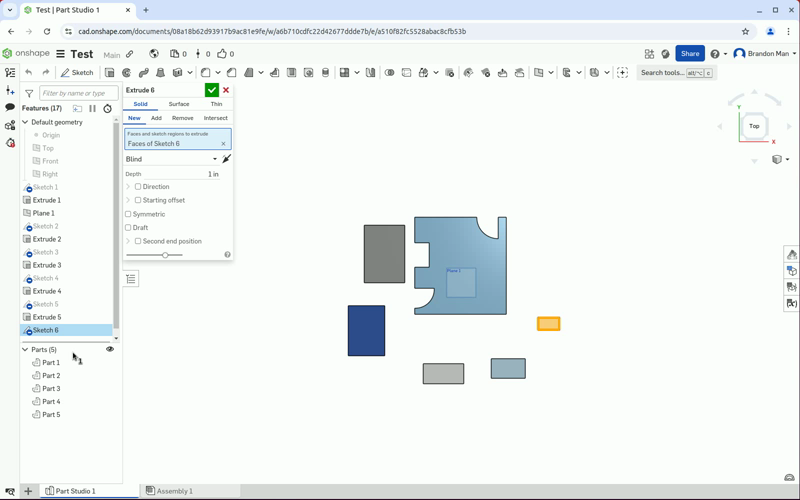
mouse_move(143, 106)
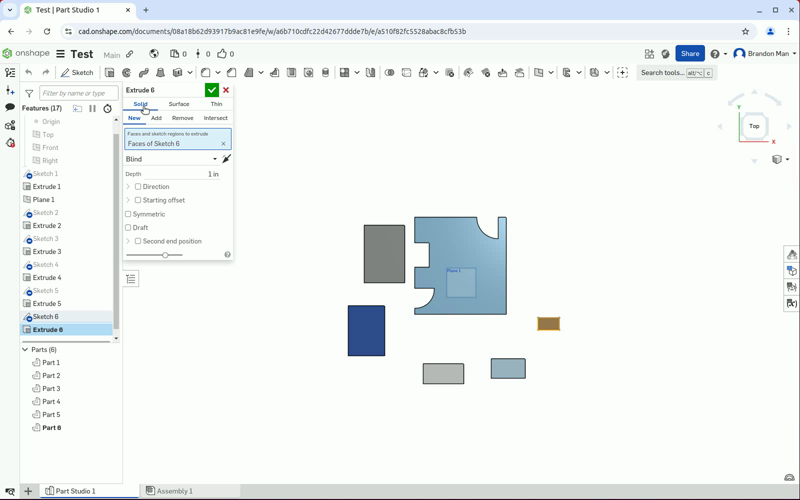
click(143, 106)
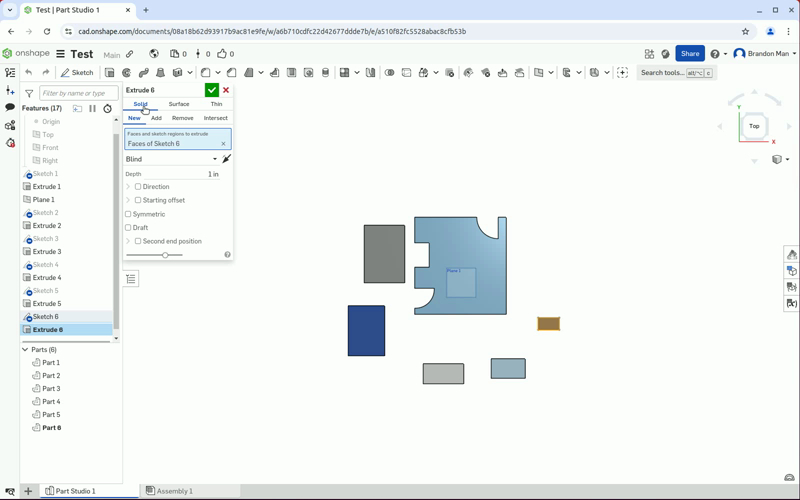
mouse_move(137, 120)
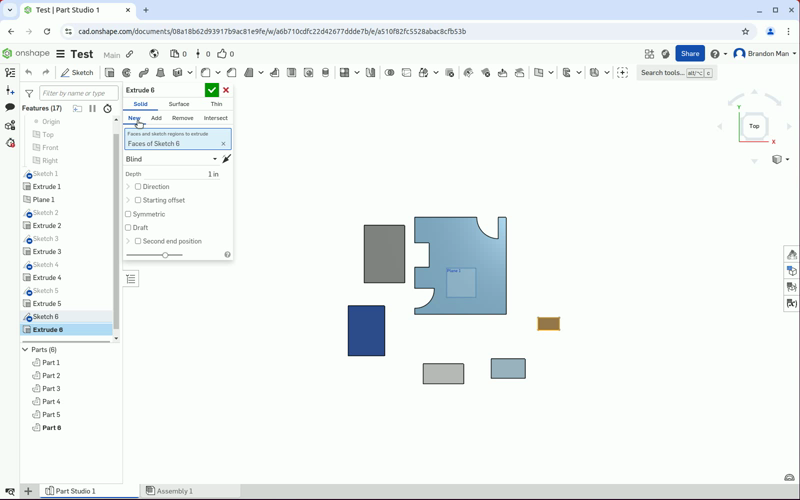
click(137, 120)
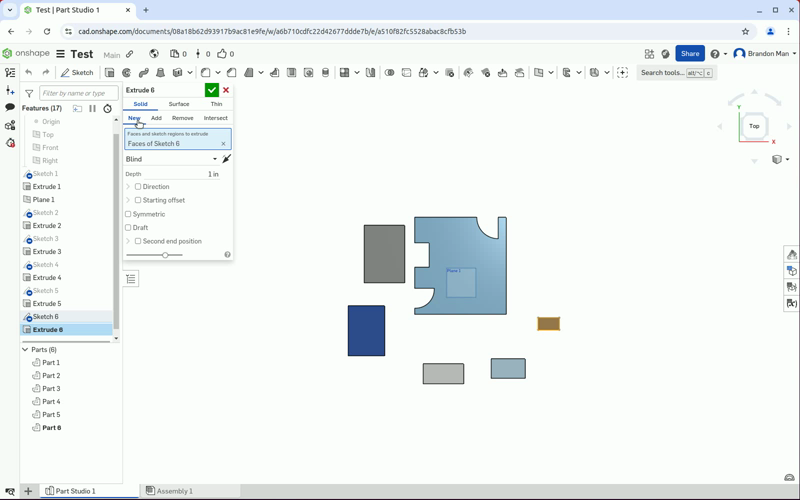
key(tab, 4)
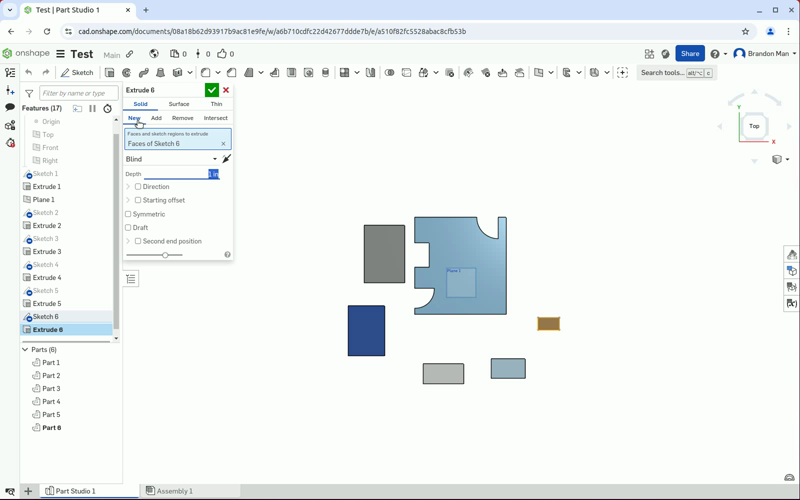
text(0.241)
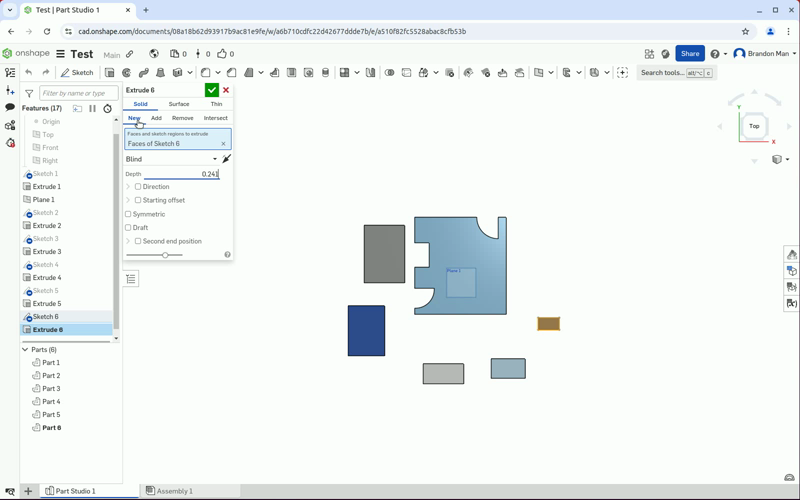
key(enter)
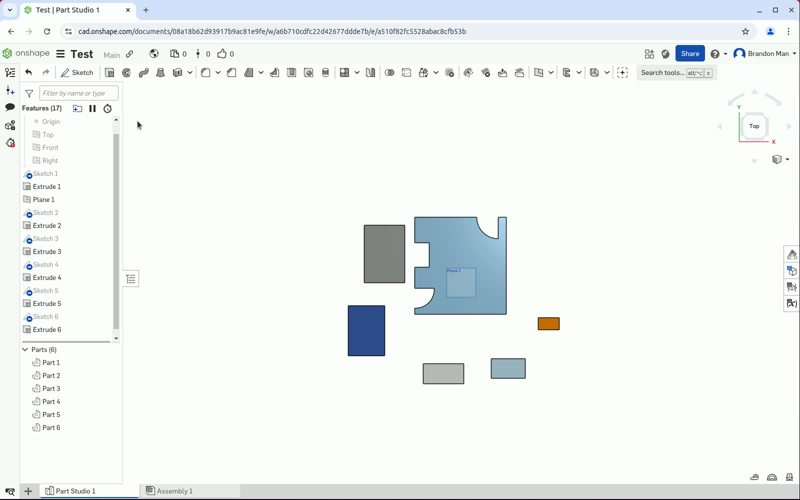
key(shift+h)
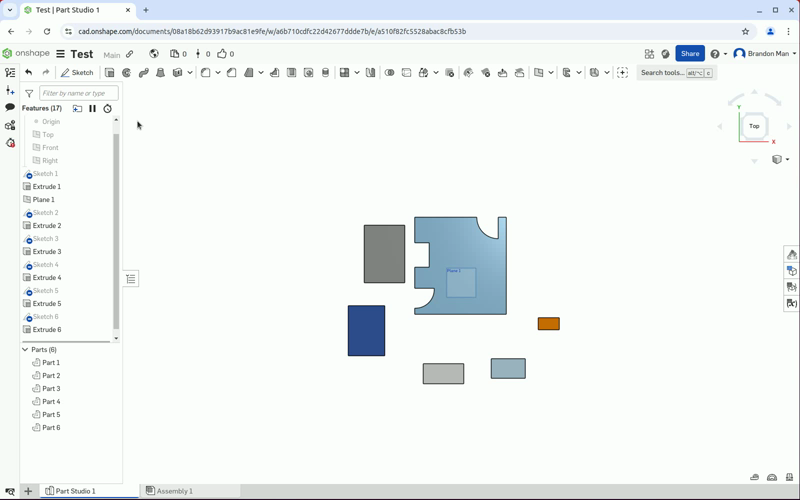
key(shift+h)
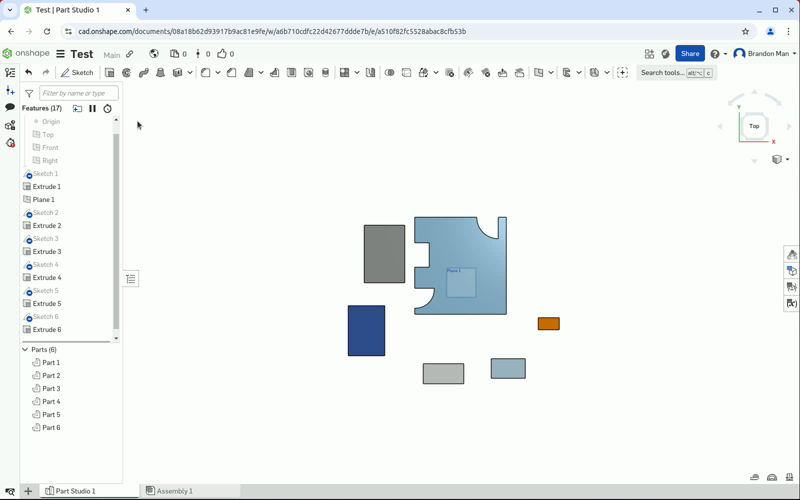
mouse_move(69, 176)
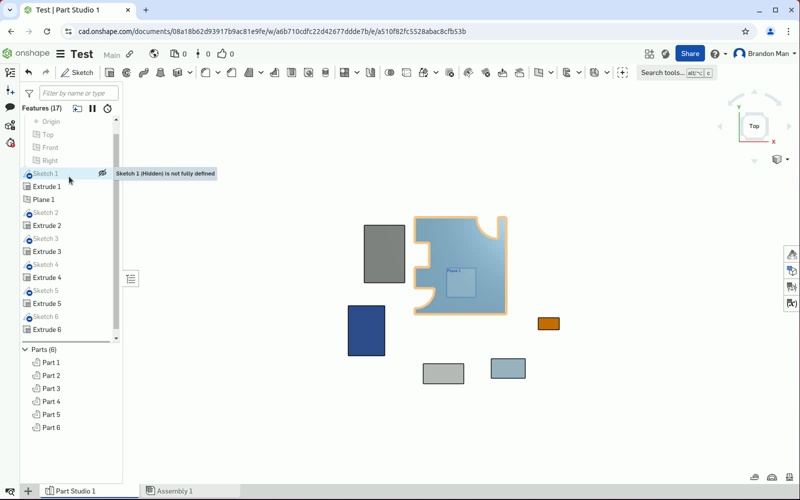
click(69, 176)
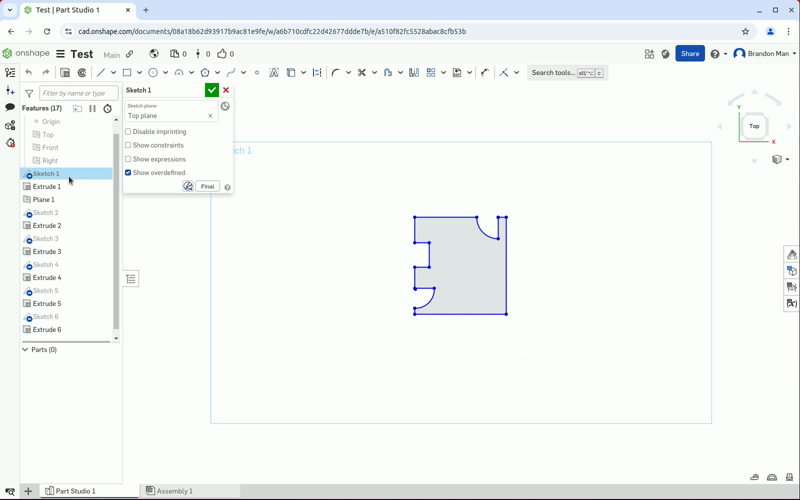
mouse_move(229, 92)
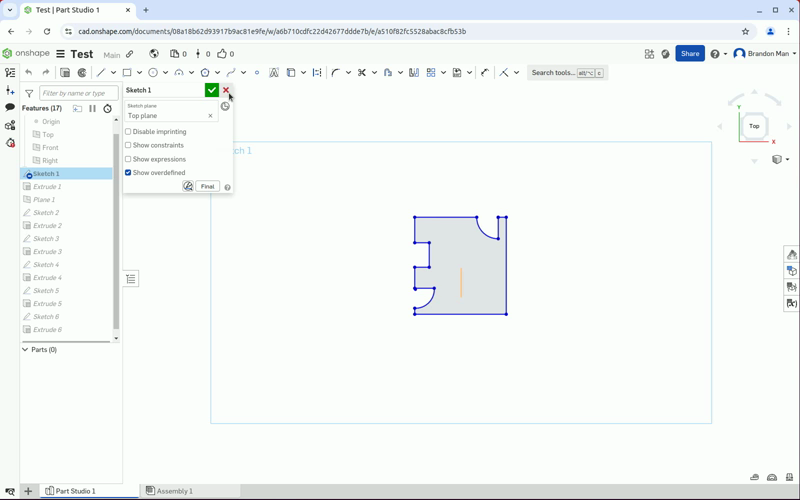
click(229, 92)
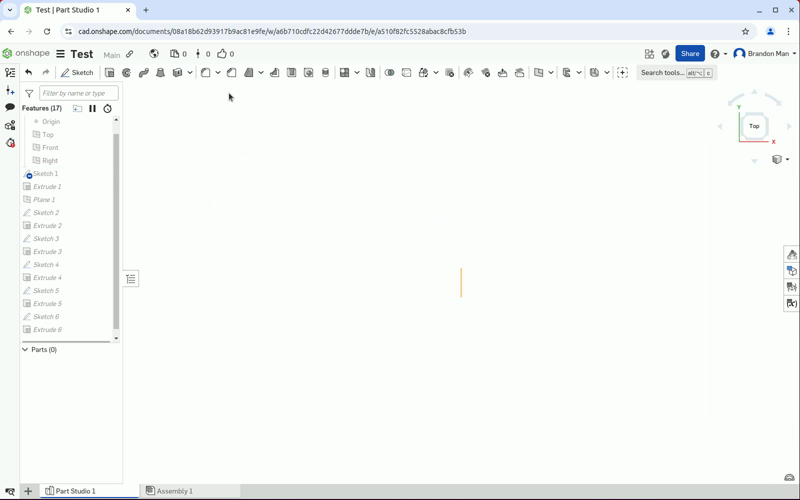
key(shift+s)
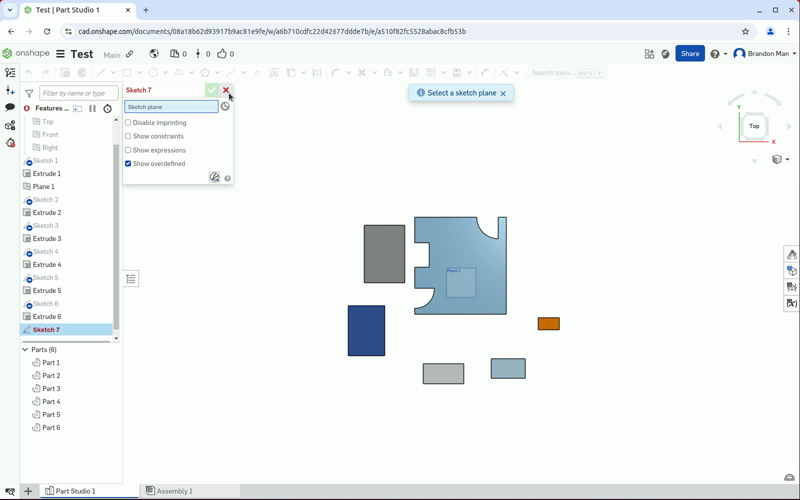
mouse_move(69, 189)
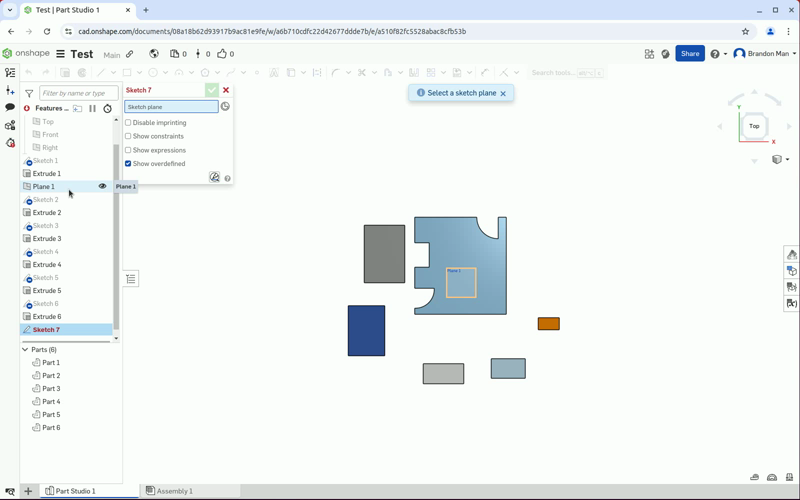
click(69, 189)
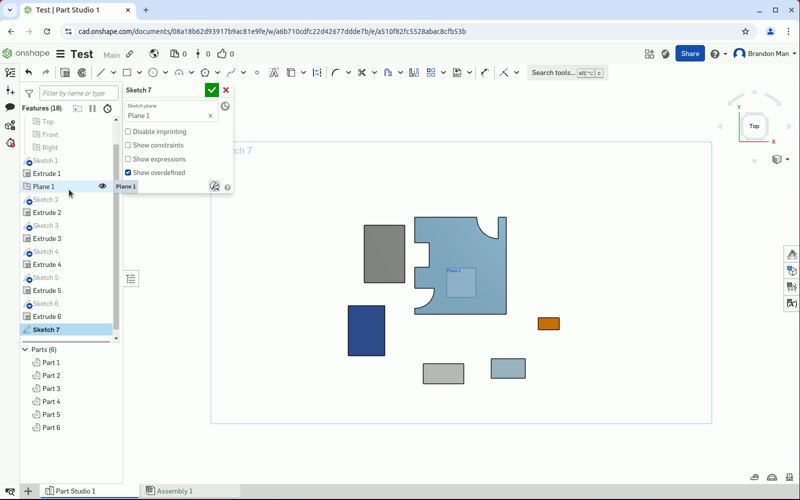
mouse_move(73, 352)
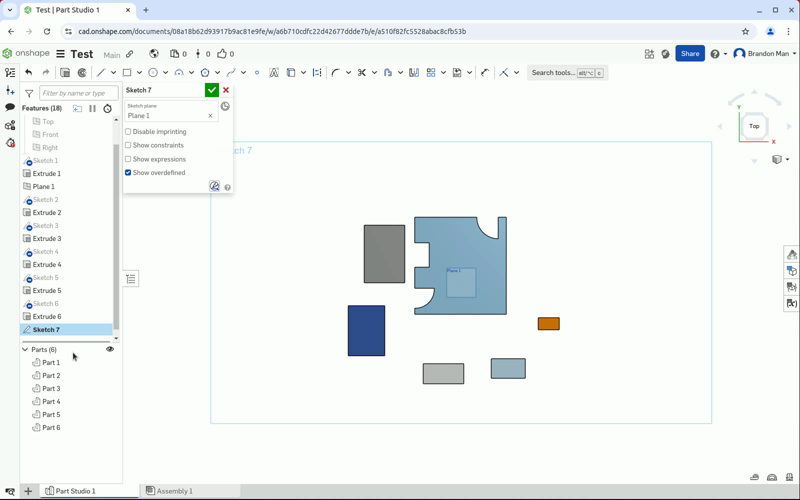
key(y)
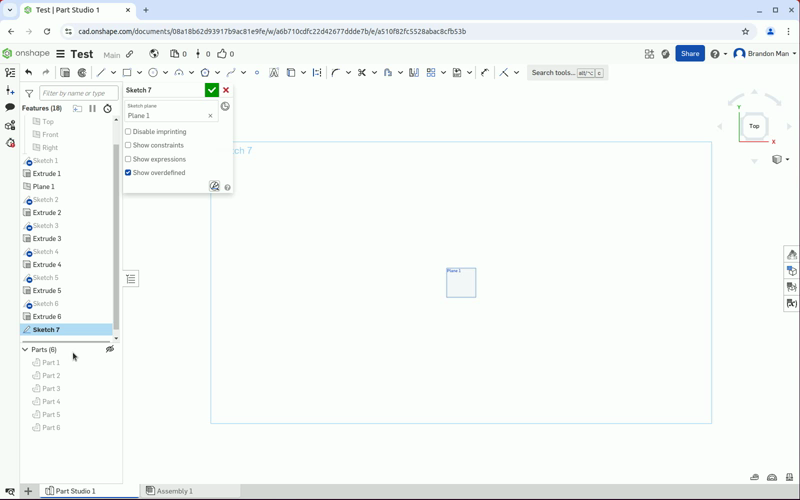
key(l)
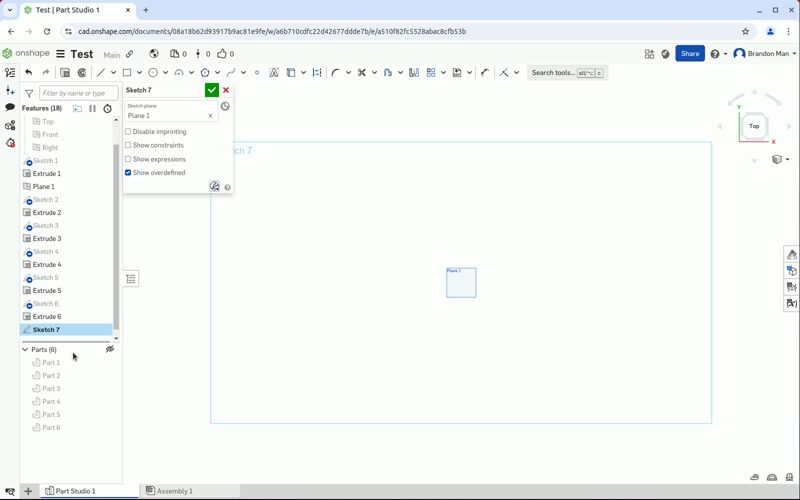
key_down(shift)
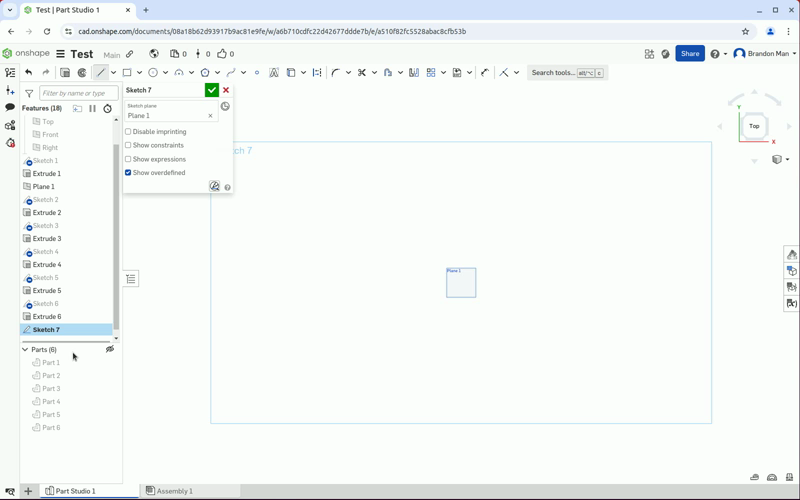
mouse_move(520, 354)
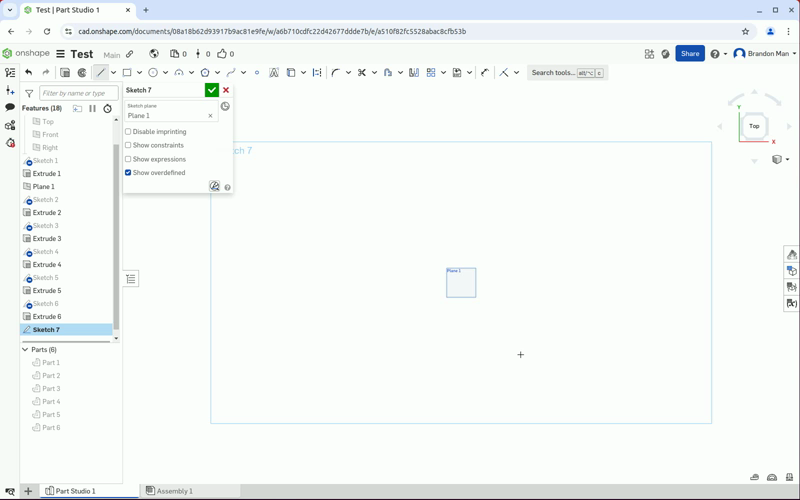
click(520, 354)
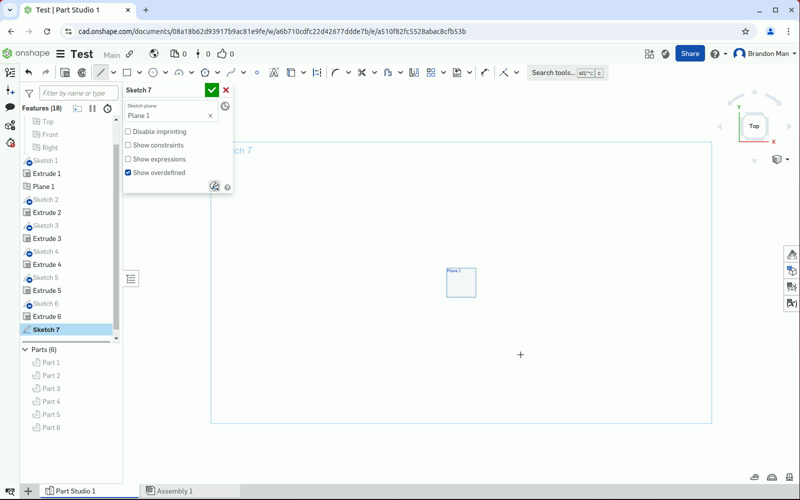
key_up(shift)
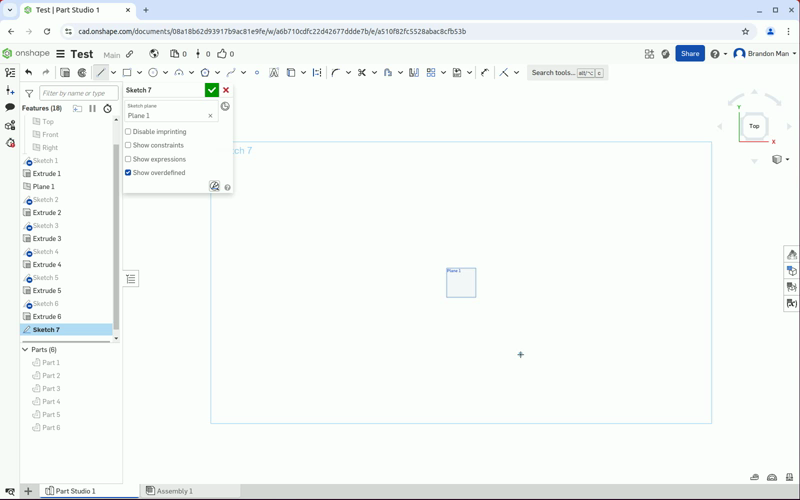
key_down(shift)
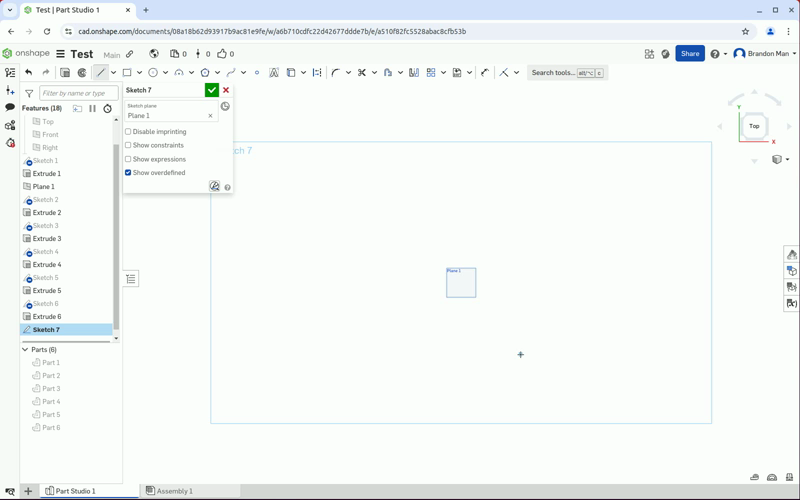
mouse_move(550, 354)
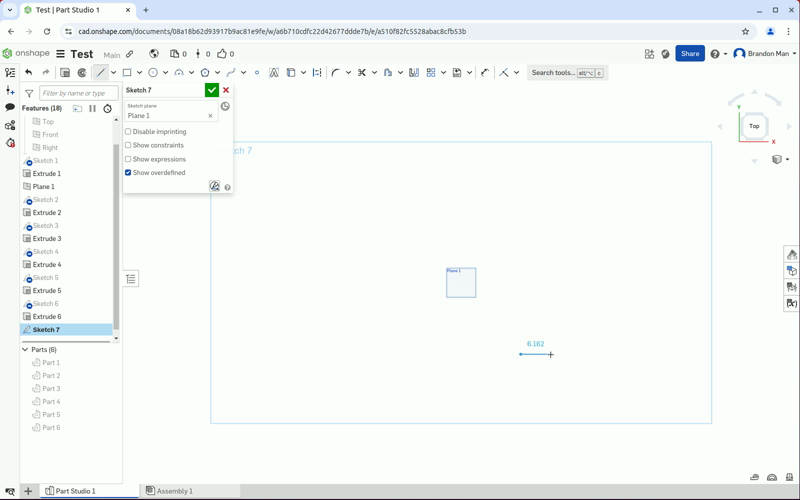
mouse_move(554, 354)
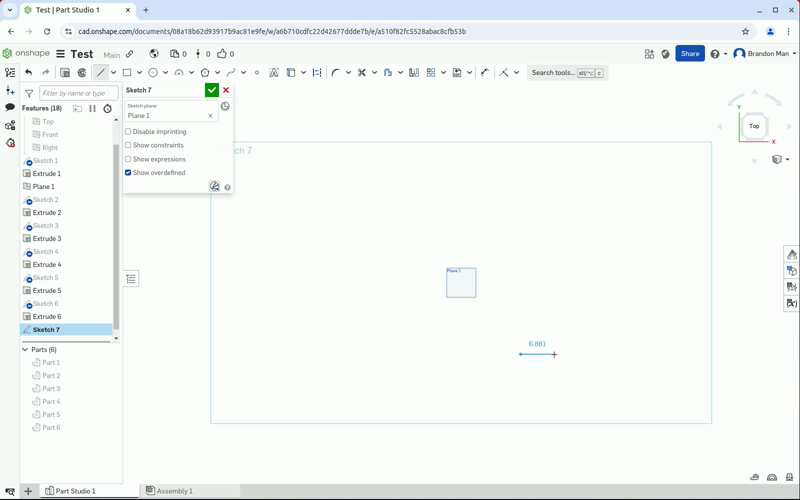
click(554, 354)
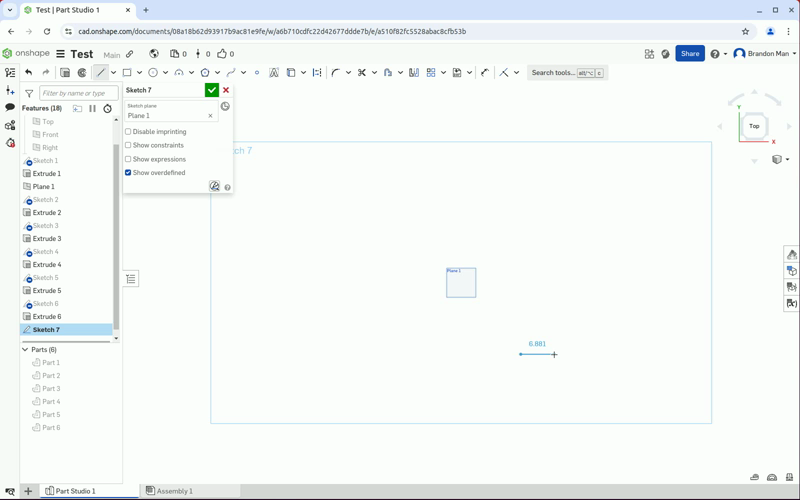
key_up(shift)
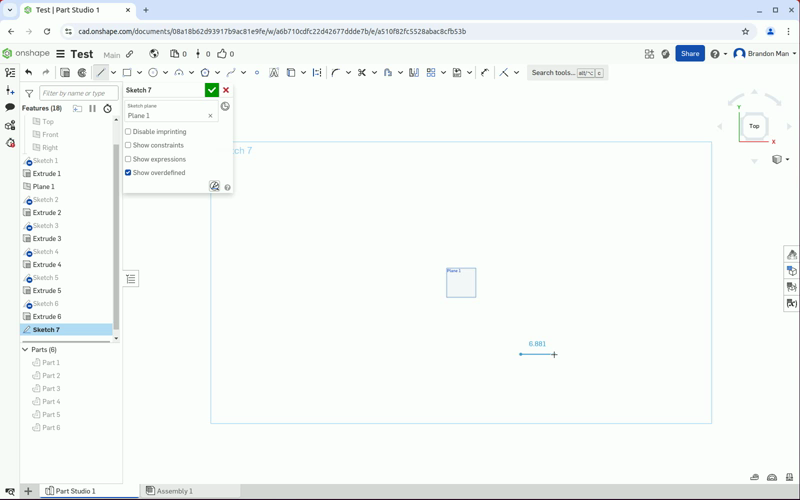
key_down(shift)
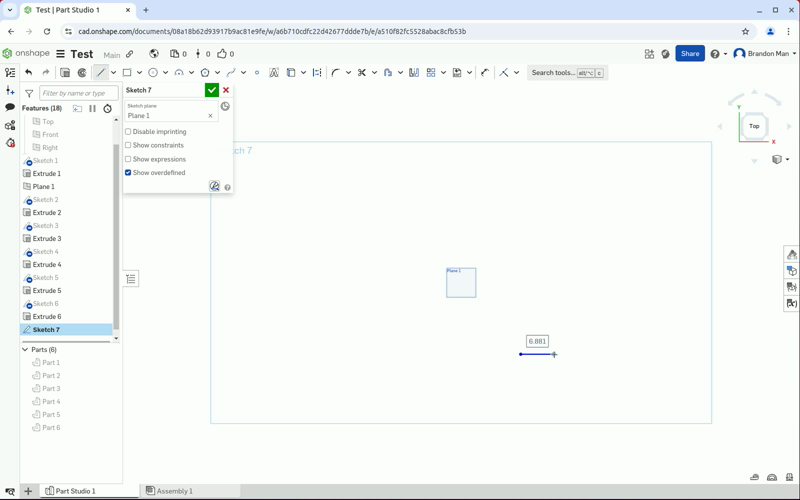
mouse_move(584, 354)
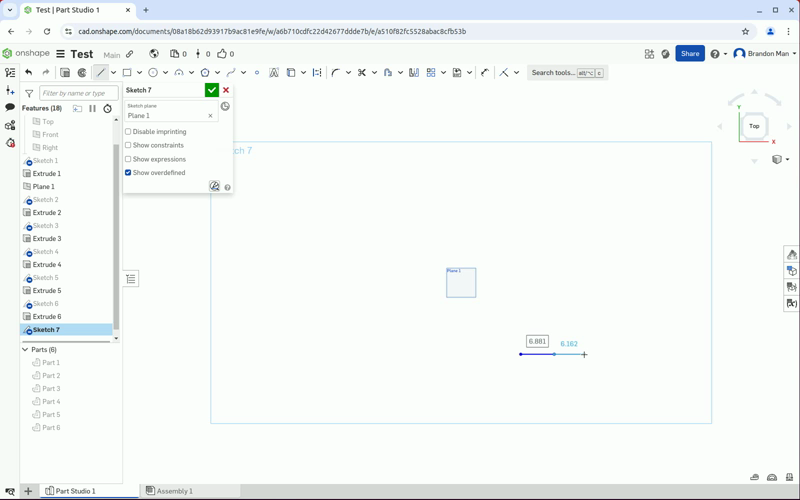
mouse_move(554, 335)
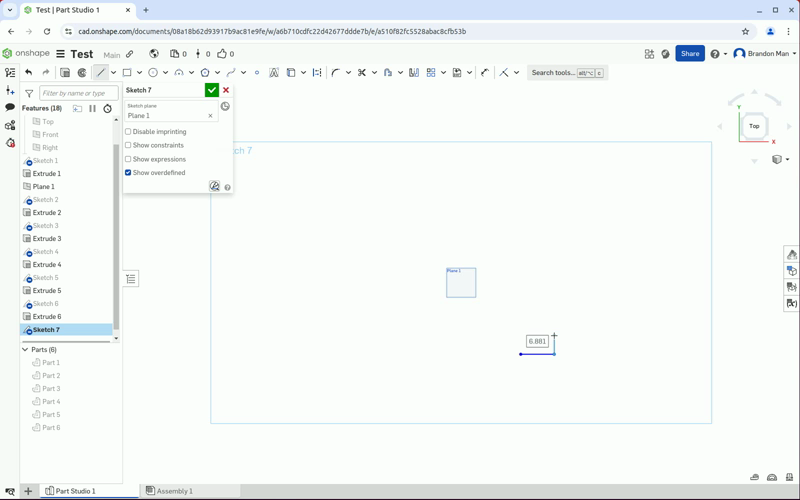
click(554, 335)
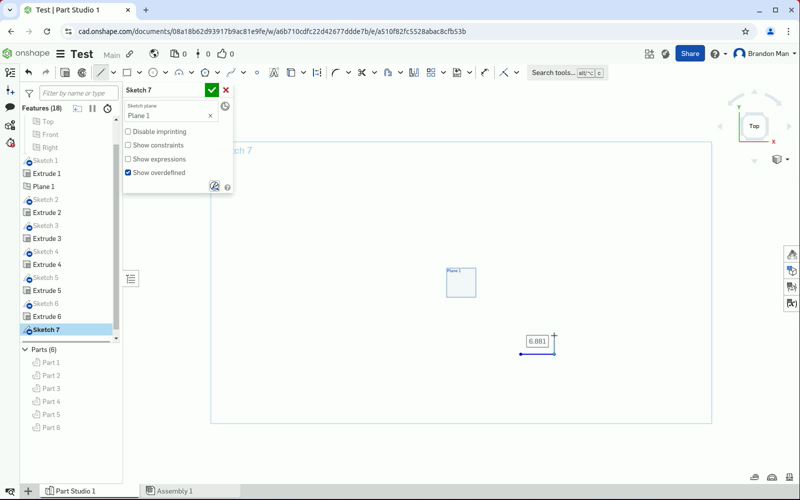
key_up(shift)
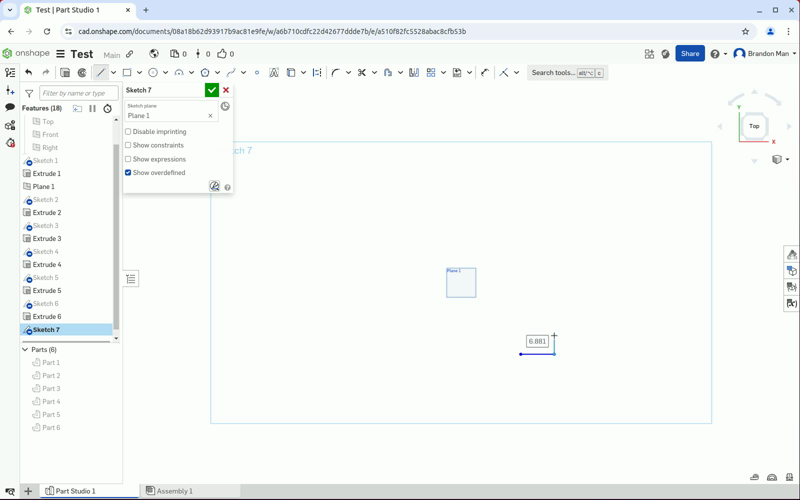
key_down(shift)
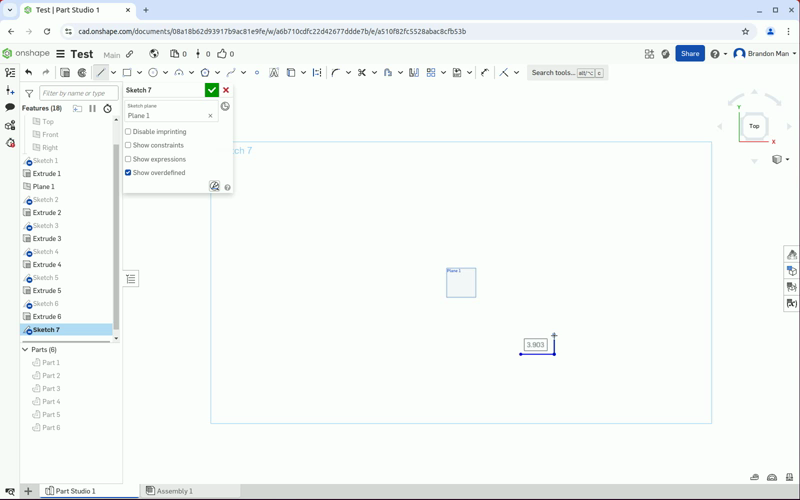
mouse_move(584, 335)
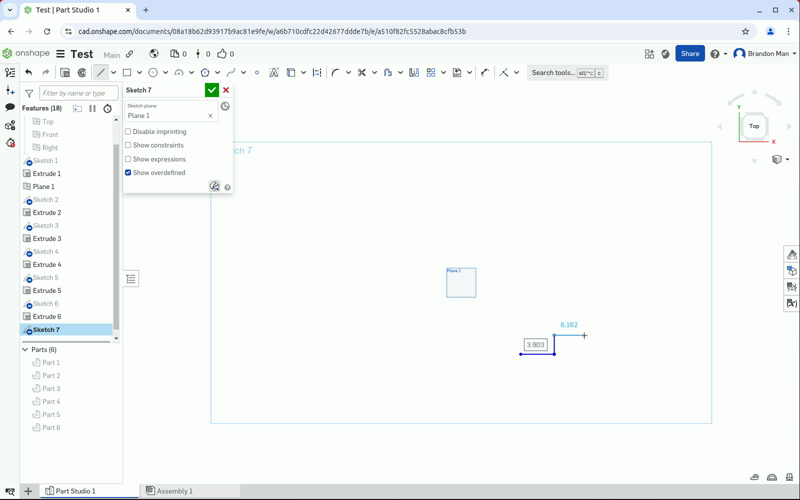
mouse_move(520, 335)
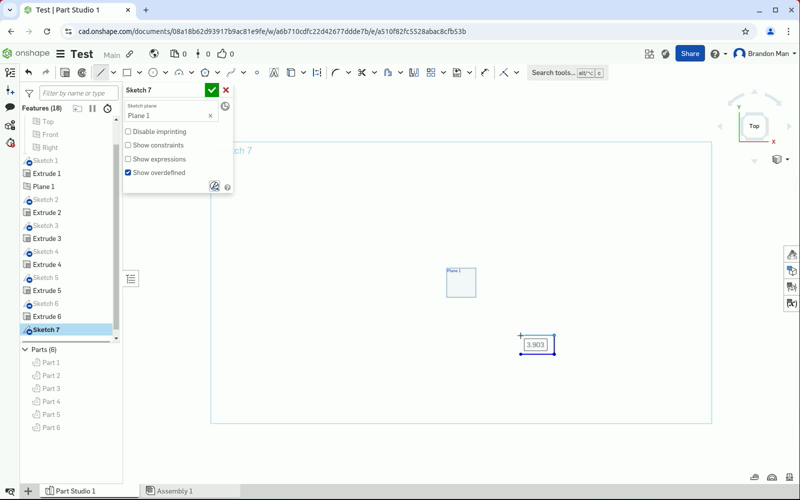
click(520, 335)
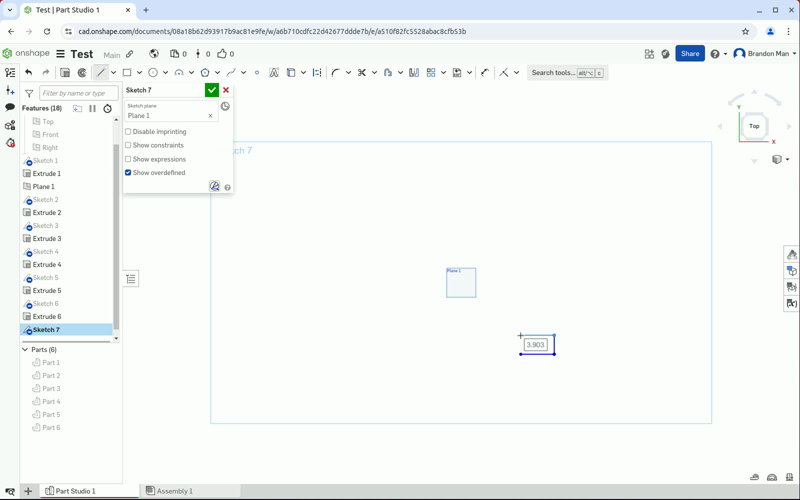
key_up(shift)
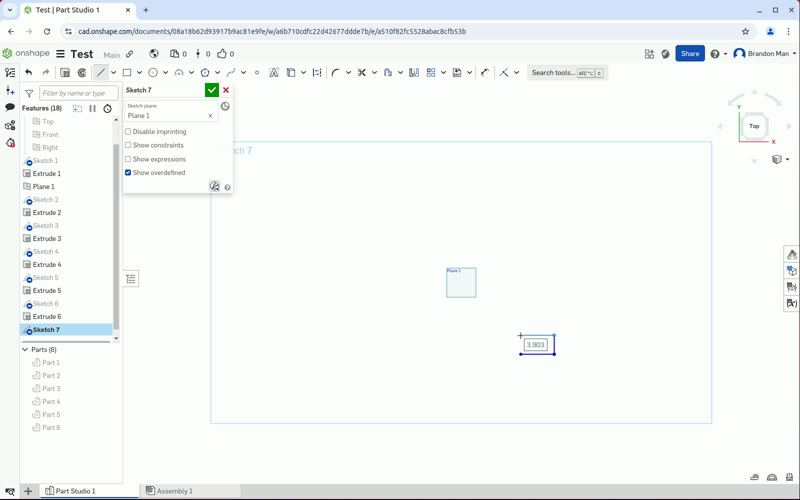
mouse_move(550, 335)
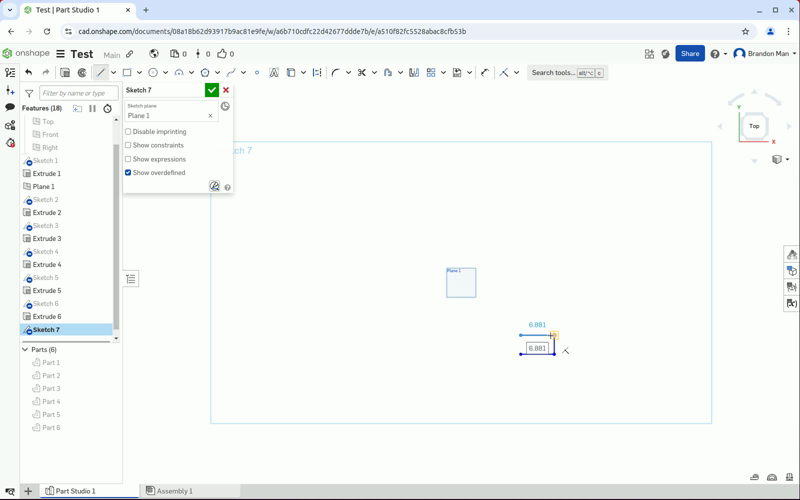
key_down(shift)
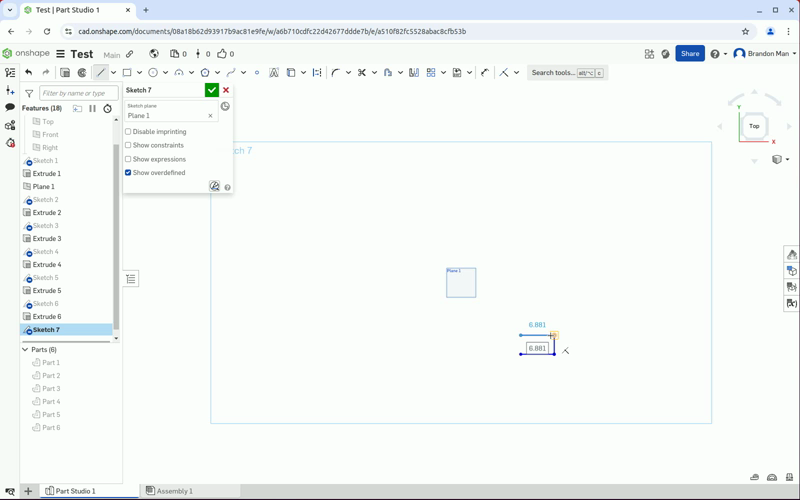
mouse_move(520, 354)
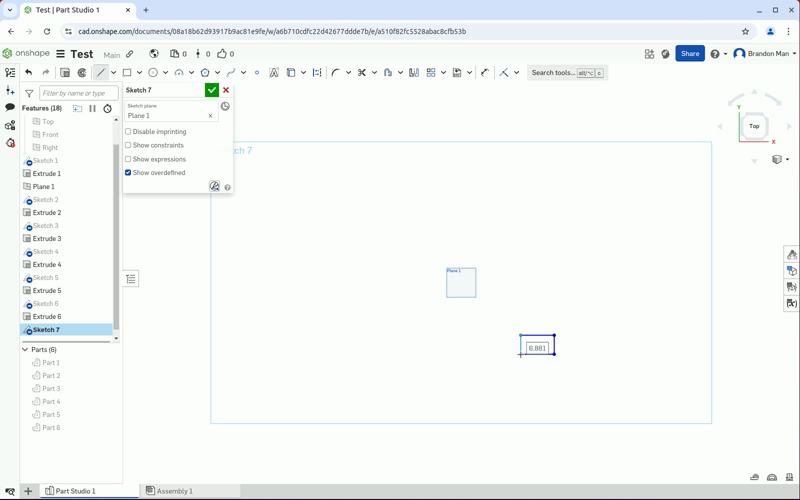
key_up(shift)
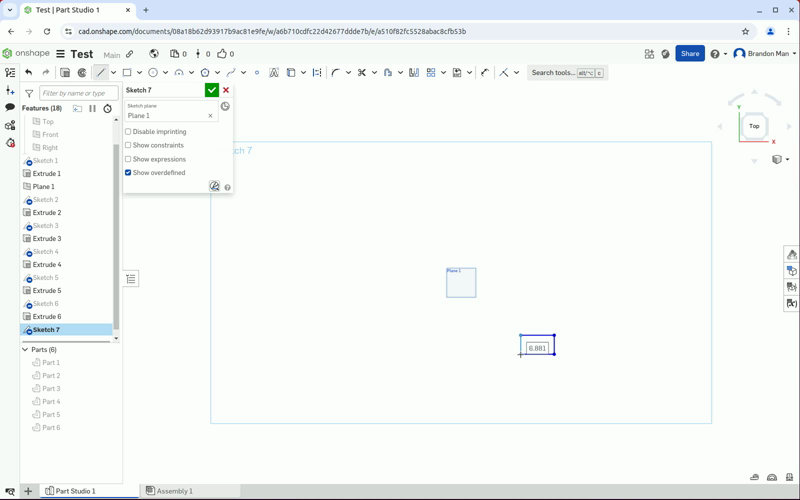
click(520, 354)
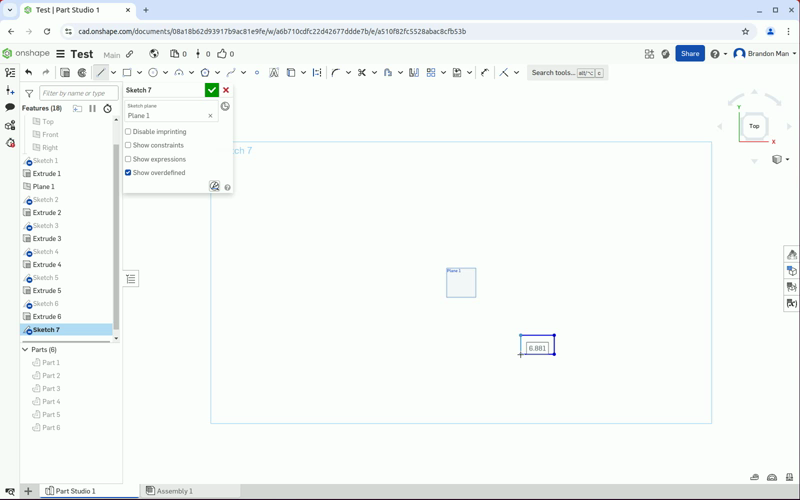
key(esc)
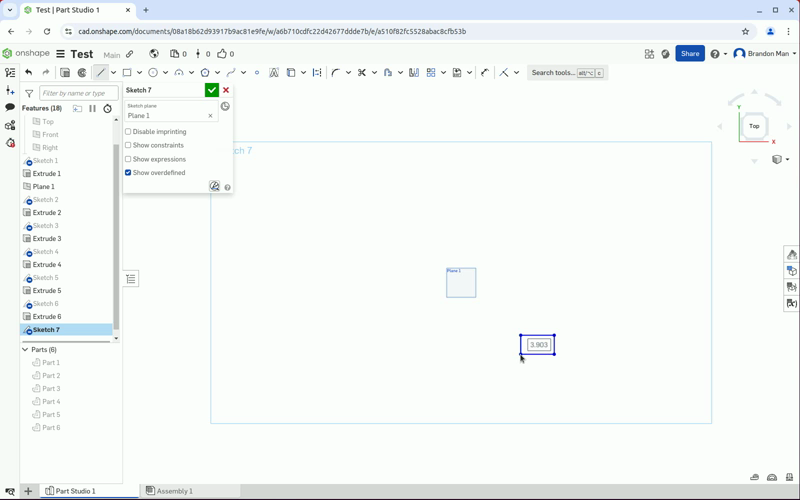
mouse_move(531, 351)
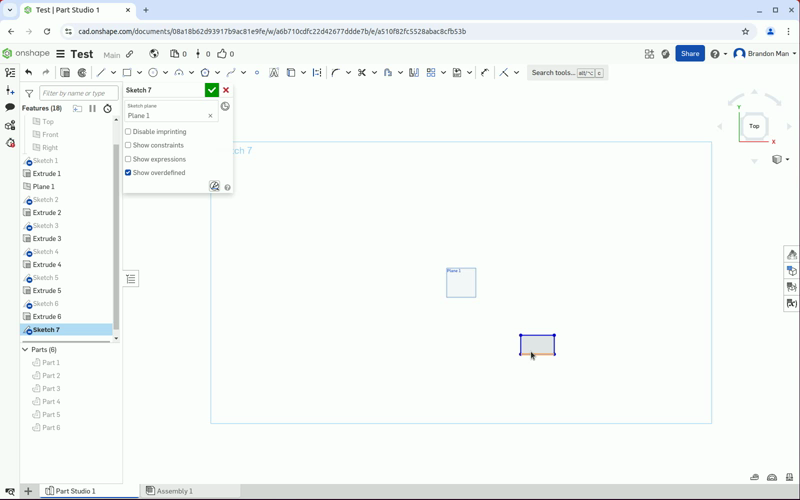
scroll(6)
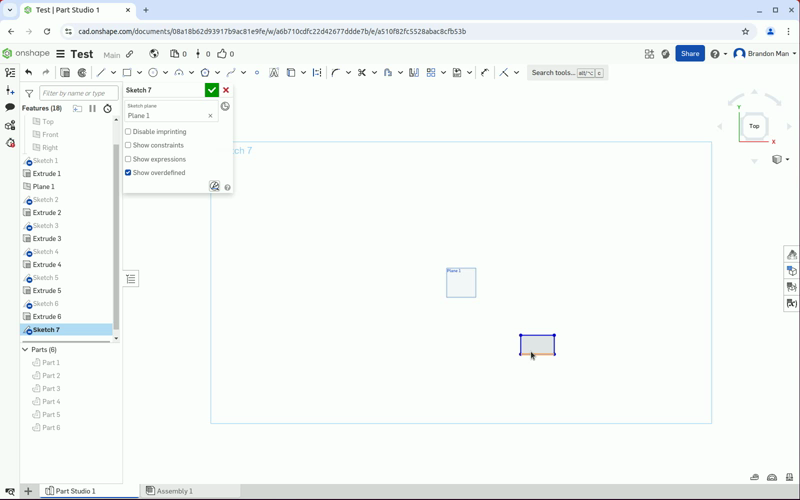
scroll(6)
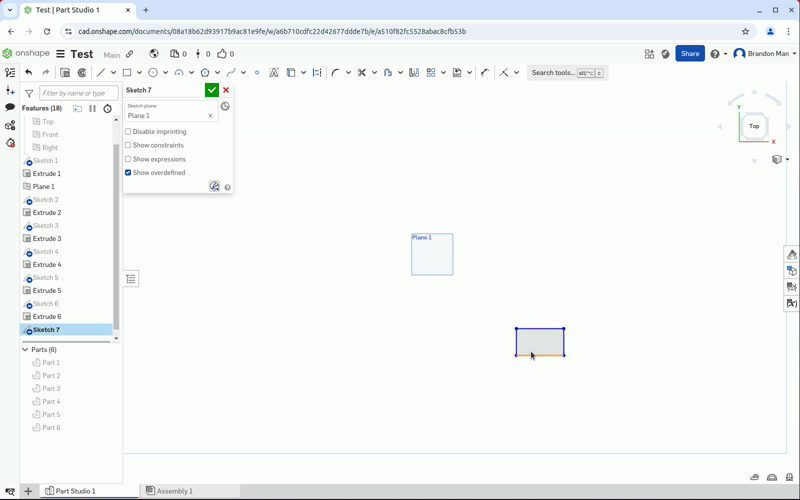
scroll(6)
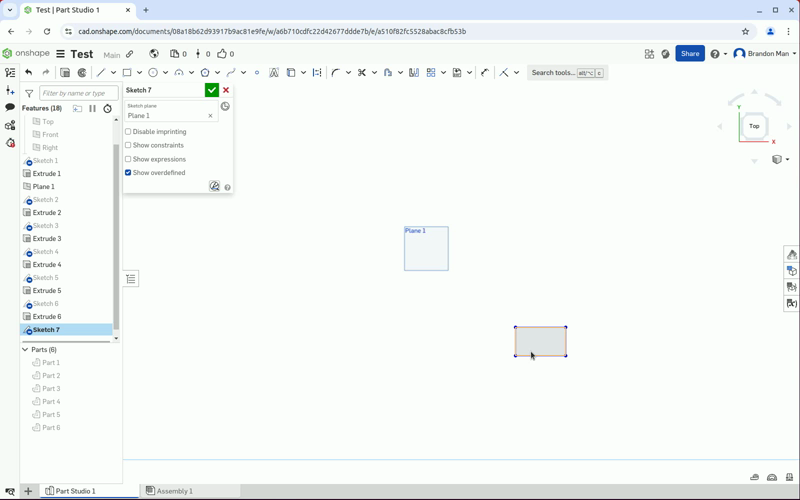
scroll(6)
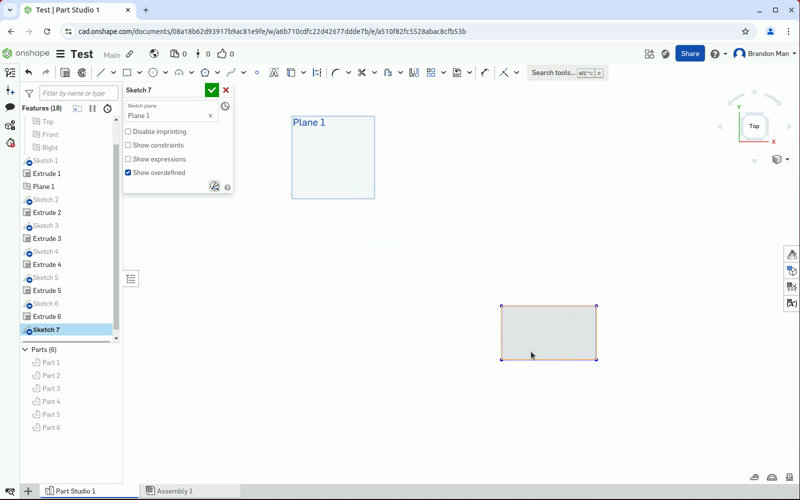
scroll(6)
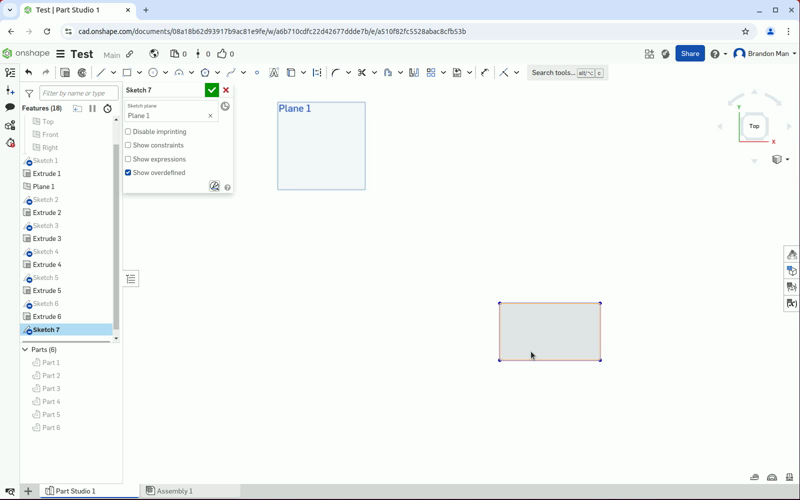
scroll(6)
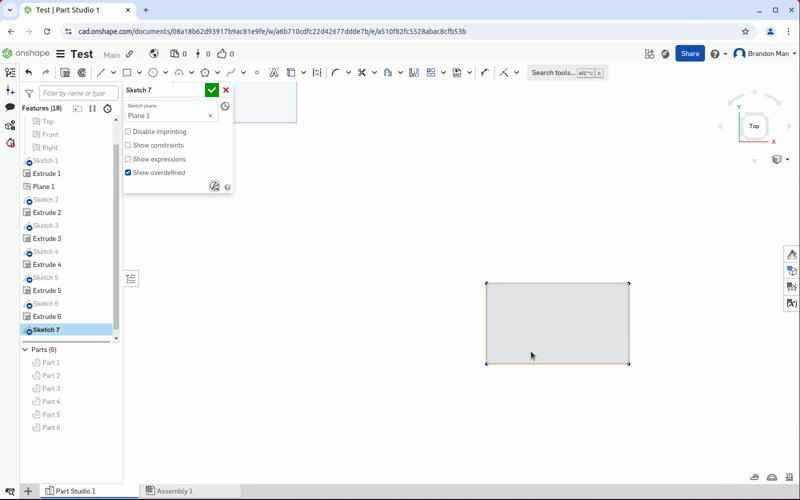
scroll(6)
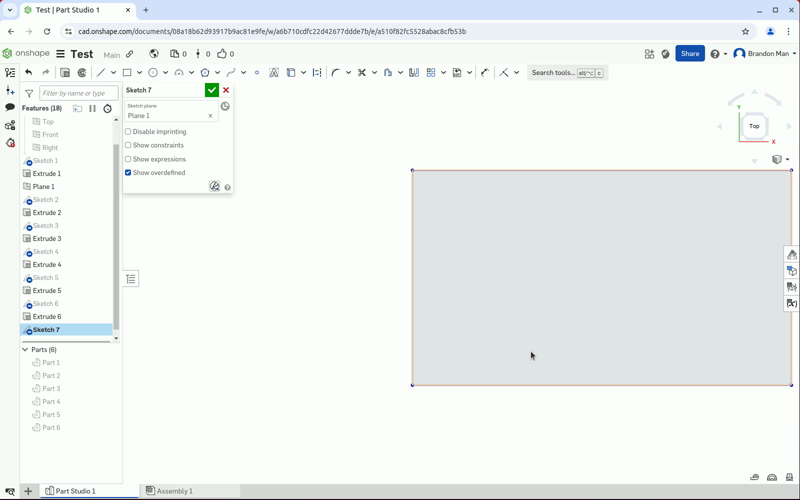
click(531, 351)
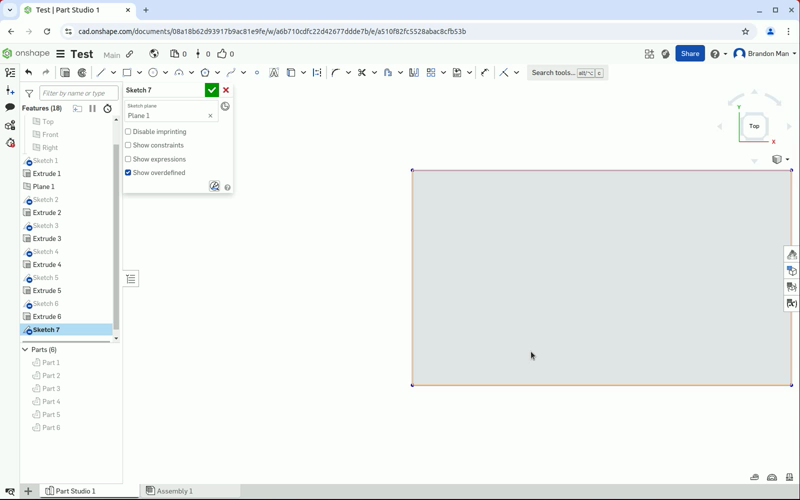
scroll(-6)
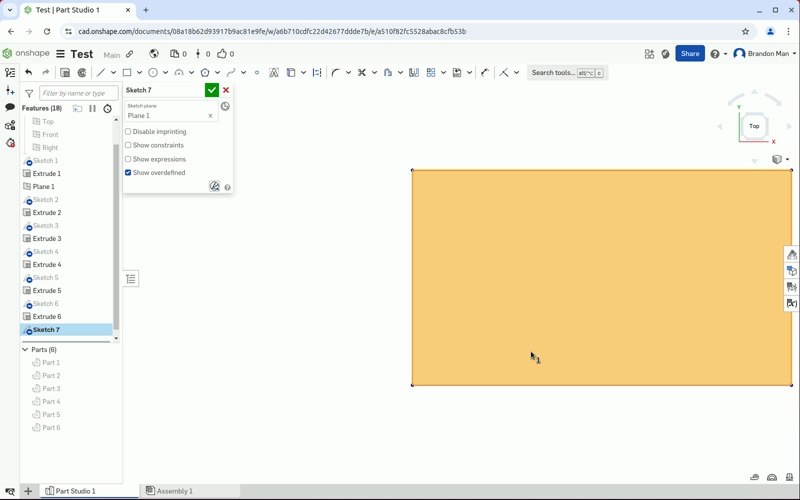
scroll(-6)
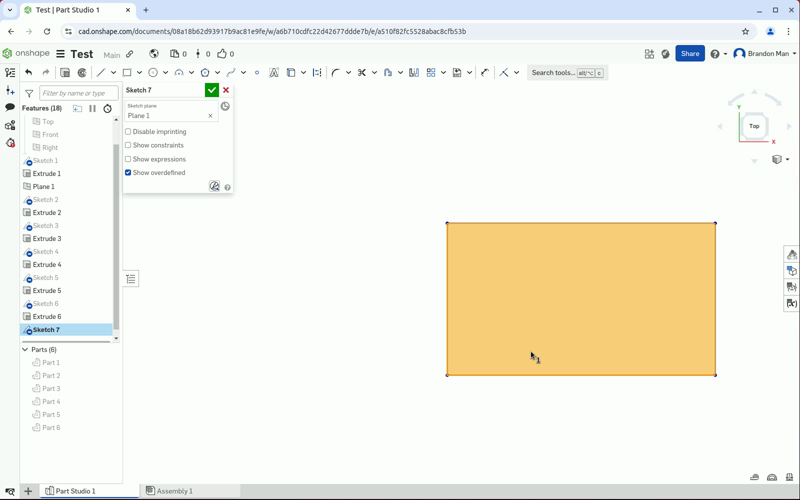
scroll(-6)
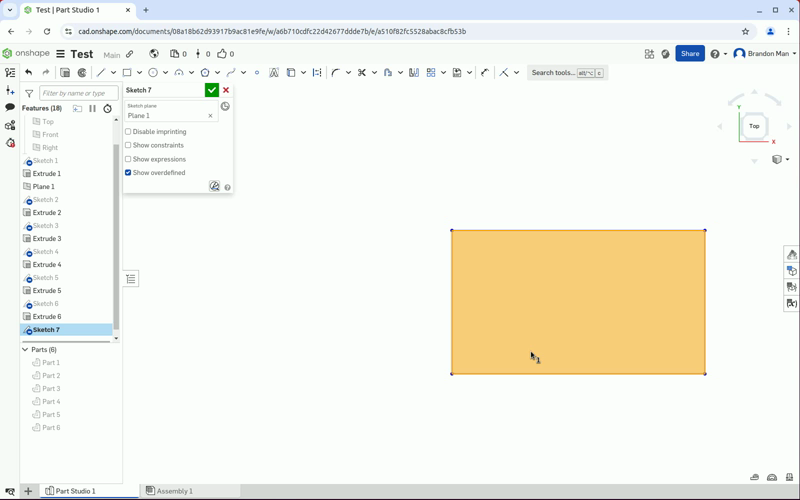
scroll(-6)
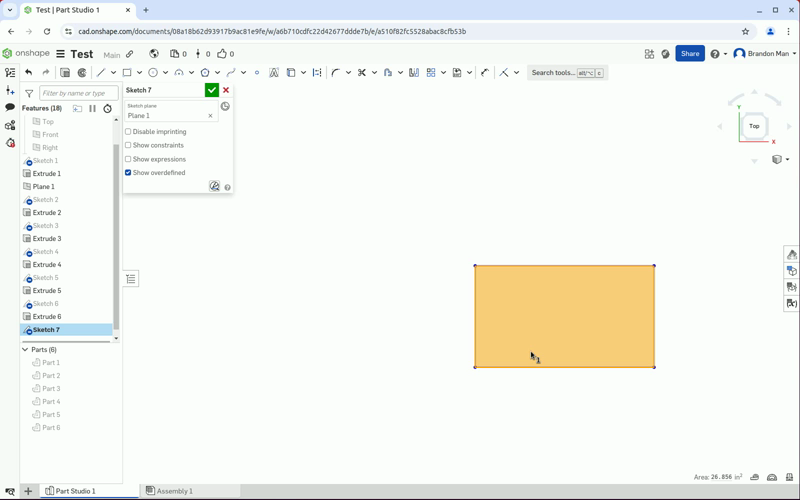
scroll(-6)
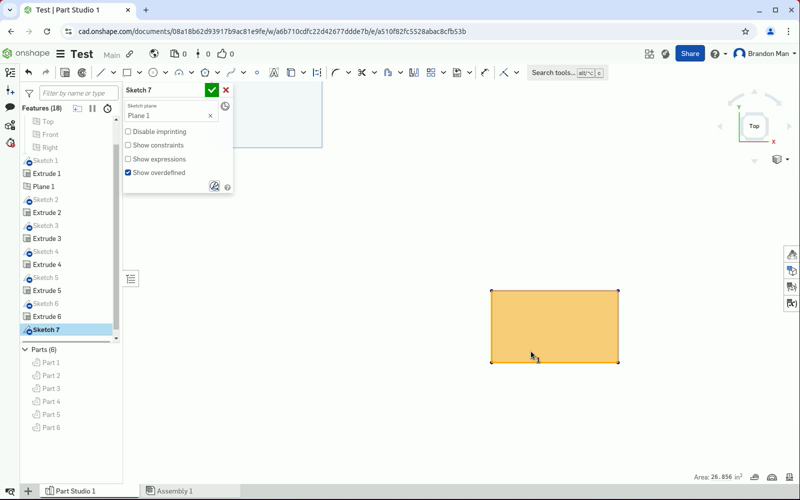
scroll(-6)
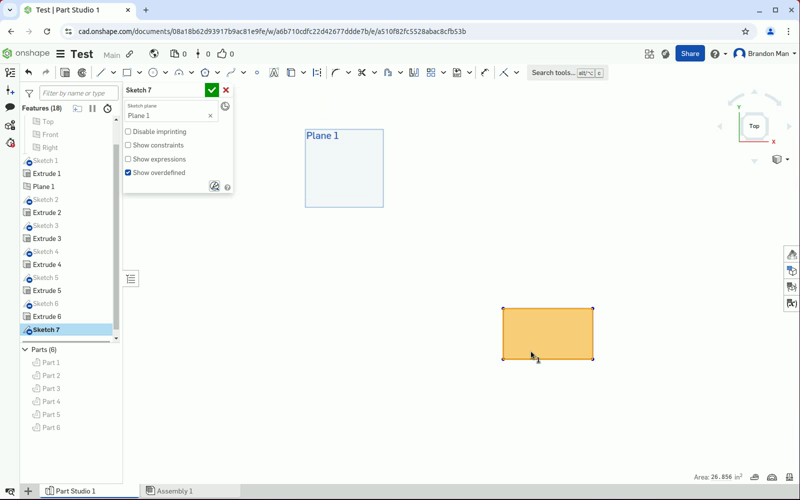
scroll(-6)
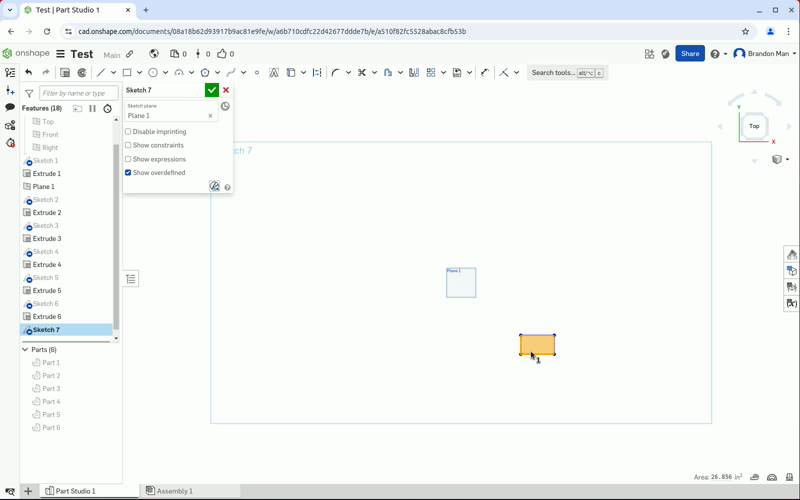
mouse_move(73, 352)
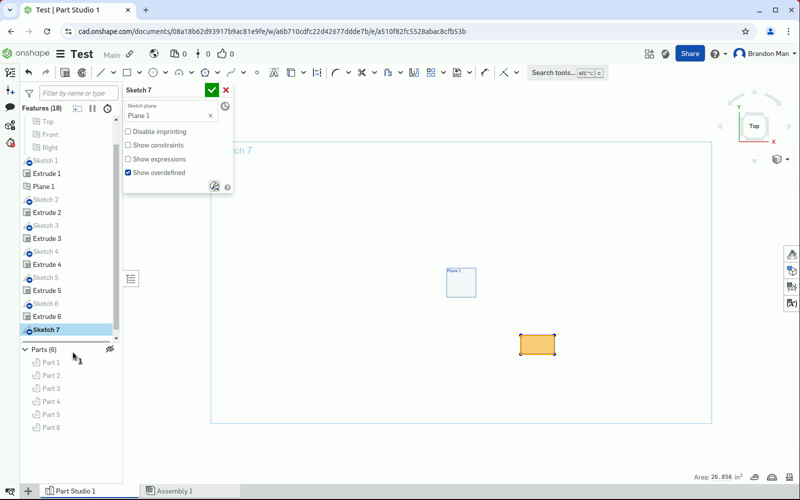
key(shift+y)
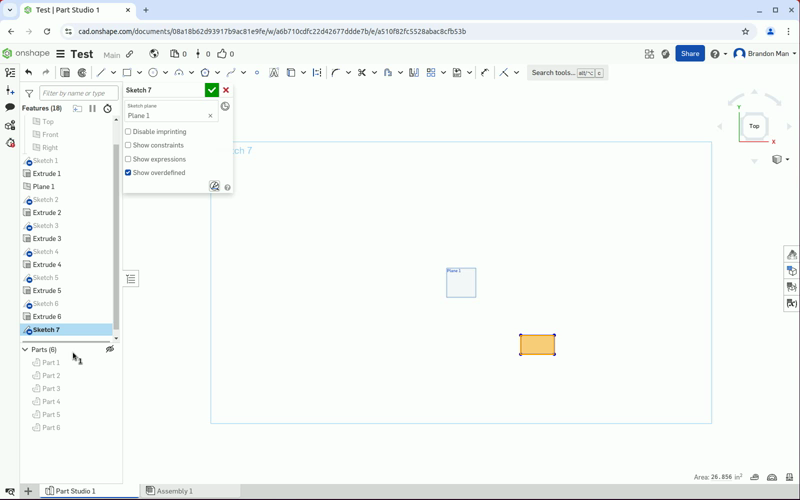
key(shift+e)
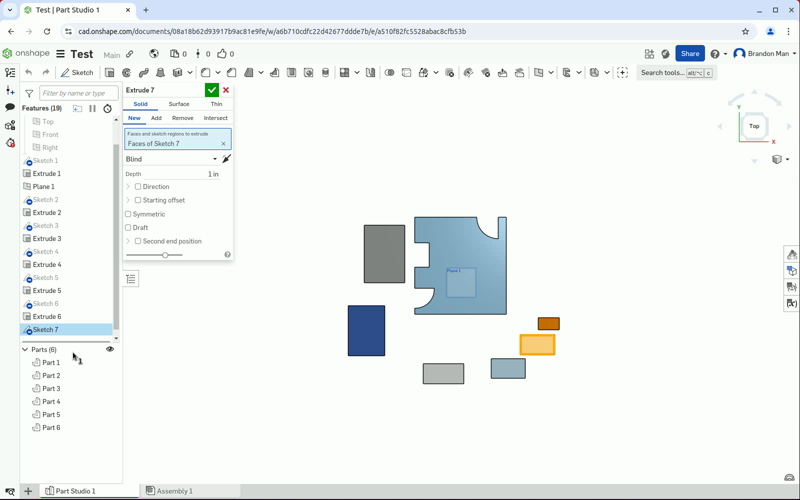
mouse_move(143, 106)
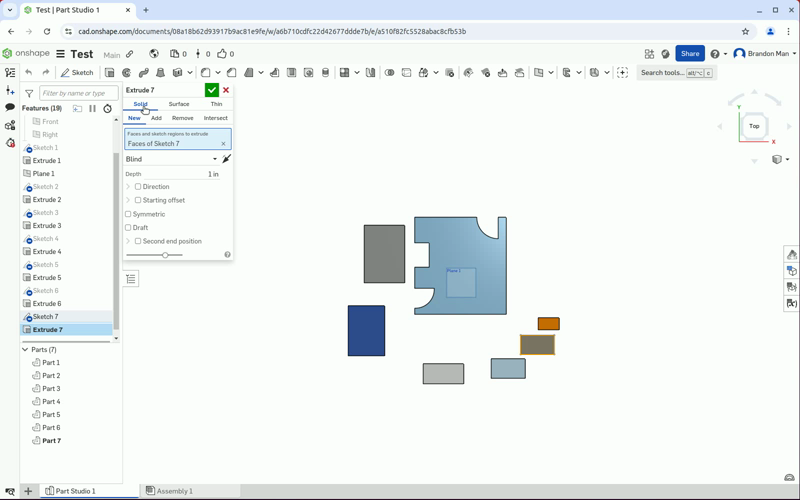
click(143, 106)
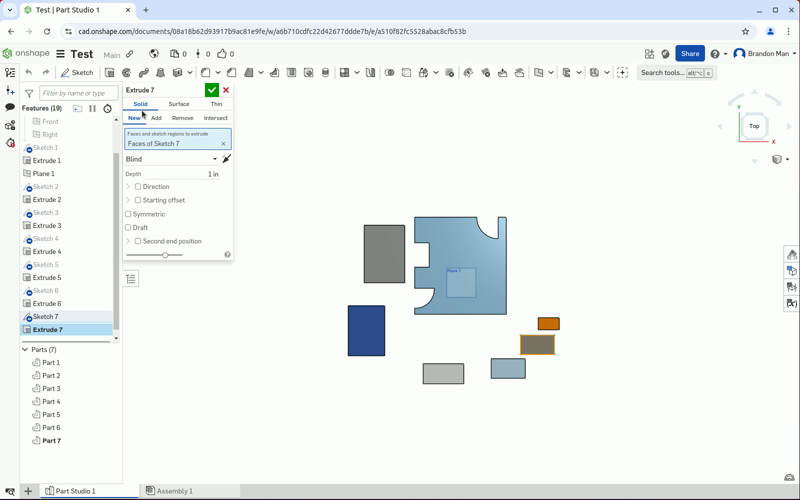
mouse_move(137, 120)
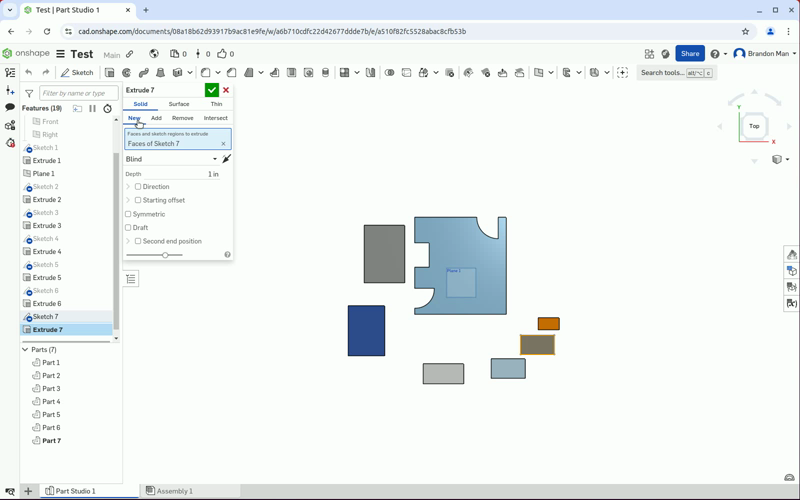
click(137, 120)
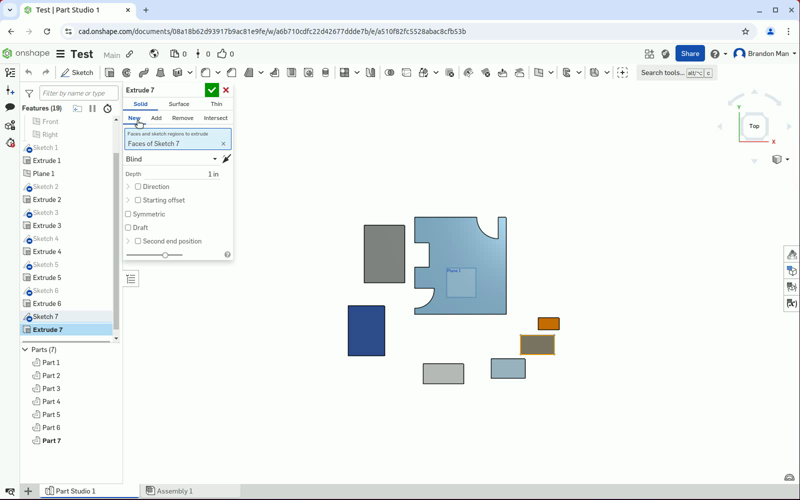
key(tab, 4)
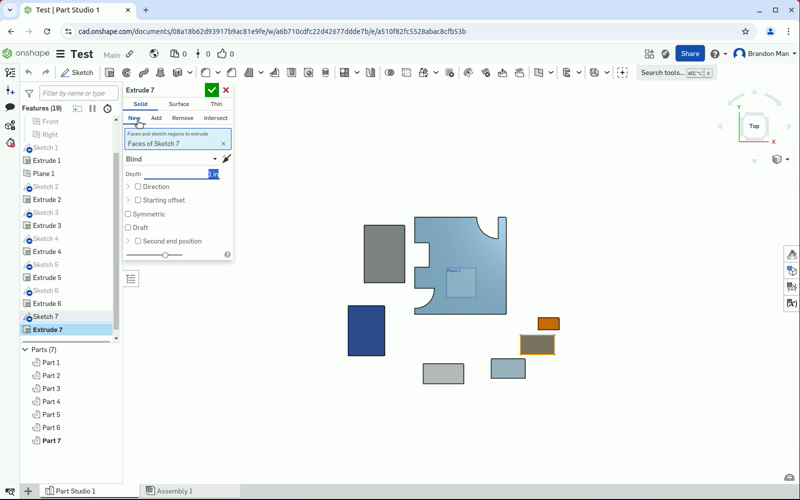
text(0.241)
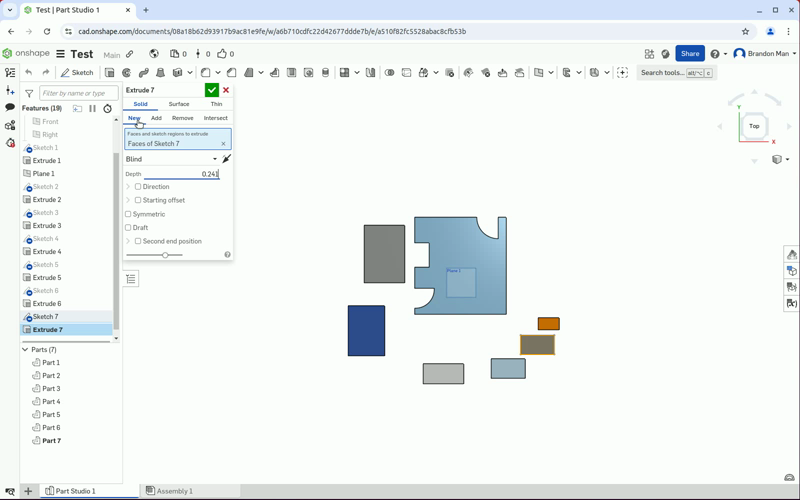
key(enter)
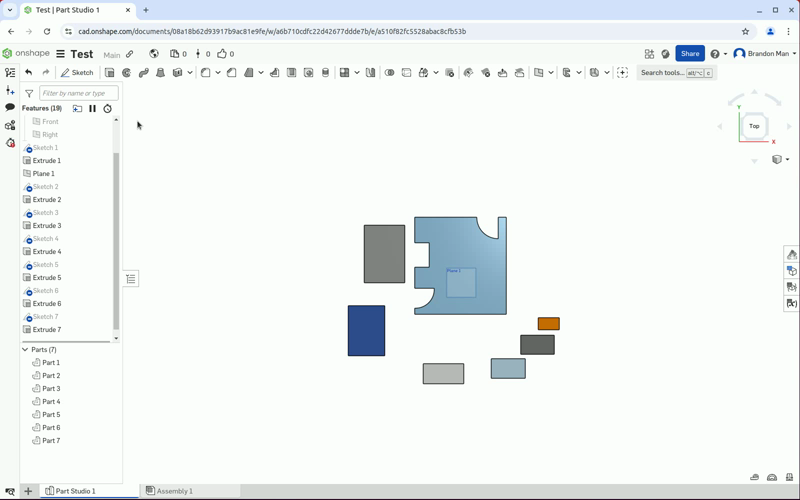
key(shift+h)
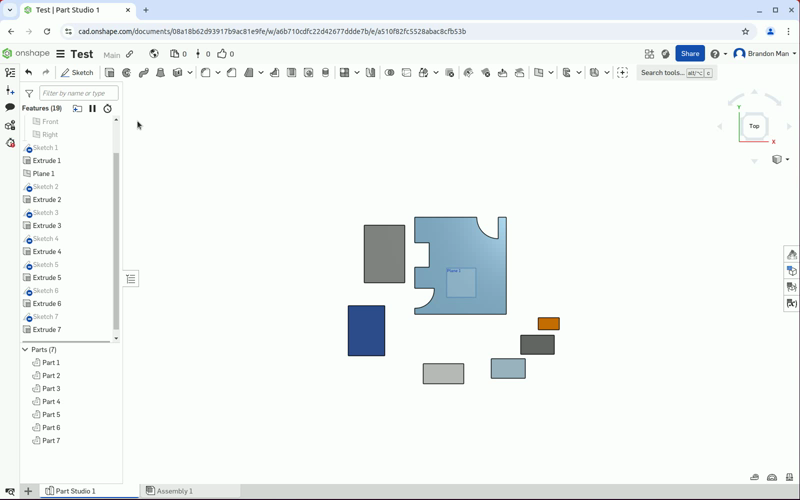
key(shift+h)
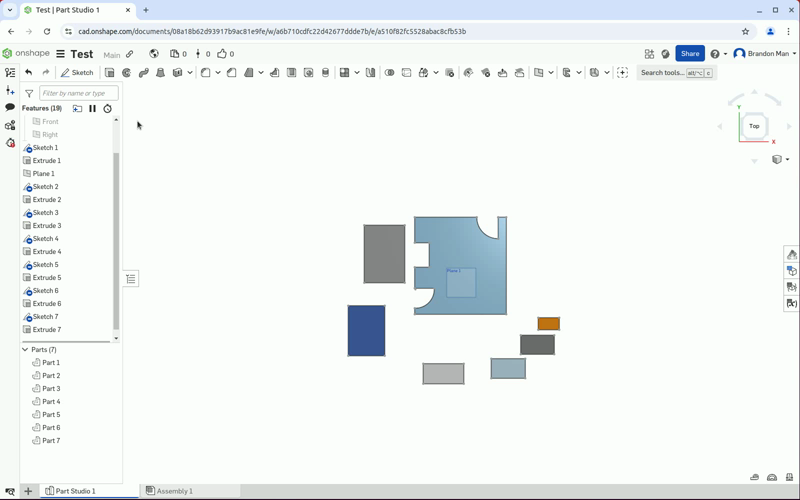
key(shift+7)
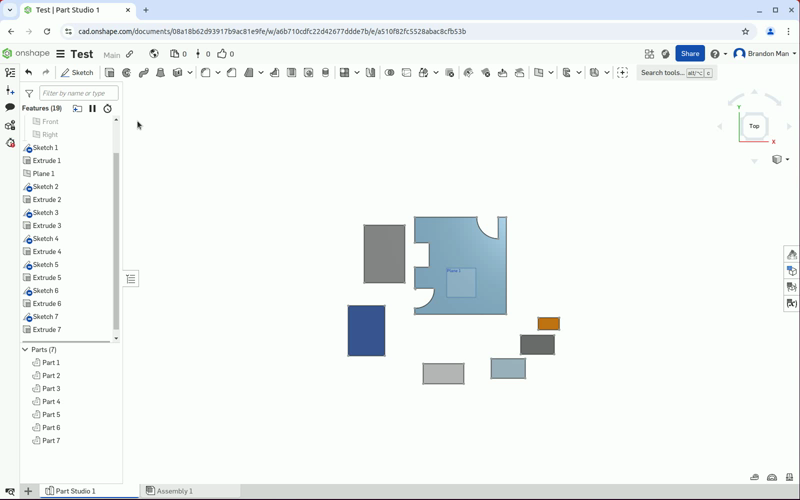
key(up, 3)
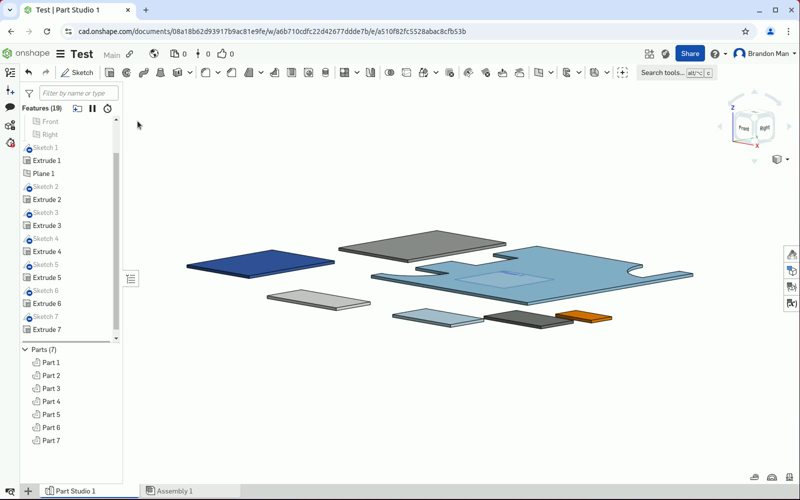
key(left, 3)
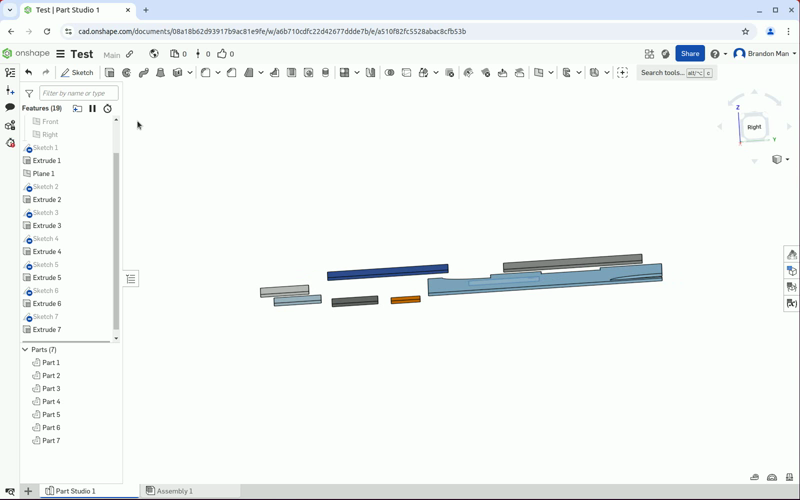
key(right, 3)
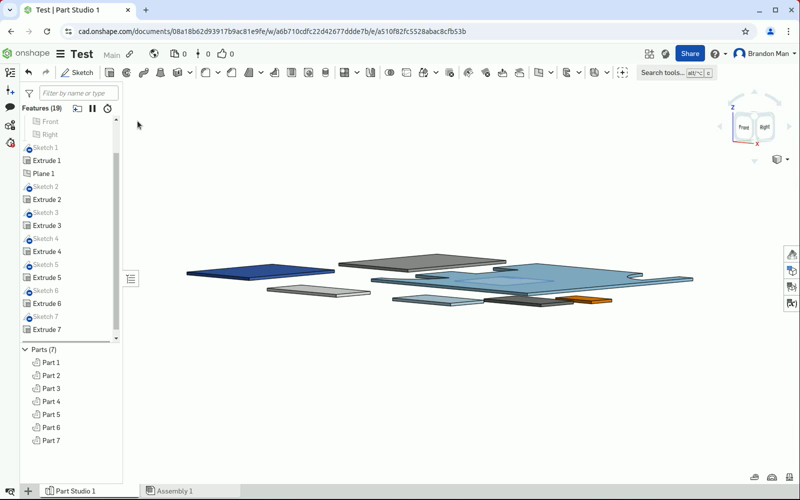
key(down, 3)
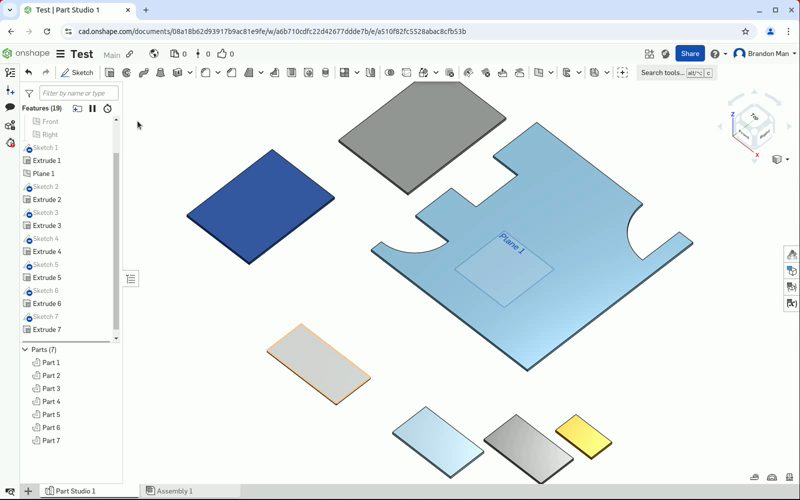
mouse_move(69, 150)
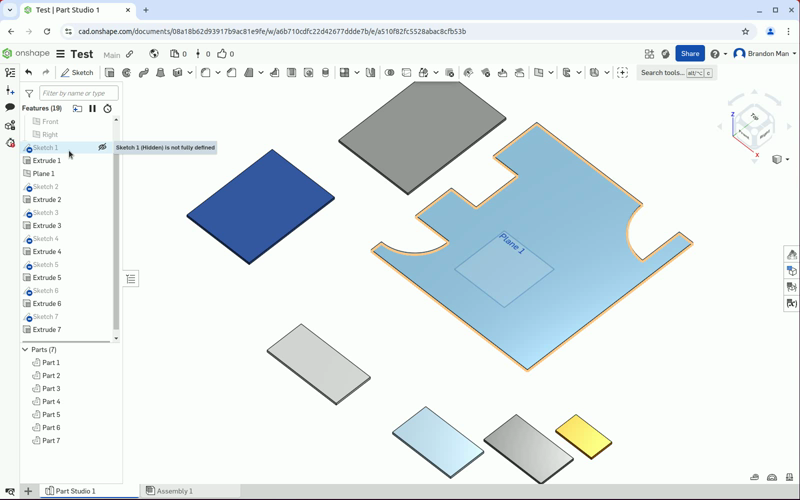
click(69, 150)